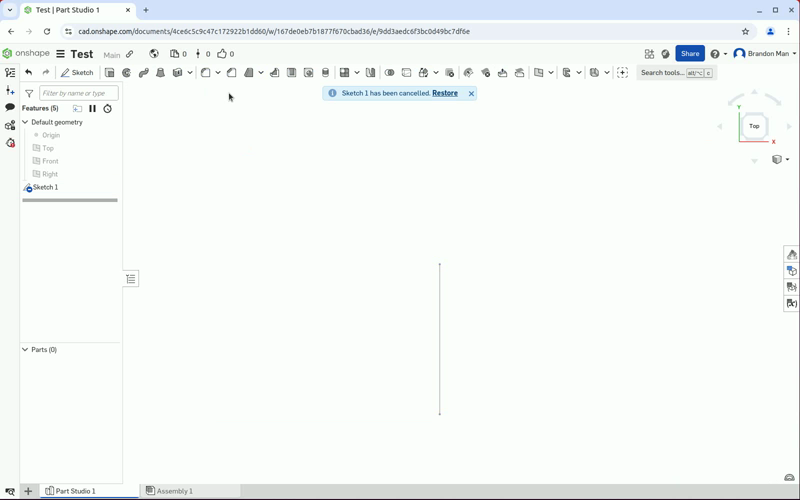
key(shift+h)
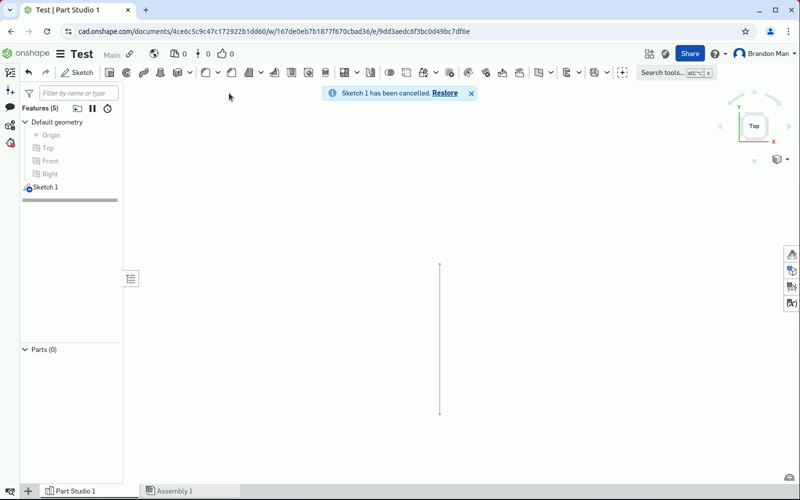
key(shift+s)
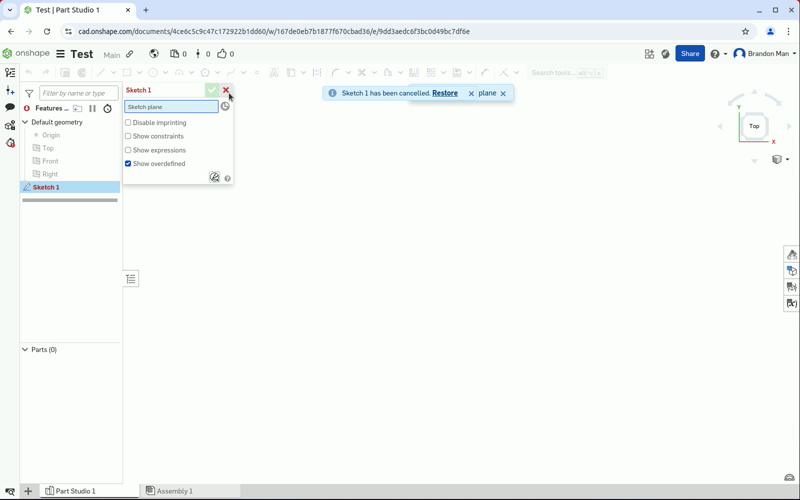
mouse_move(73, 150)
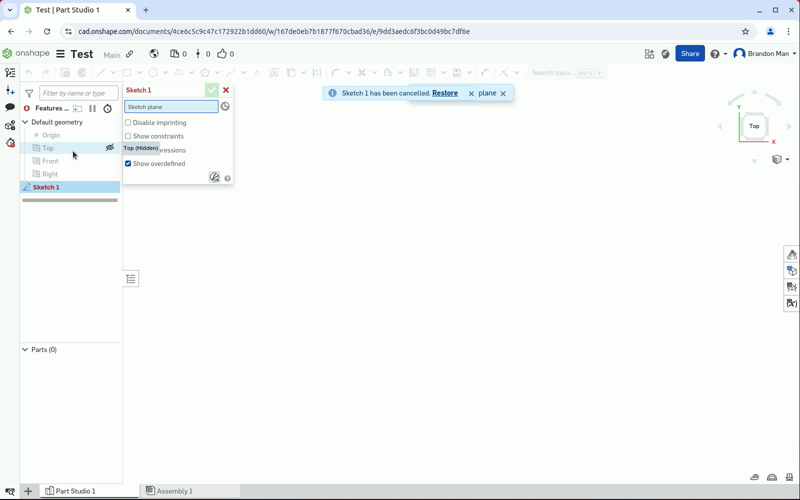
click(73, 150)
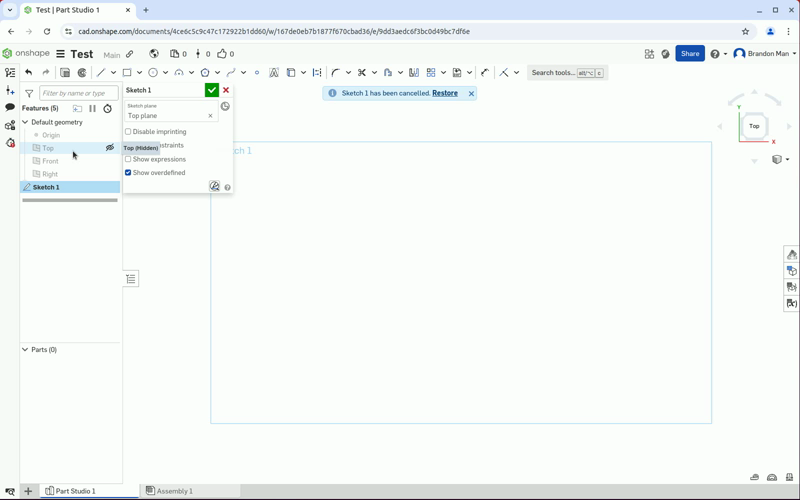
mouse_move(73, 352)
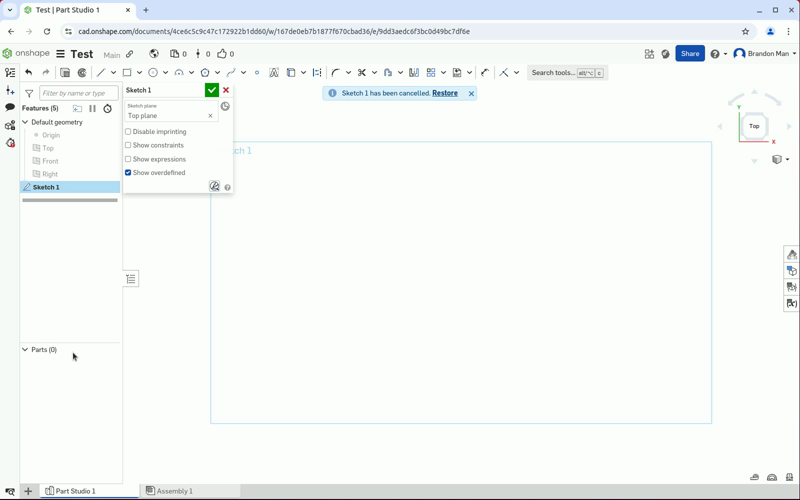
key(y)
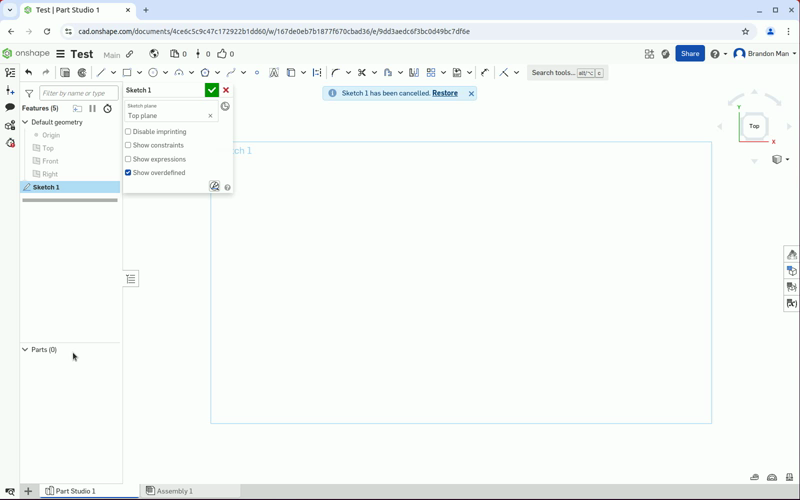
key(l)
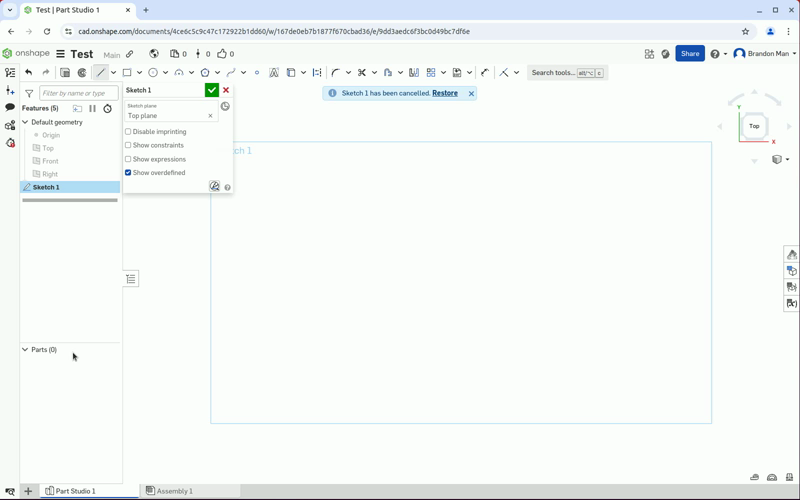
key_down(shift)
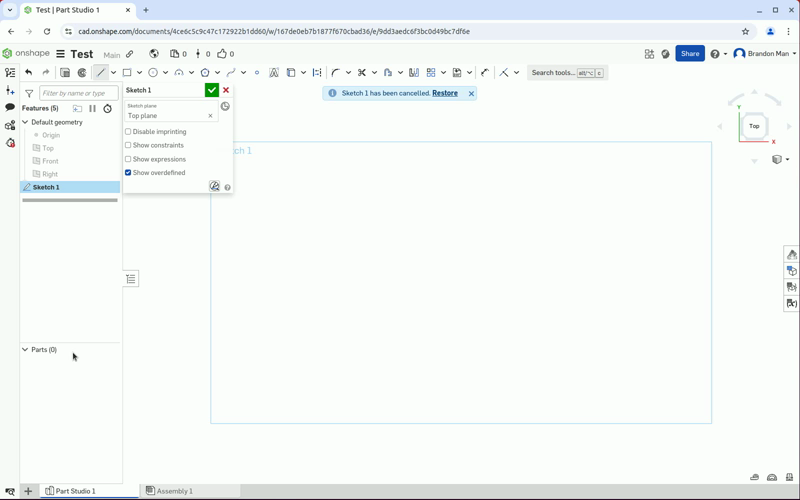
mouse_move(457, 286)
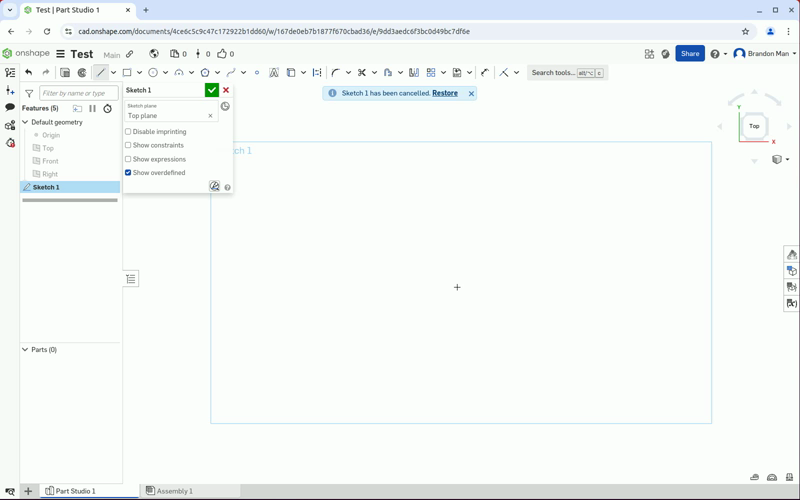
click(457, 286)
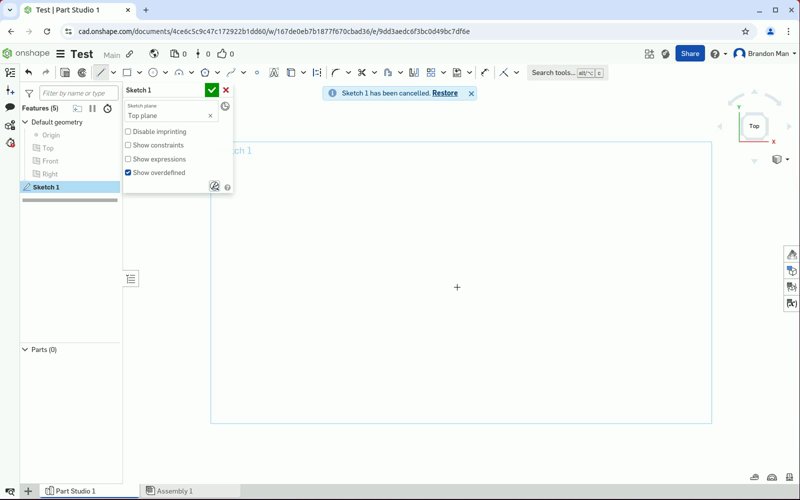
key_up(shift)
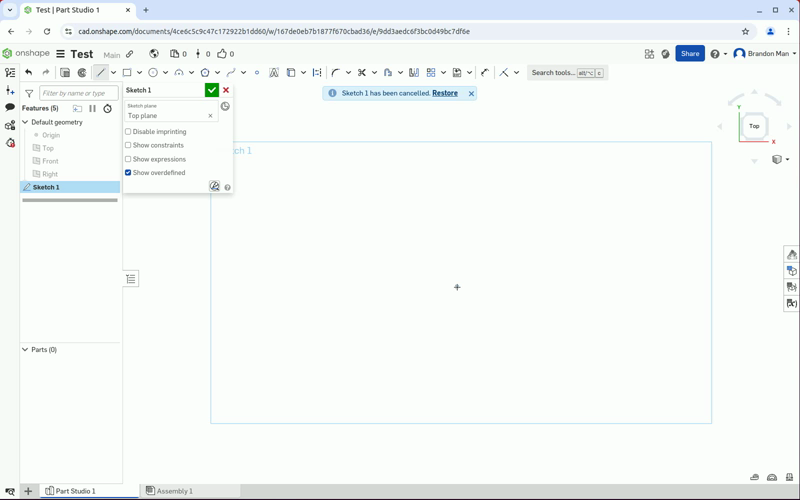
key_down(shift)
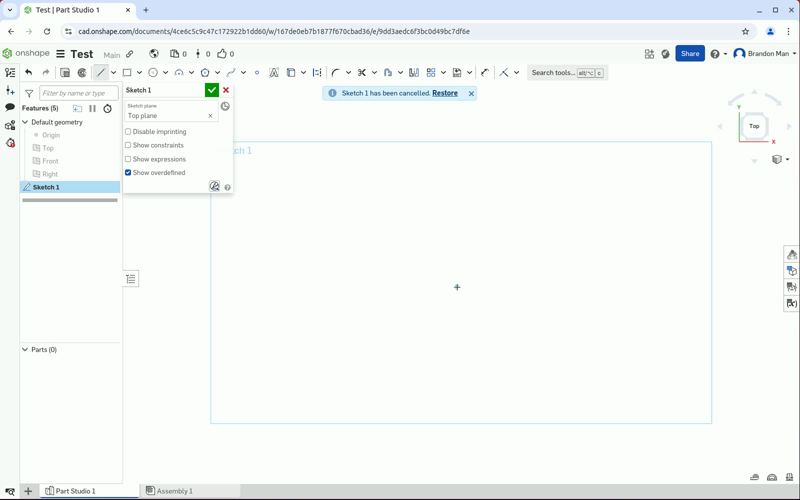
mouse_move(487, 286)
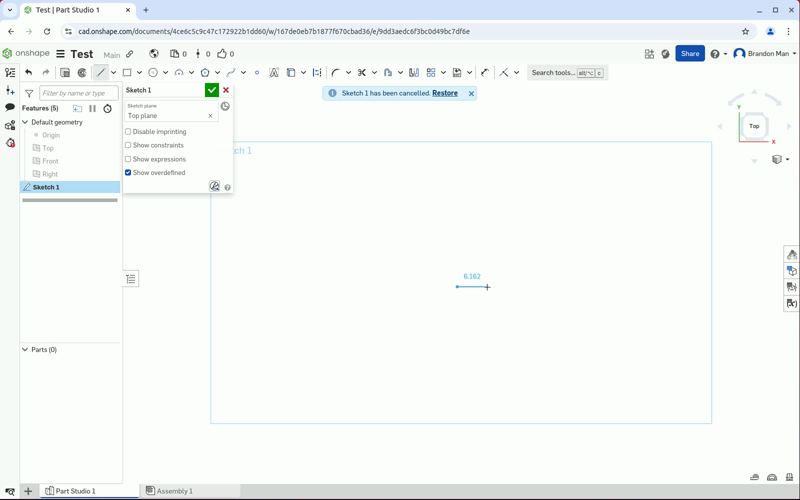
mouse_move(465, 286)
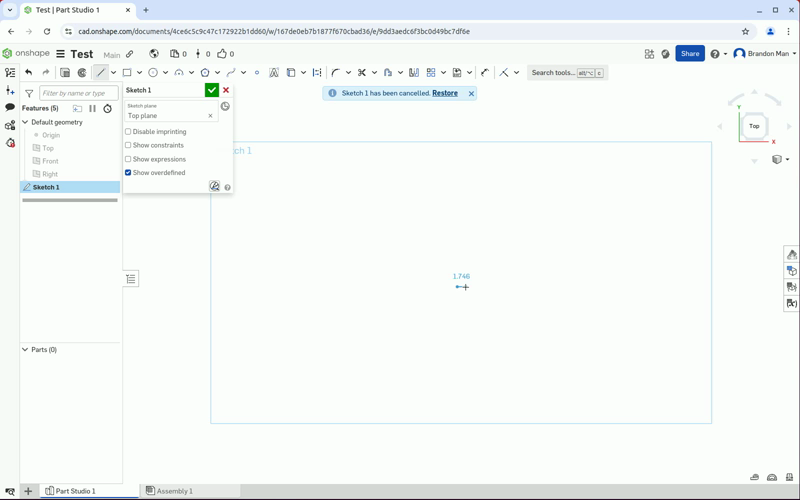
click(465, 286)
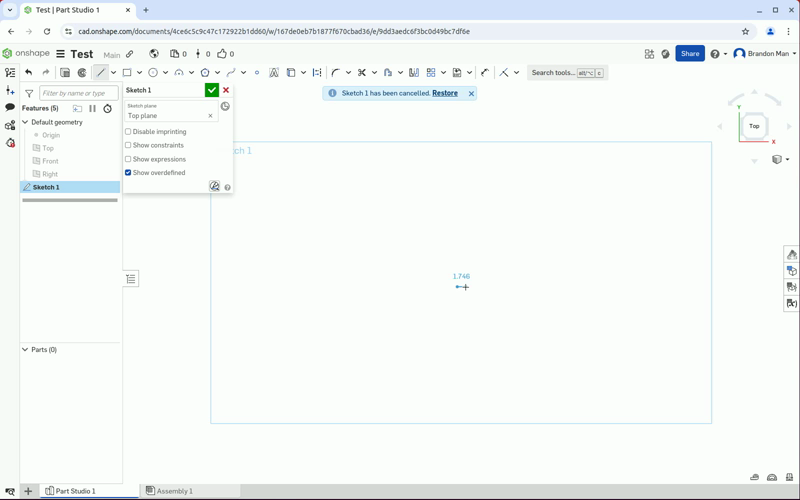
key_up(shift)
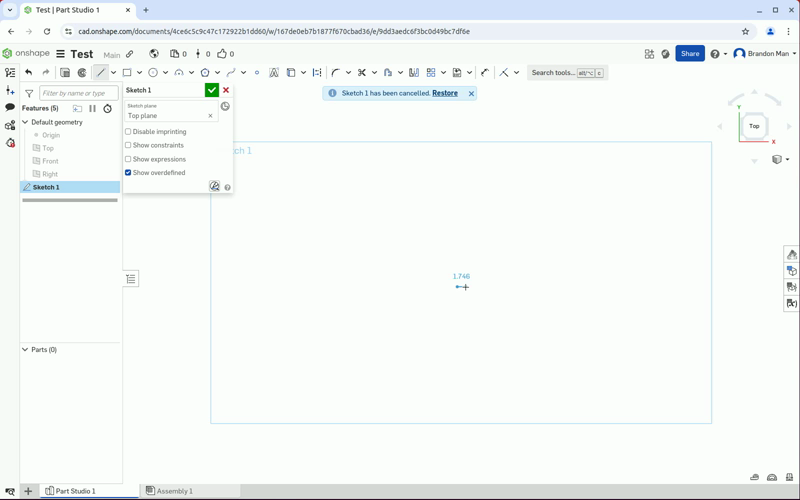
key_down(shift)
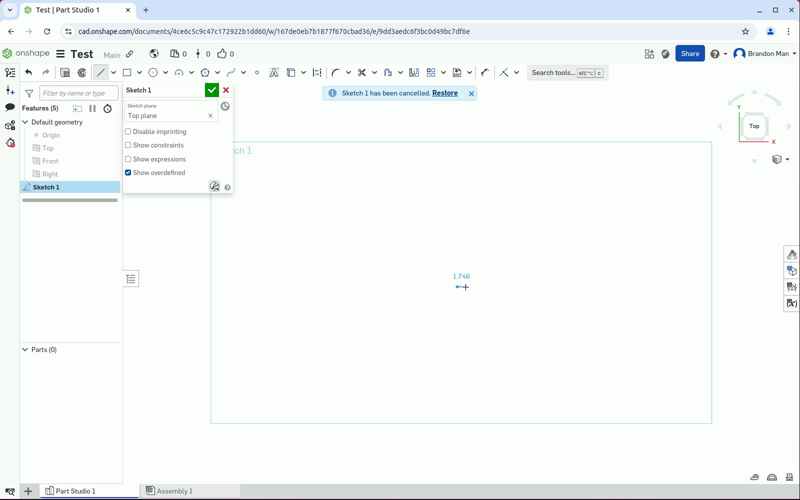
mouse_move(495, 286)
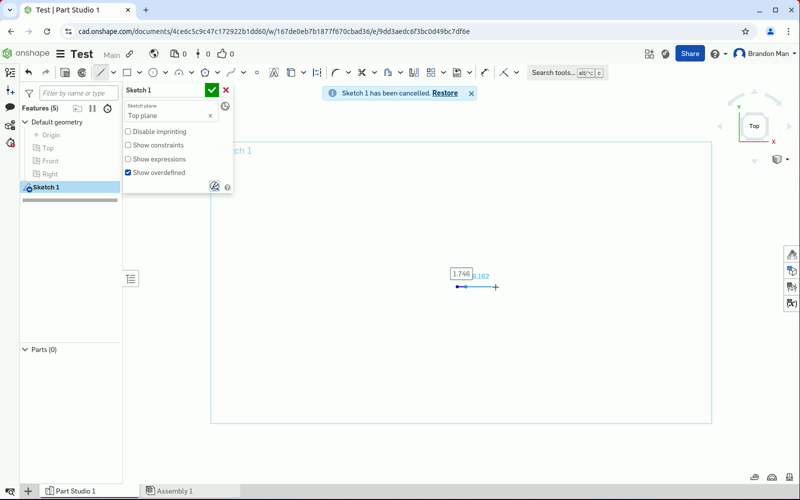
mouse_move(465, 278)
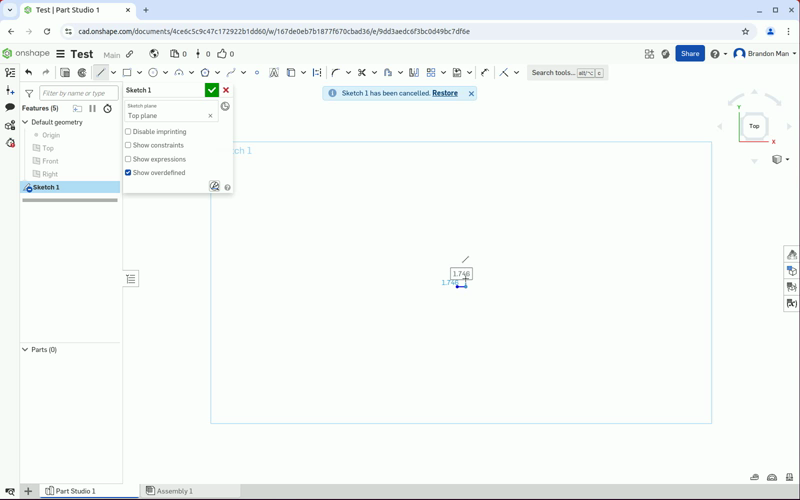
click(465, 278)
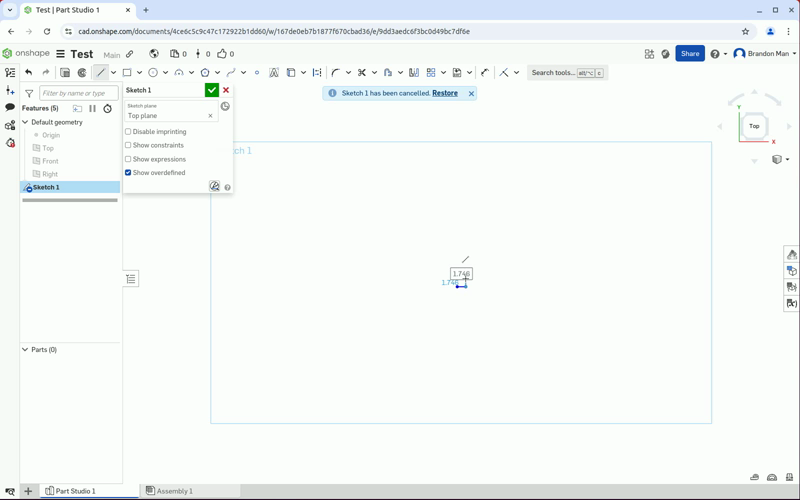
key_up(shift)
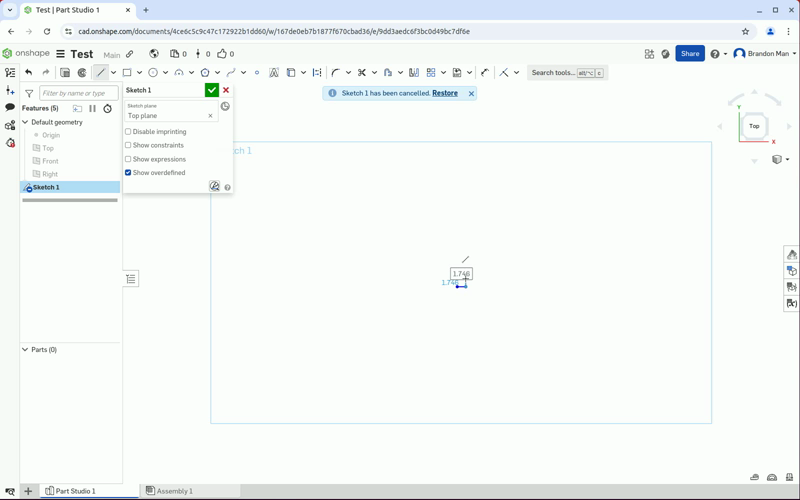
key_down(shift)
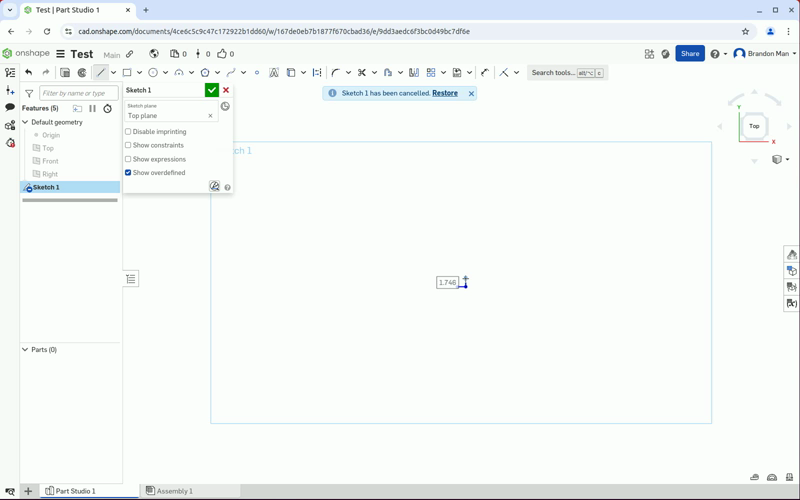
mouse_move(495, 278)
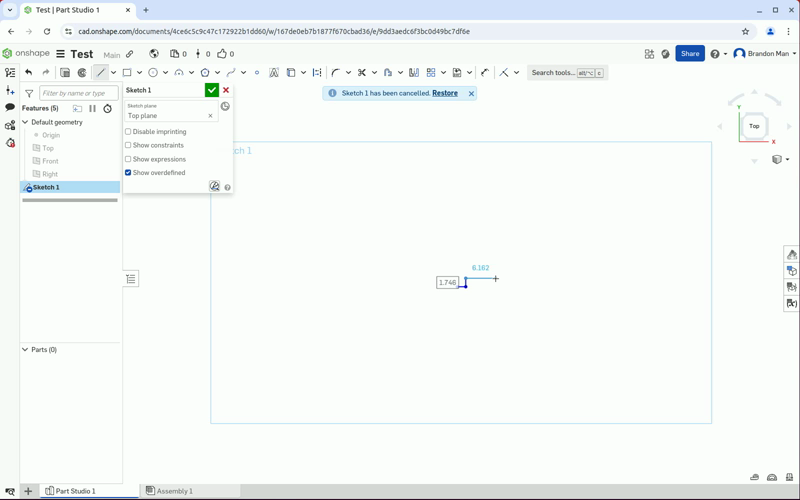
mouse_move(457, 278)
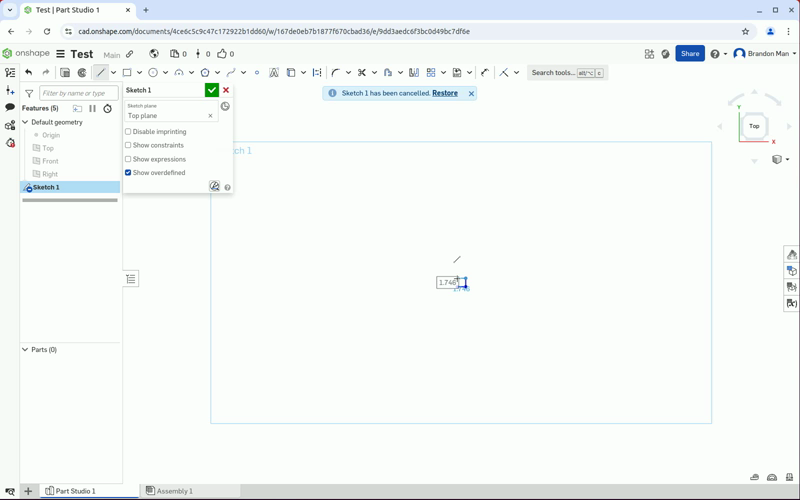
click(457, 278)
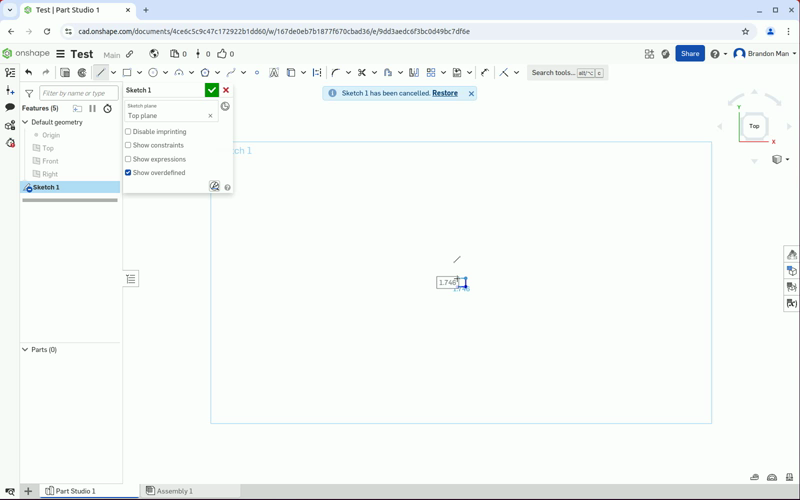
key_up(shift)
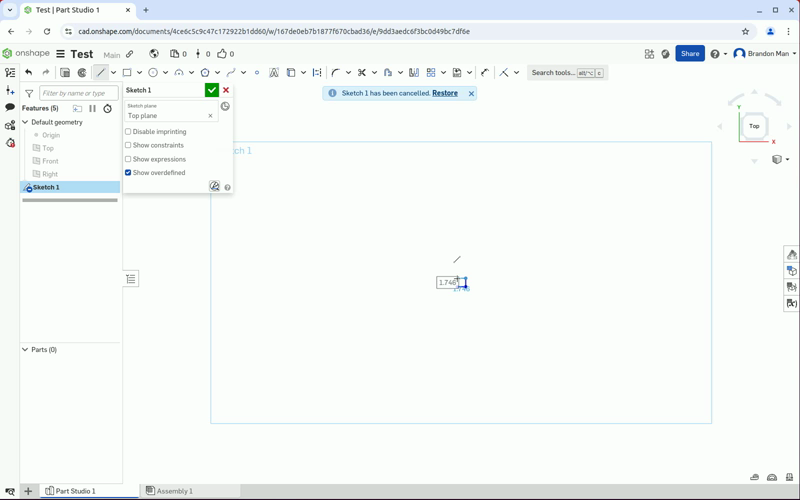
mouse_move(487, 278)
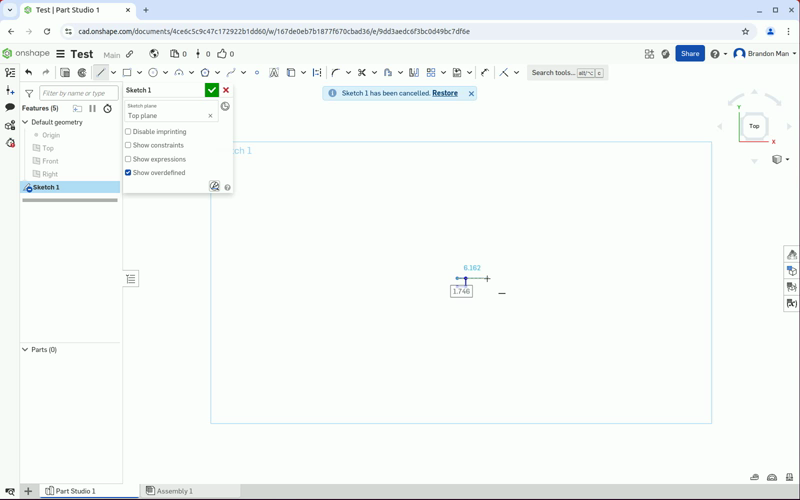
key_down(shift)
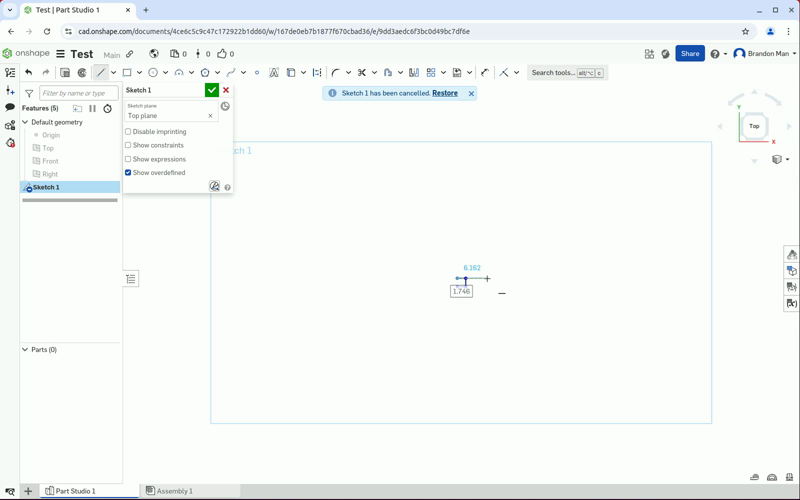
mouse_move(457, 286)
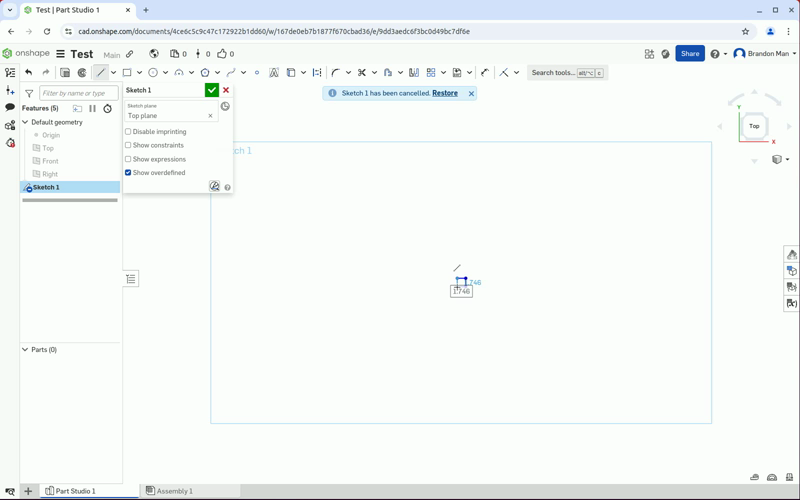
key_up(shift)
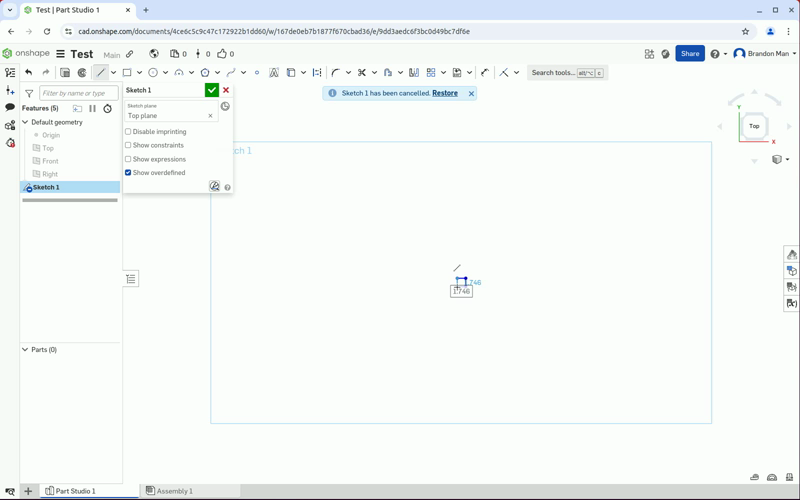
click(457, 286)
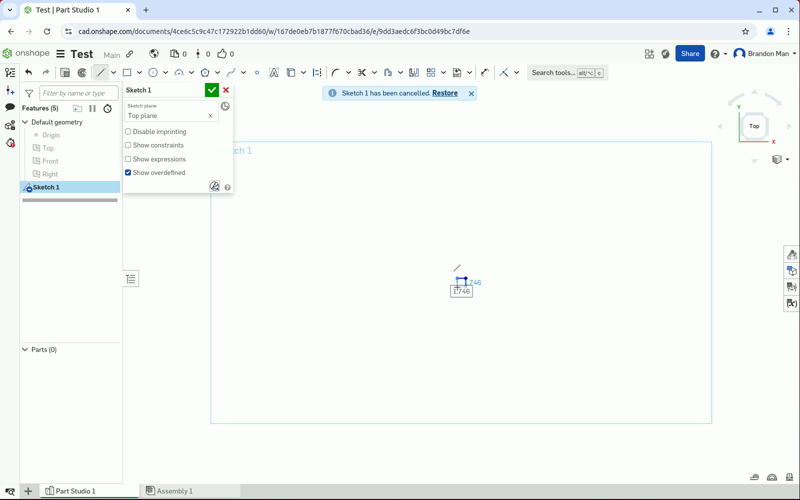
key(esc)
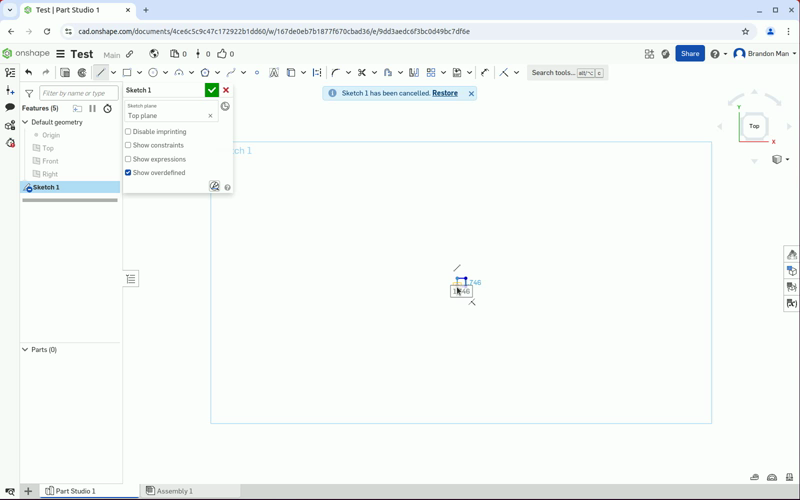
key(c)
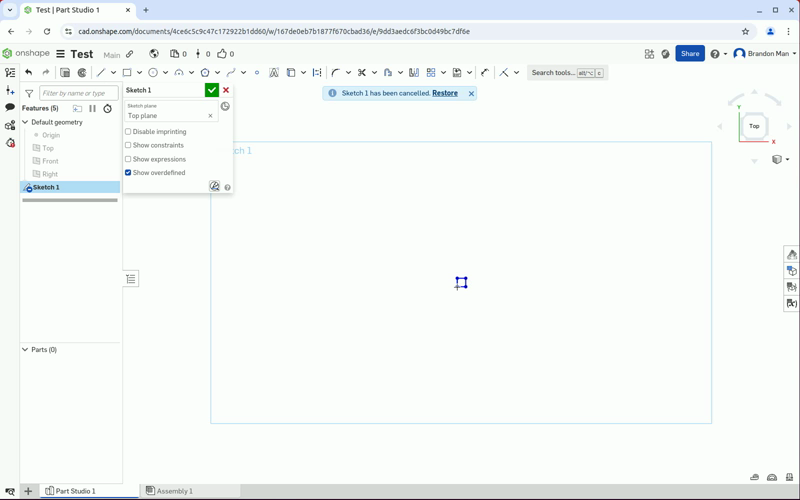
key_down(shift)
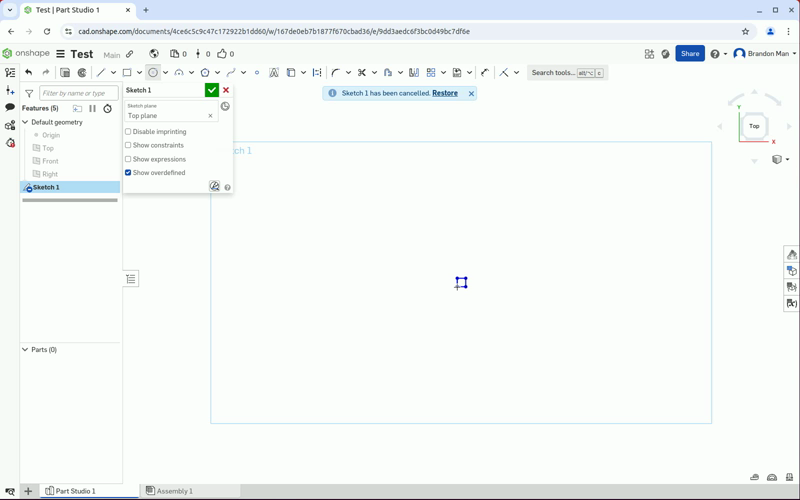
mouse_move(461, 284)
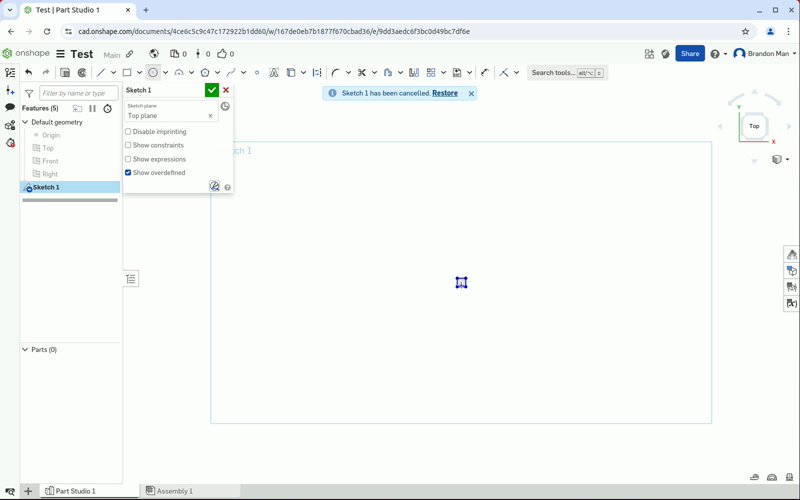
click(461, 284)
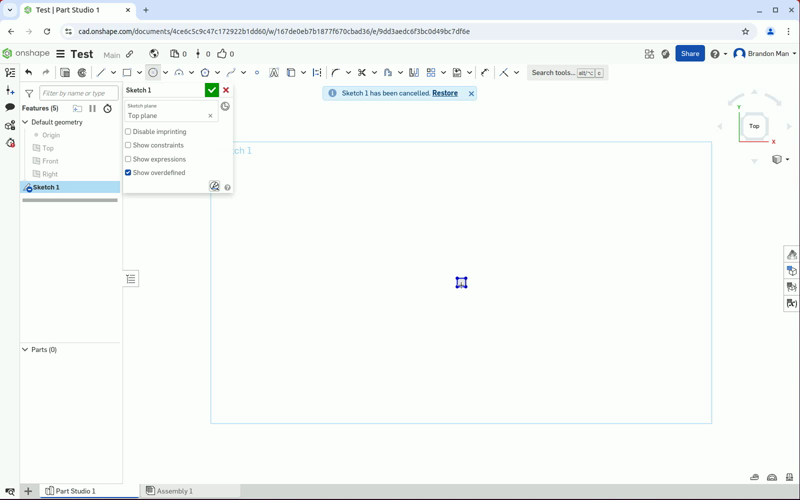
key_up(shift)
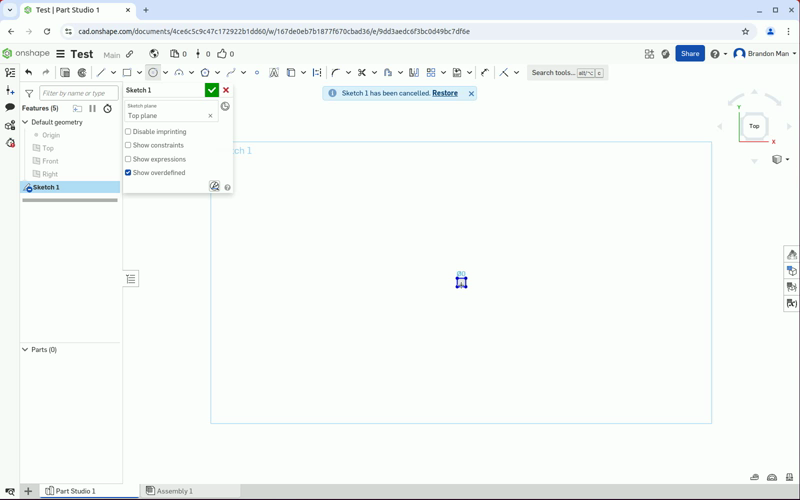
mouse_move(461, 284)
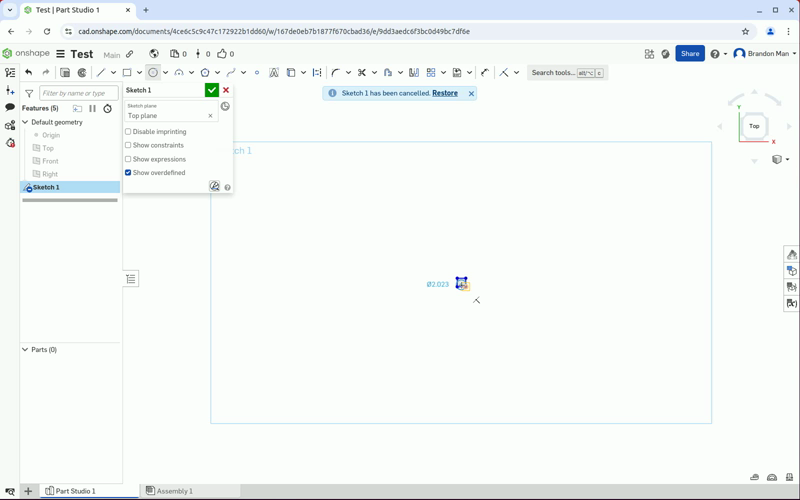
scroll(6)
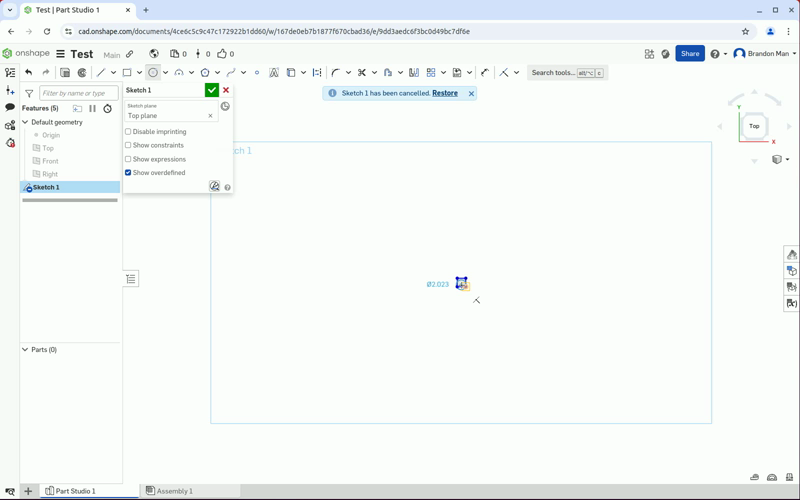
scroll(6)
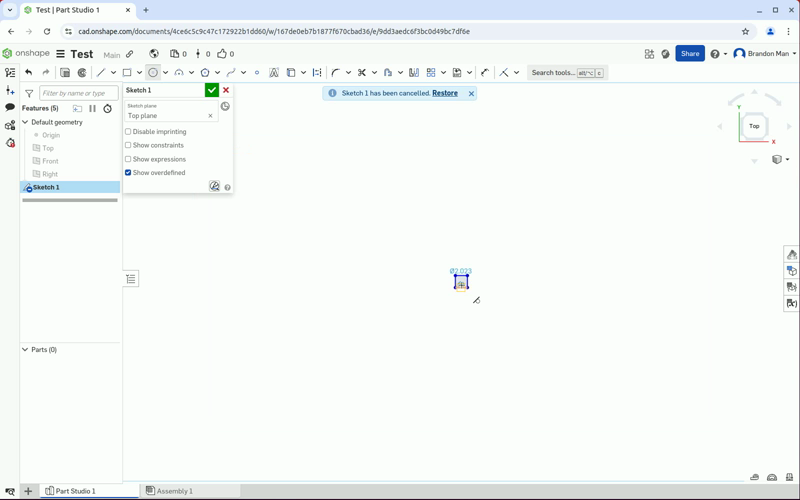
scroll(6)
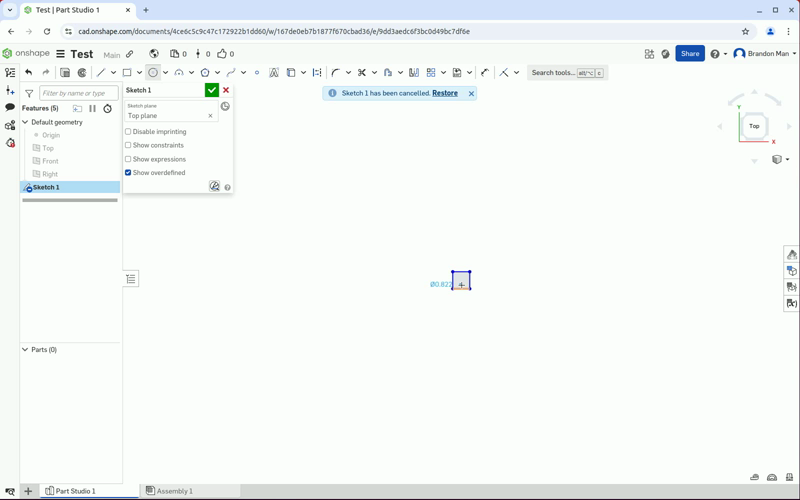
scroll(6)
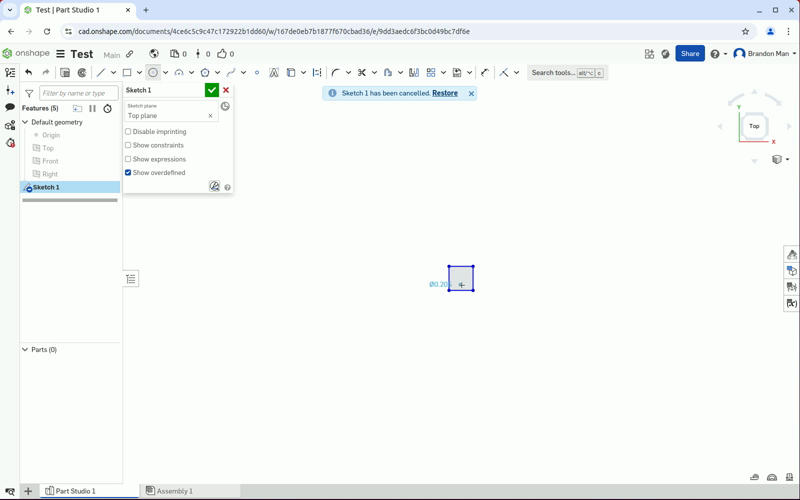
scroll(6)
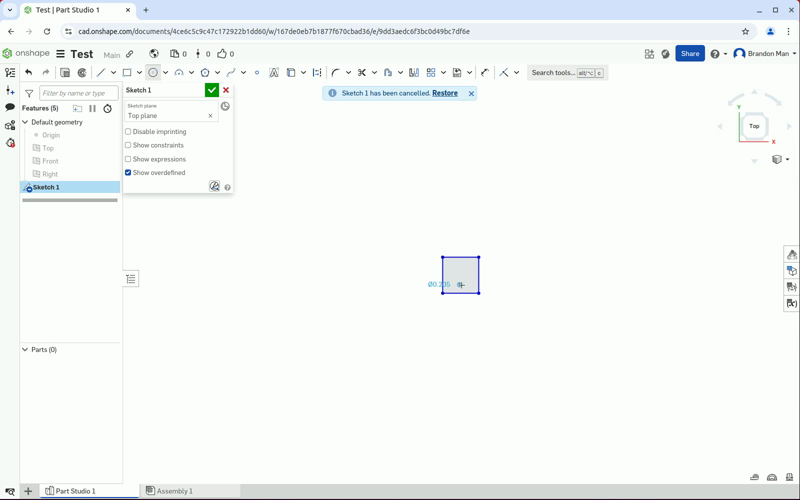
scroll(6)
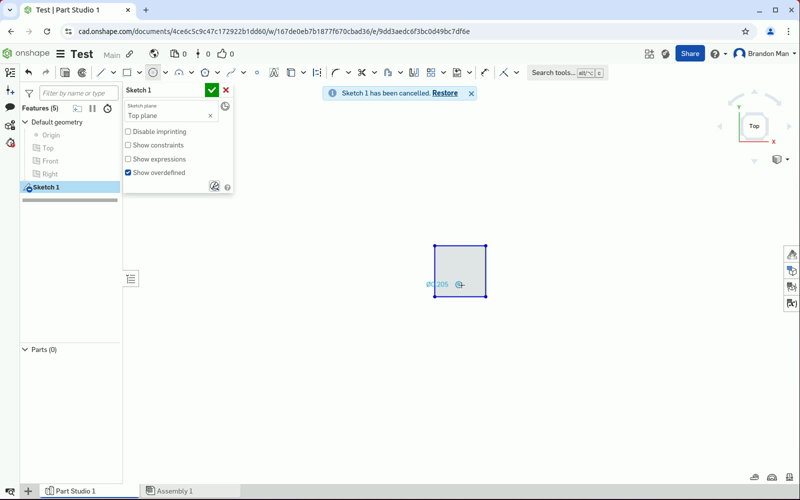
scroll(6)
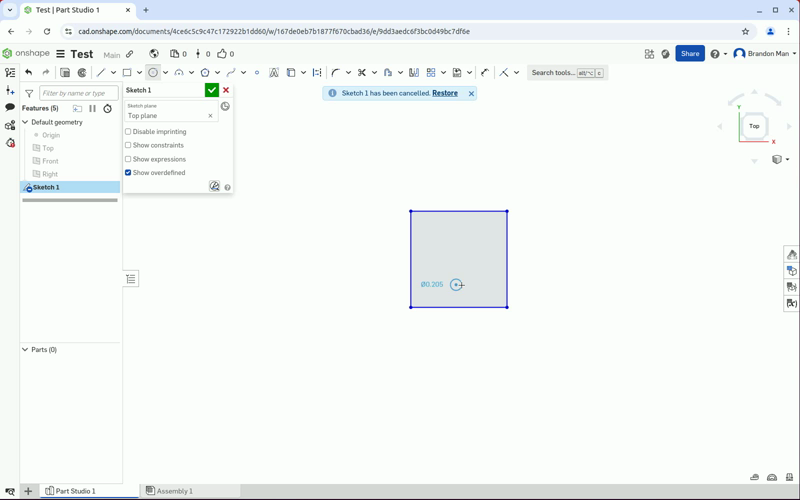
click(461, 284)
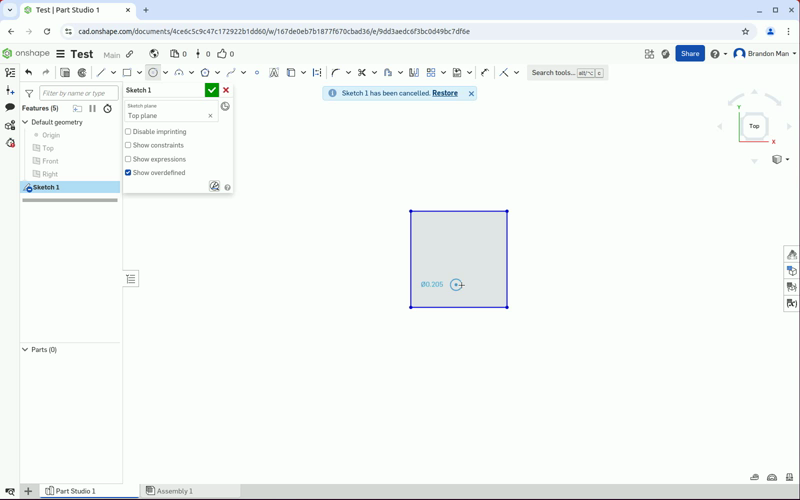
scroll(-6)
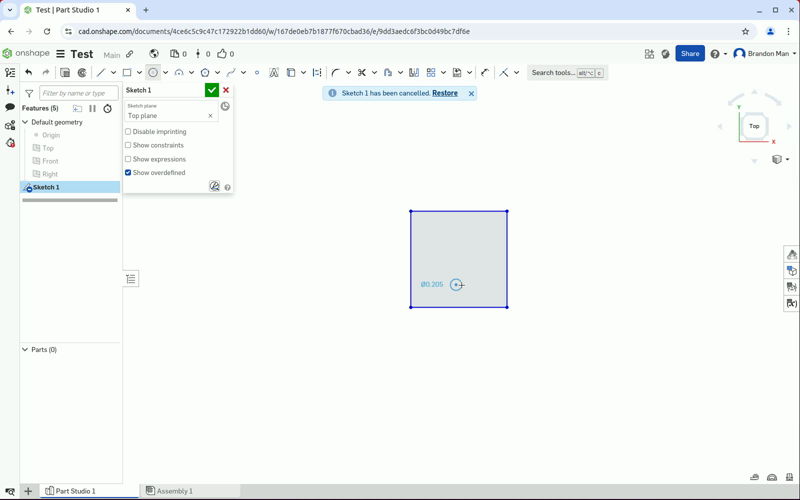
scroll(-6)
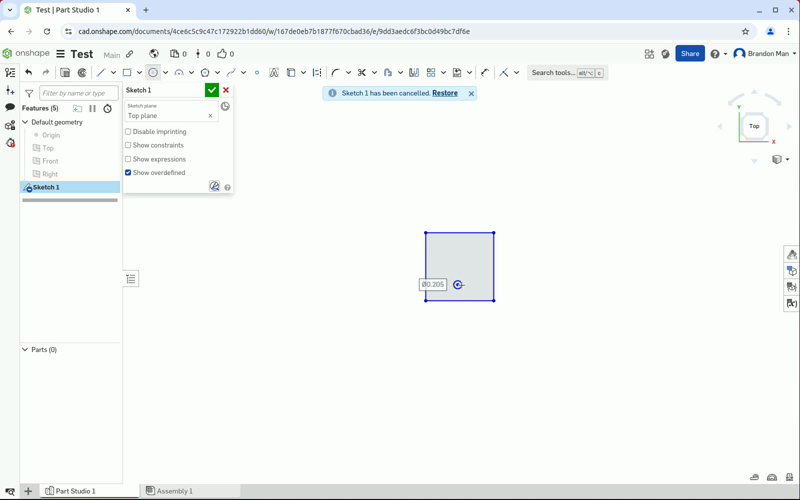
scroll(-6)
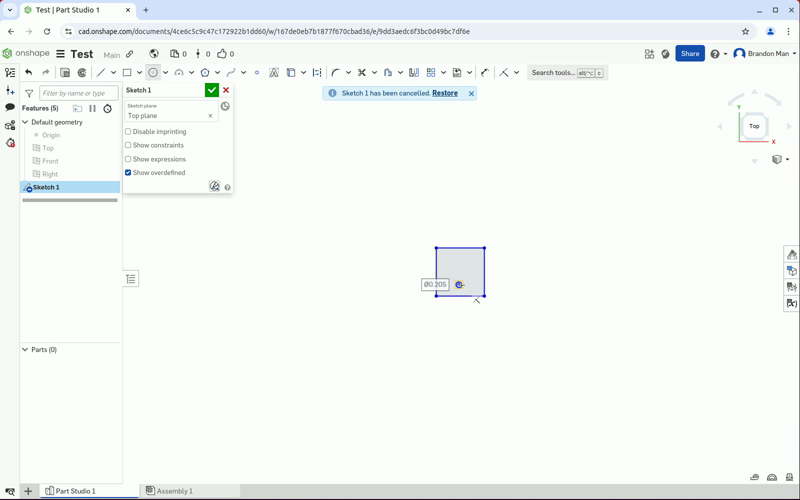
scroll(-6)
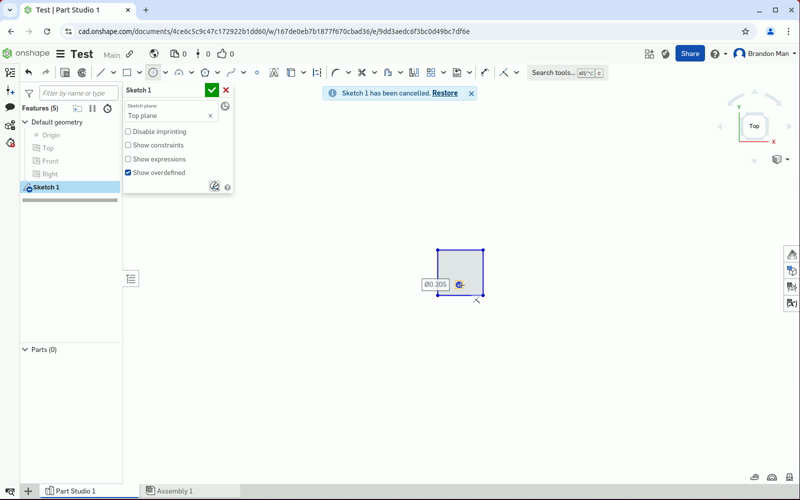
scroll(-6)
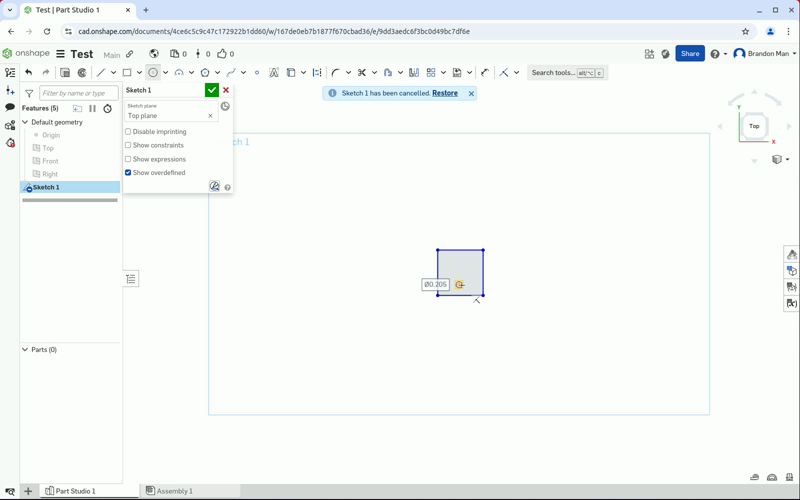
scroll(-6)
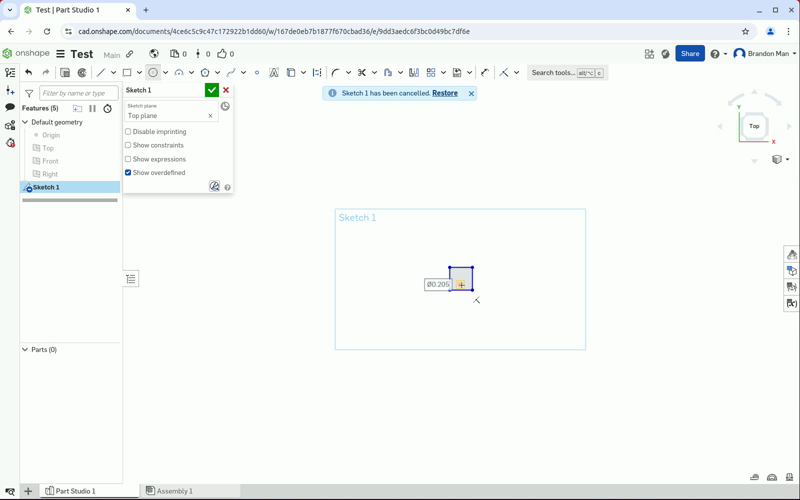
scroll(-6)
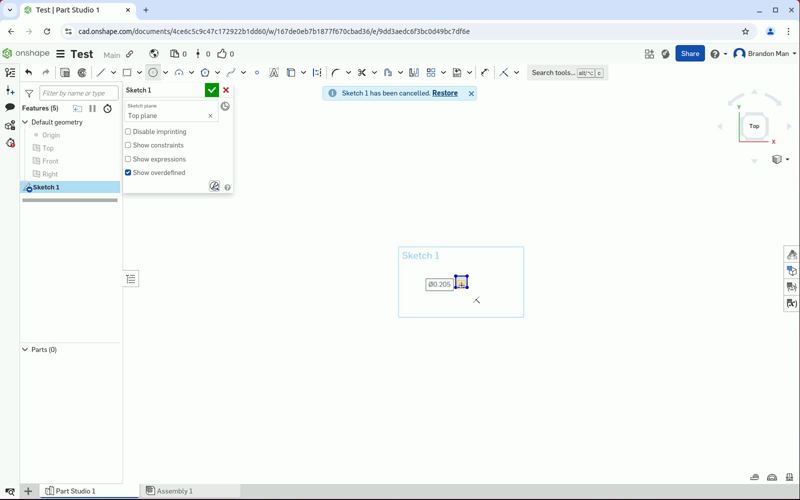
key(esc)
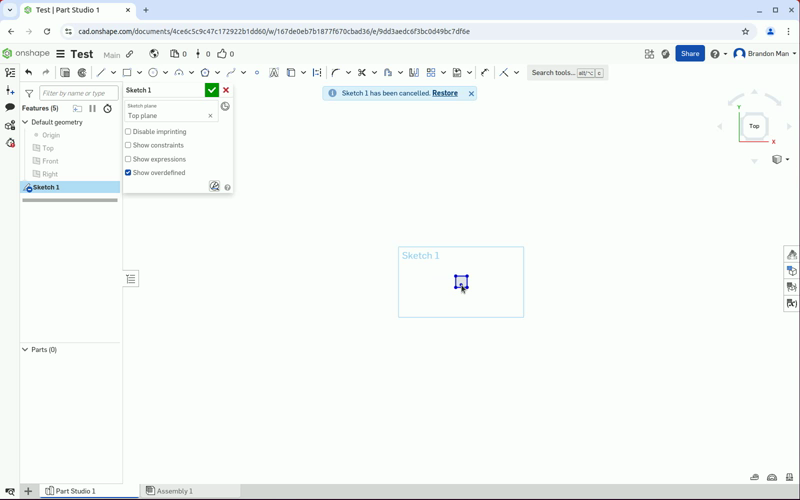
key(c)
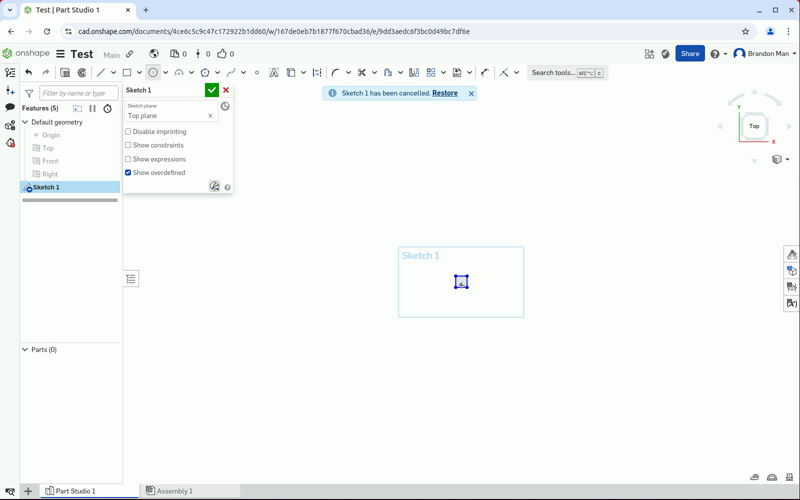
key_down(shift)
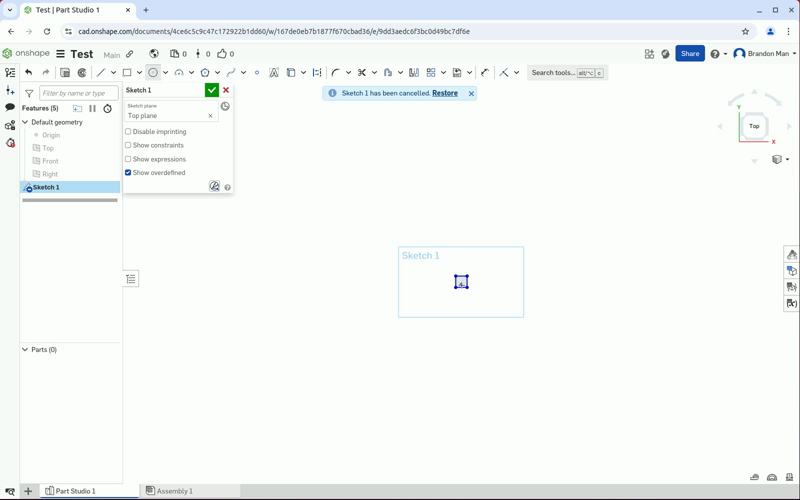
mouse_move(461, 279)
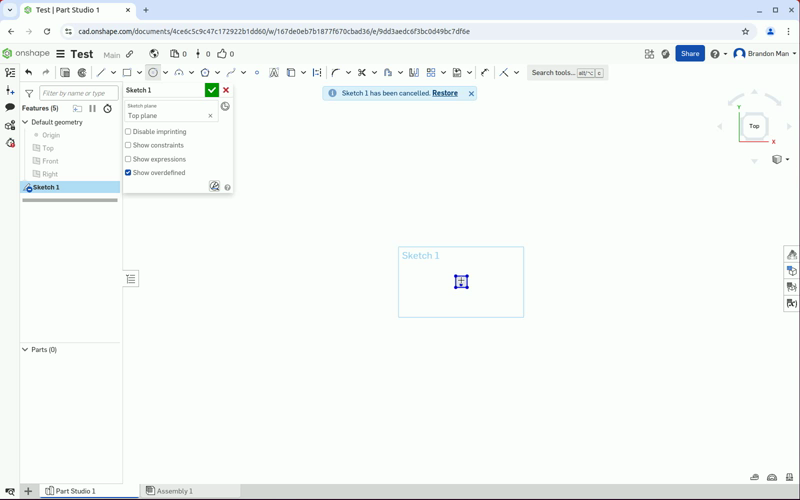
click(461, 279)
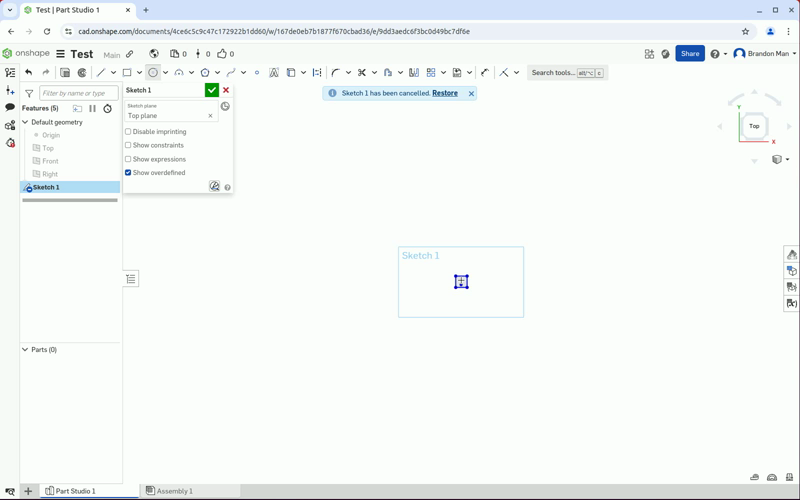
key_up(shift)
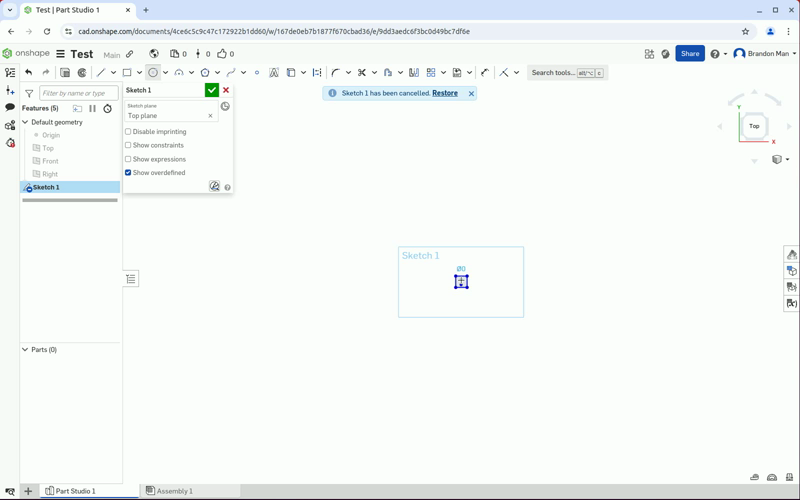
mouse_move(461, 279)
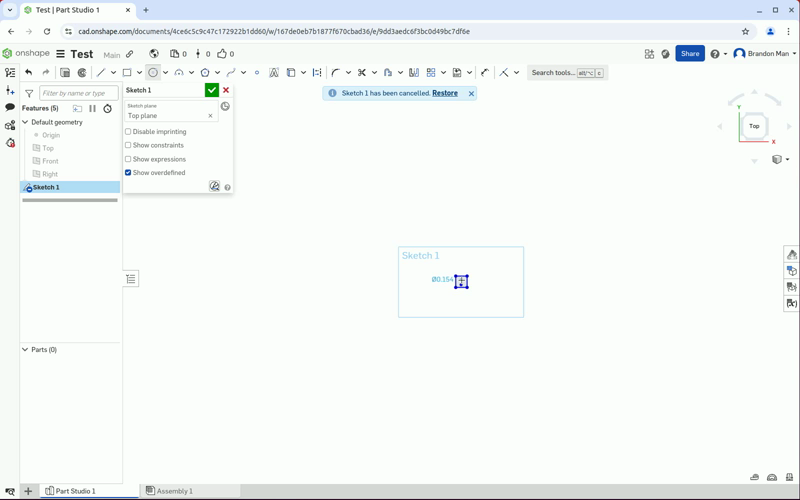
scroll(6)
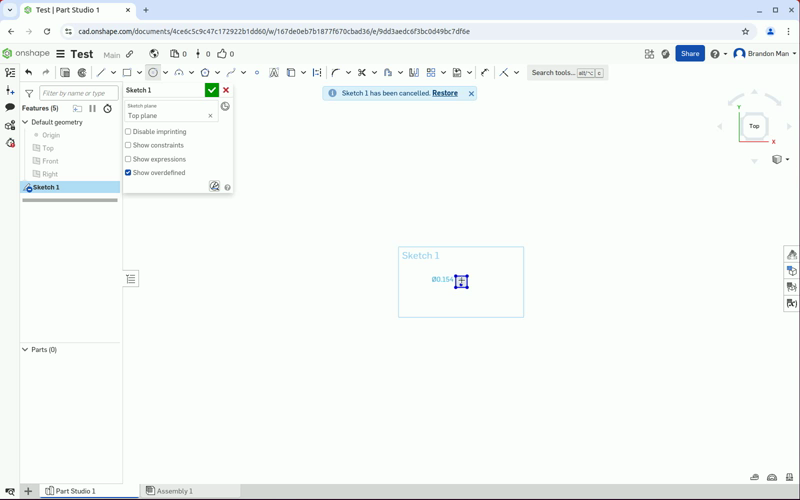
scroll(6)
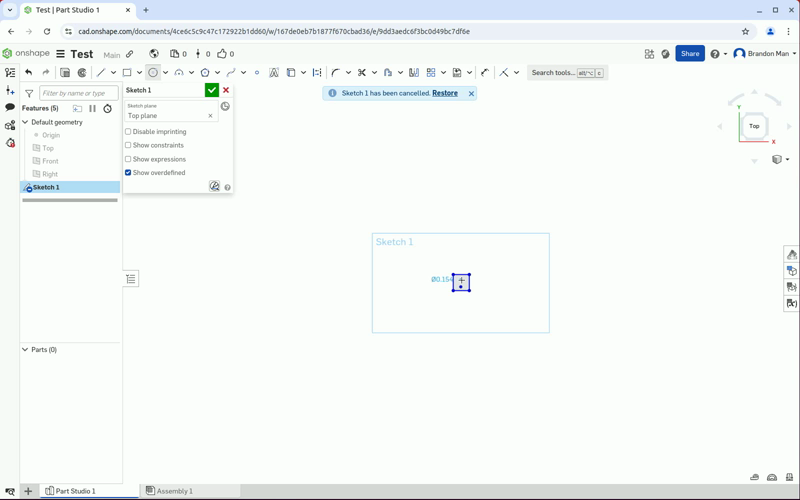
scroll(6)
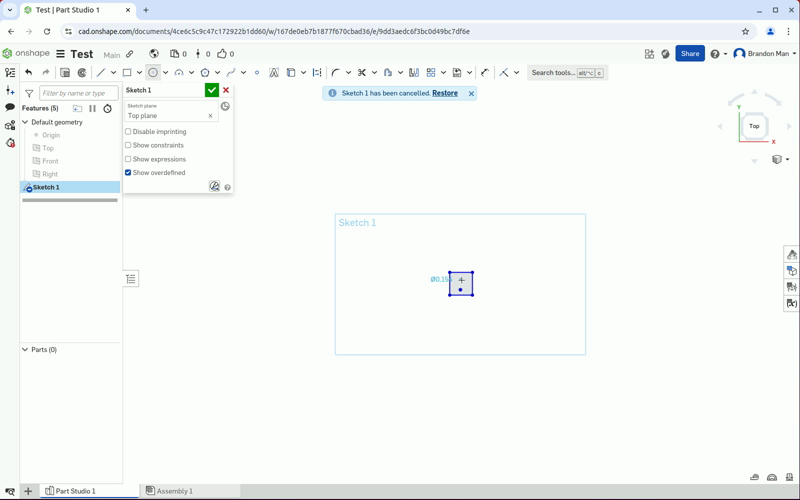
scroll(6)
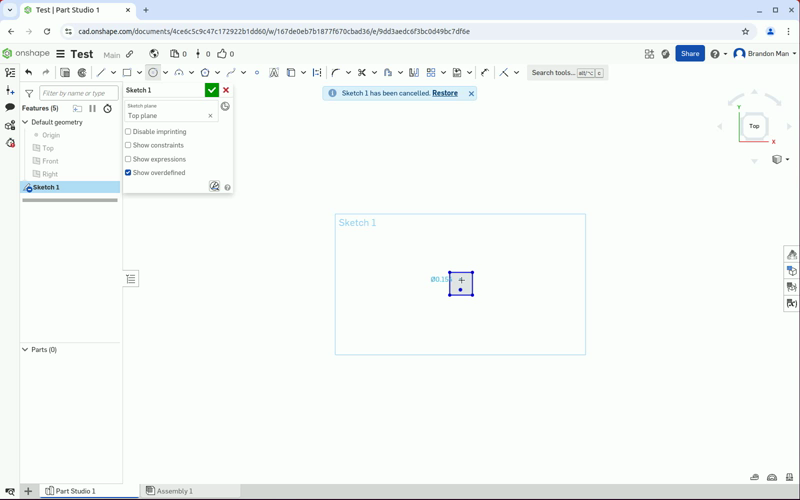
scroll(6)
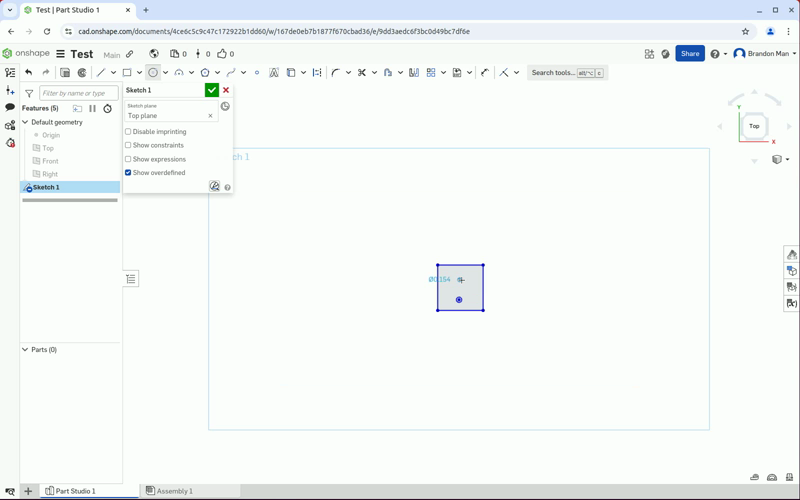
scroll(6)
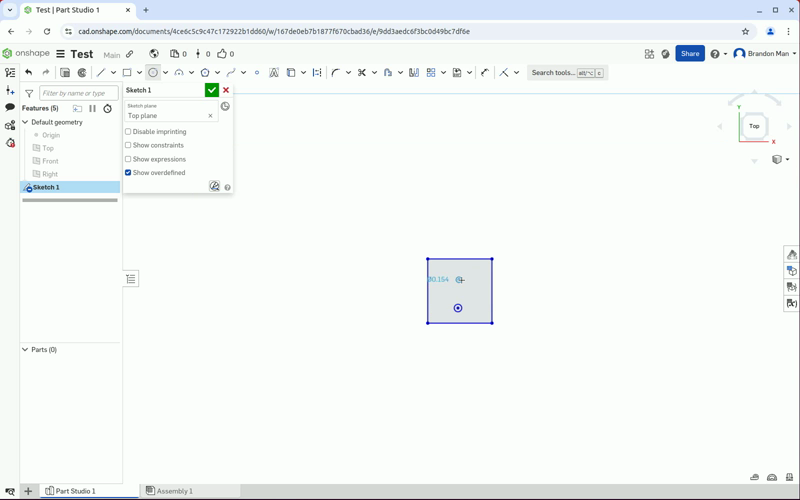
scroll(6)
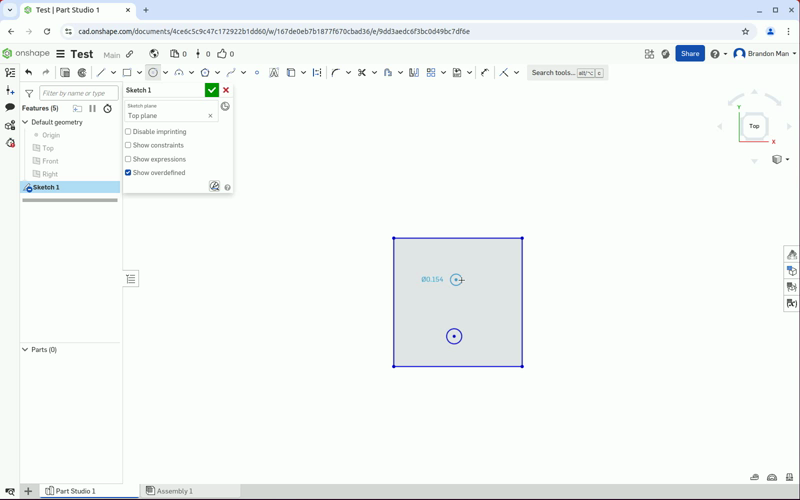
click(461, 279)
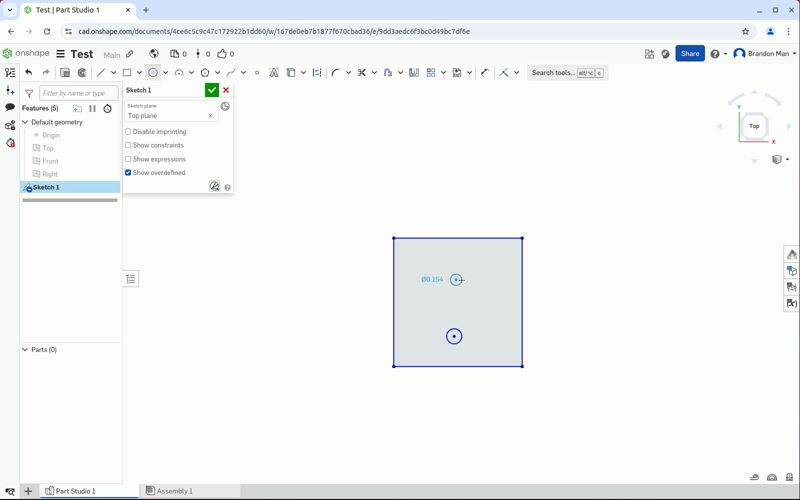
scroll(-6)
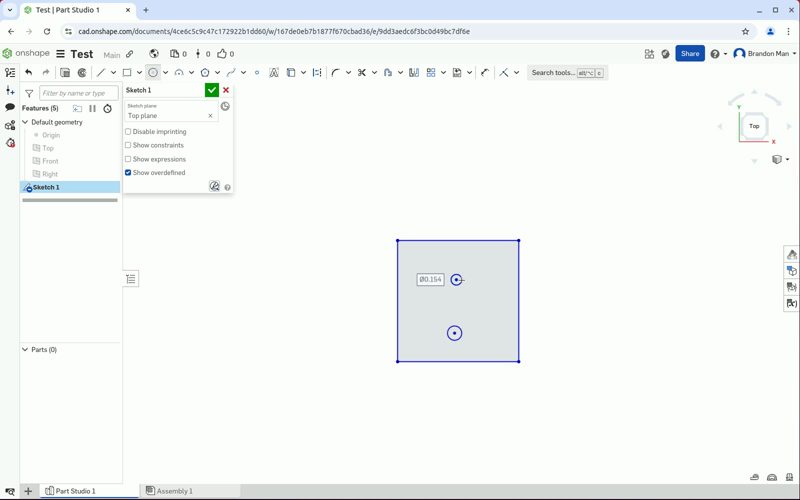
scroll(-6)
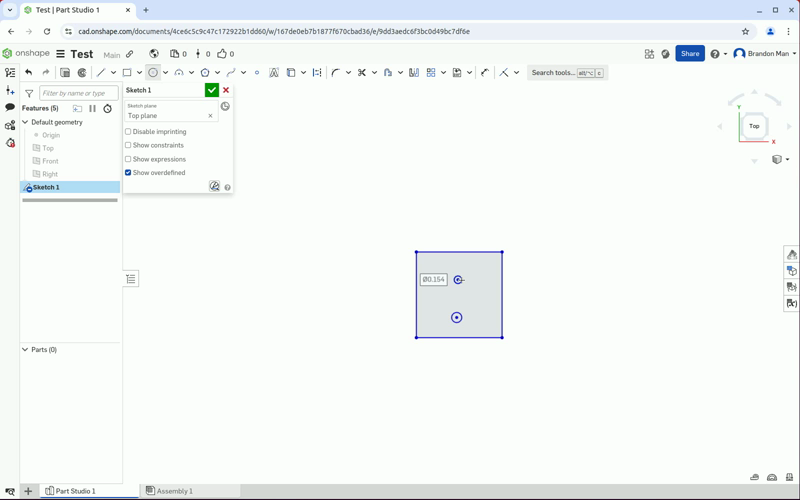
scroll(-6)
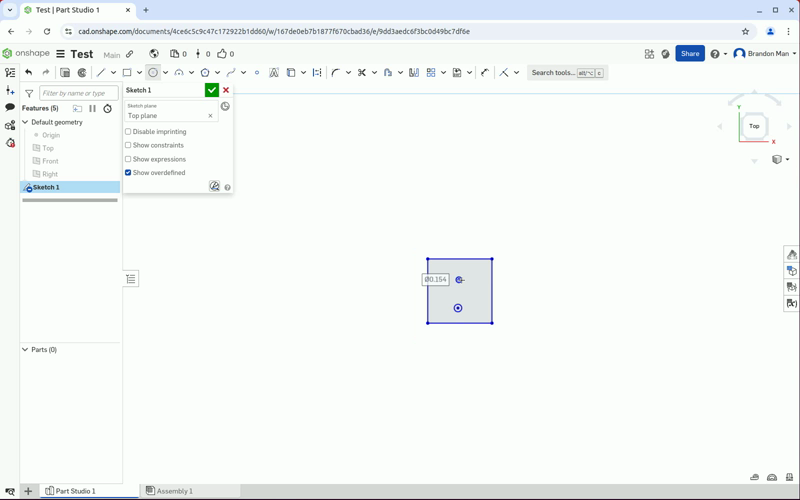
scroll(-6)
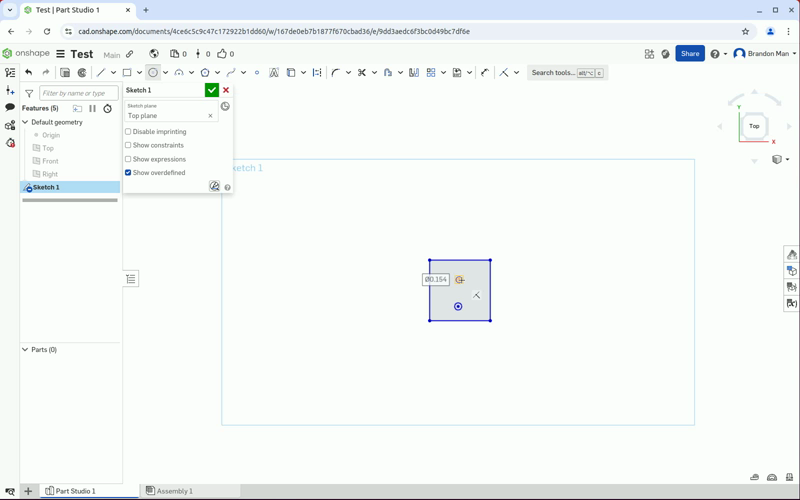
scroll(-6)
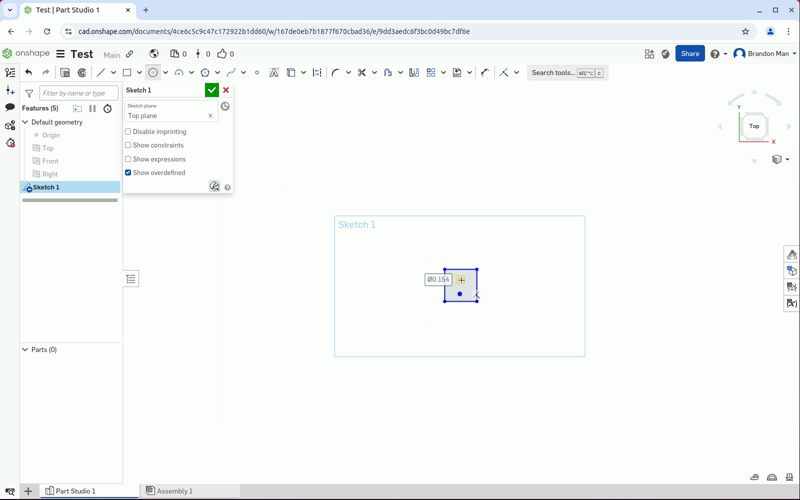
scroll(-6)
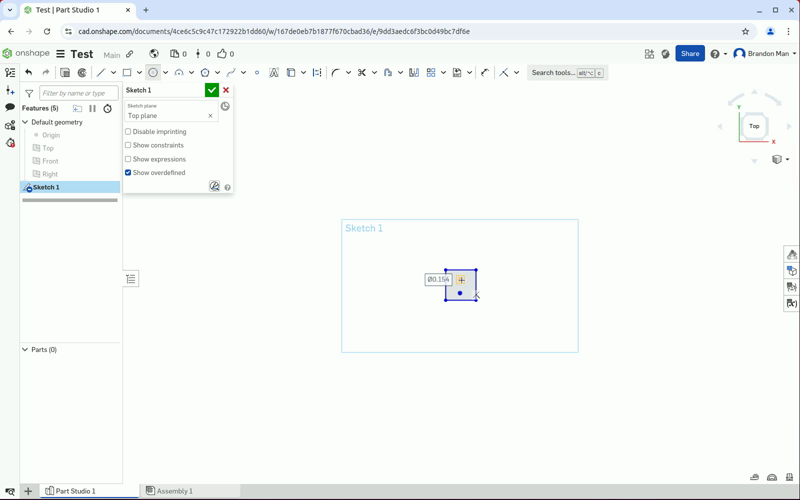
scroll(-6)
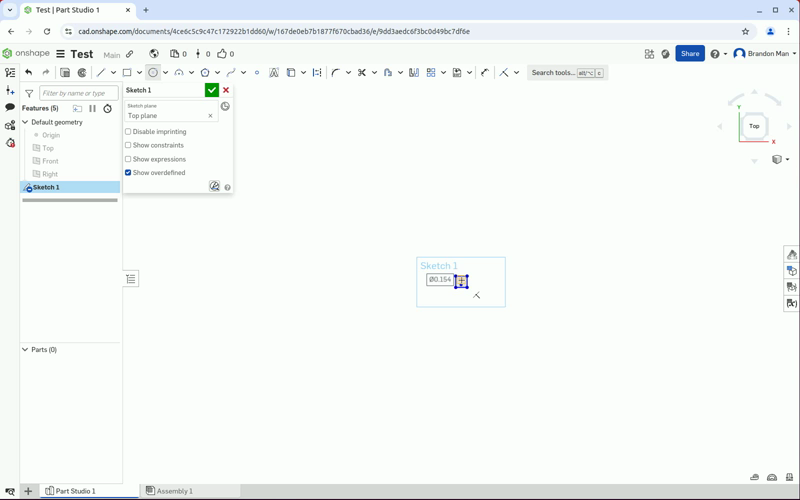
key(esc)
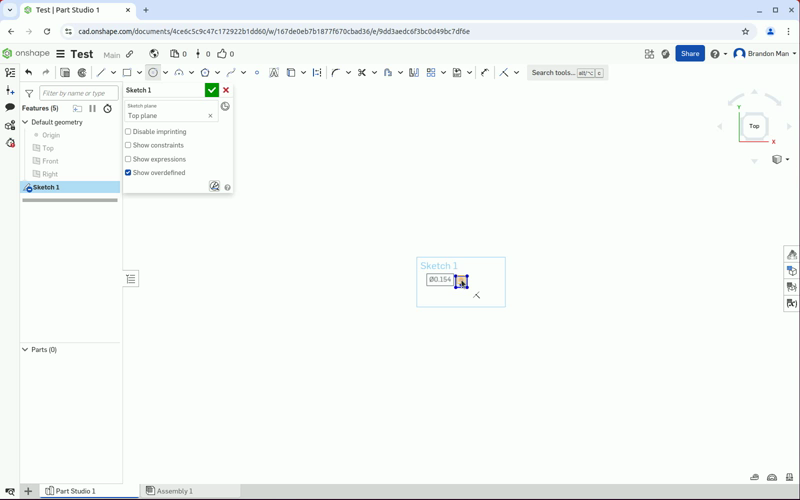
mouse_move(459, 285)
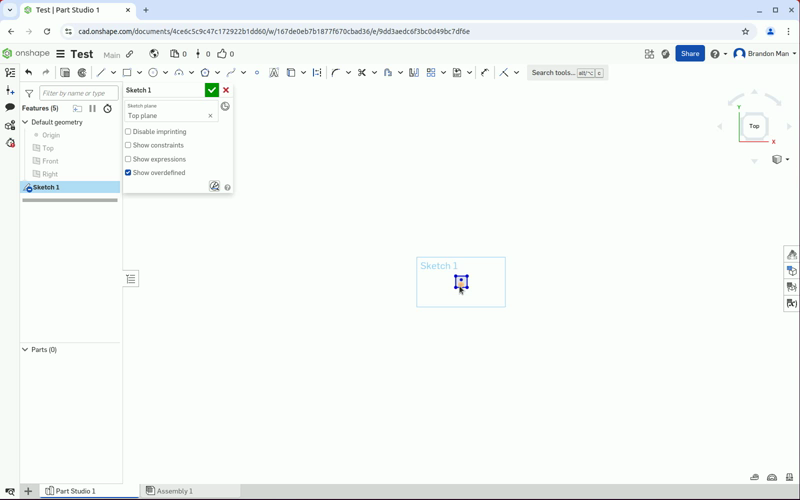
scroll(6)
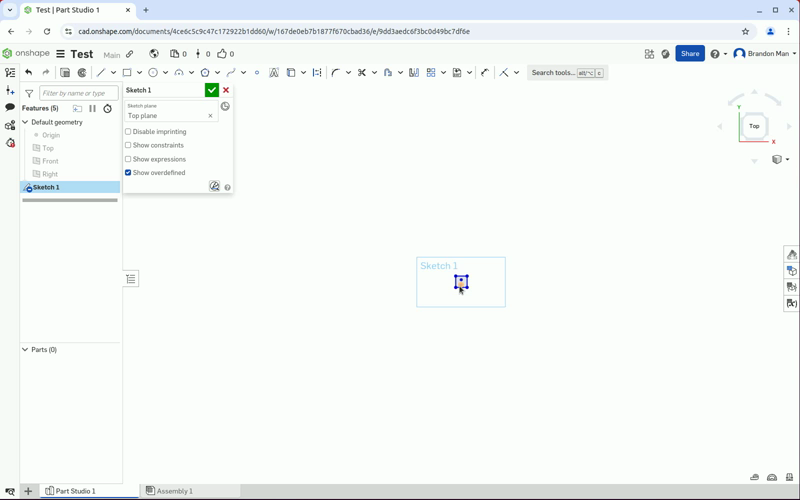
scroll(6)
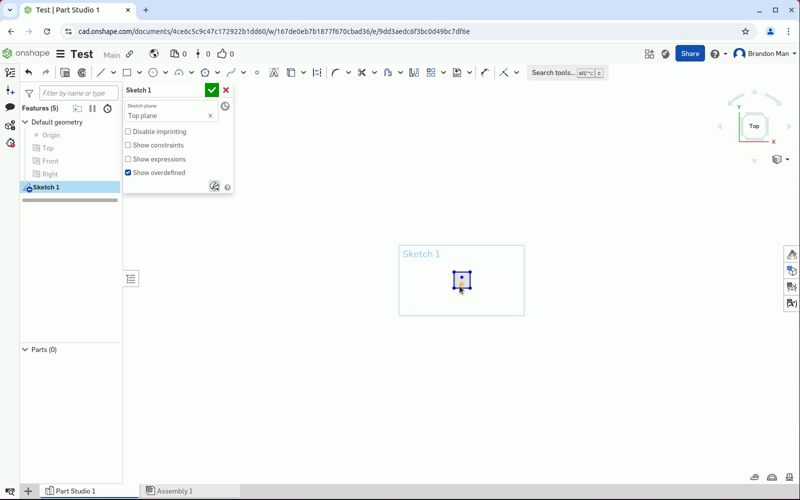
scroll(6)
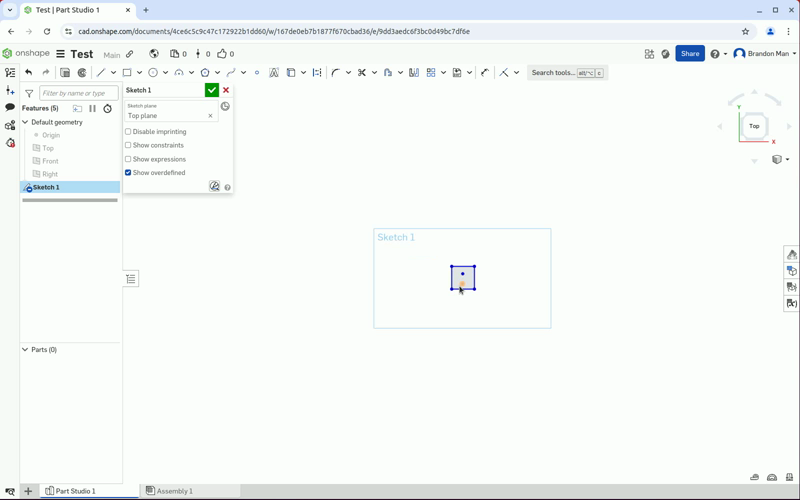
scroll(6)
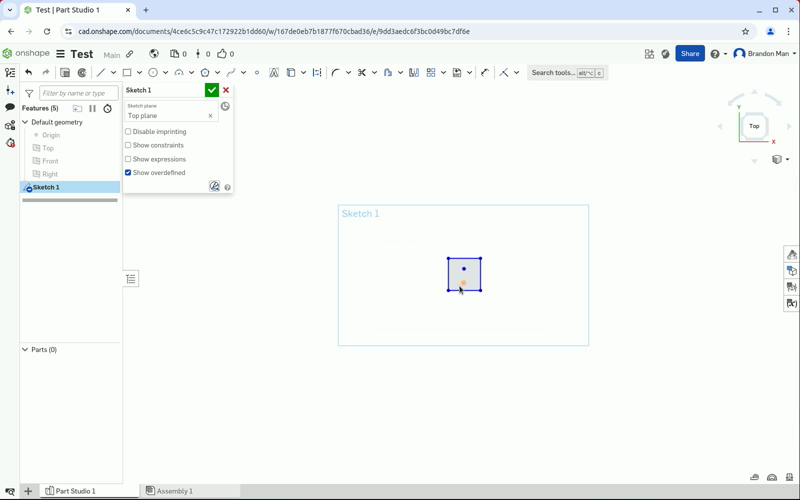
scroll(6)
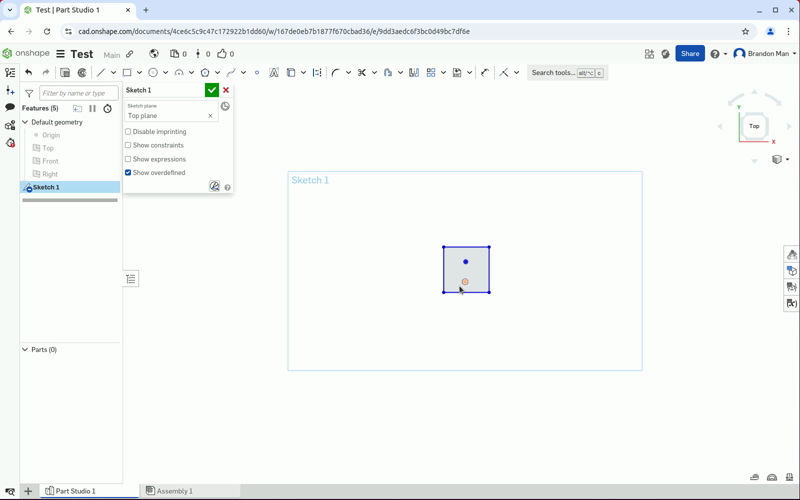
scroll(6)
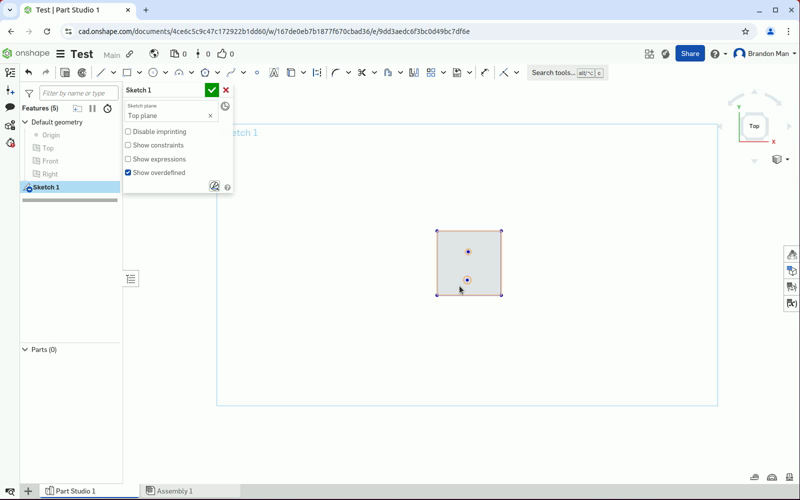
scroll(6)
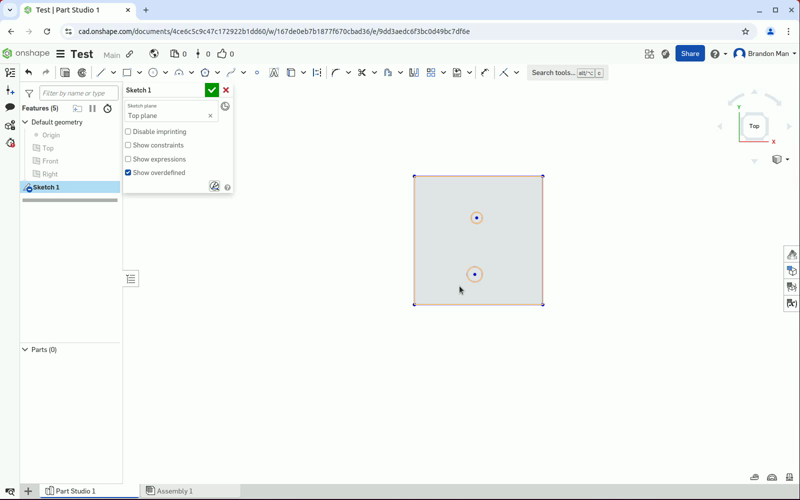
click(459, 285)
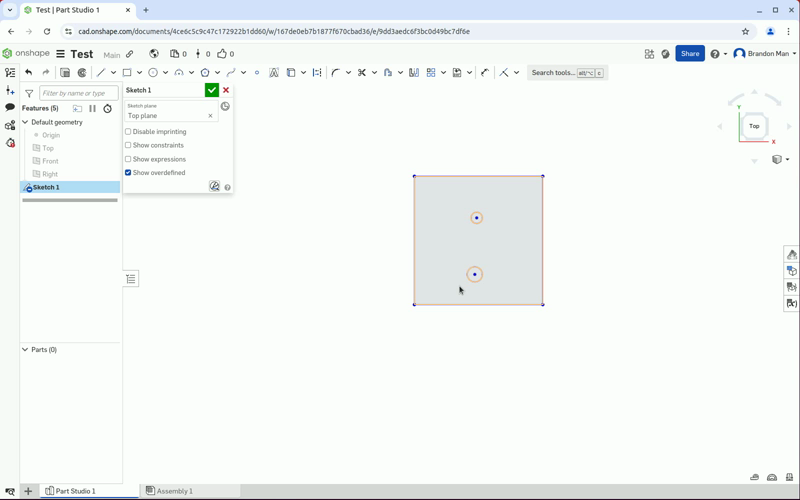
scroll(-6)
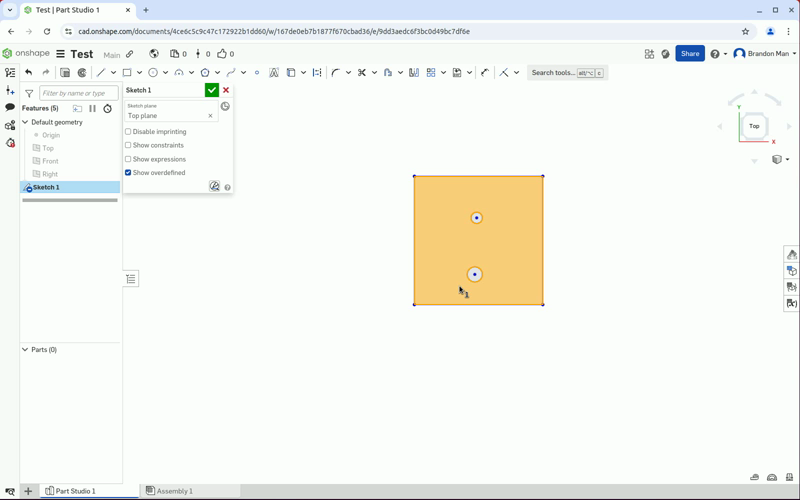
scroll(-6)
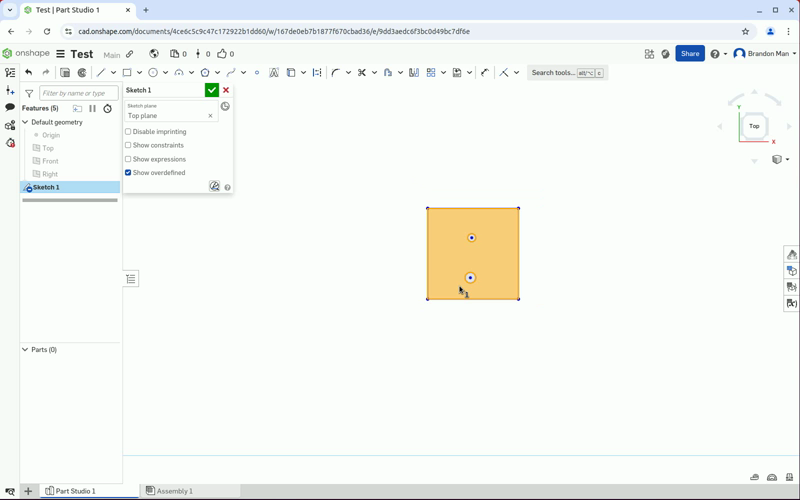
scroll(-6)
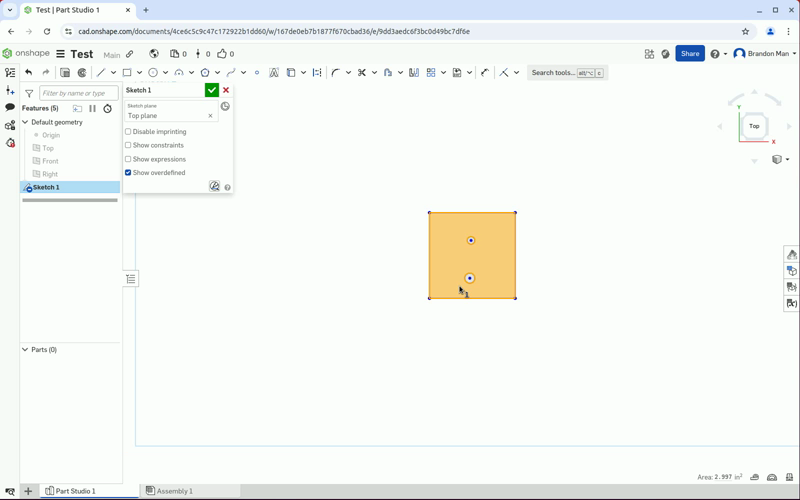
scroll(-6)
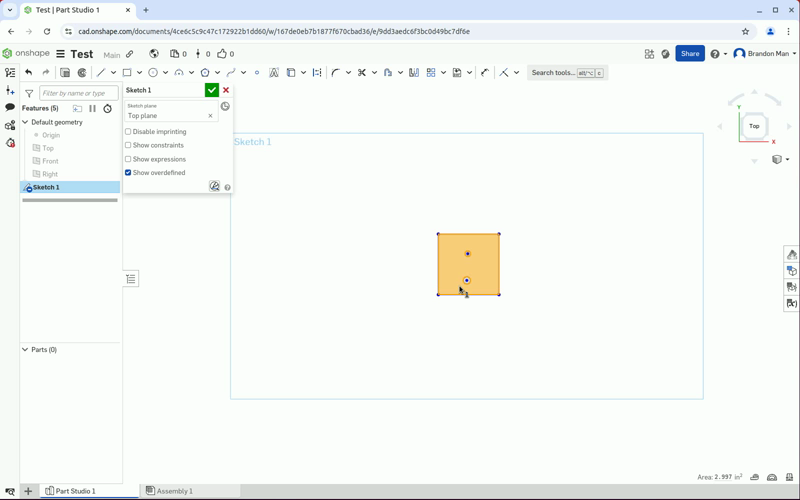
scroll(-6)
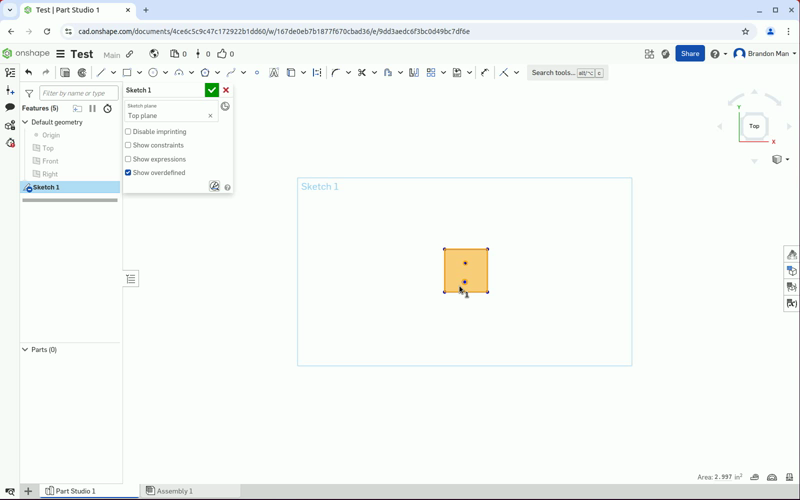
scroll(-6)
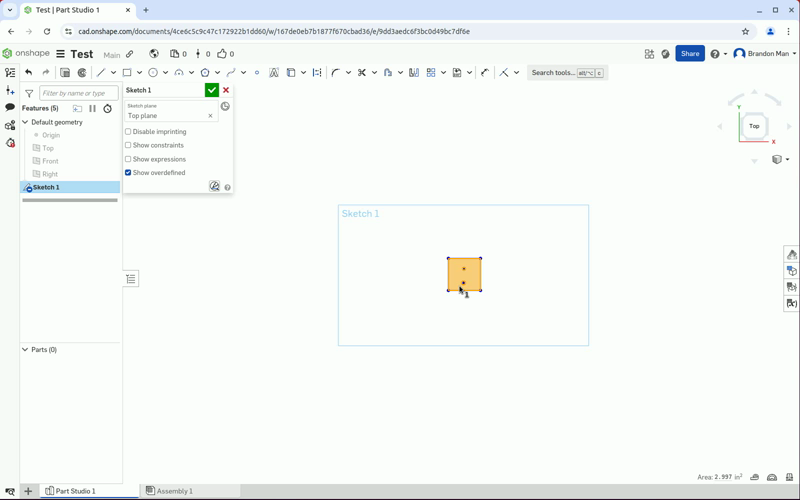
scroll(-6)
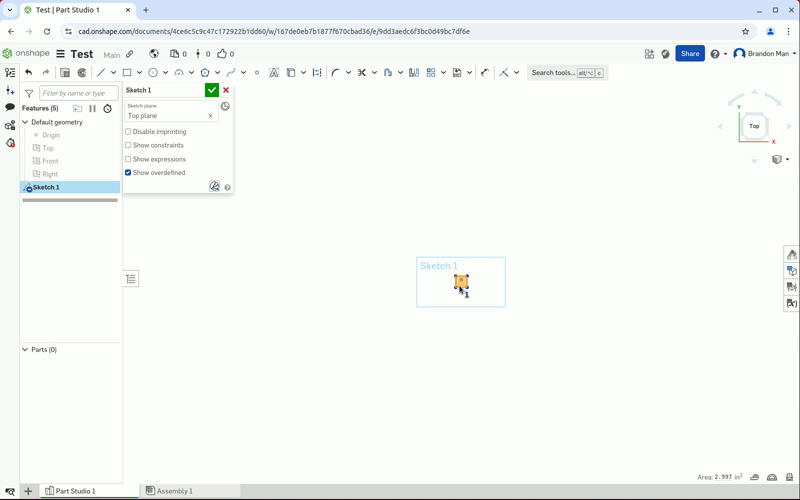
mouse_move(73, 352)
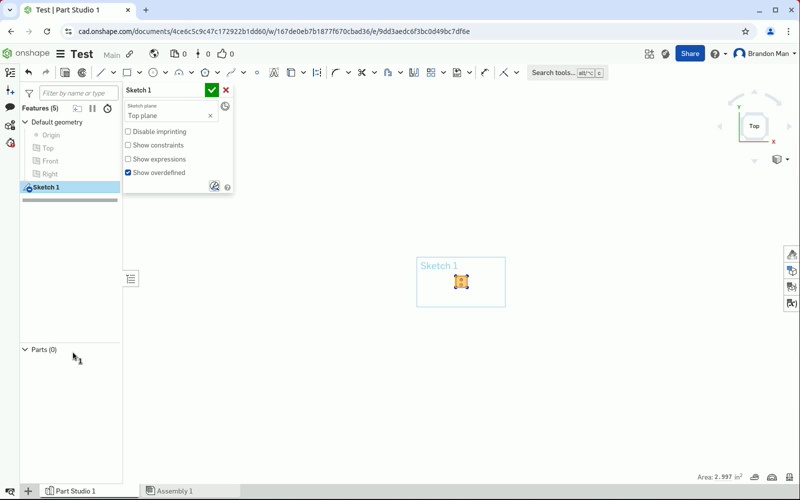
key(shift+y)
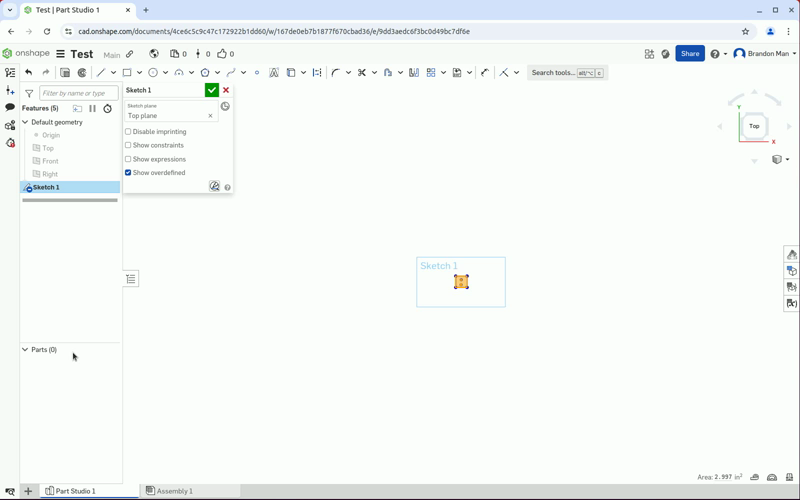
key(shift+e)
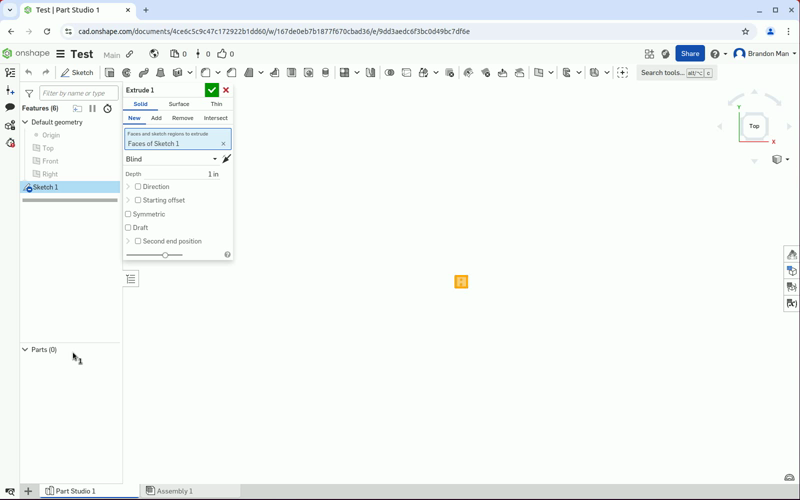
mouse_move(143, 106)
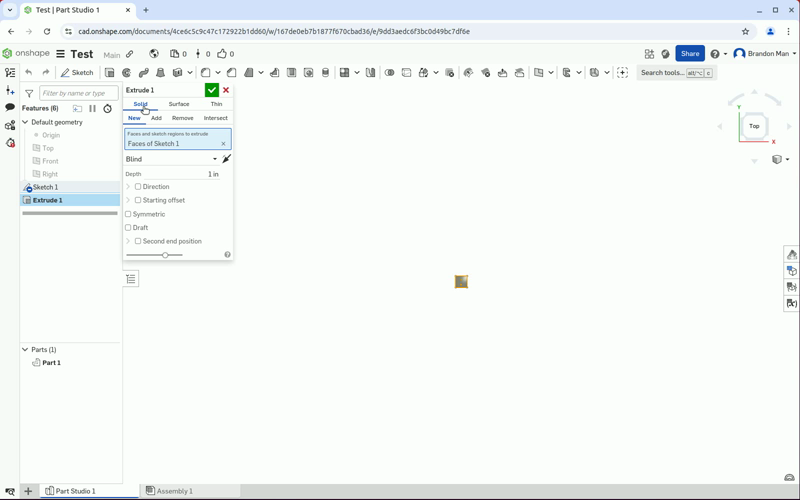
click(143, 106)
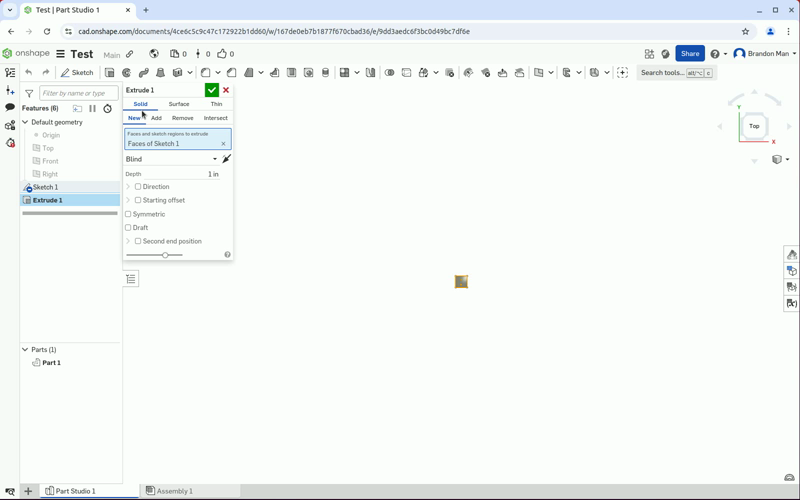
mouse_move(137, 120)
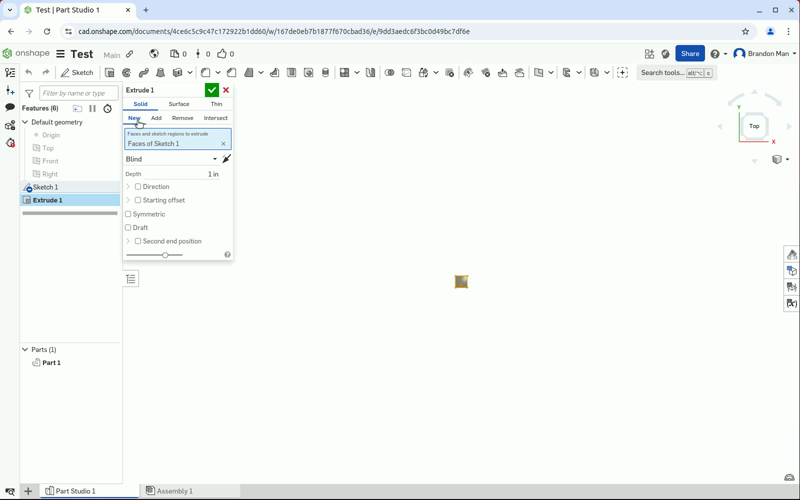
click(137, 120)
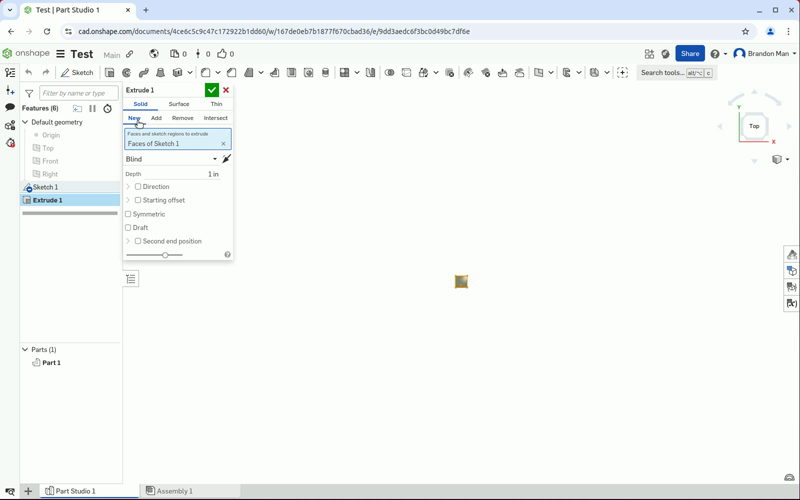
key(tab, 4)
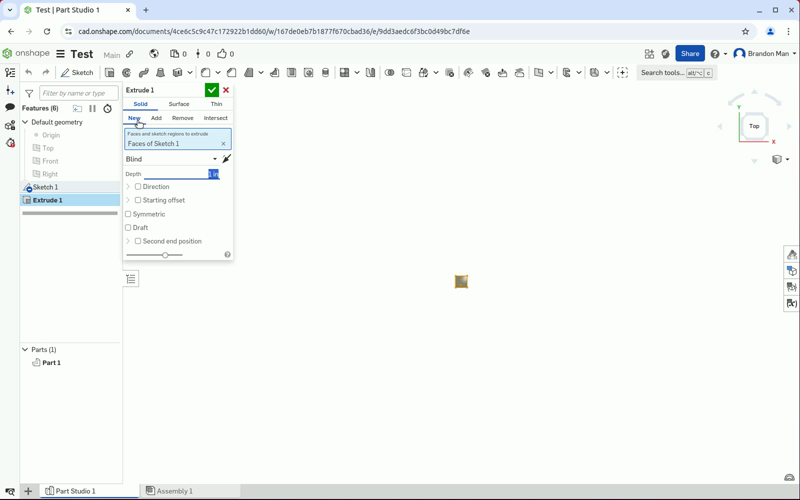
text(-0.241)
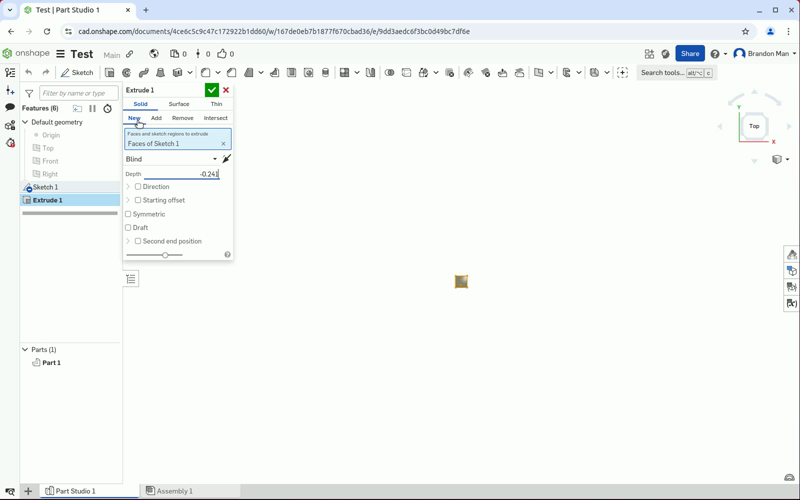
key(enter)
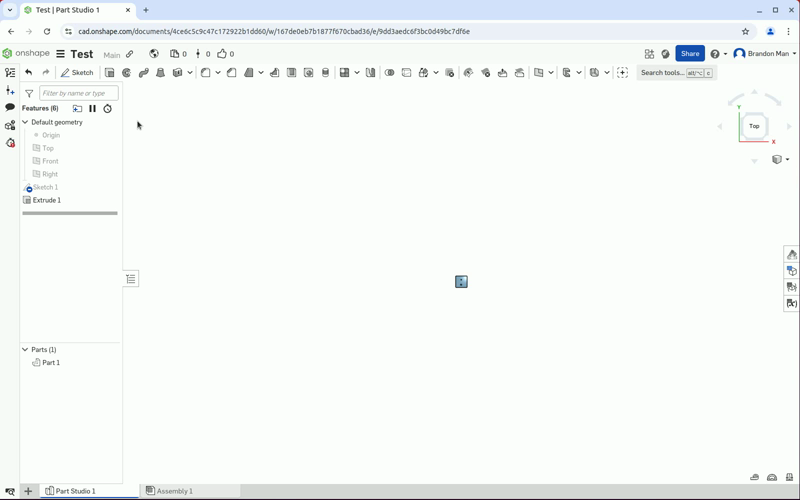
key(shift+h)
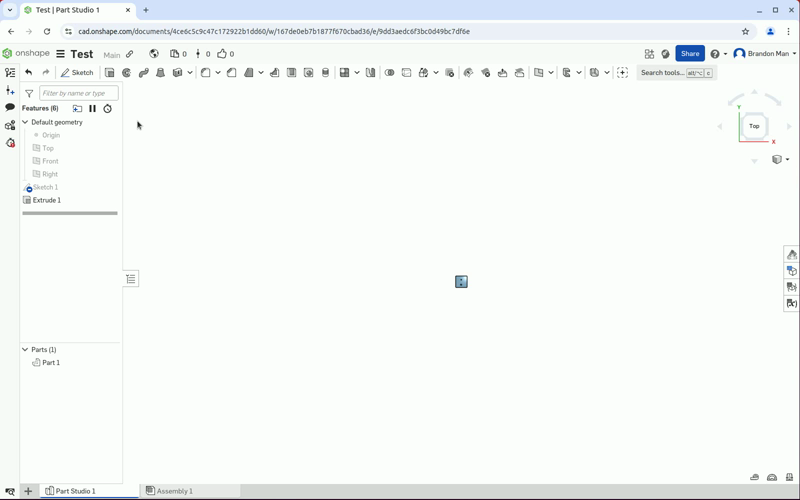
key(shift+h)
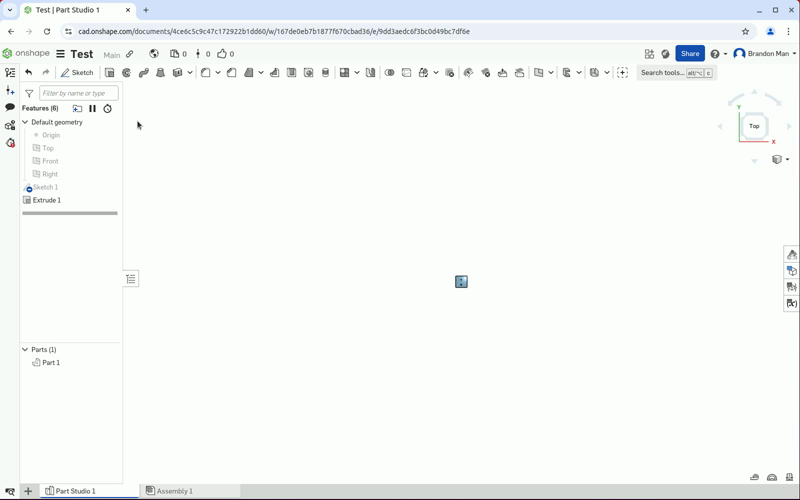
mouse_move(73, 189)
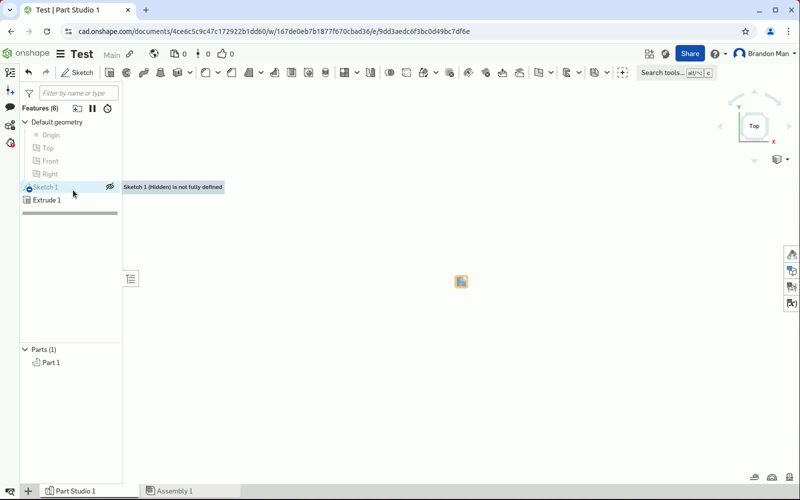
click(73, 189)
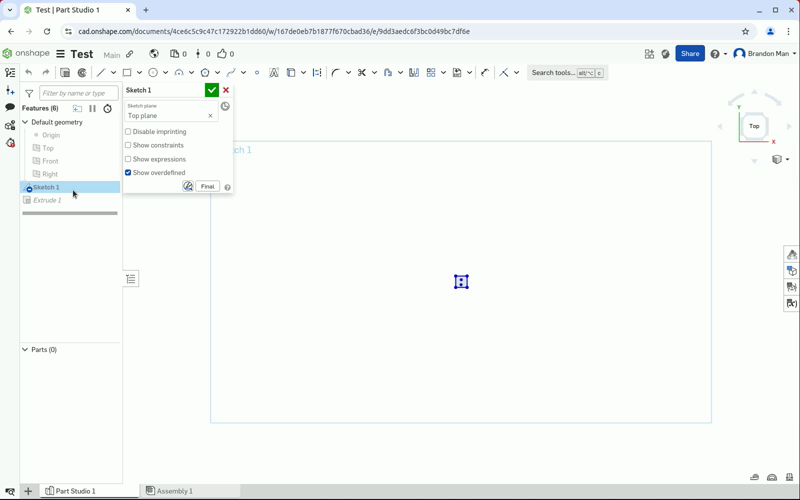
mouse_move(229, 92)
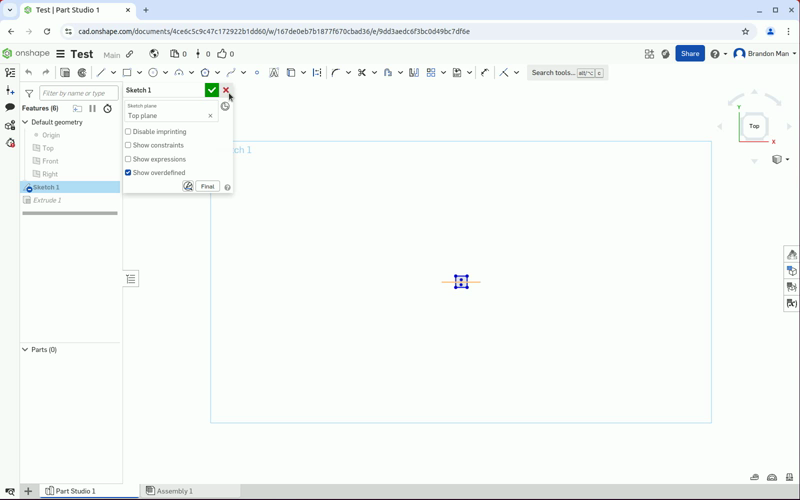
click(229, 92)
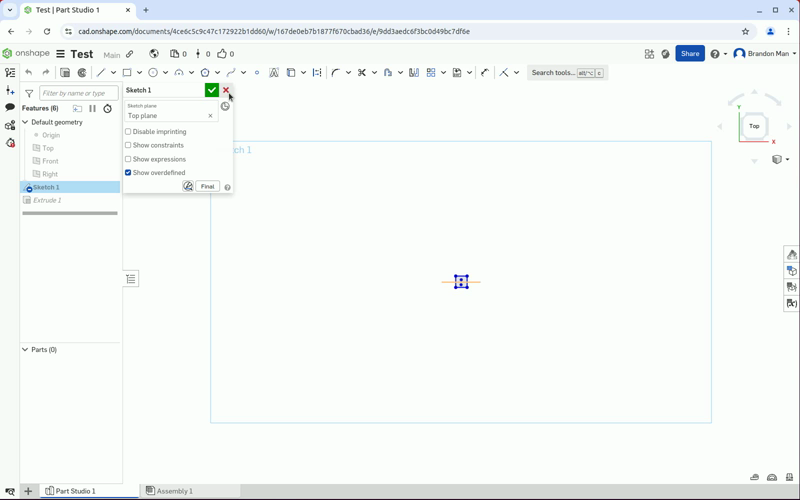
key(shift+s)
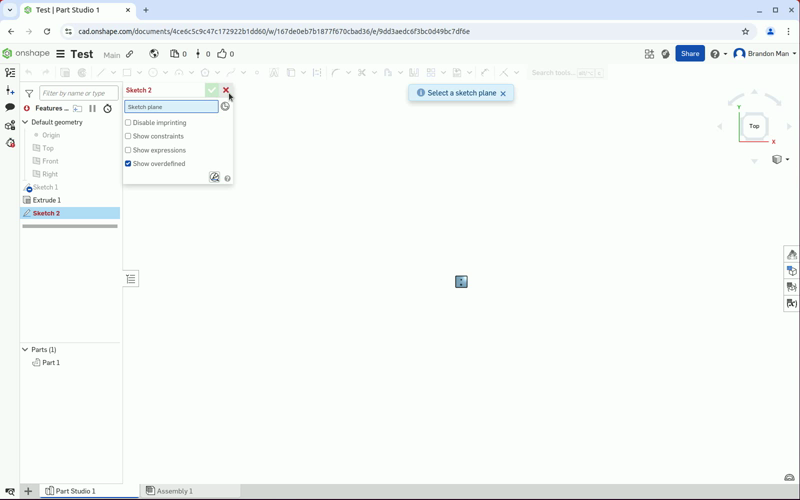
mouse_move(73, 150)
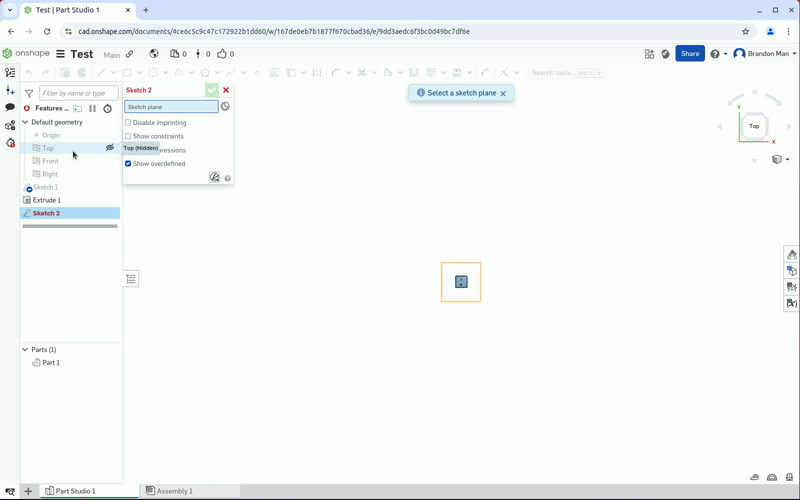
click(73, 150)
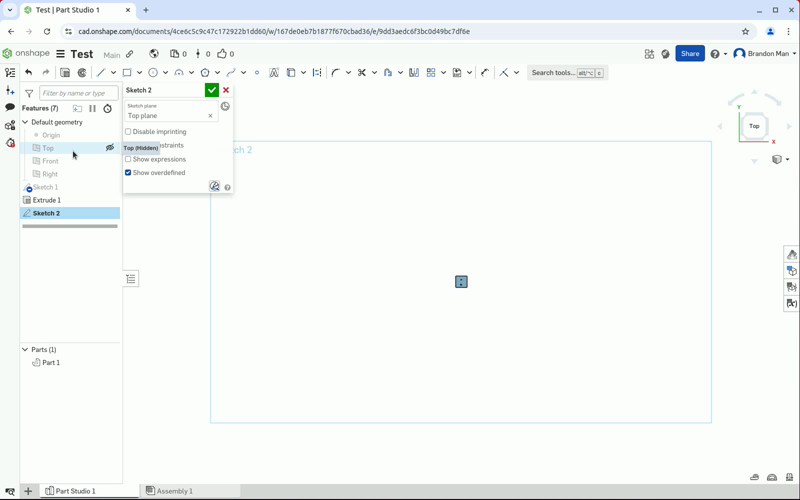
mouse_move(73, 352)
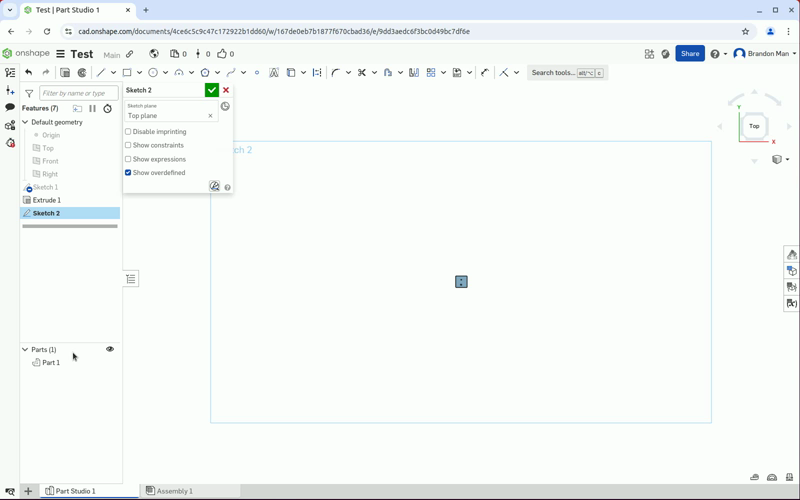
key(y)
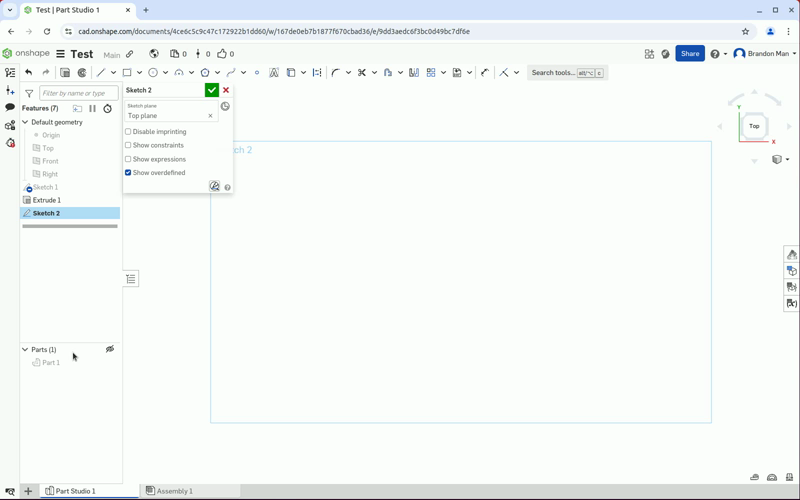
key(l)
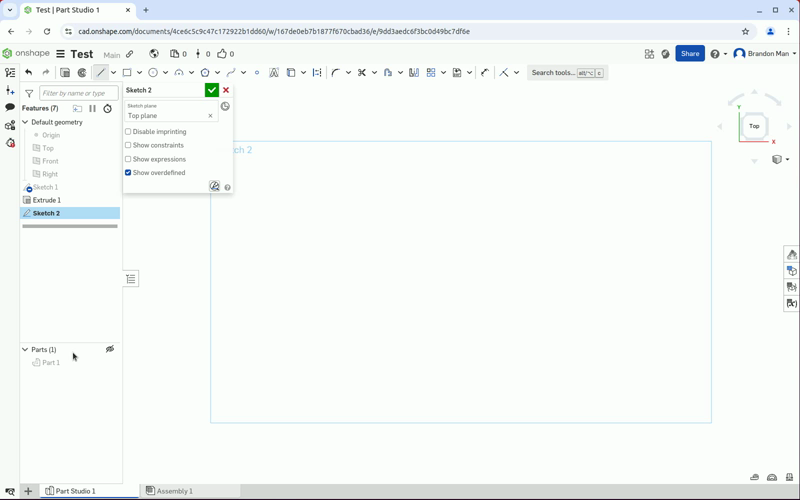
key_down(shift)
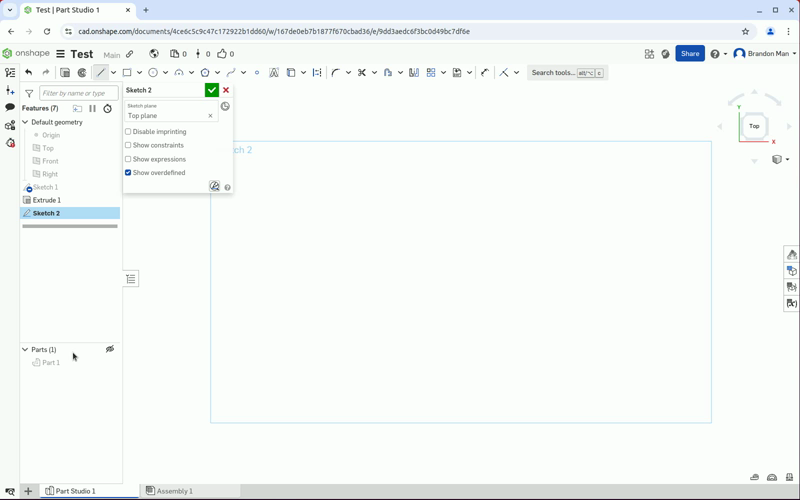
mouse_move(457, 286)
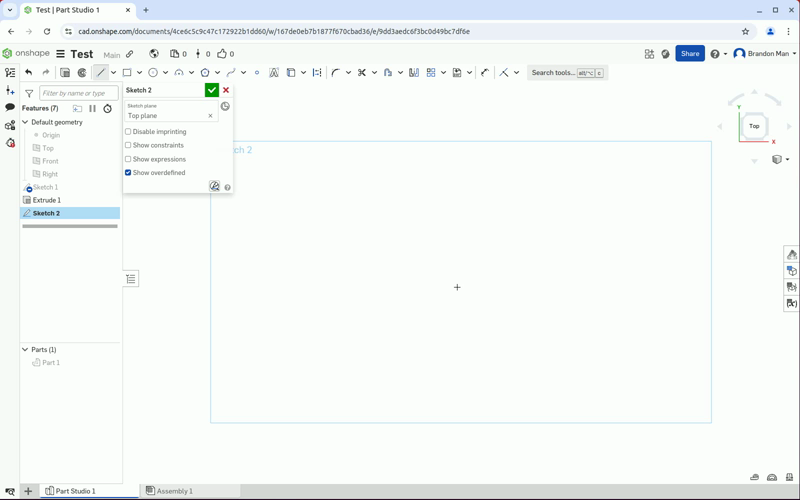
click(457, 286)
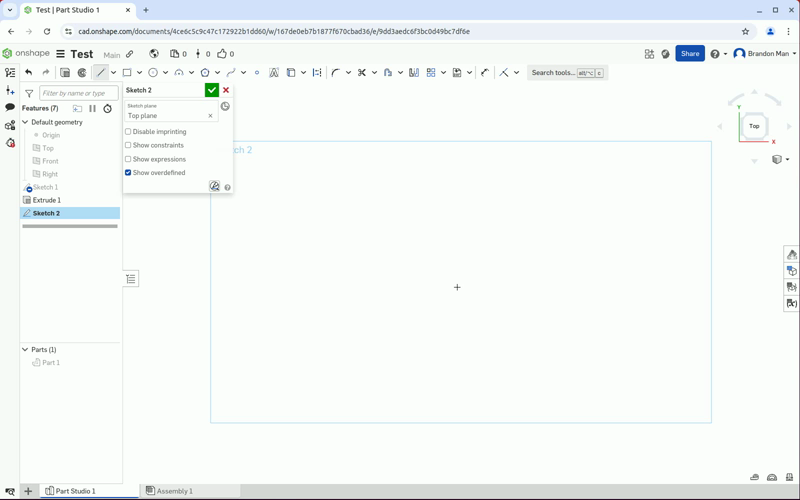
key_up(shift)
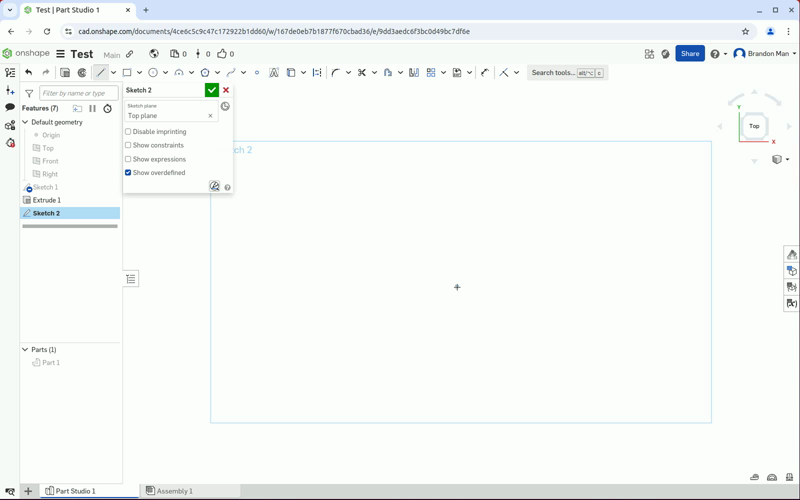
key_down(shift)
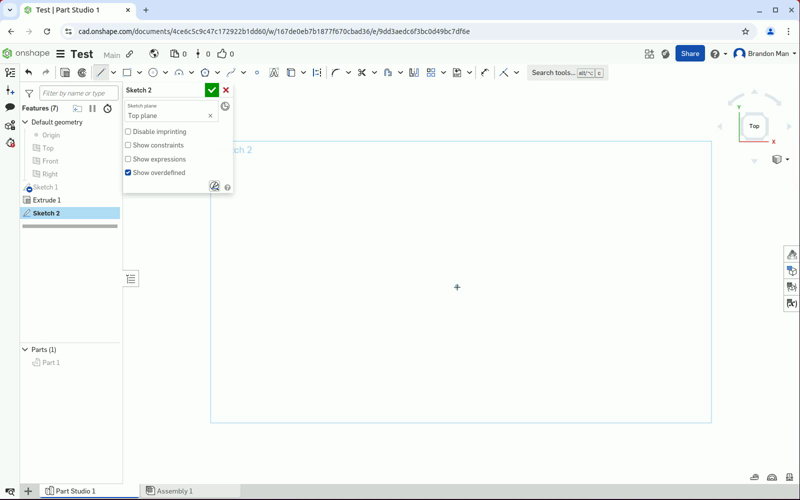
mouse_move(487, 286)
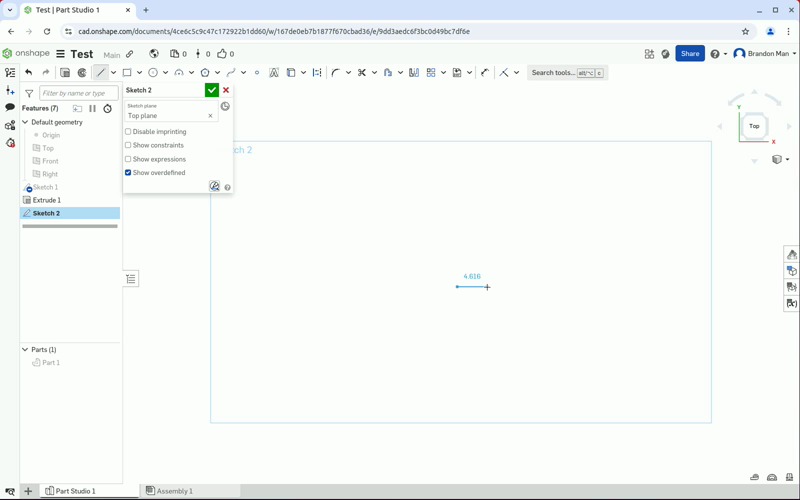
mouse_move(457, 286)
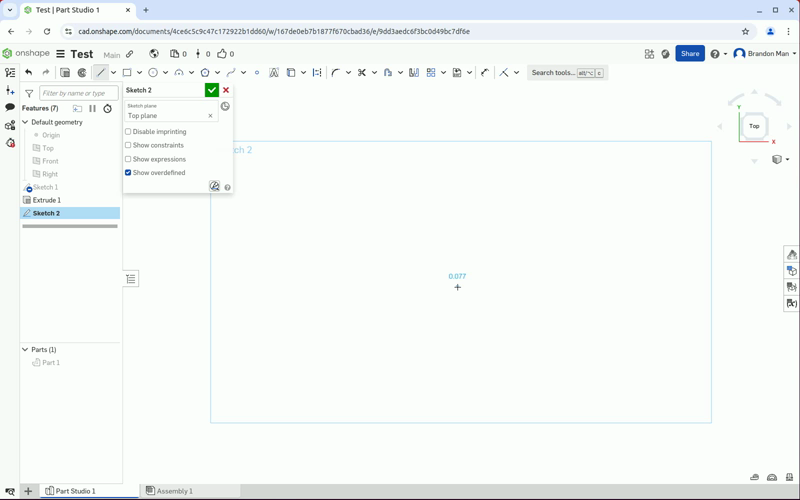
scroll(6)
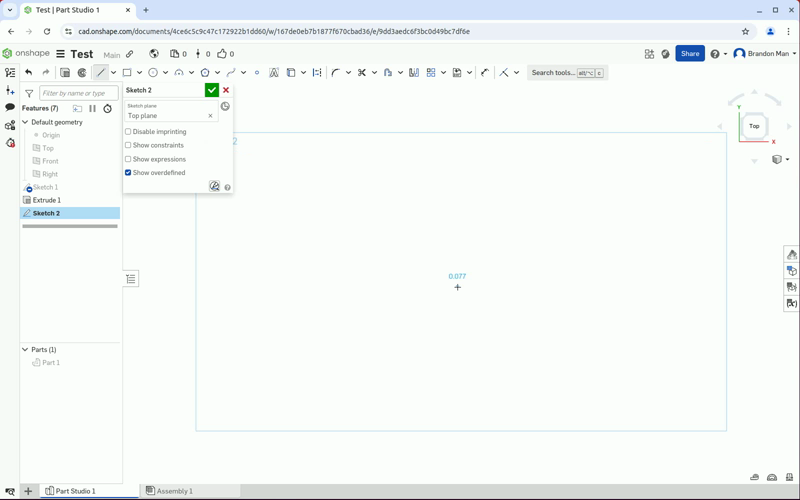
scroll(6)
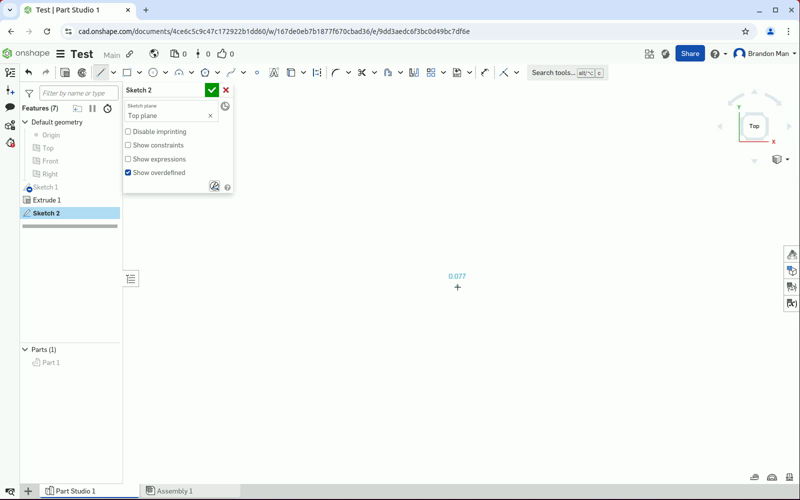
scroll(6)
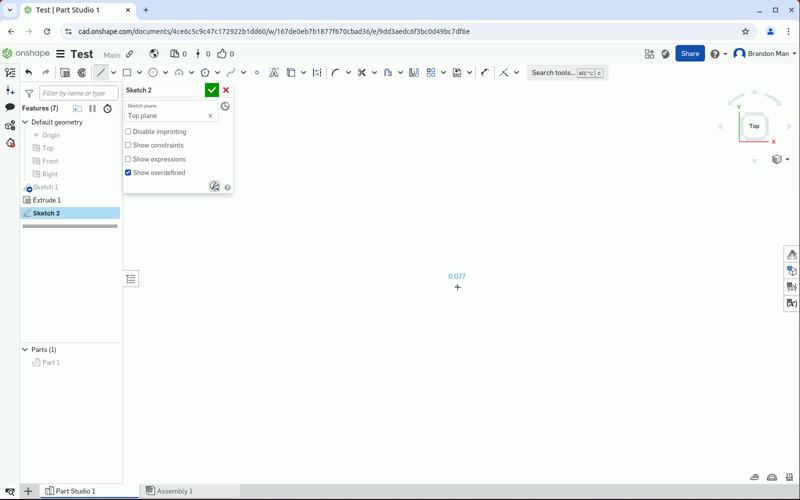
scroll(6)
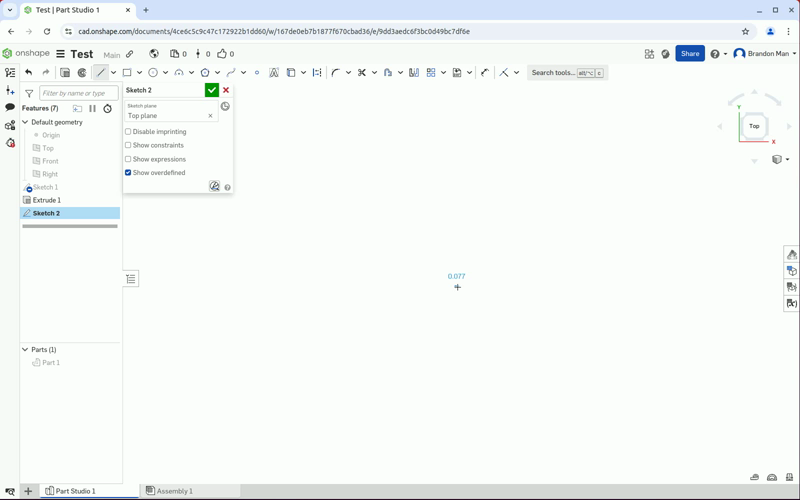
scroll(6)
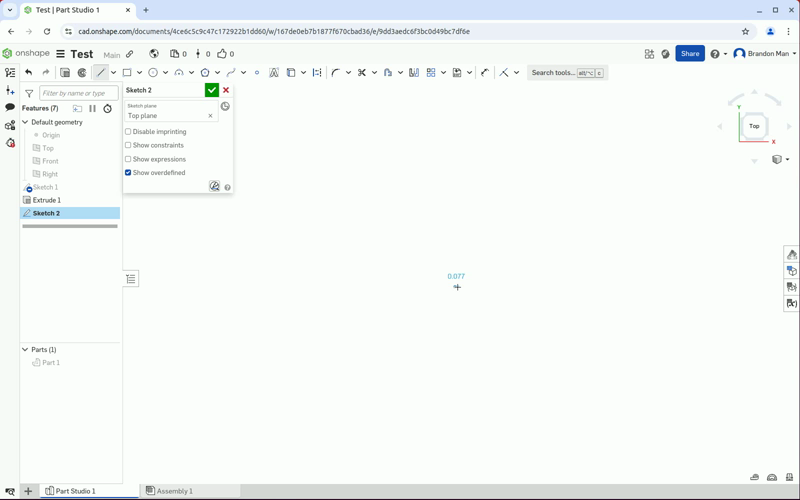
scroll(6)
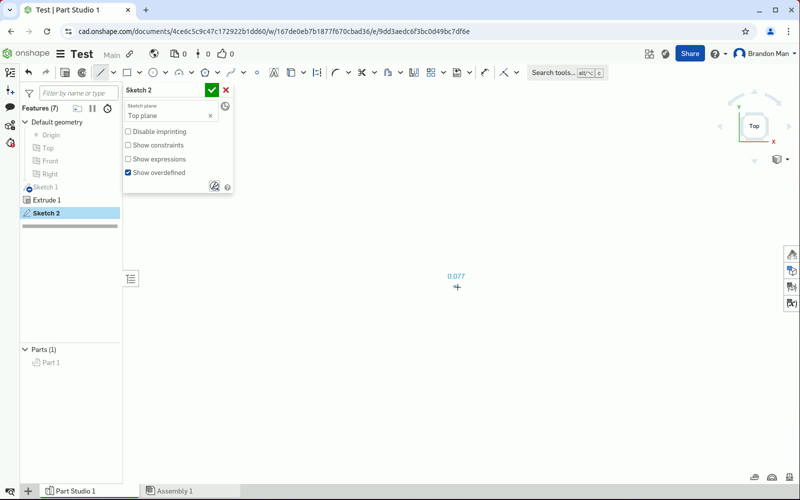
scroll(6)
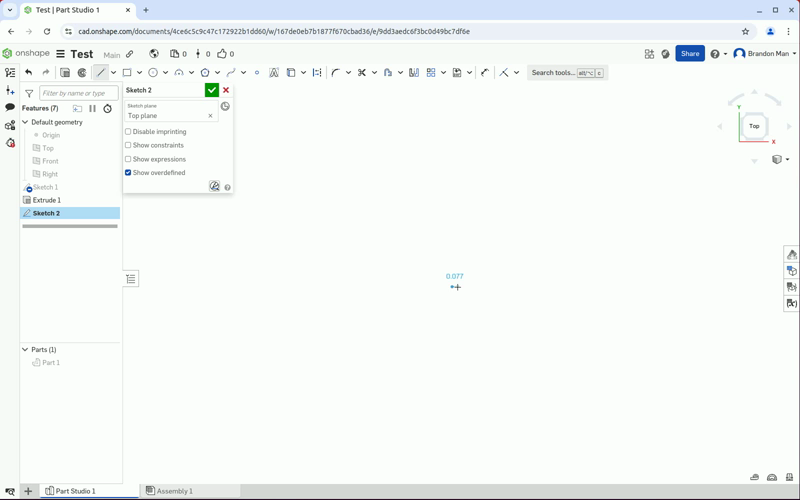
click(457, 286)
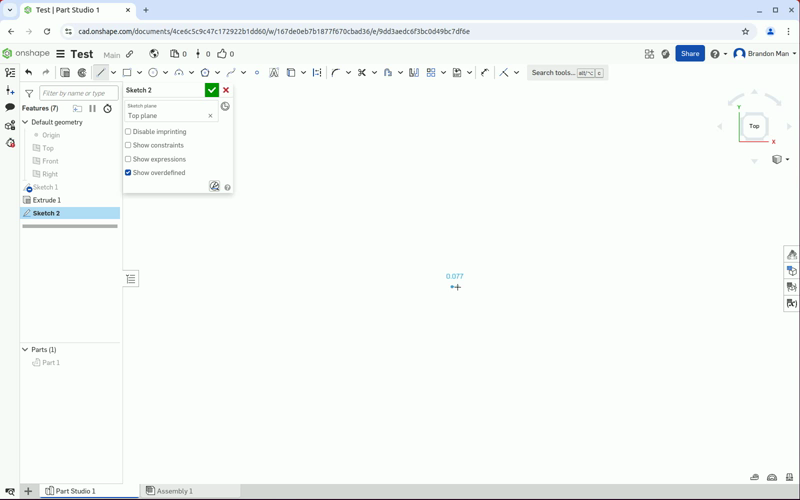
scroll(-6)
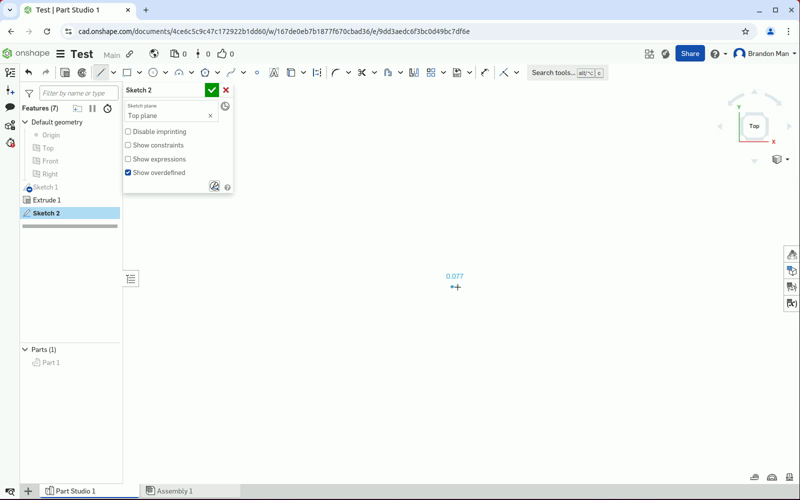
scroll(-6)
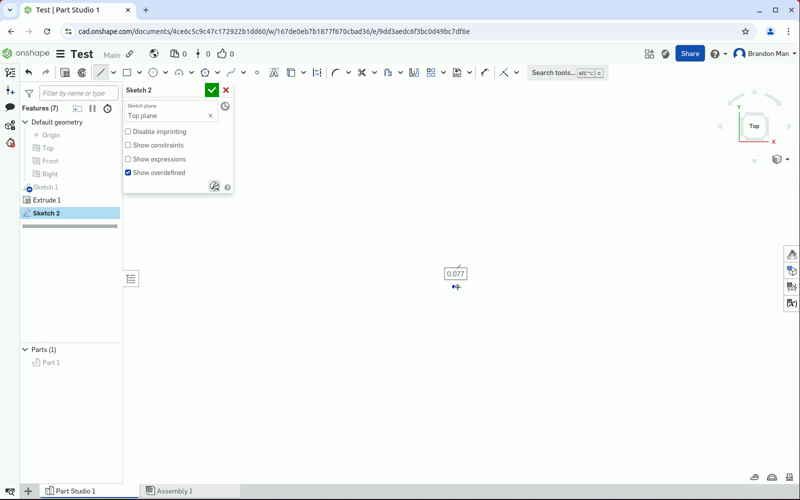
scroll(-6)
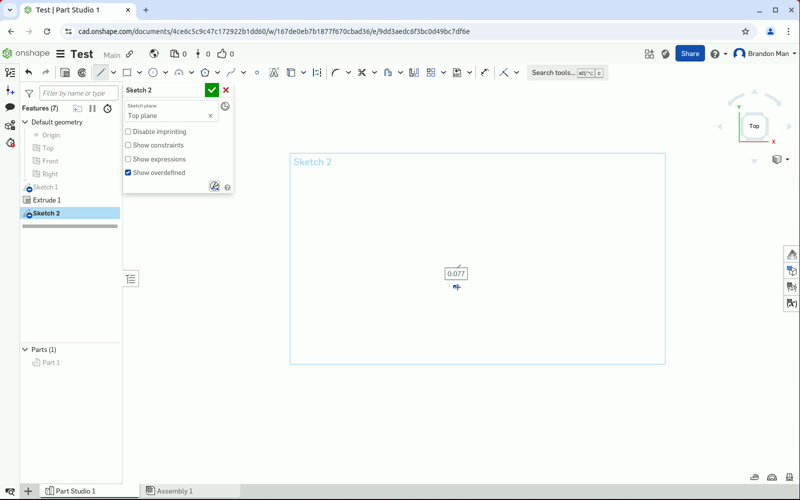
scroll(-6)
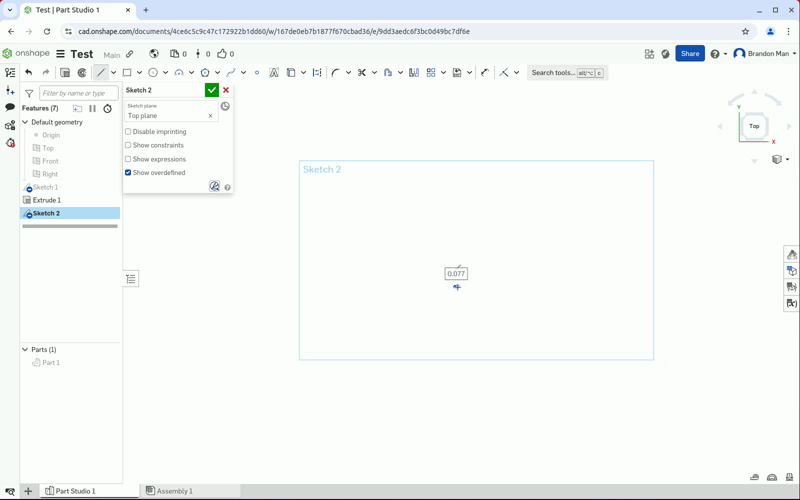
scroll(-6)
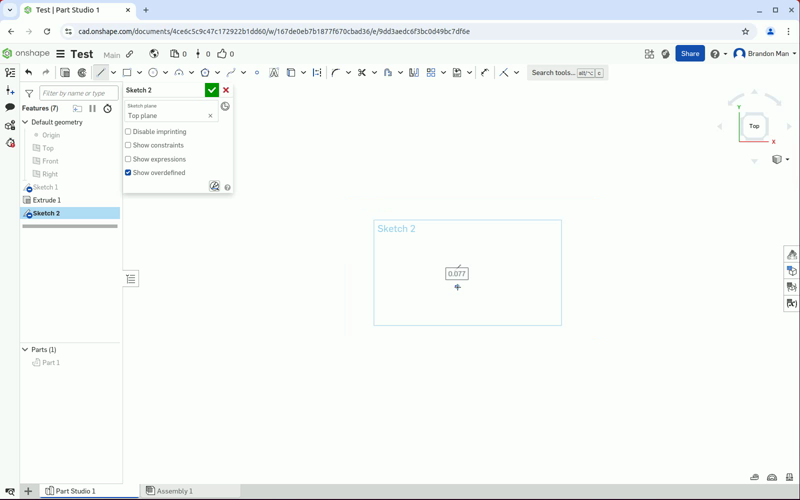
scroll(-6)
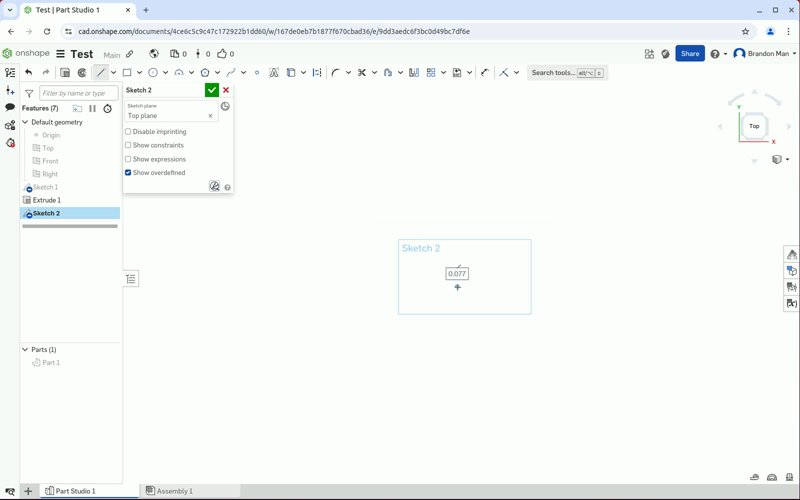
scroll(-6)
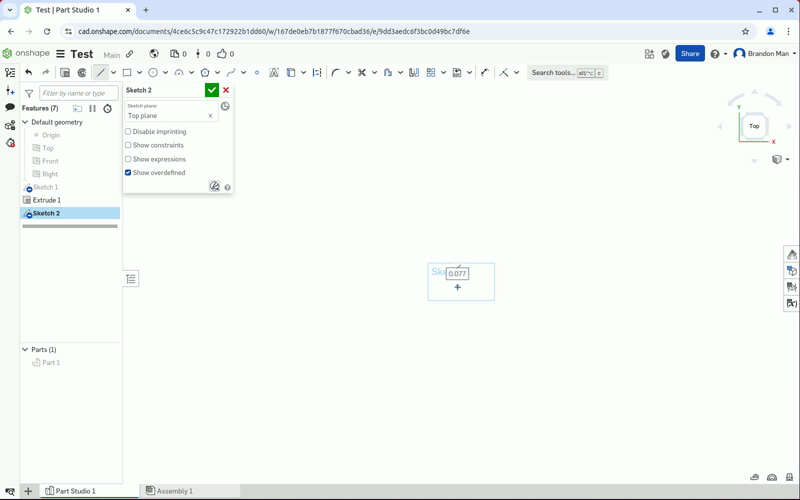
key_up(shift)
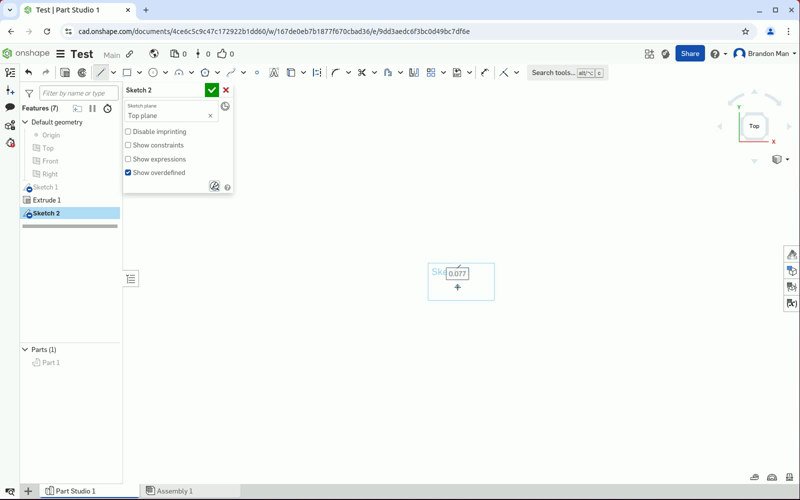
key_down(shift)
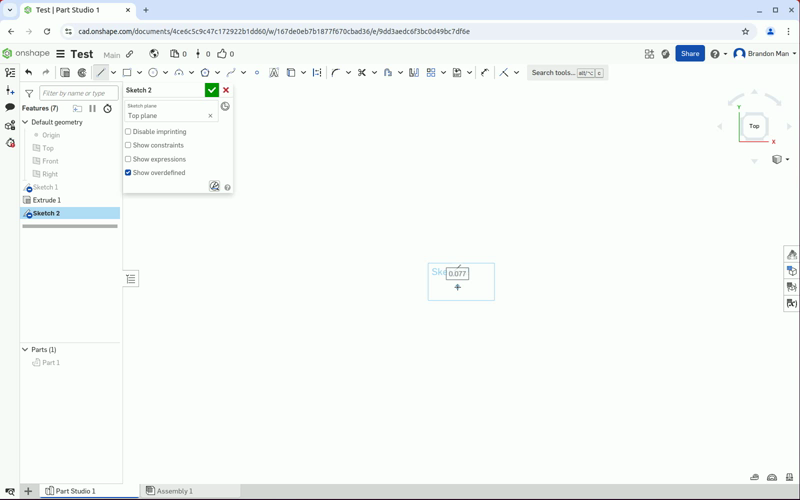
mouse_move(487, 286)
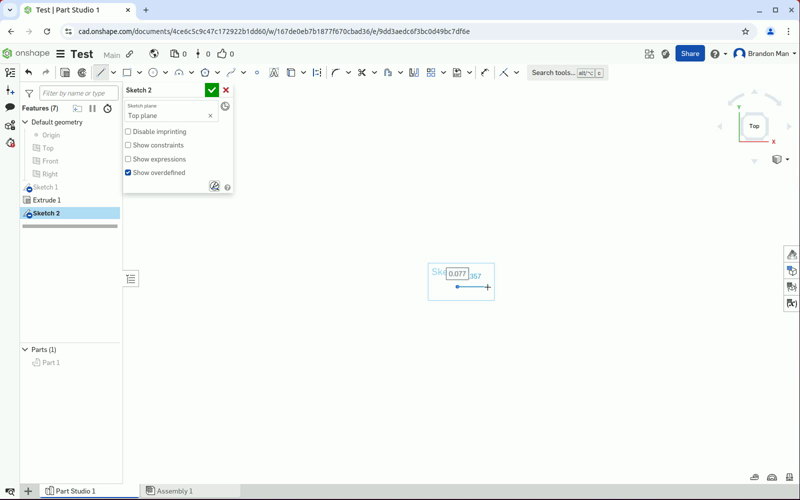
mouse_move(457, 282)
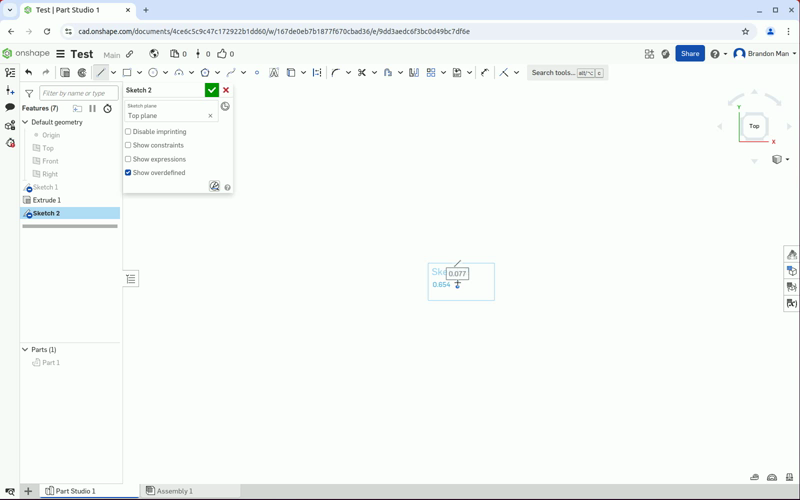
scroll(6)
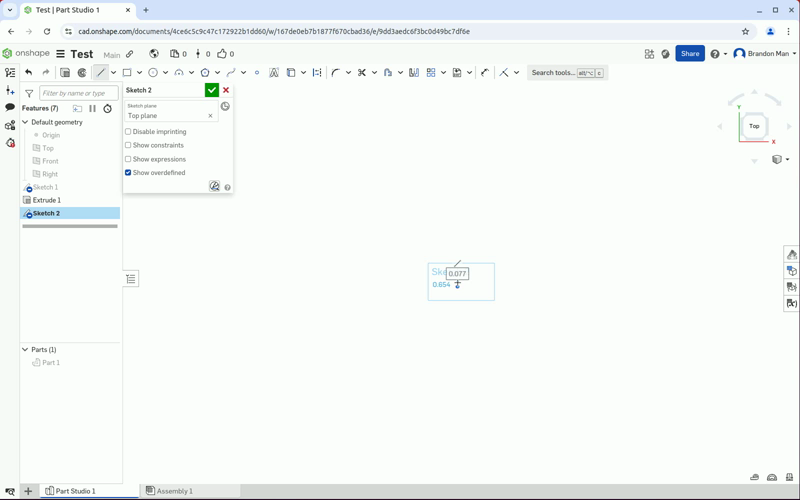
scroll(6)
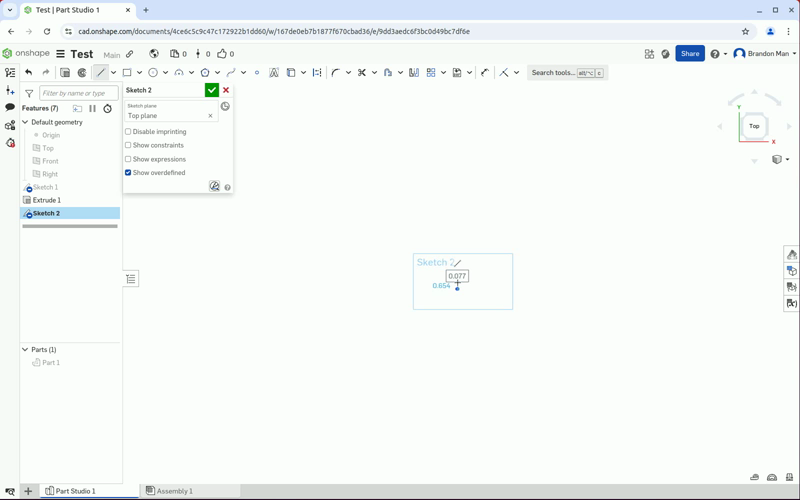
scroll(6)
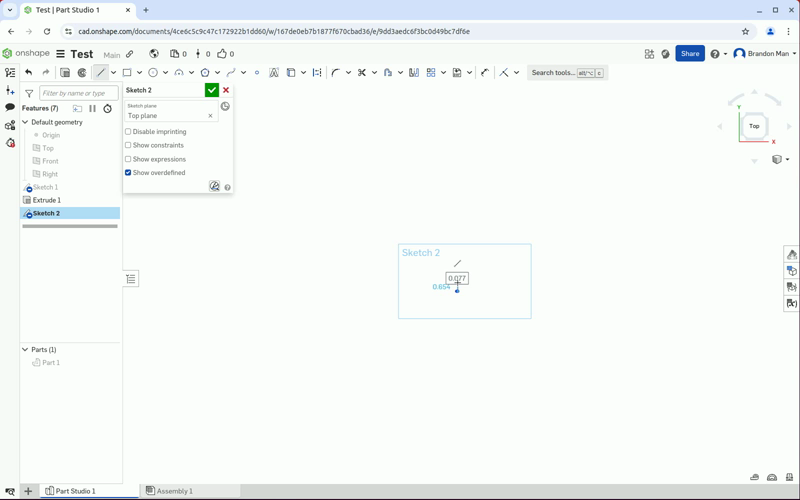
scroll(6)
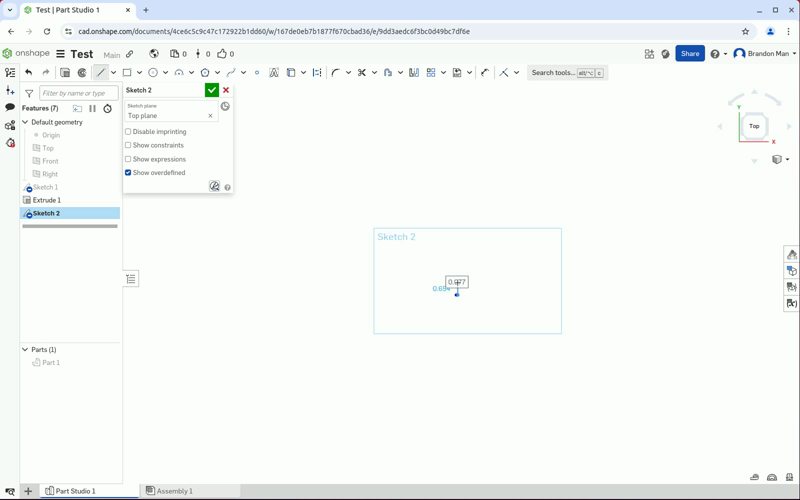
scroll(6)
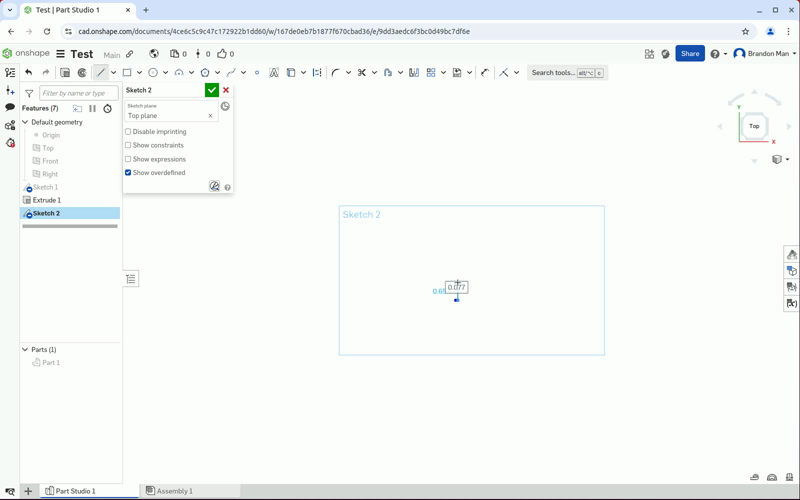
scroll(6)
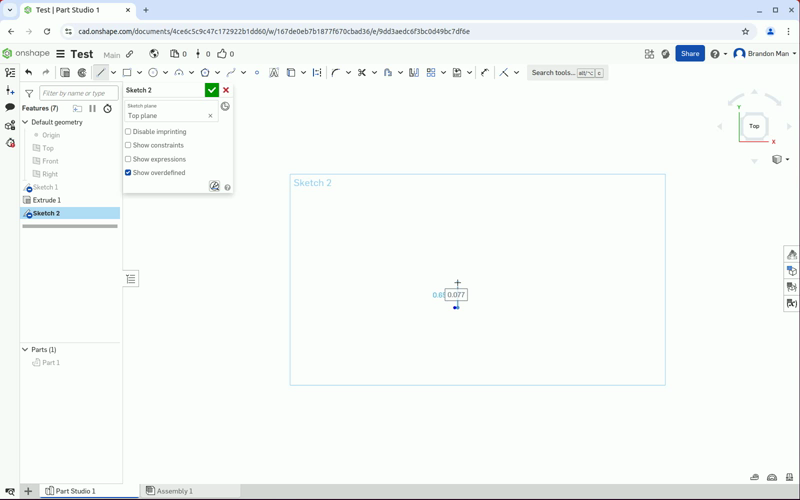
scroll(6)
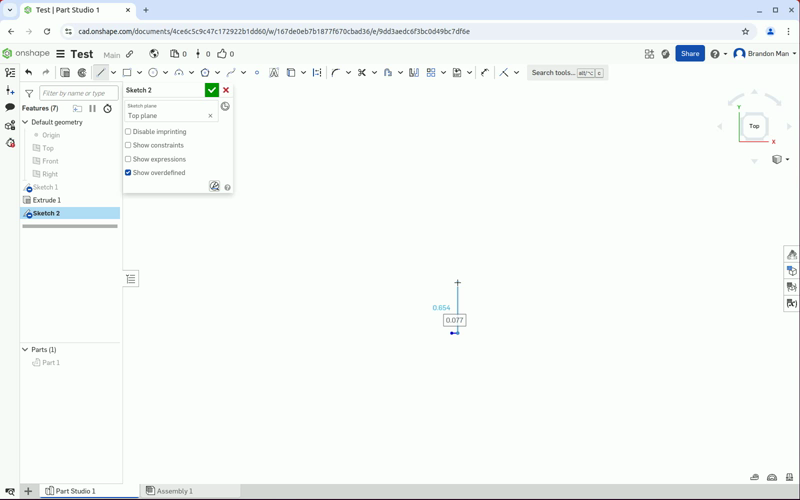
click(457, 282)
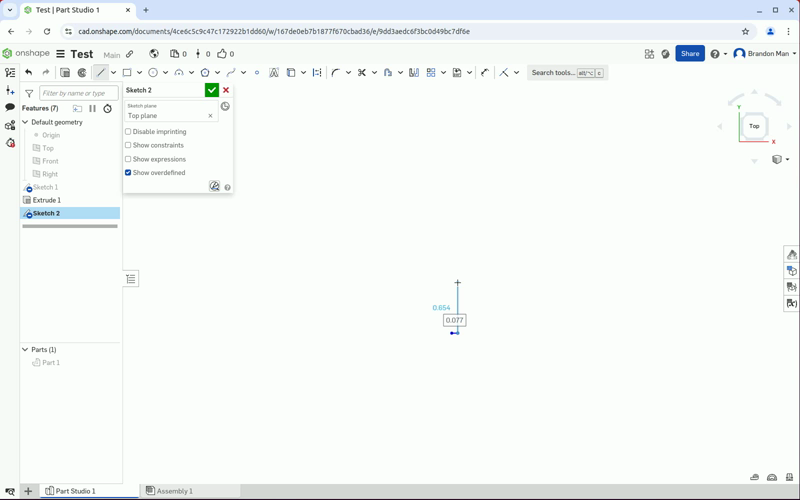
scroll(-6)
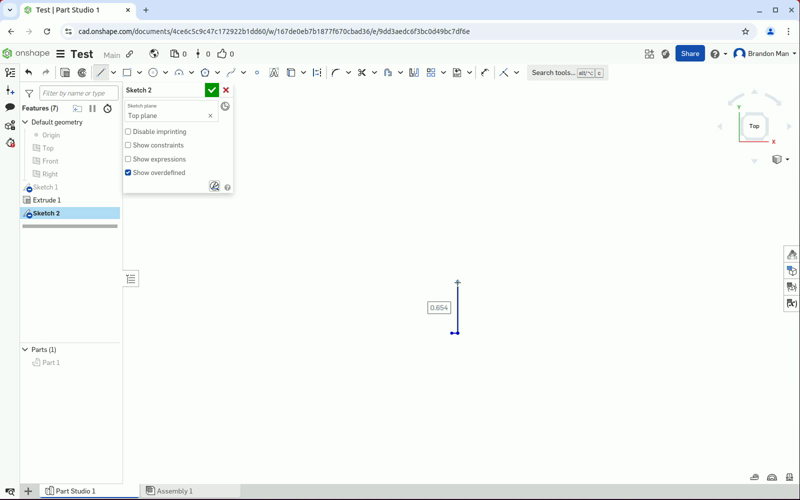
scroll(-6)
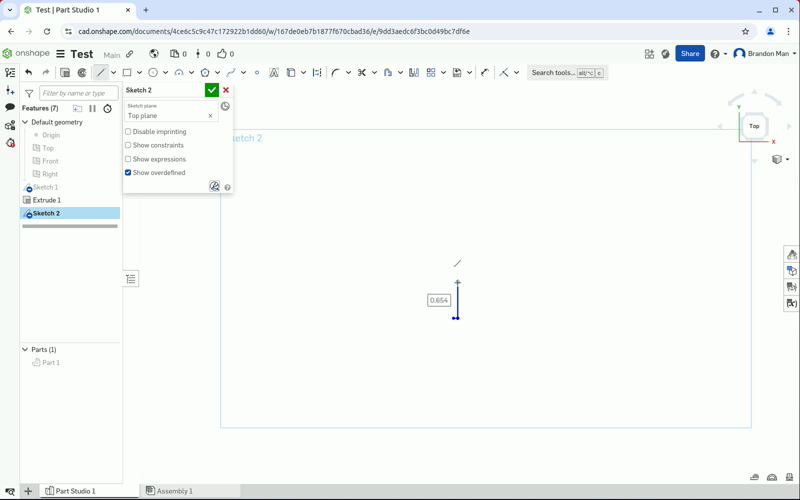
scroll(-6)
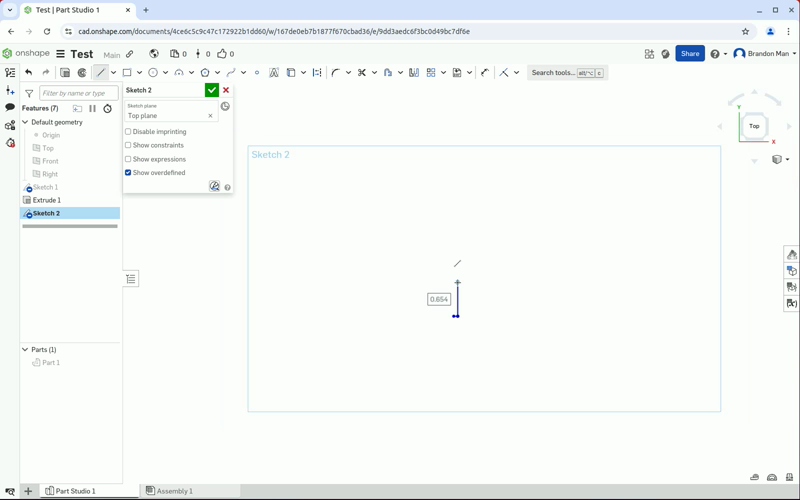
scroll(-6)
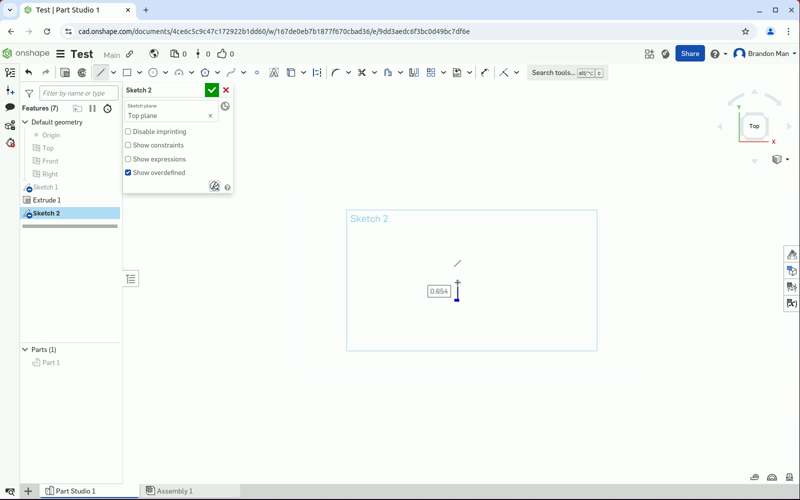
scroll(-6)
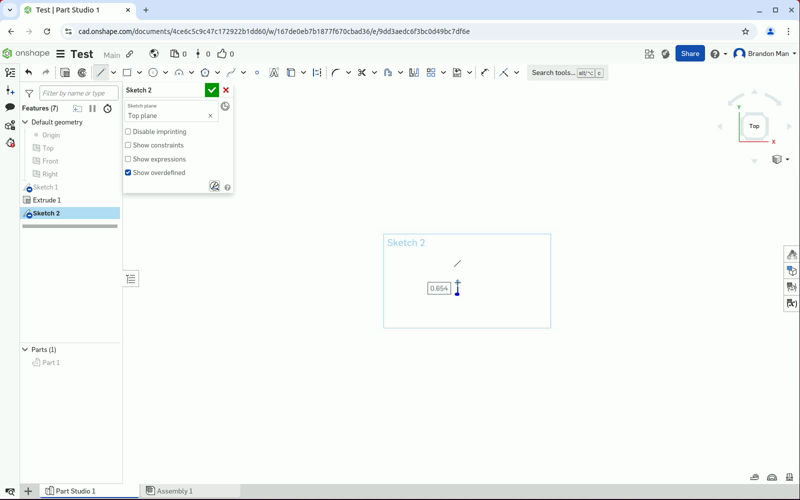
scroll(-6)
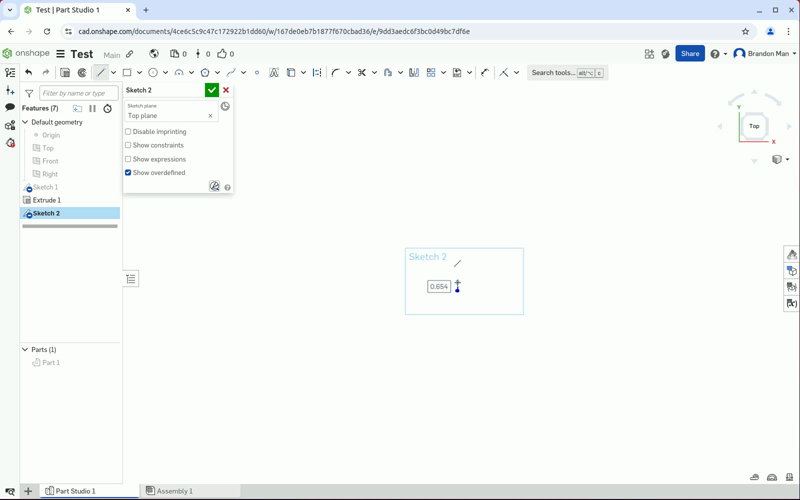
scroll(-6)
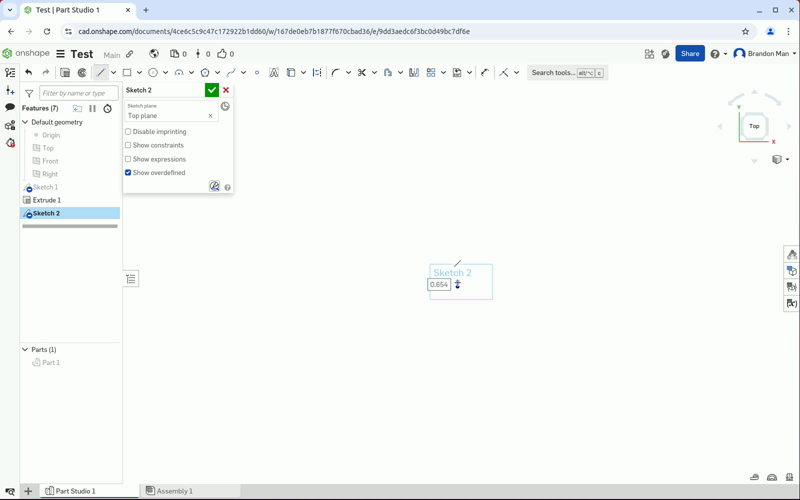
key_up(shift)
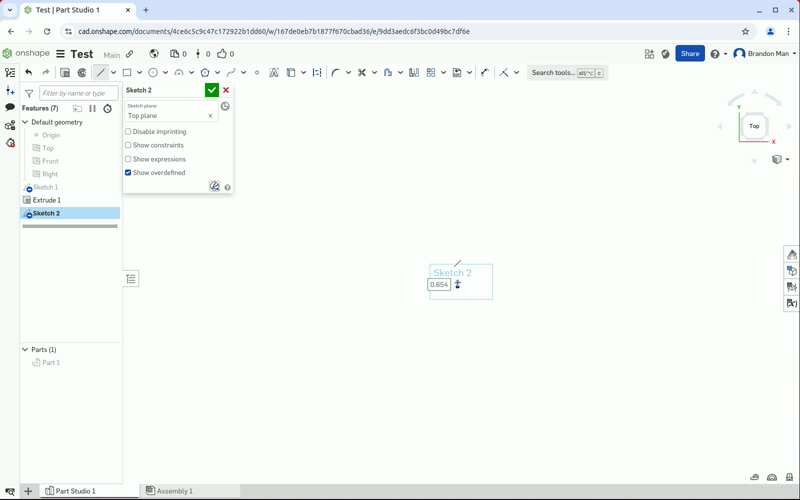
key_down(shift)
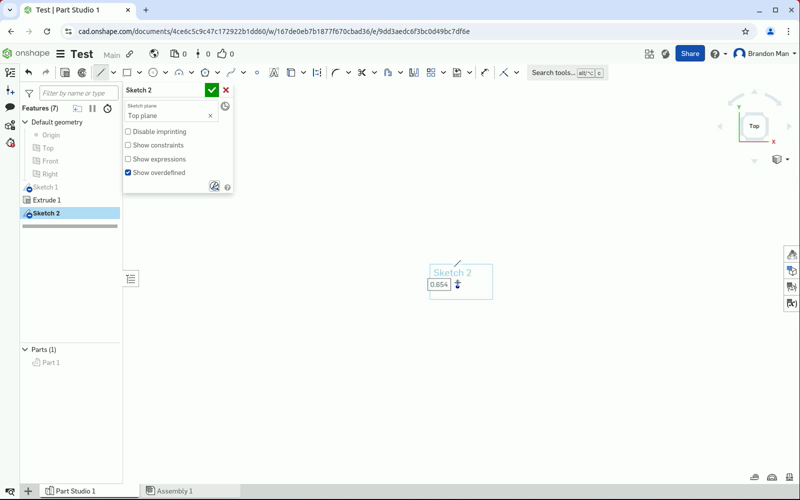
mouse_move(487, 282)
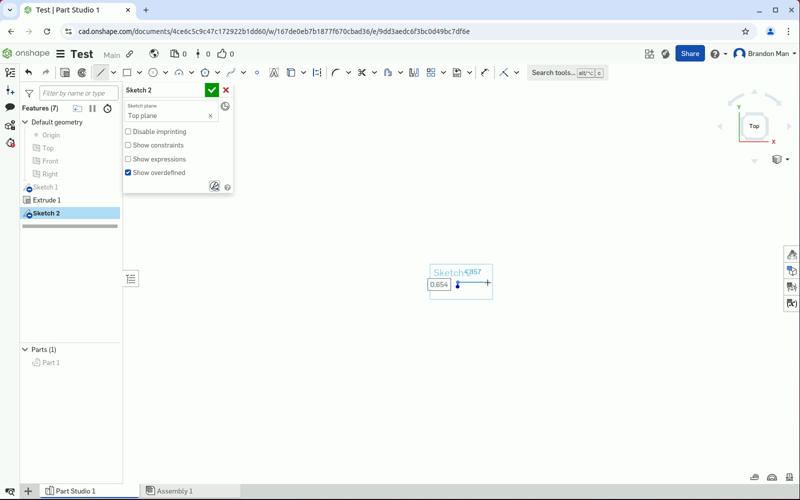
mouse_move(464, 282)
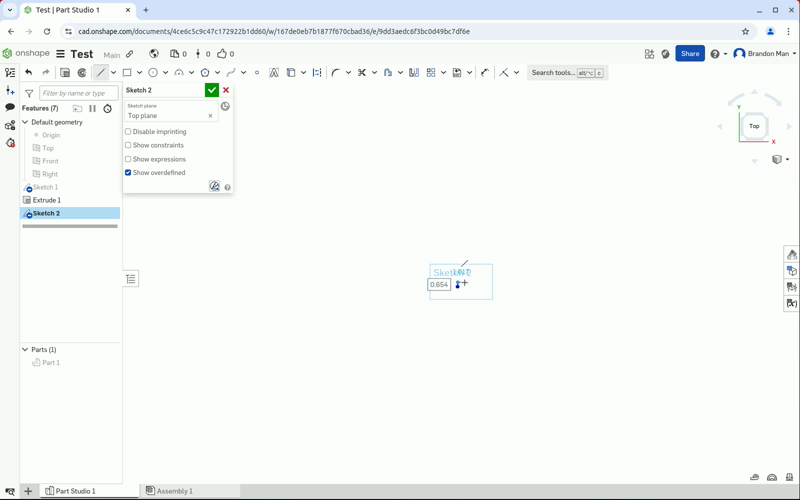
scroll(6)
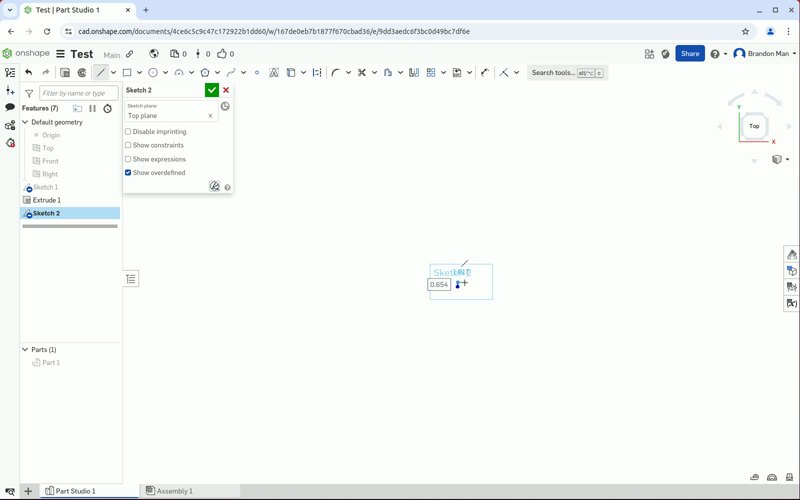
scroll(6)
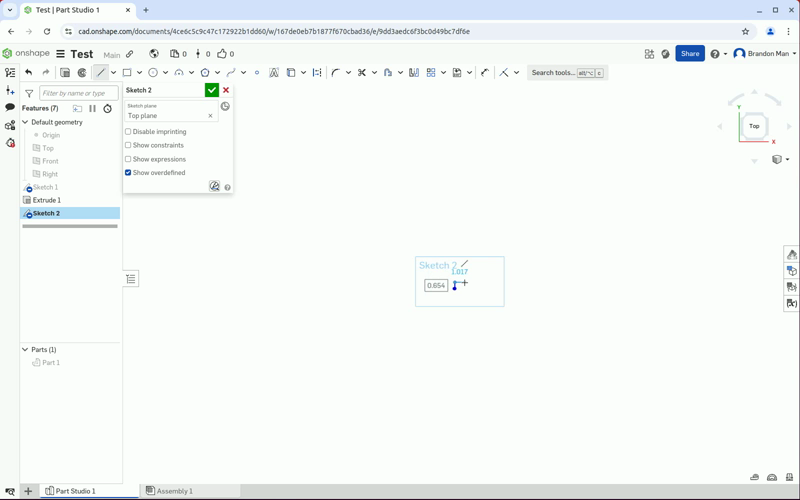
scroll(6)
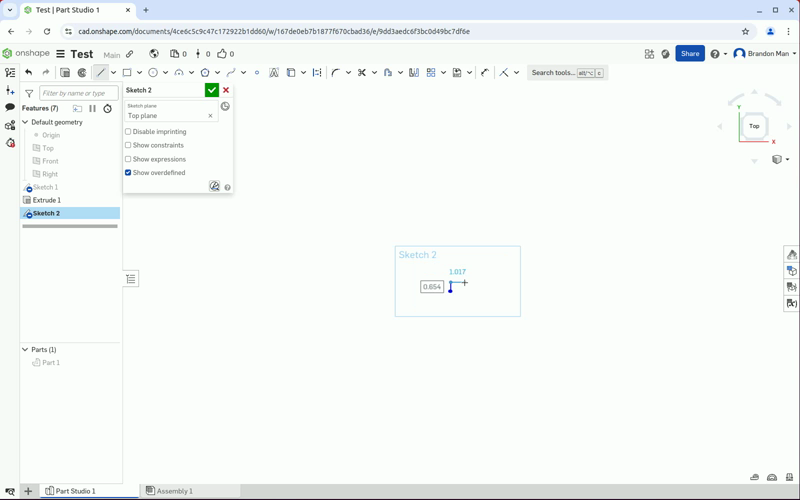
scroll(6)
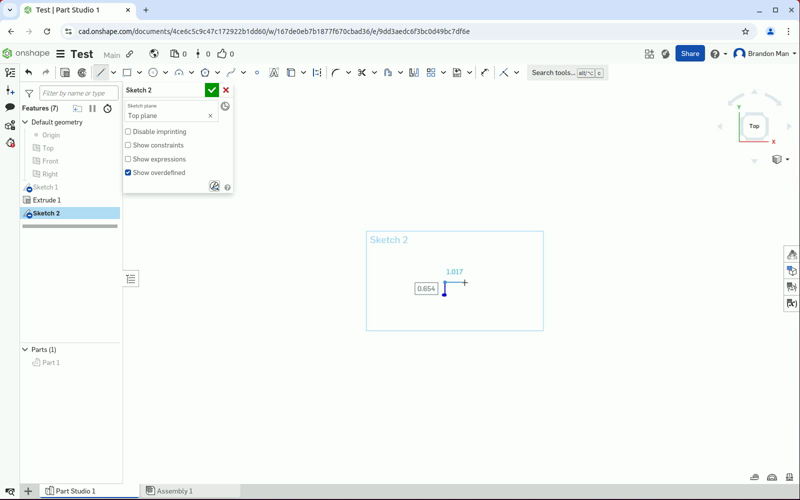
scroll(6)
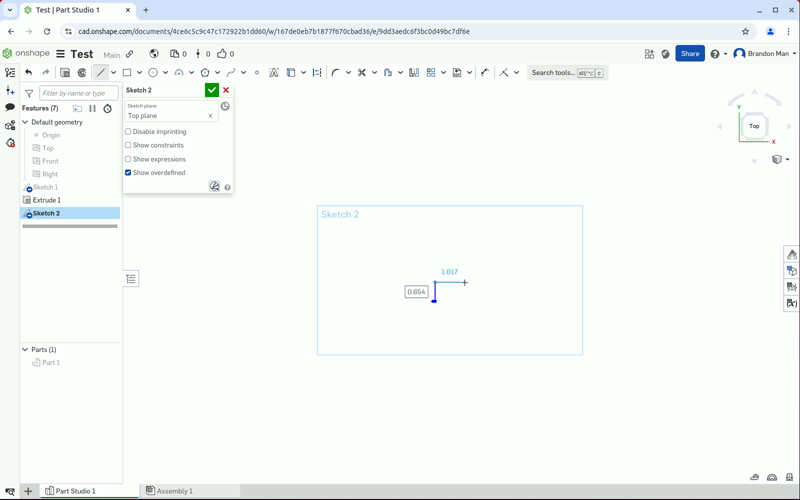
scroll(6)
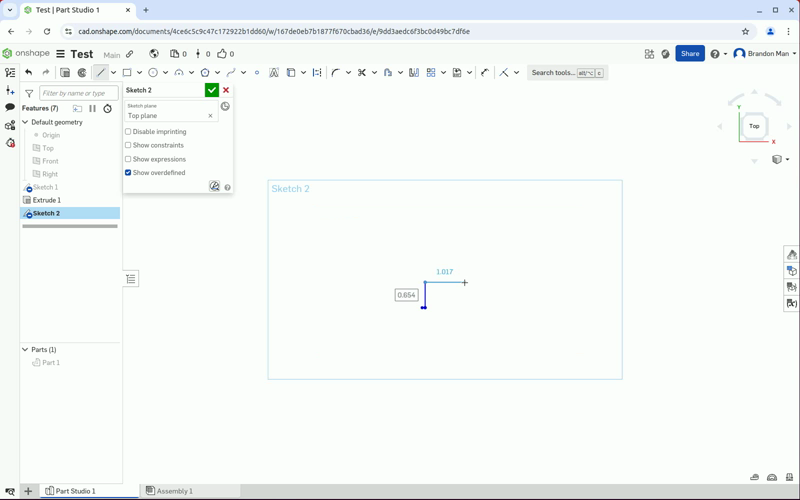
scroll(6)
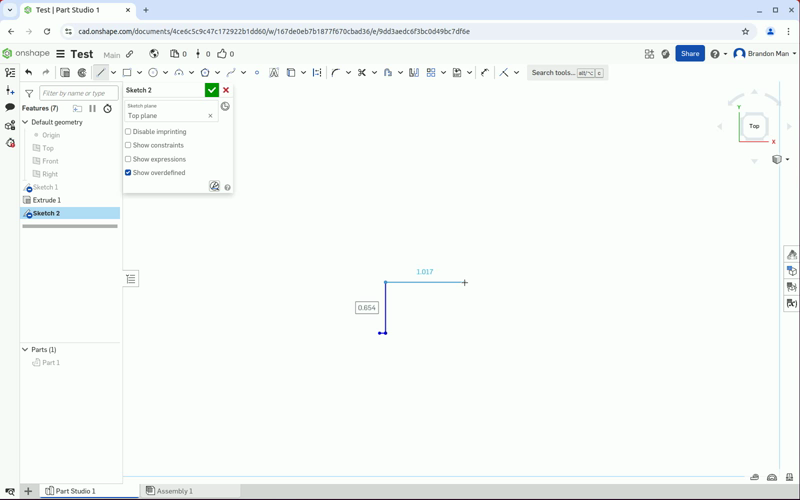
click(464, 282)
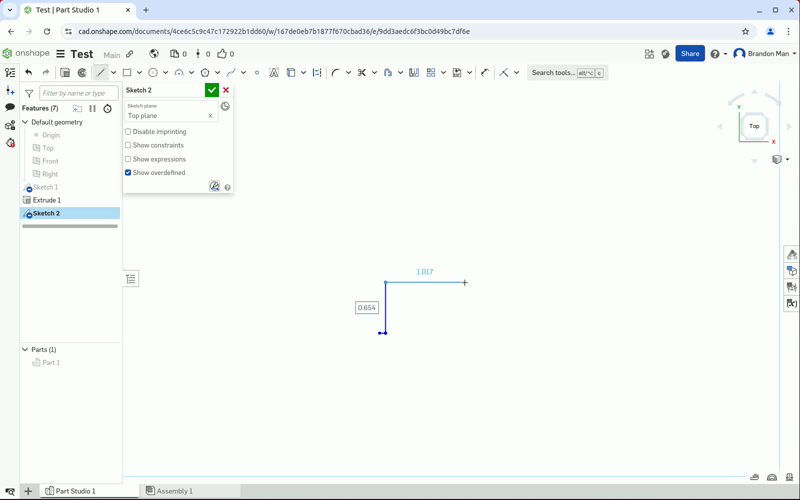
scroll(-6)
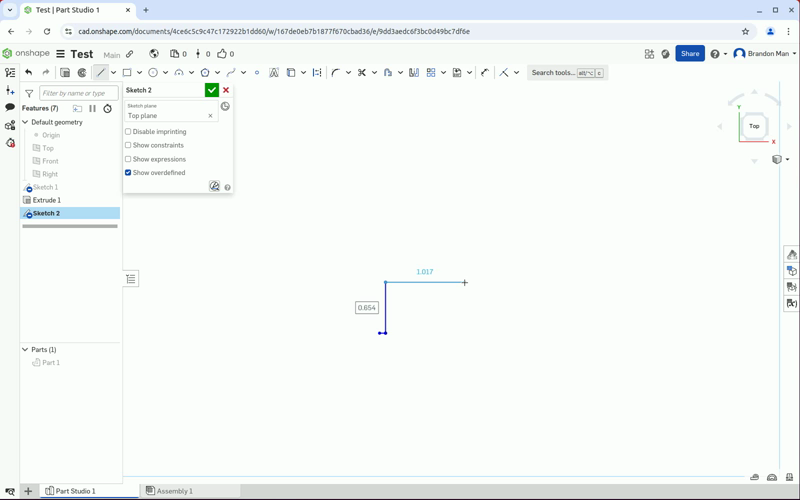
scroll(-6)
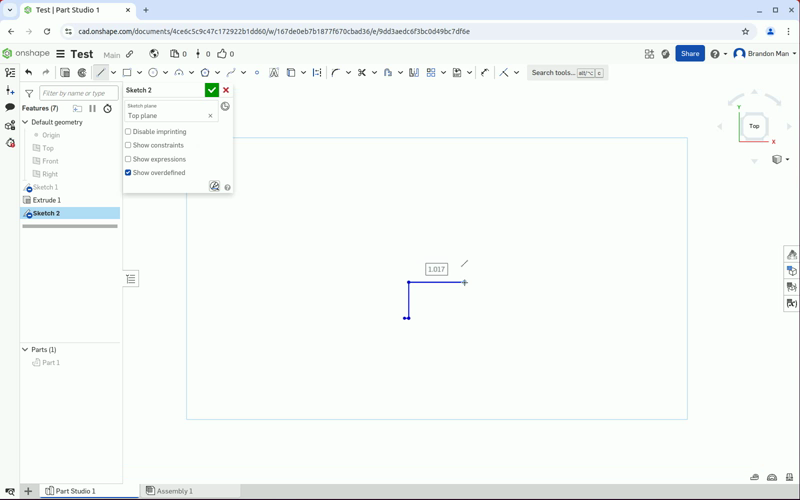
scroll(-6)
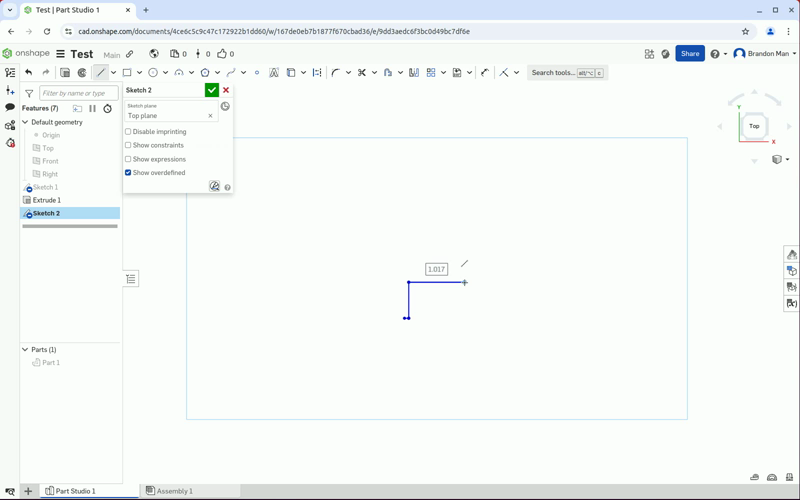
scroll(-6)
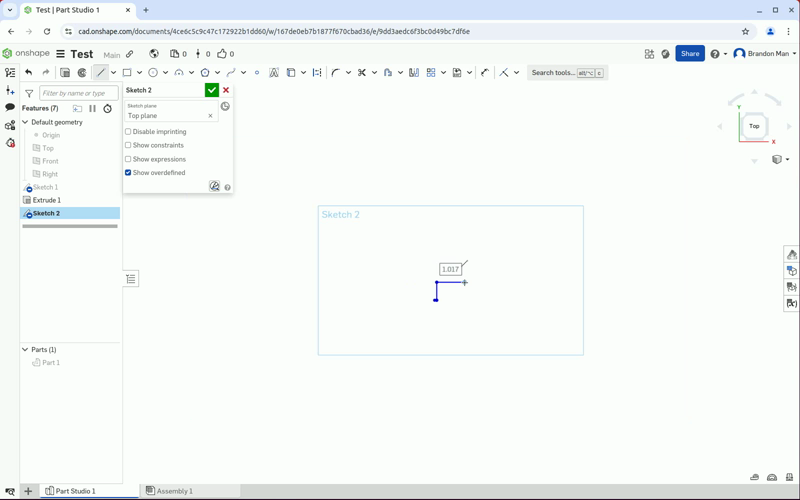
scroll(-6)
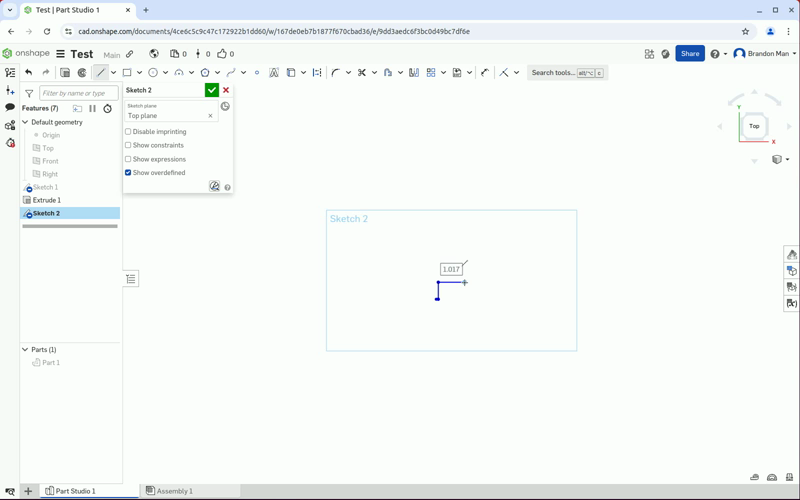
scroll(-6)
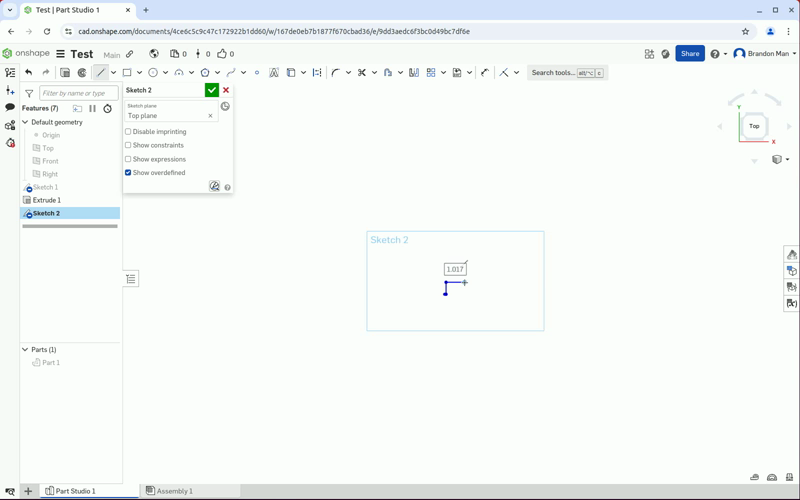
scroll(-6)
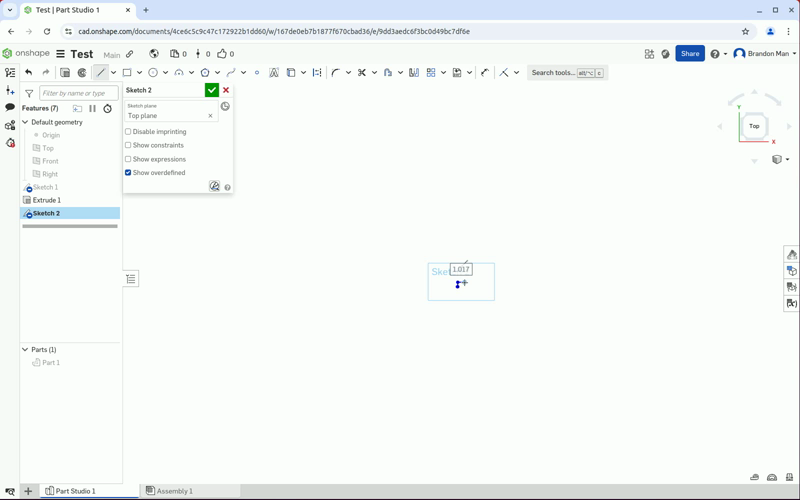
key_up(shift)
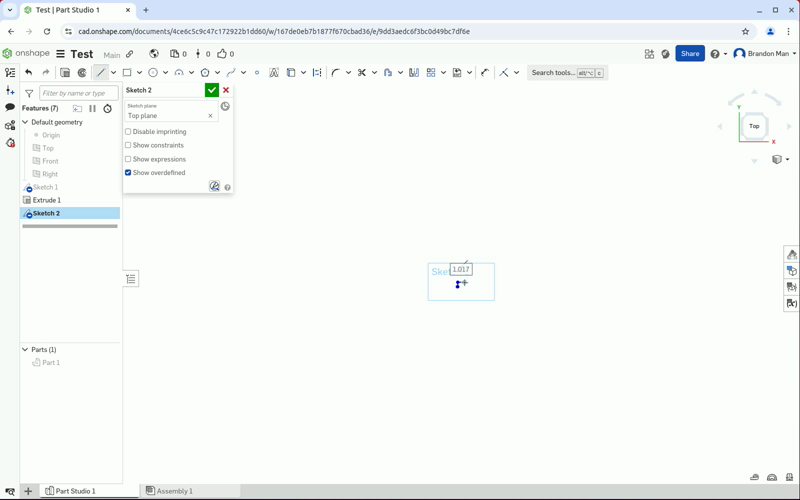
key_down(shift)
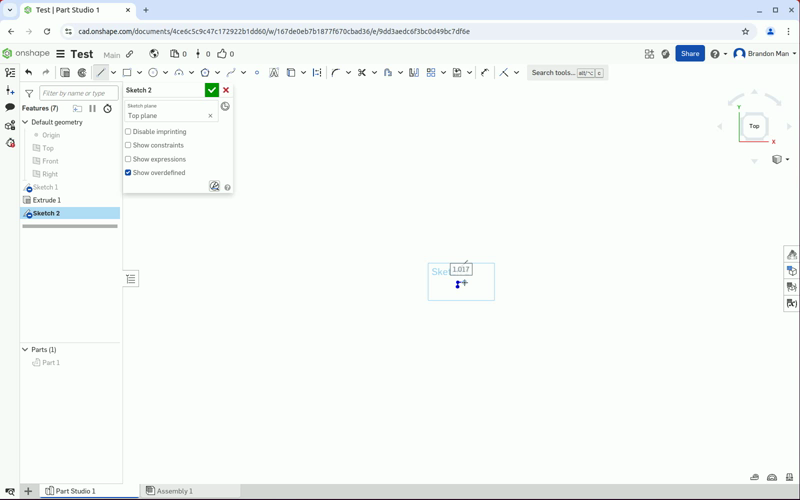
mouse_move(495, 282)
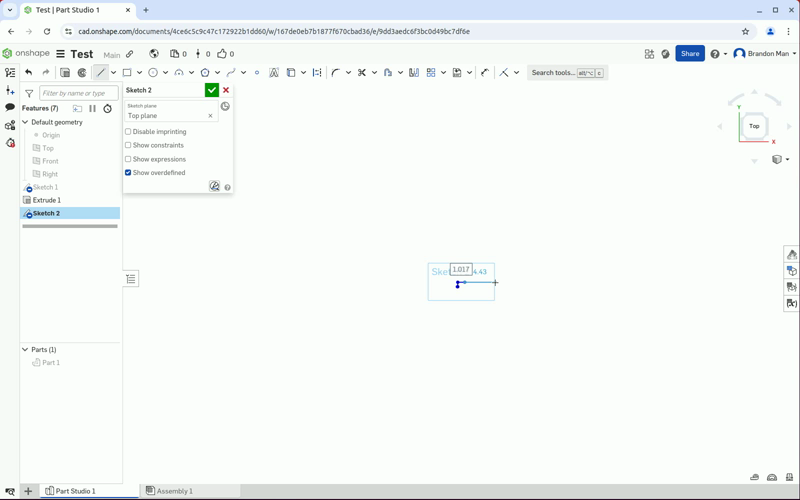
mouse_move(464, 286)
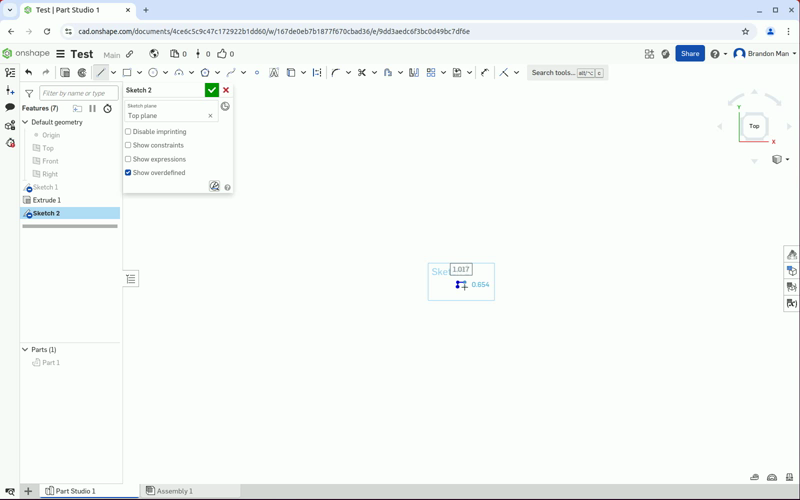
scroll(6)
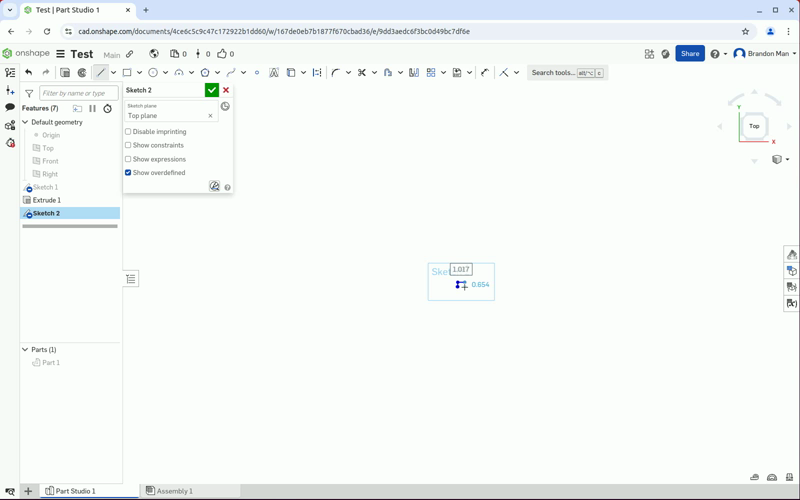
scroll(6)
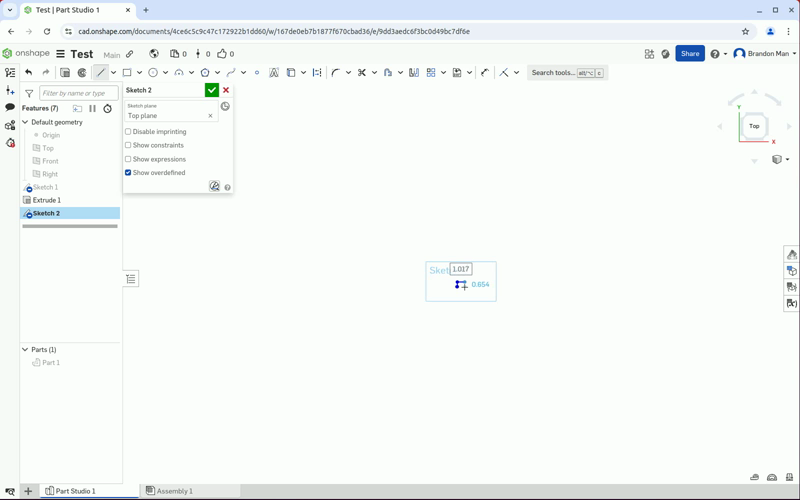
scroll(6)
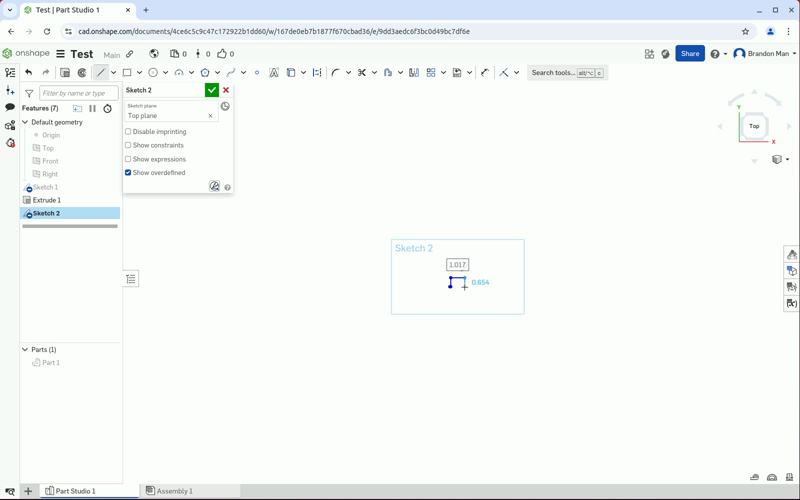
scroll(6)
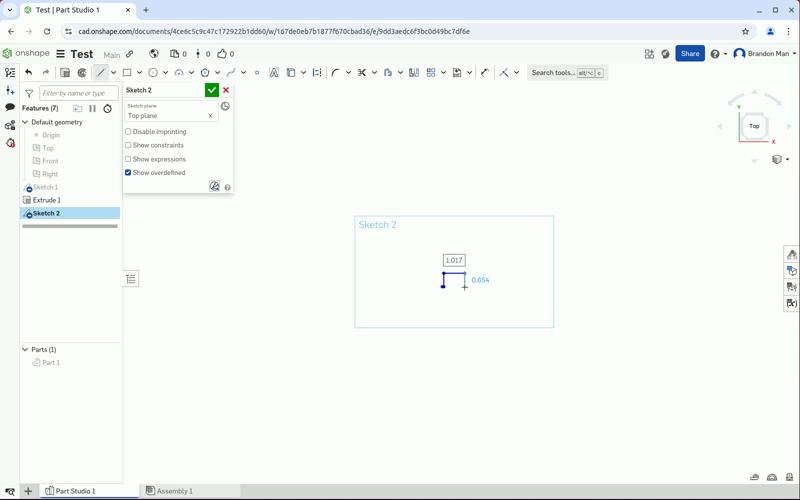
scroll(6)
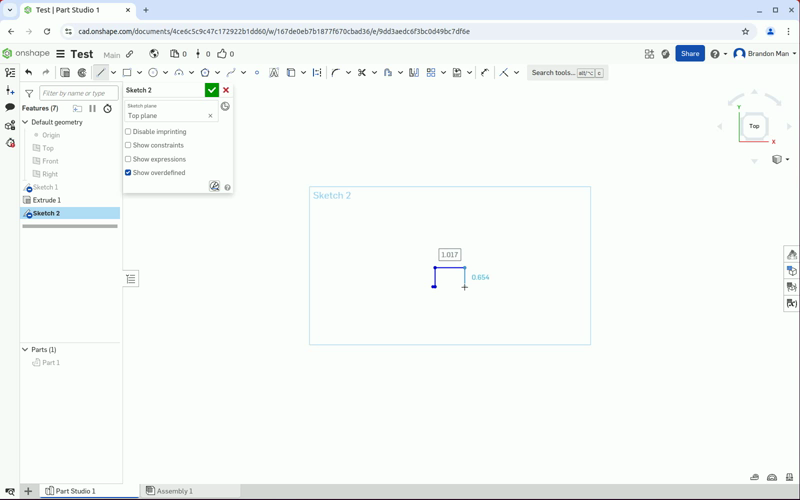
scroll(6)
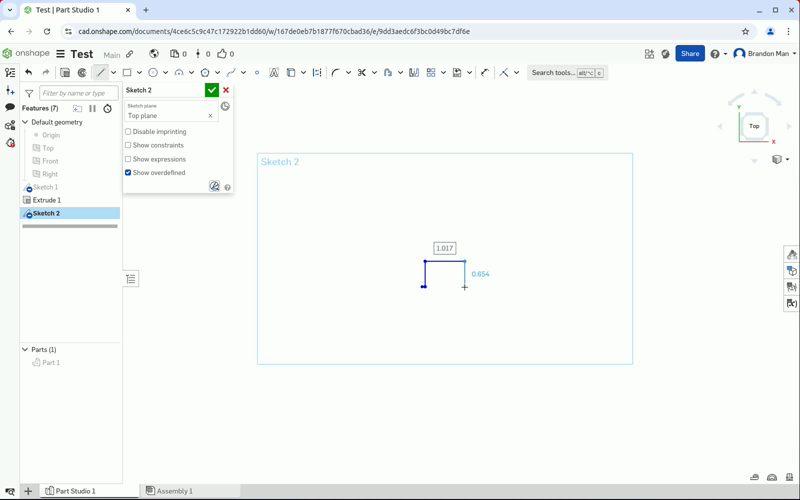
scroll(6)
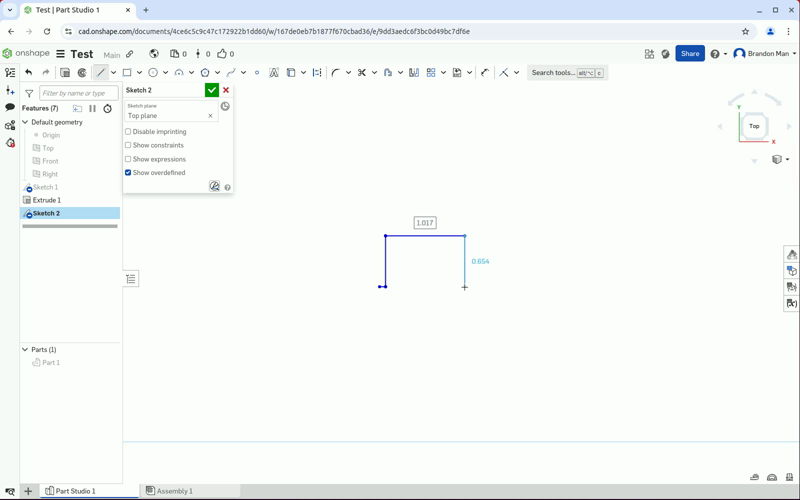
click(464, 286)
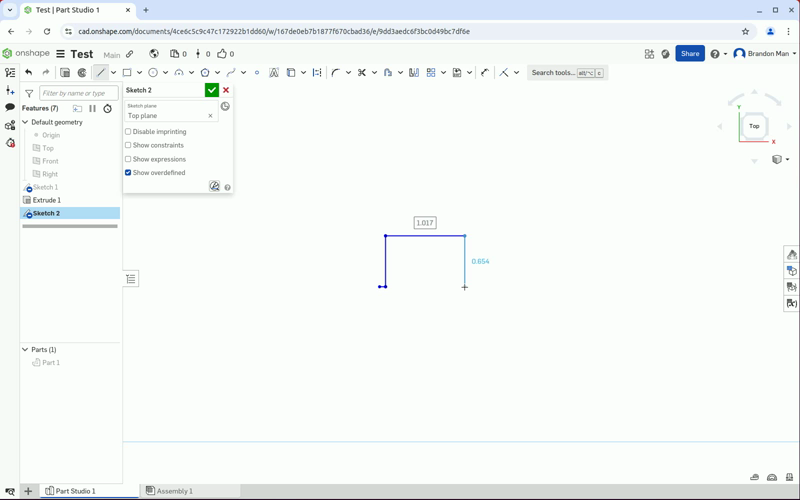
scroll(-6)
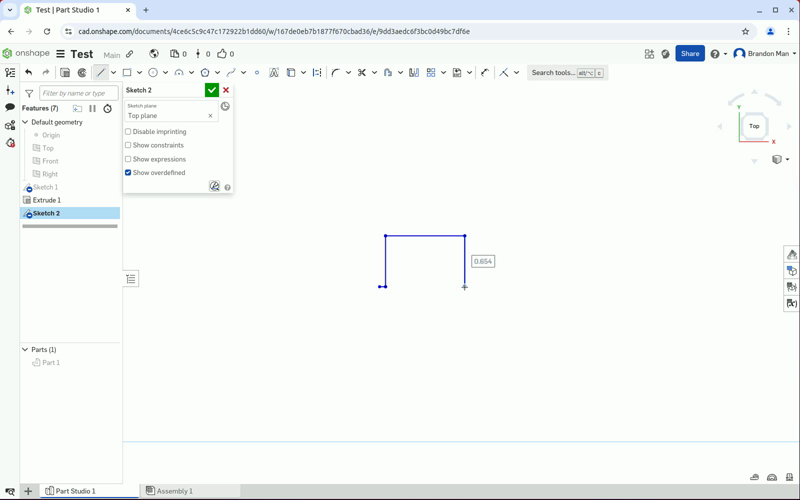
scroll(-6)
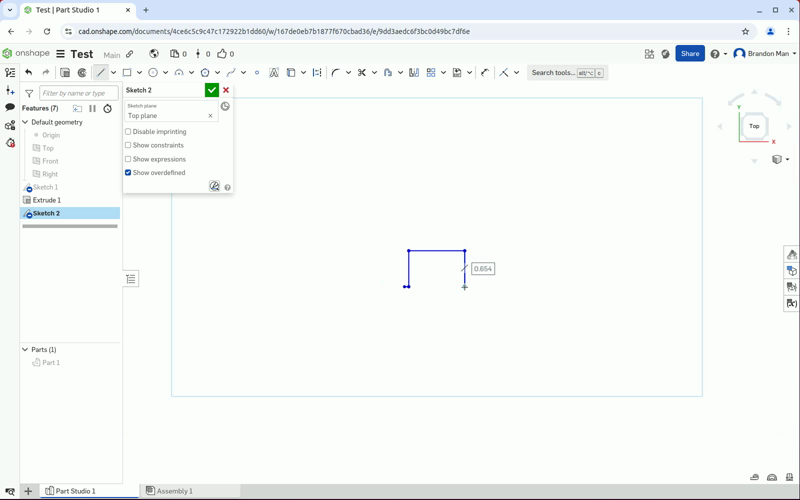
scroll(-6)
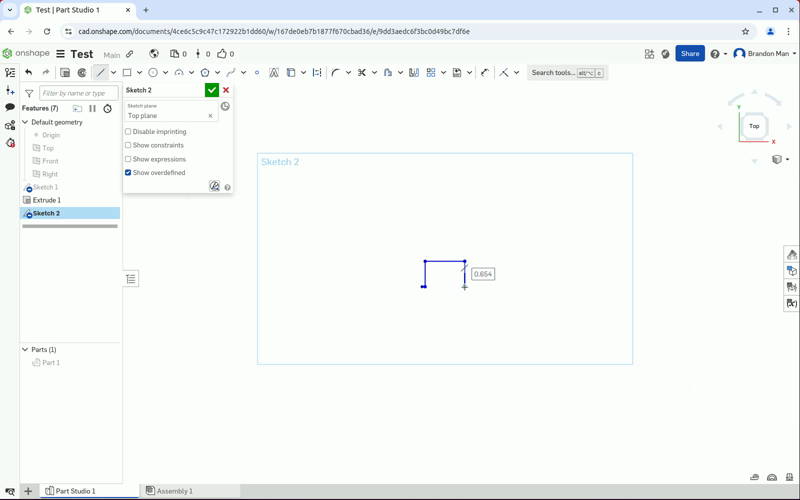
scroll(-6)
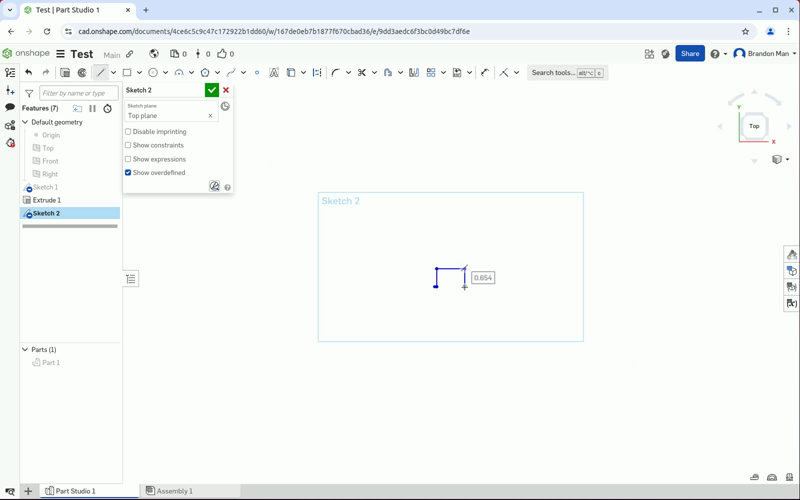
scroll(-6)
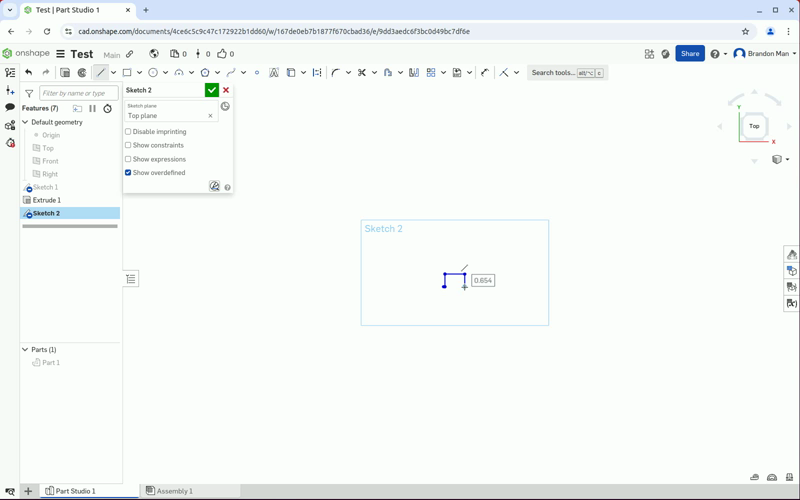
scroll(-6)
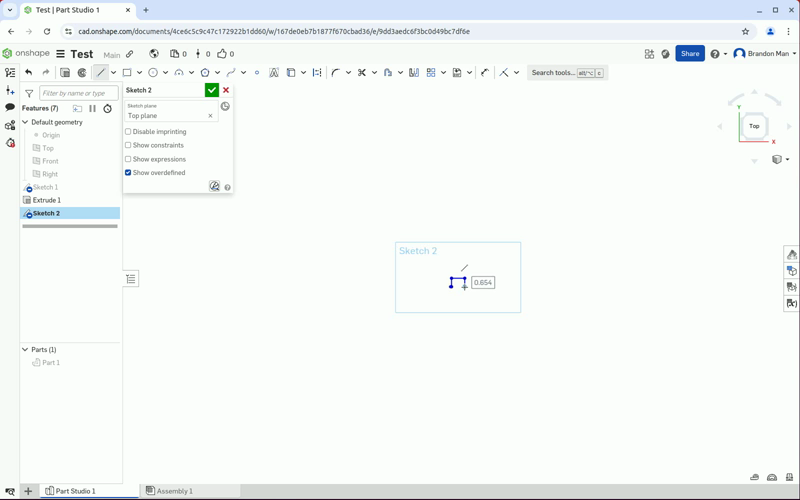
scroll(-6)
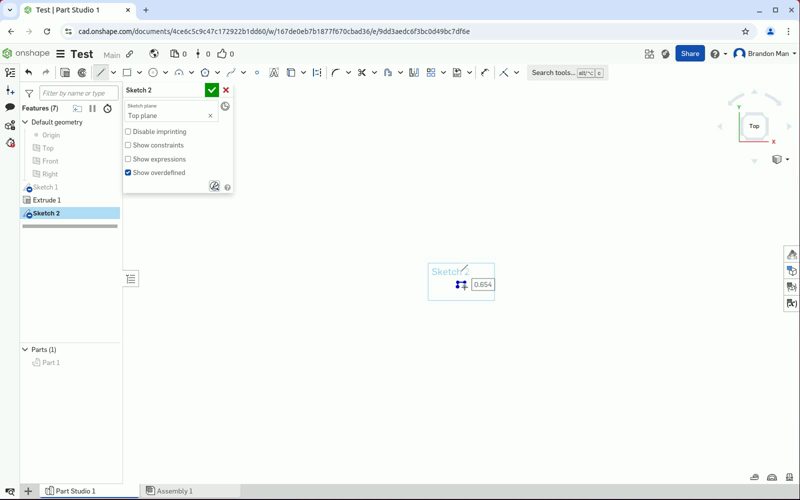
key_up(shift)
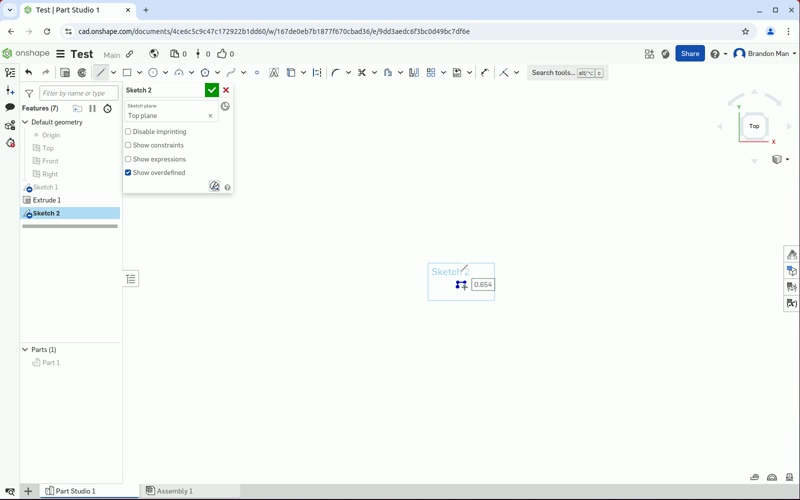
key_down(shift)
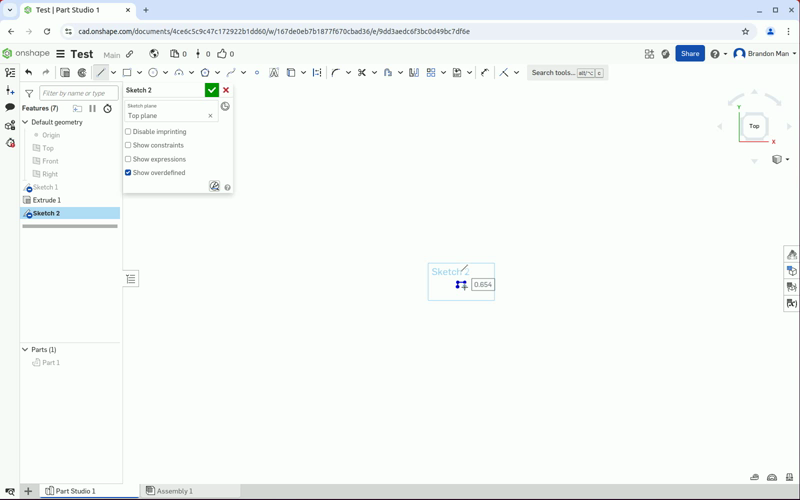
mouse_move(495, 286)
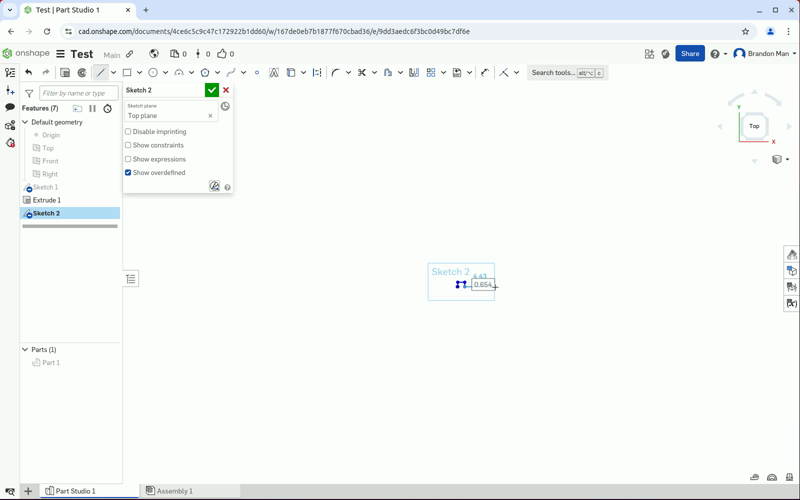
mouse_move(465, 286)
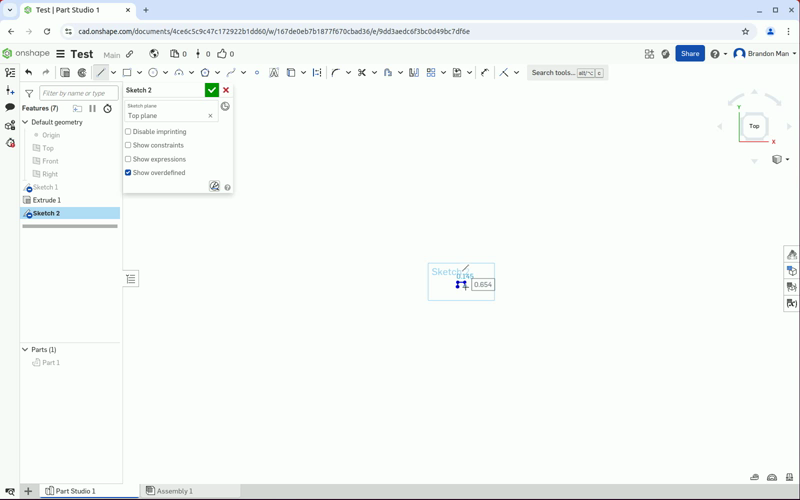
scroll(6)
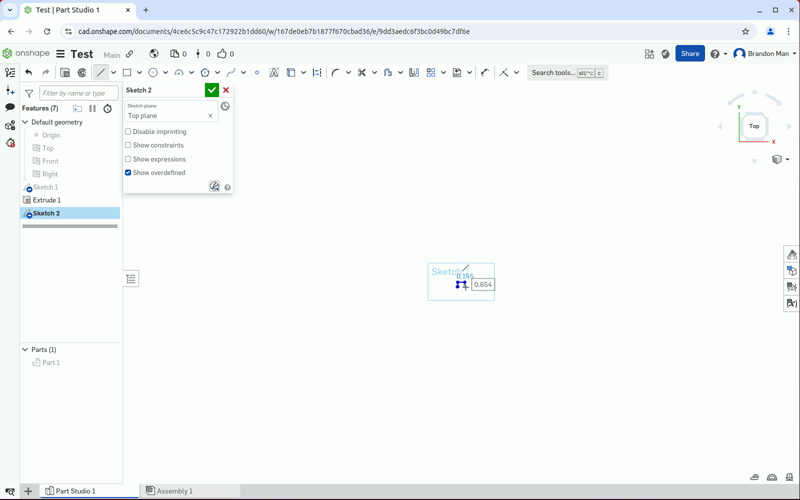
scroll(6)
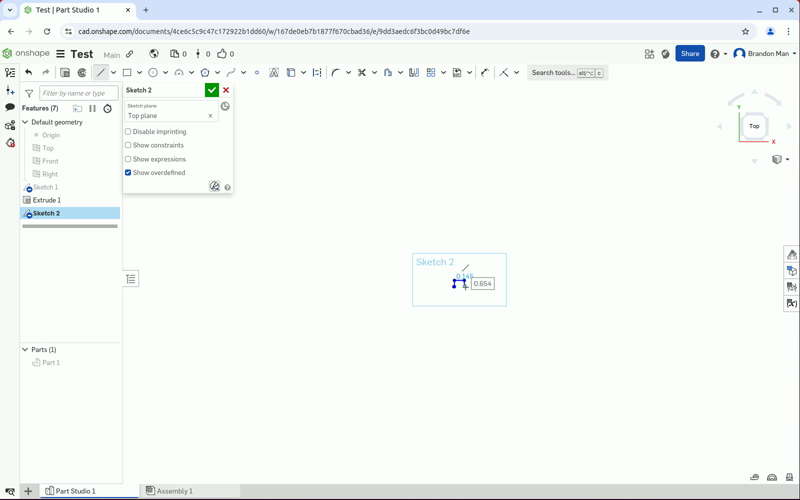
scroll(6)
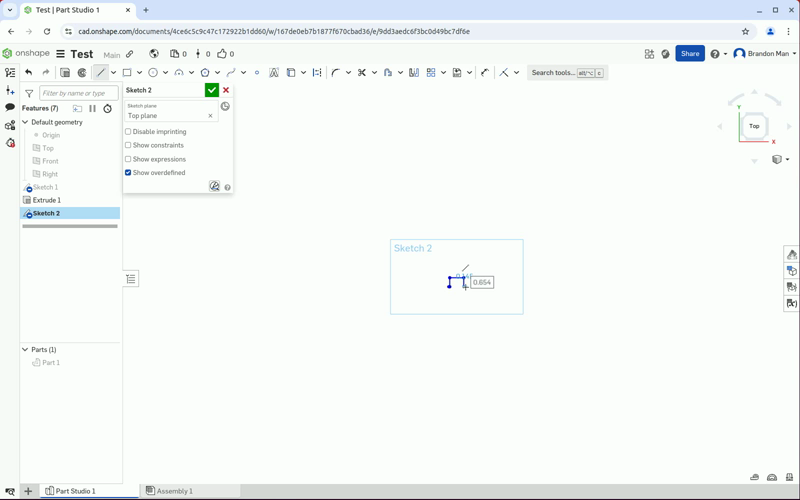
scroll(6)
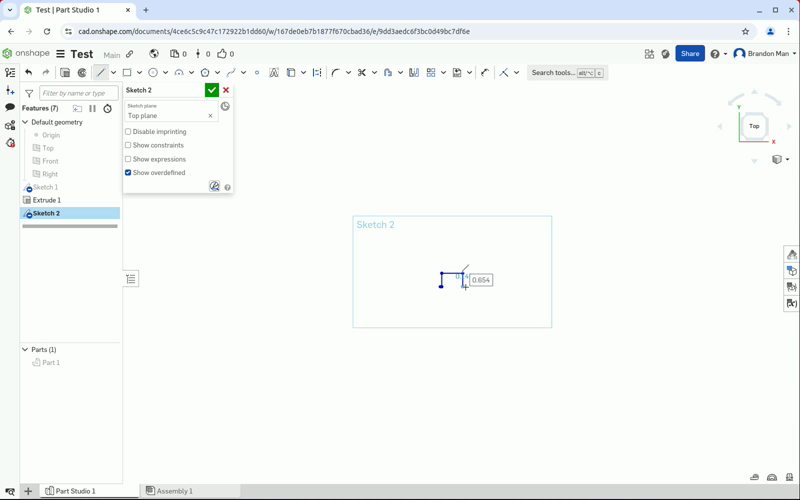
scroll(6)
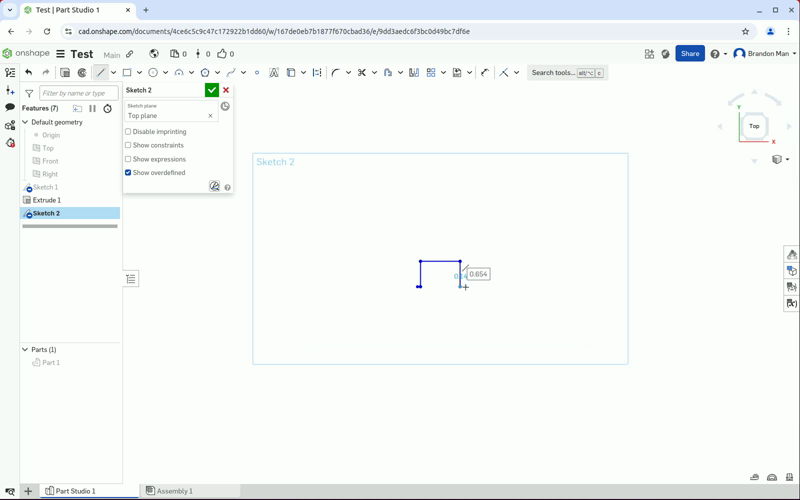
scroll(6)
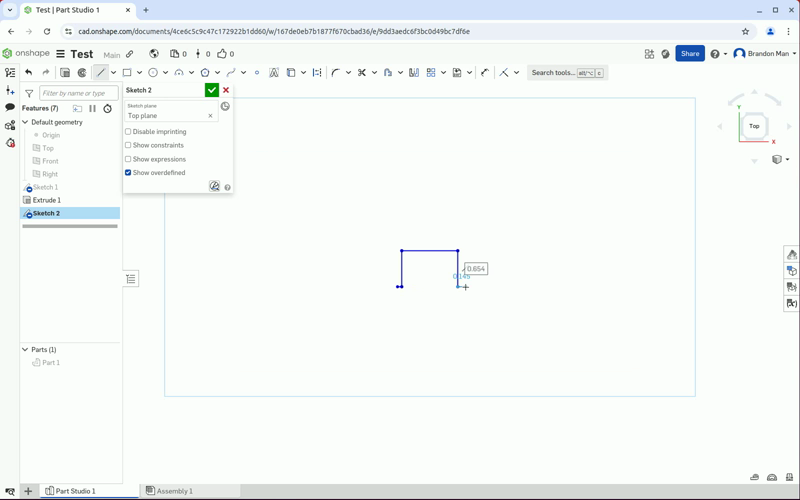
scroll(6)
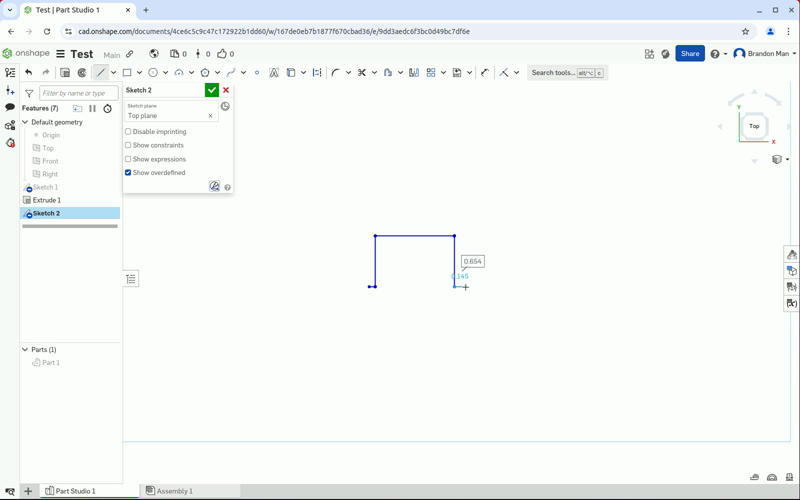
click(465, 286)
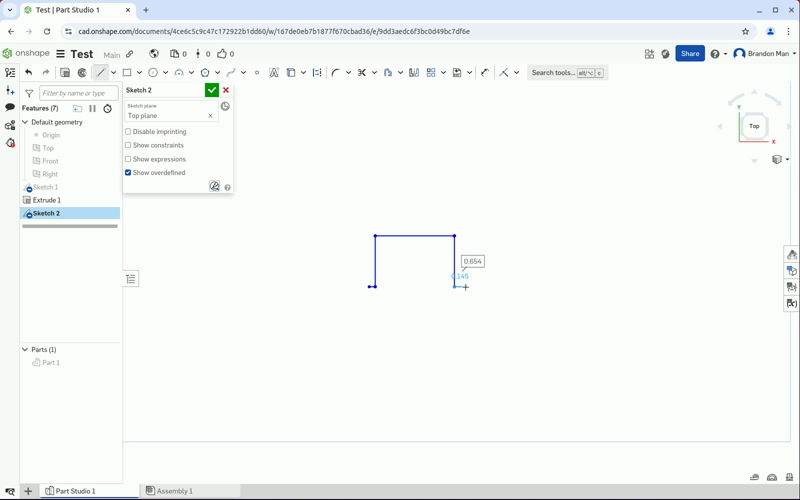
scroll(-6)
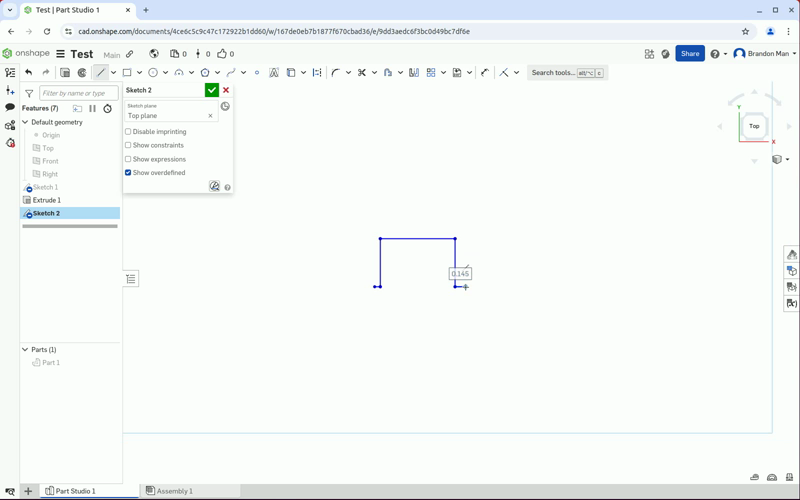
scroll(-6)
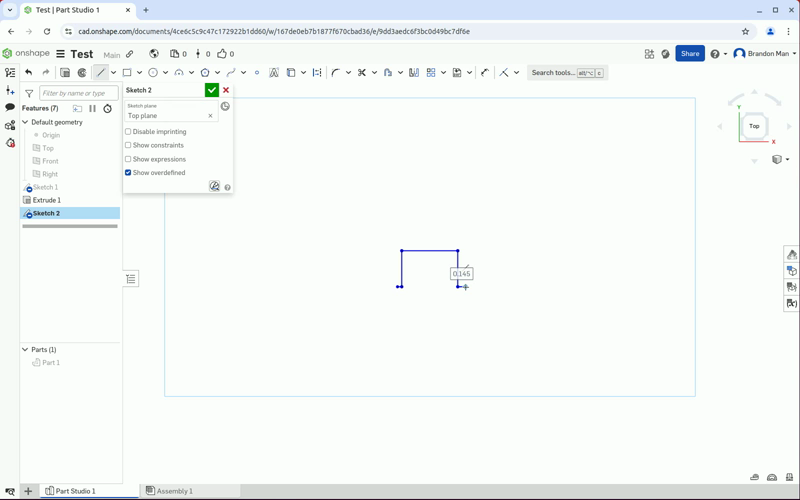
scroll(-6)
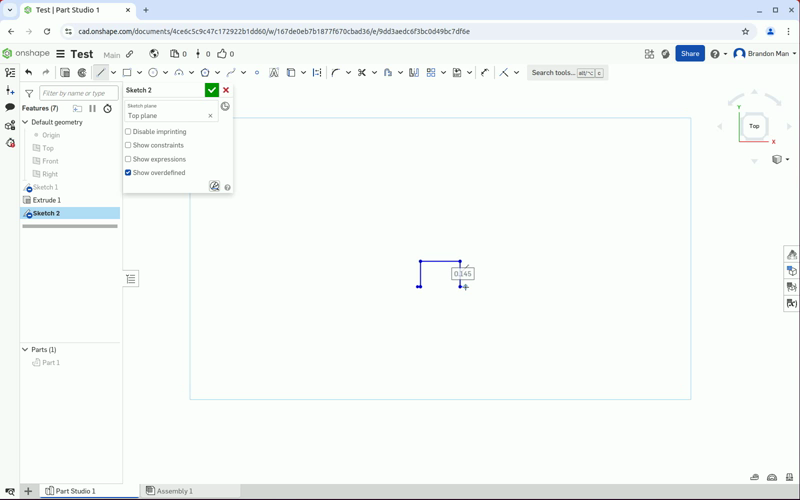
scroll(-6)
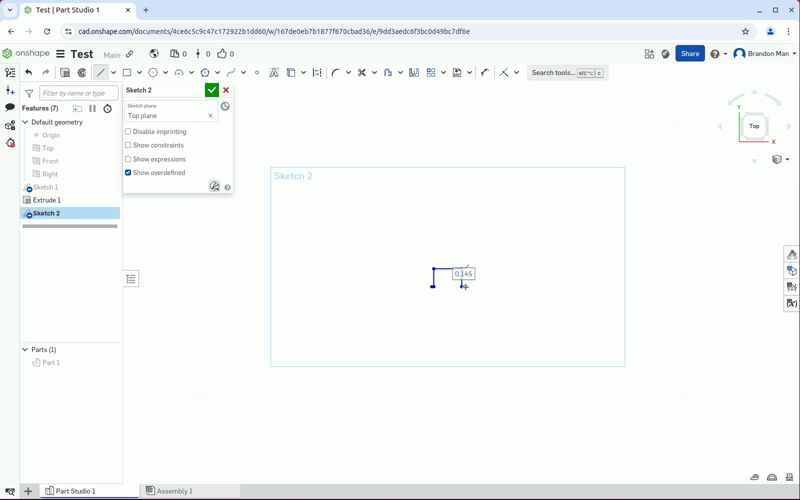
scroll(-6)
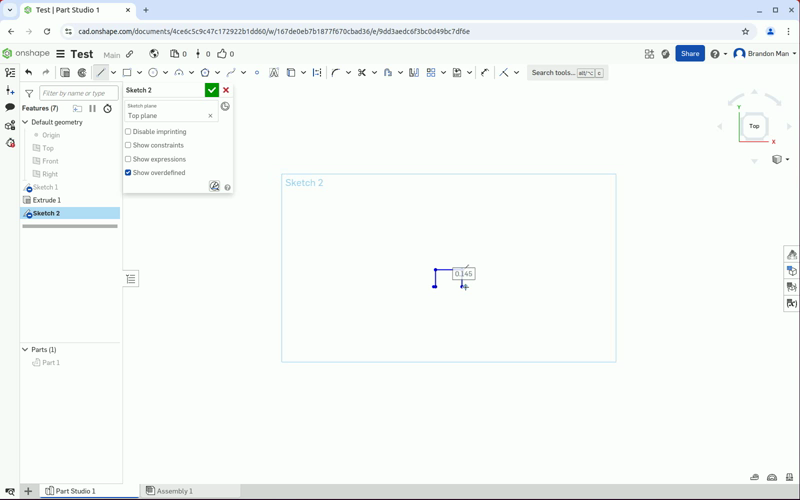
scroll(-6)
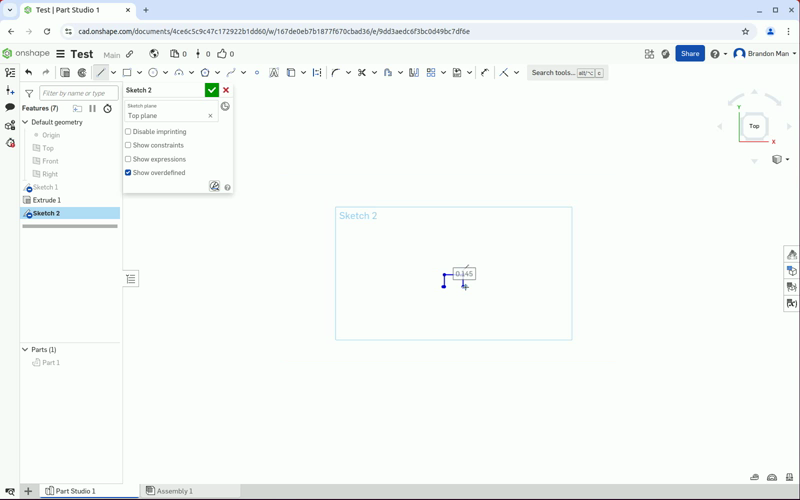
scroll(-6)
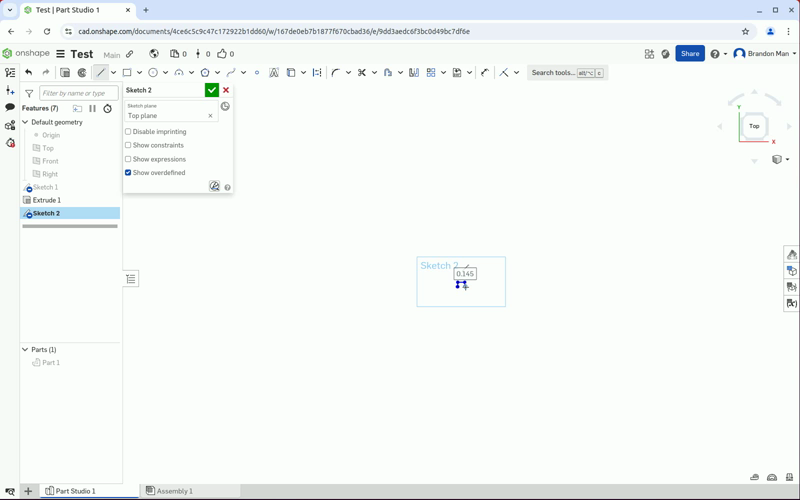
key_up(shift)
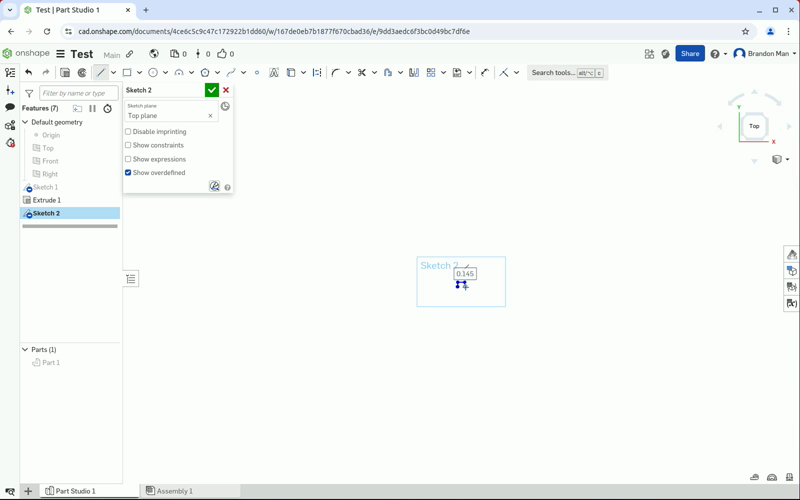
key_down(shift)
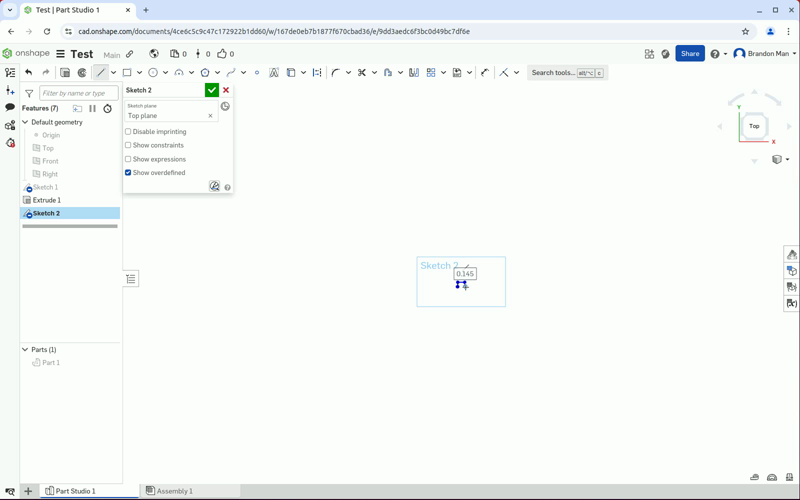
mouse_move(495, 286)
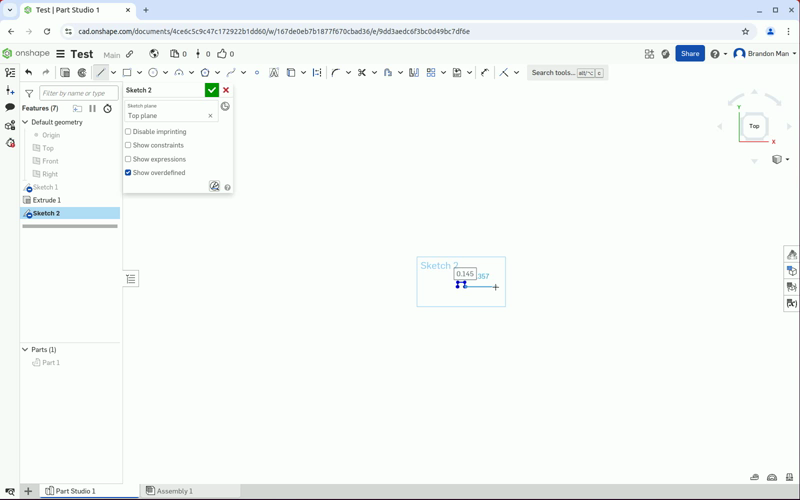
mouse_move(465, 278)
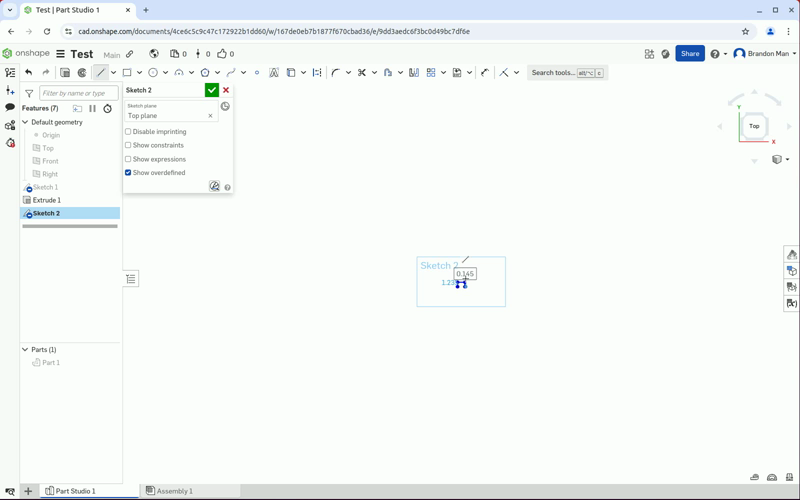
scroll(6)
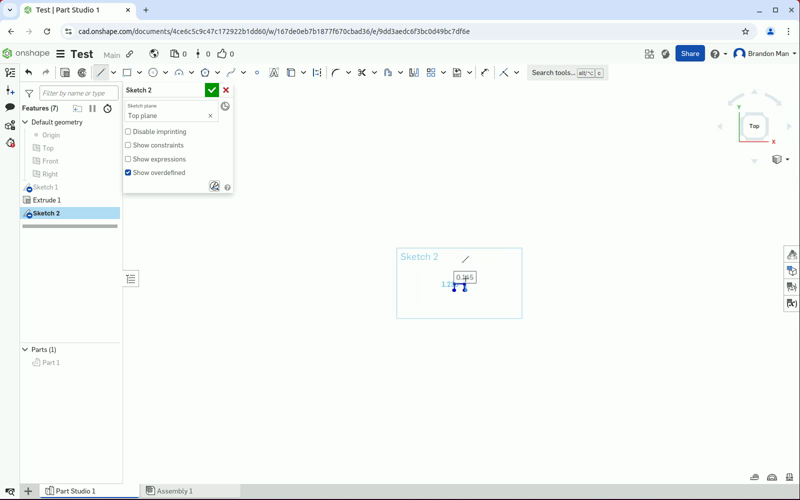
scroll(6)
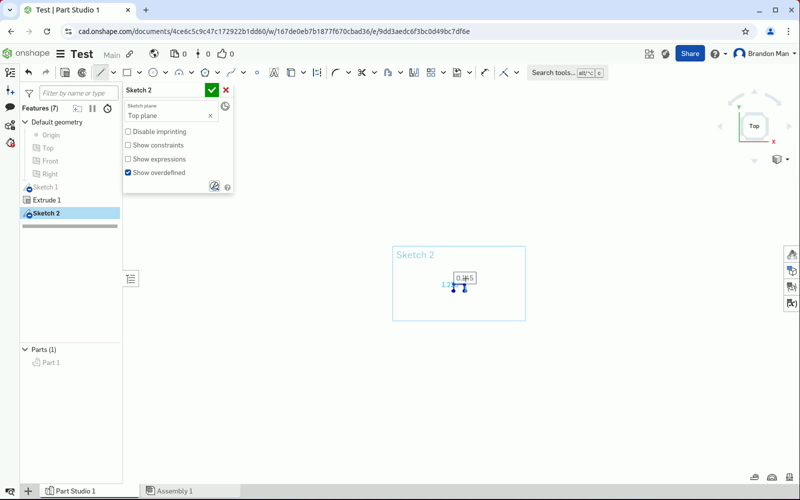
scroll(6)
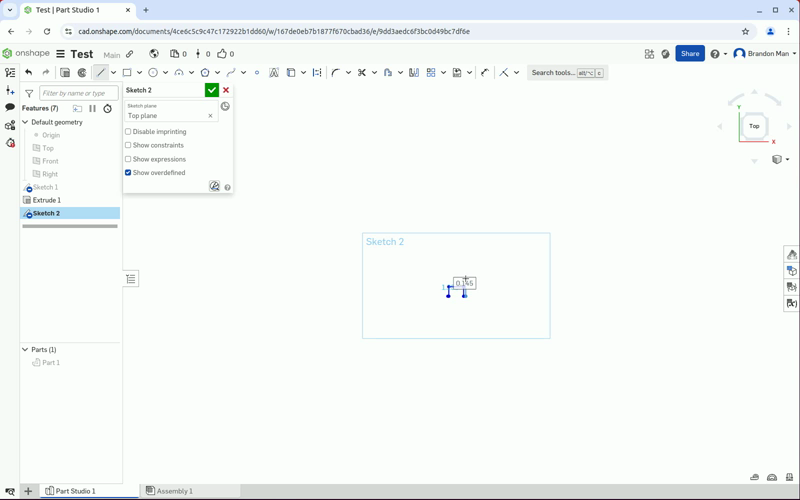
scroll(6)
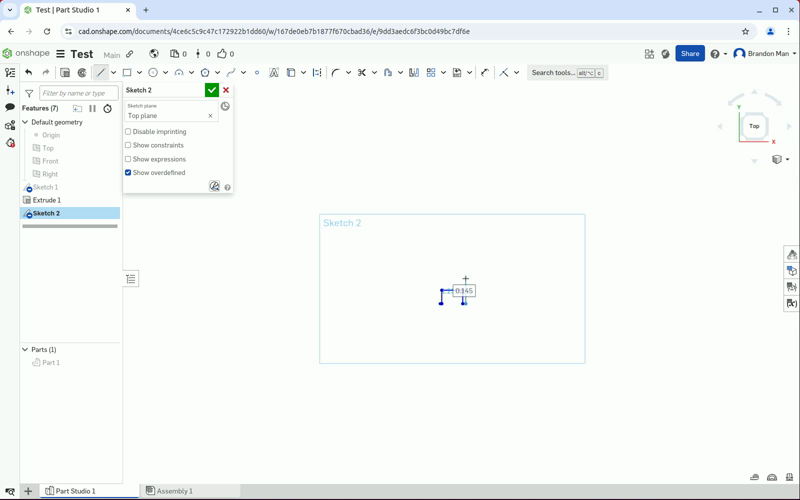
scroll(6)
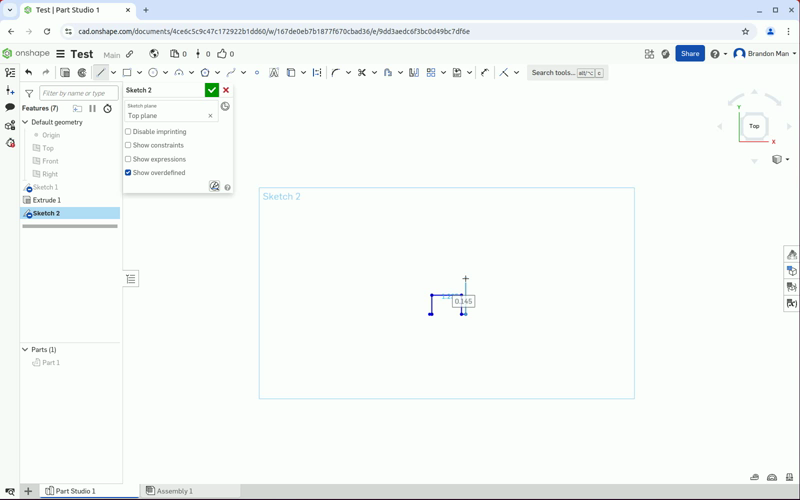
scroll(6)
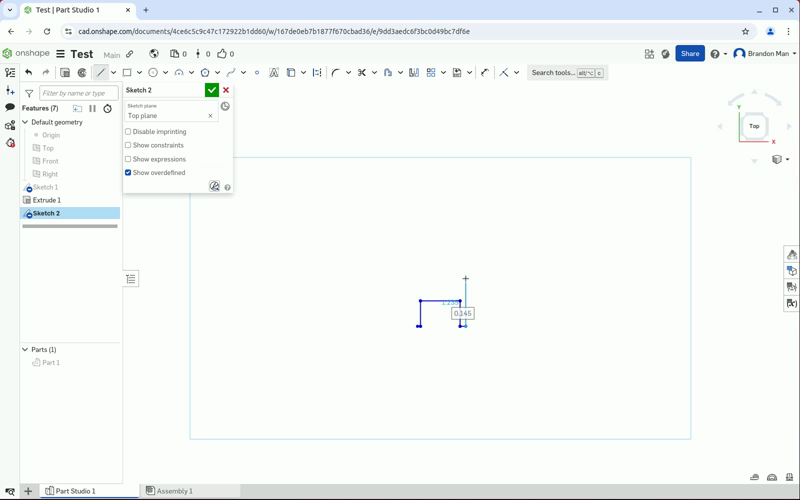
scroll(6)
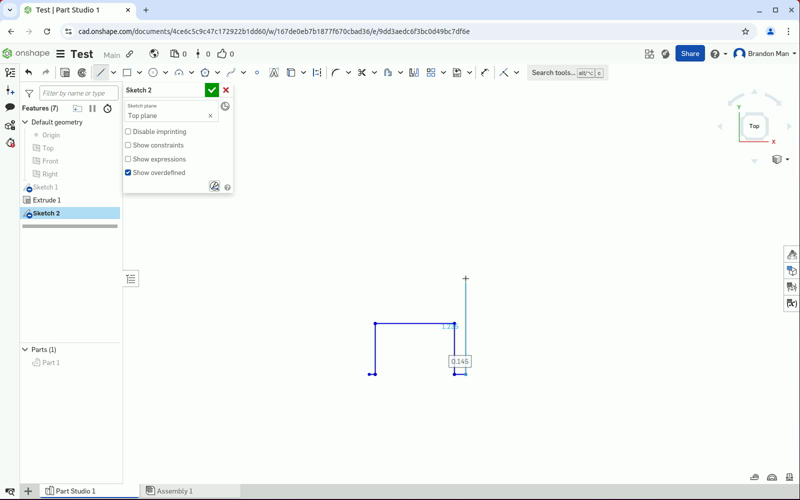
click(465, 278)
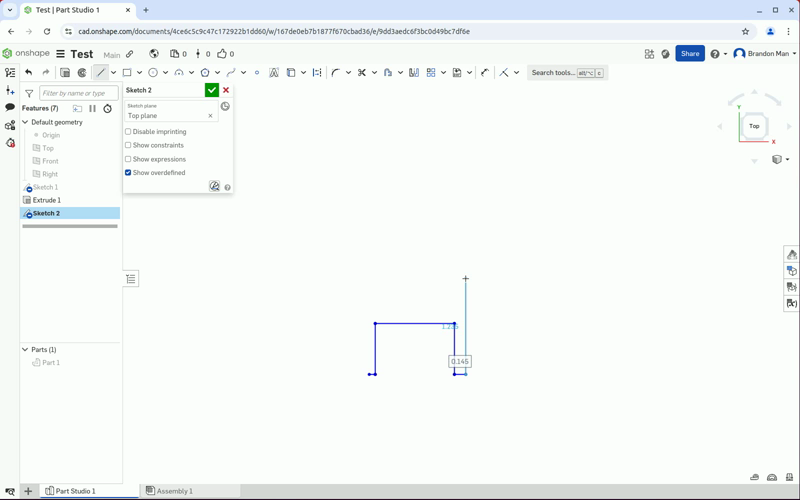
scroll(-6)
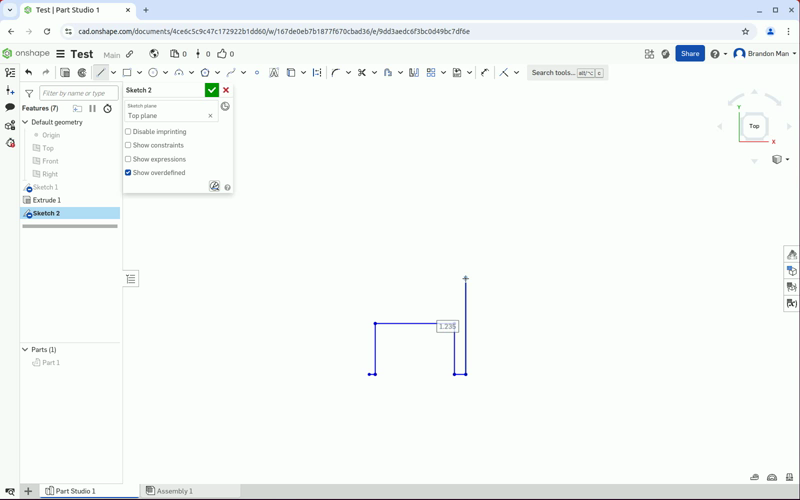
scroll(-6)
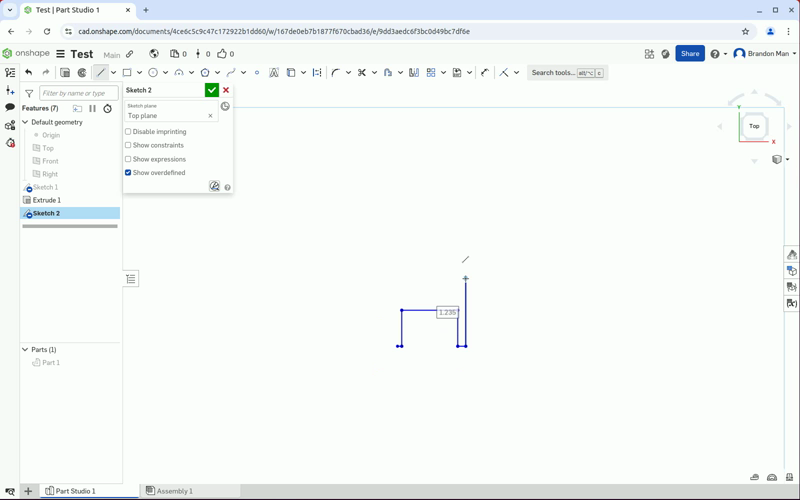
scroll(-6)
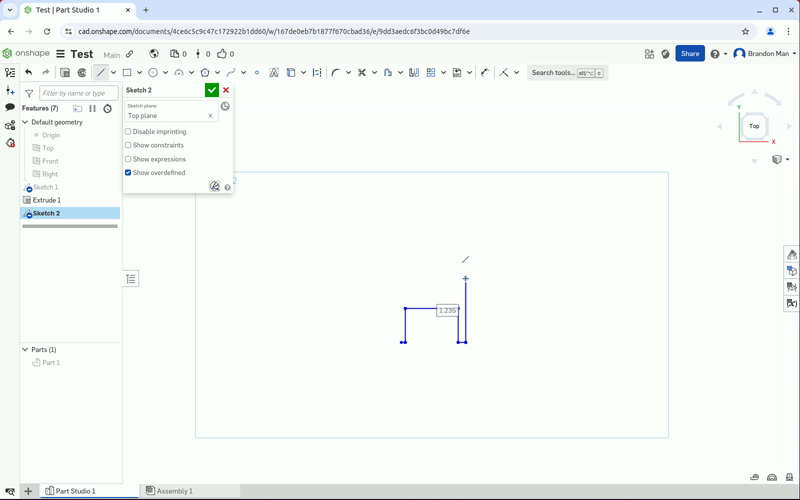
scroll(-6)
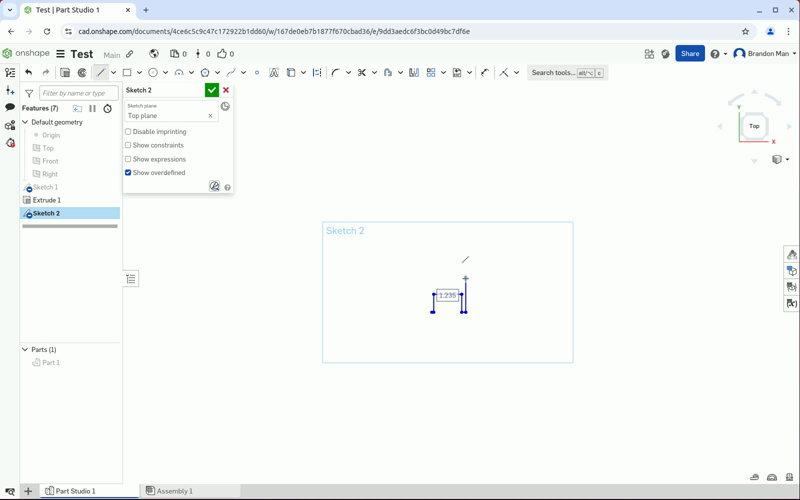
scroll(-6)
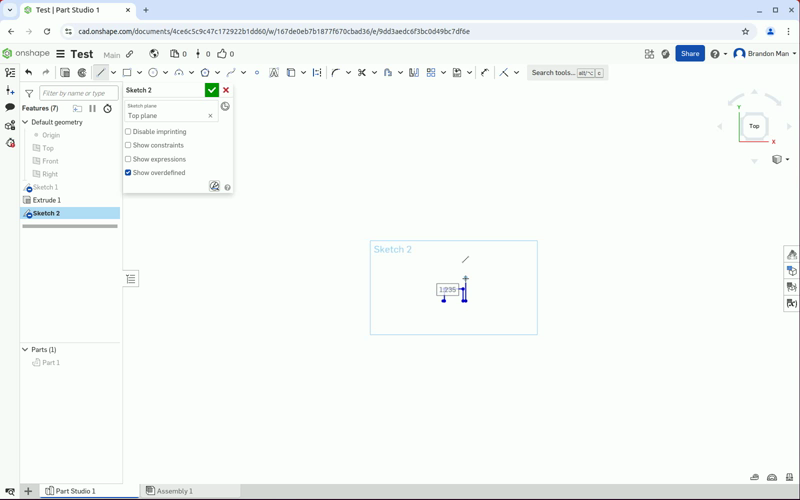
scroll(-6)
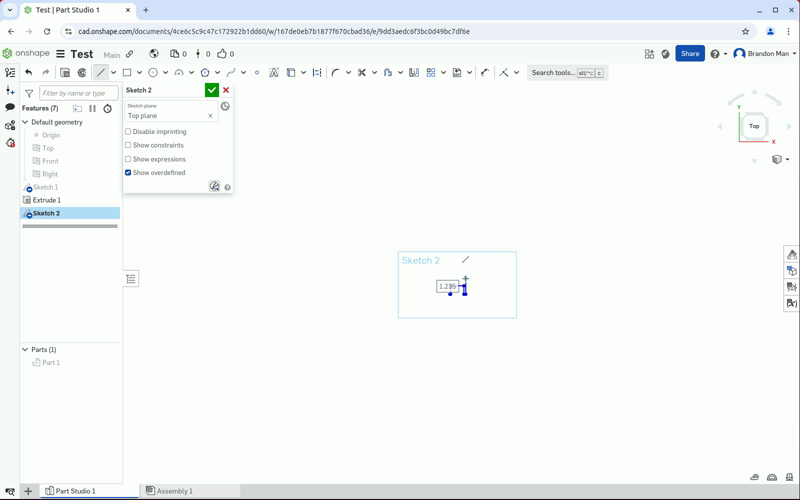
scroll(-6)
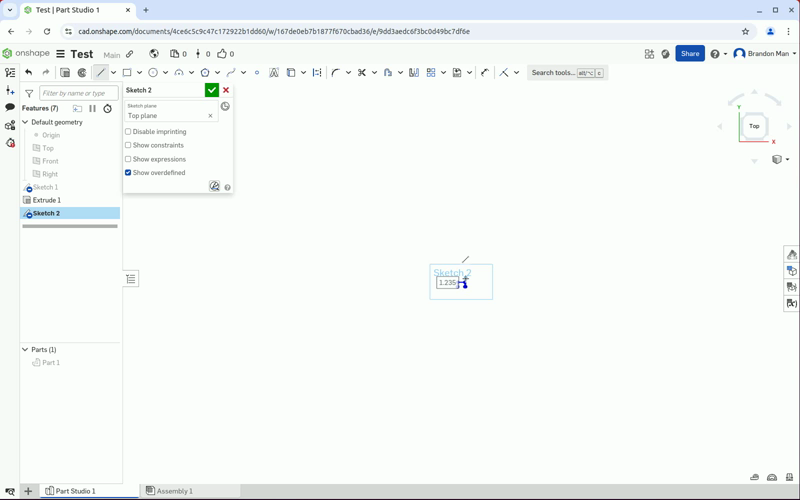
key_up(shift)
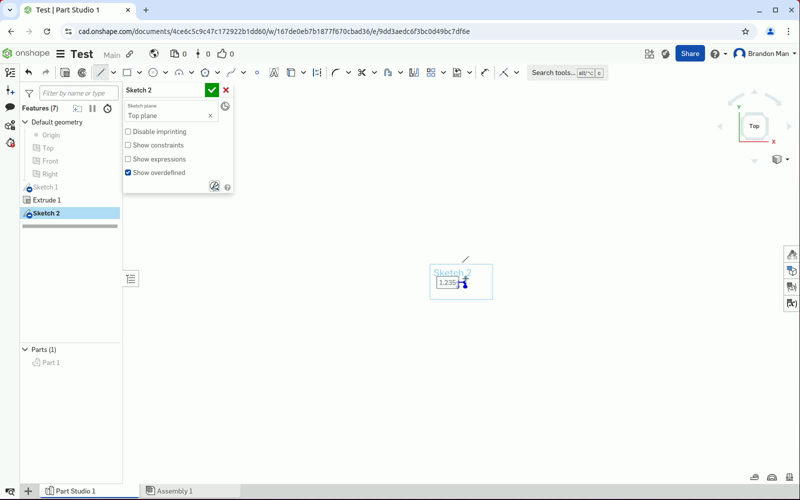
key_down(shift)
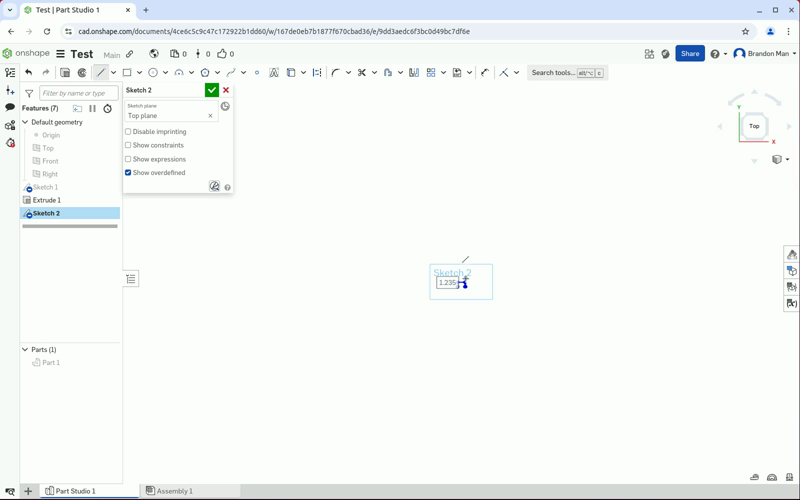
mouse_move(495, 278)
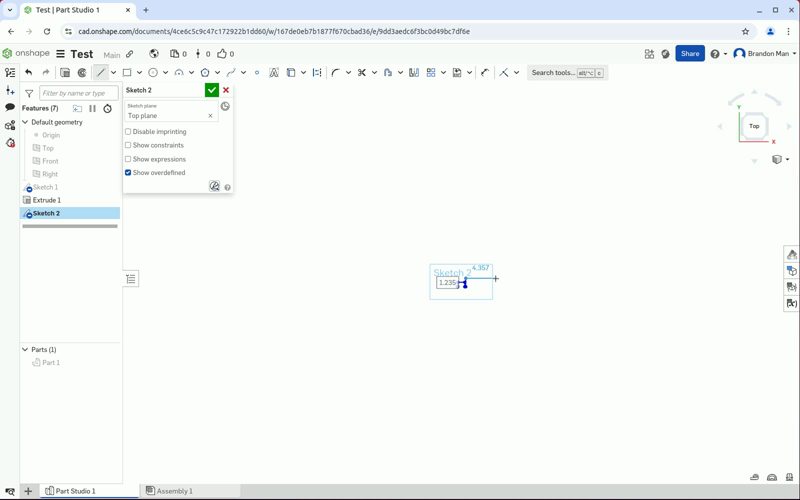
mouse_move(464, 278)
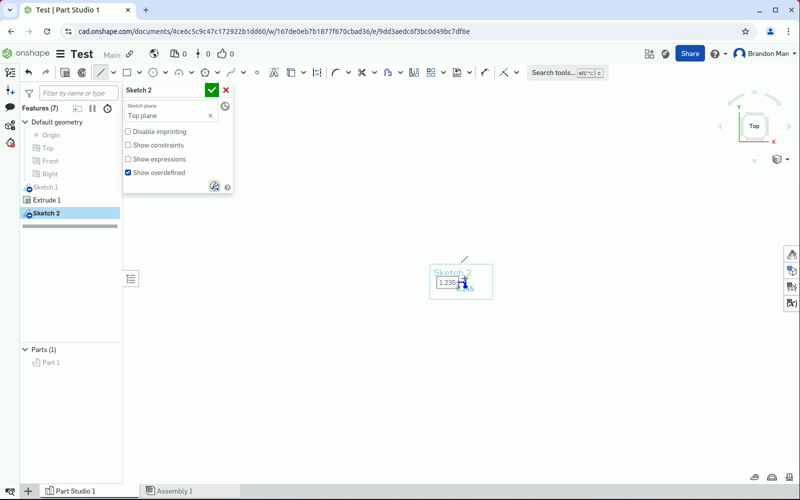
scroll(6)
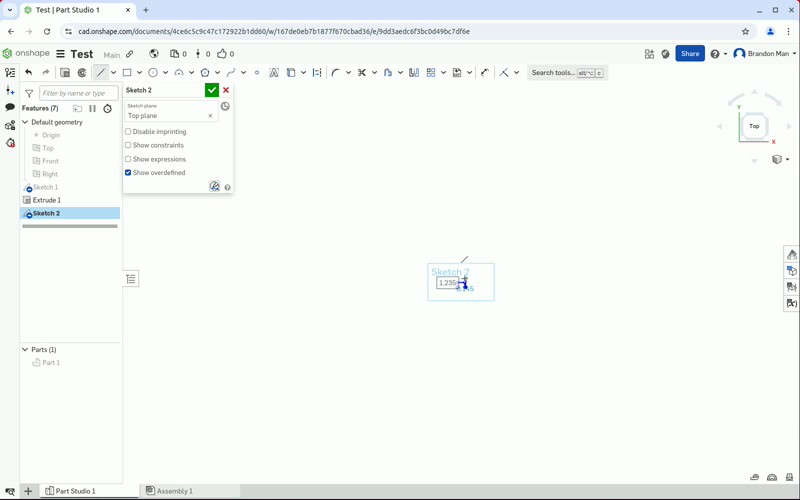
scroll(6)
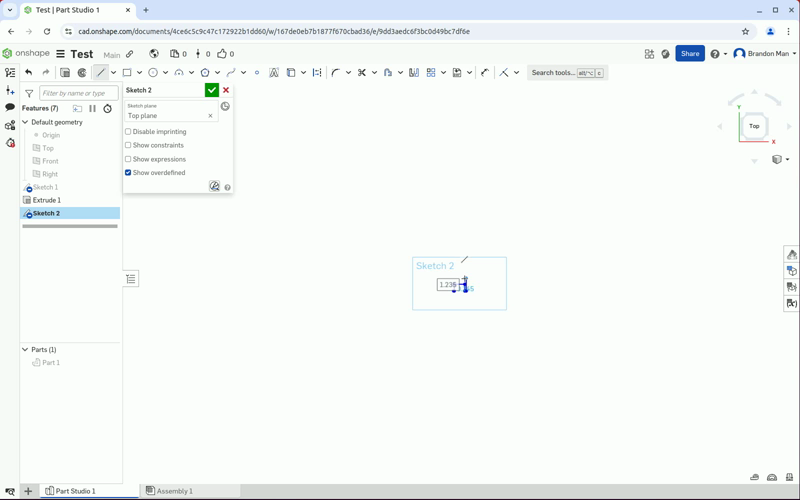
scroll(6)
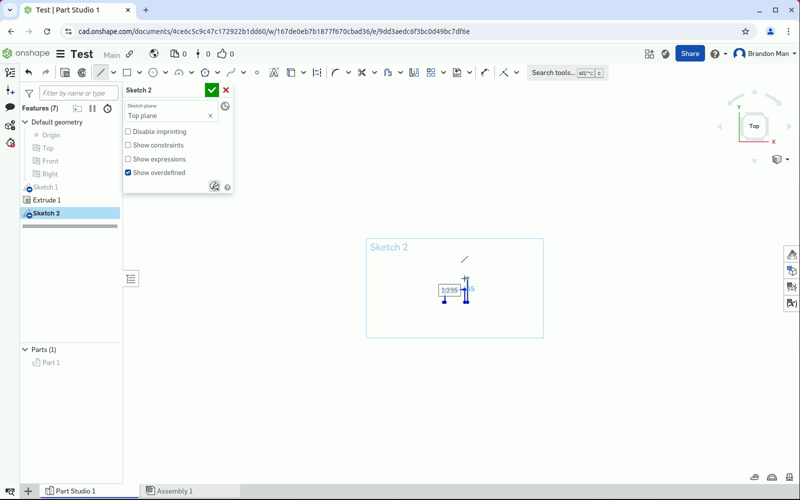
scroll(6)
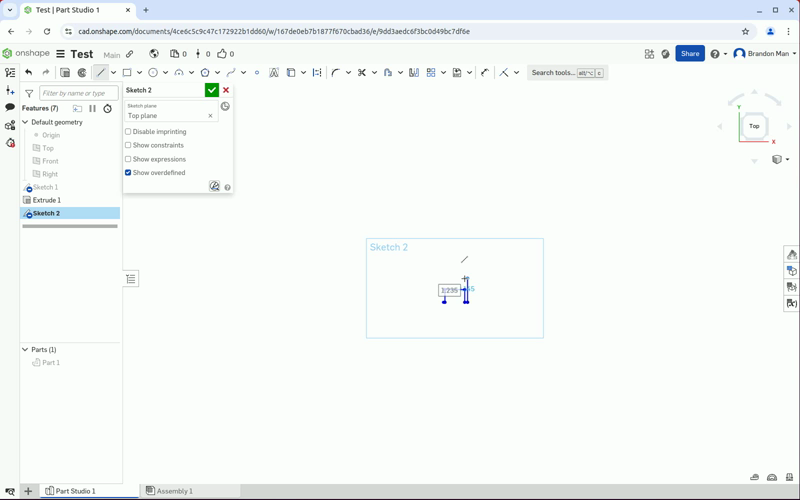
scroll(6)
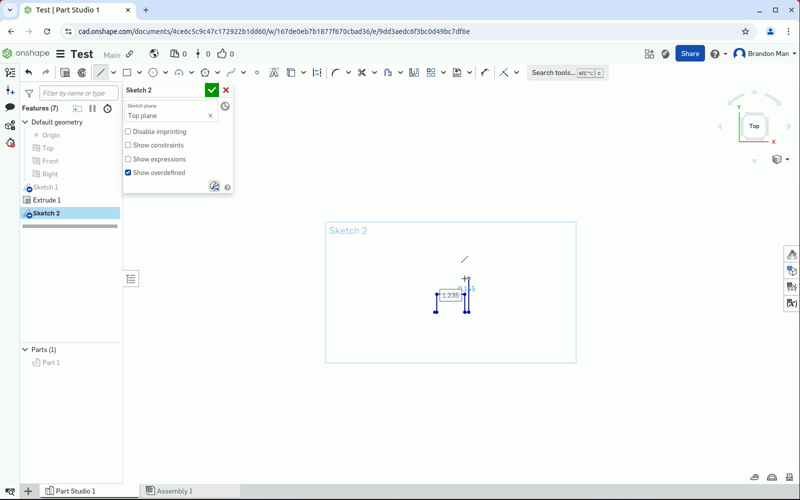
scroll(6)
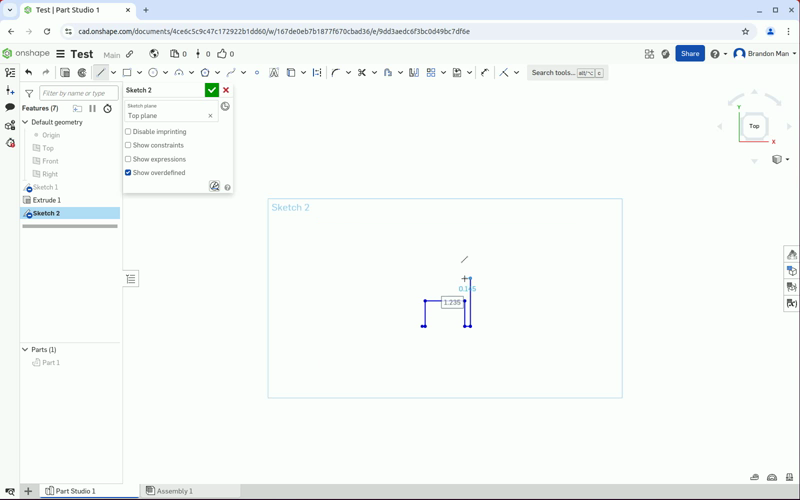
scroll(6)
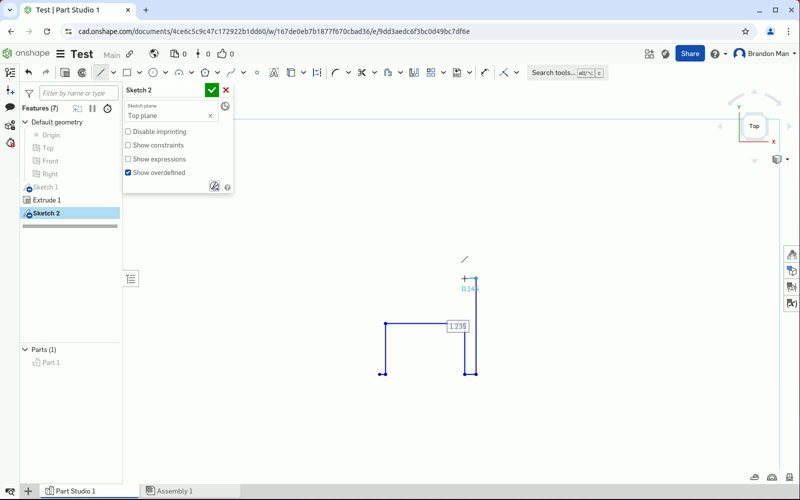
click(464, 278)
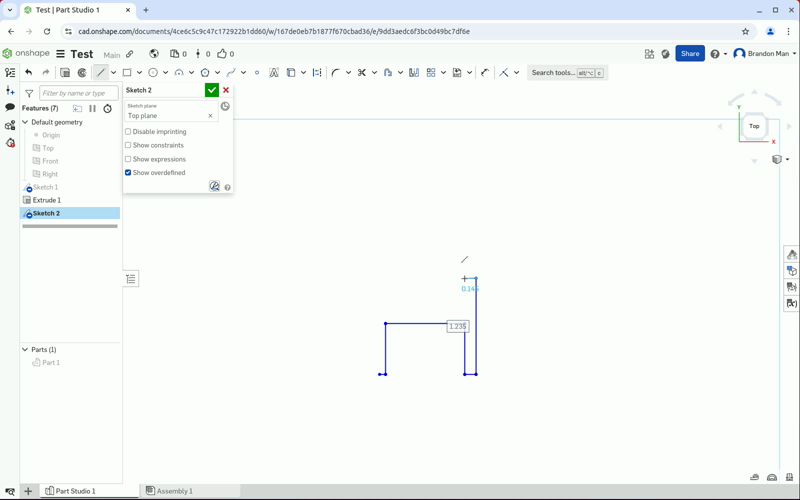
scroll(-6)
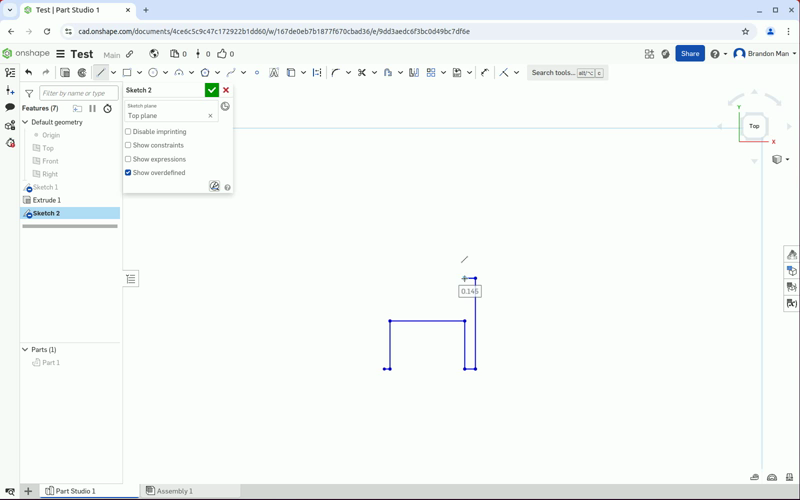
scroll(-6)
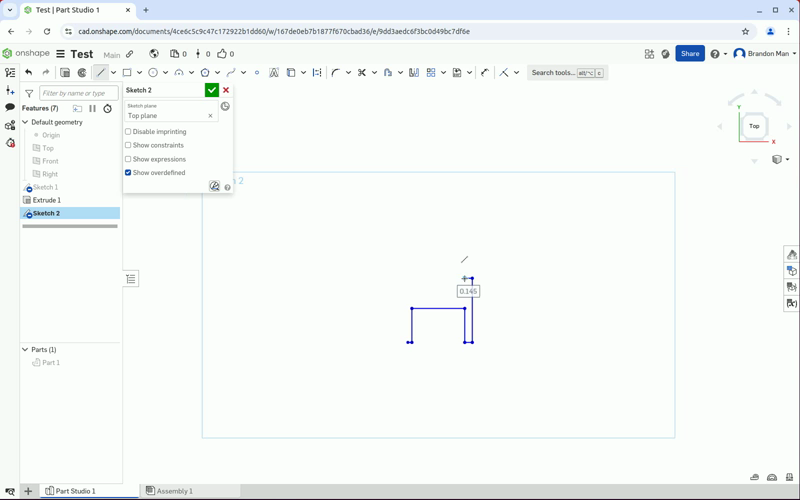
scroll(-6)
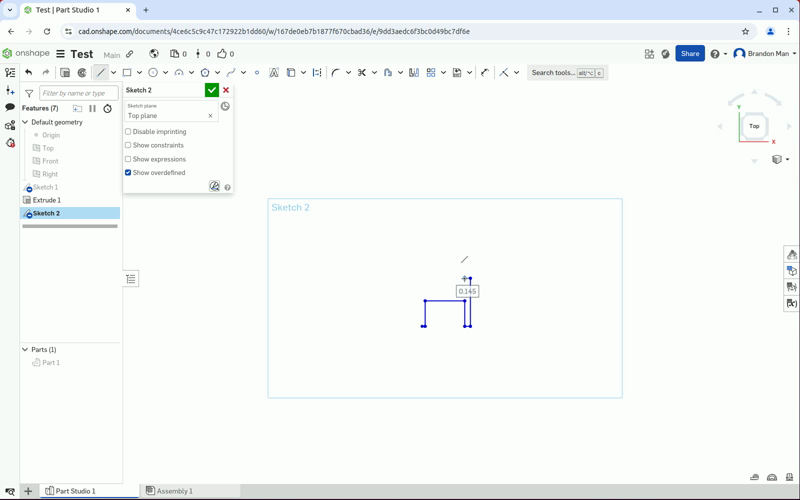
scroll(-6)
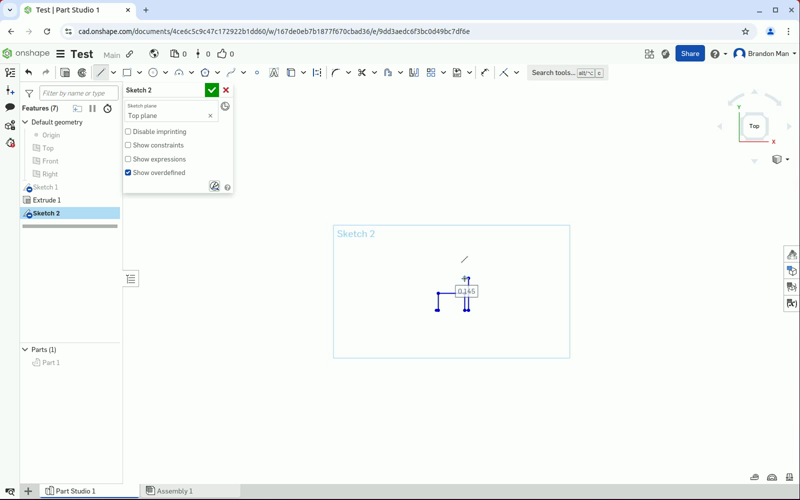
scroll(-6)
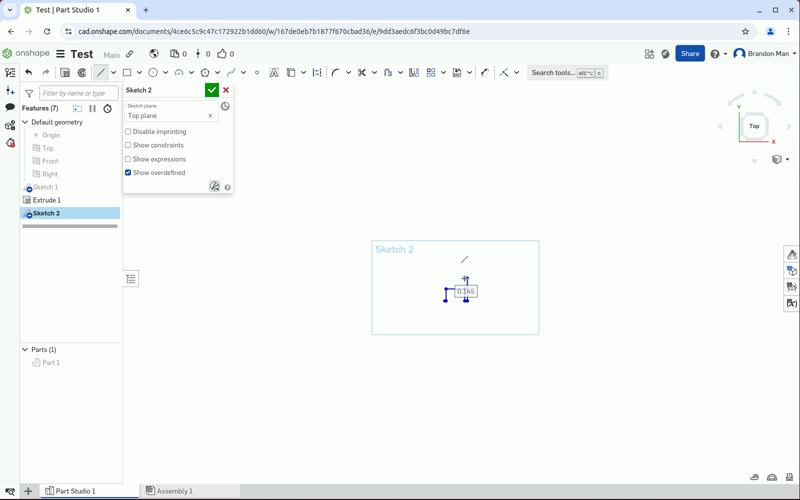
scroll(-6)
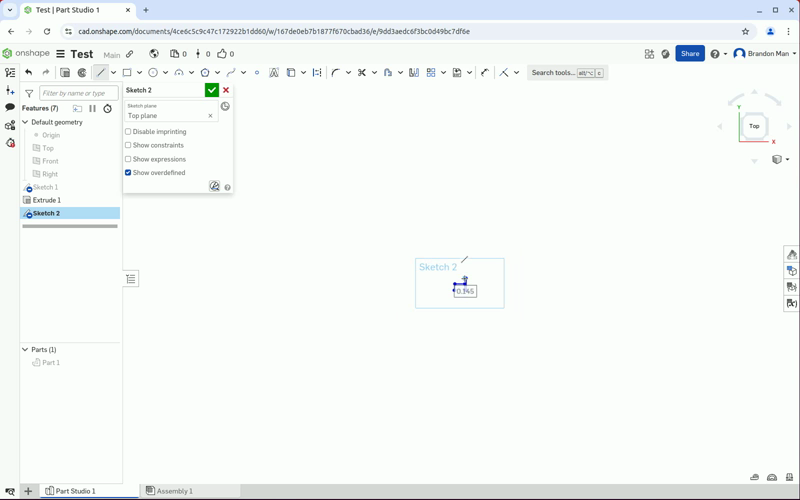
scroll(-6)
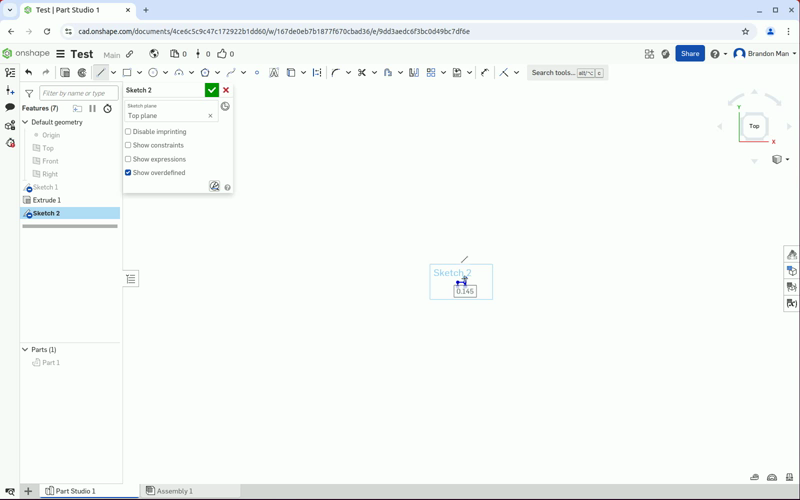
key_up(shift)
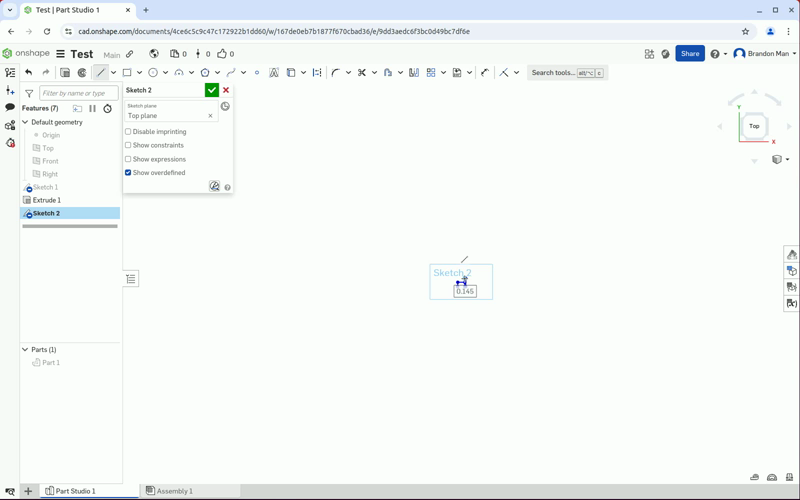
key_down(shift)
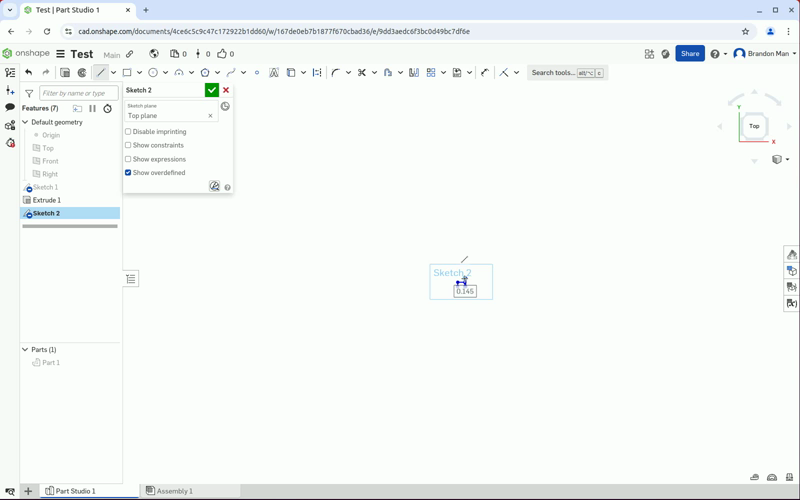
mouse_move(495, 278)
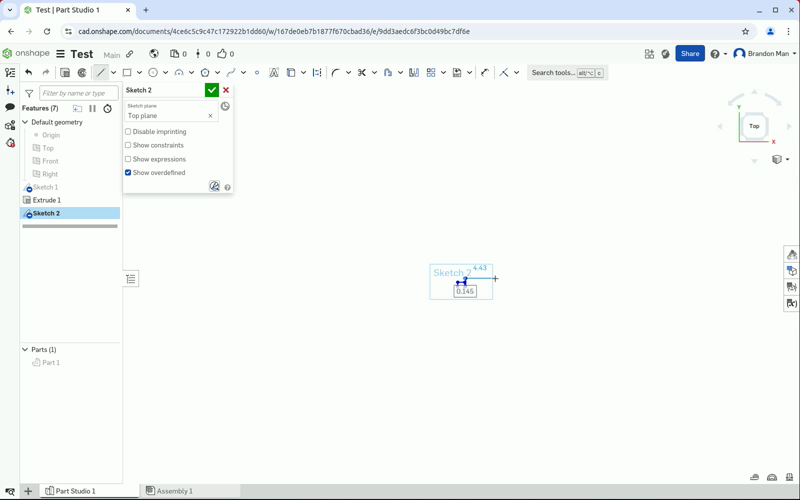
mouse_move(464, 282)
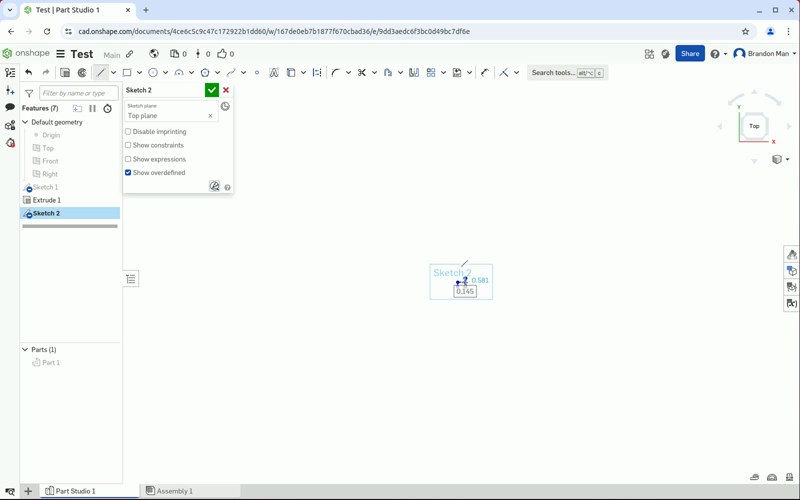
scroll(6)
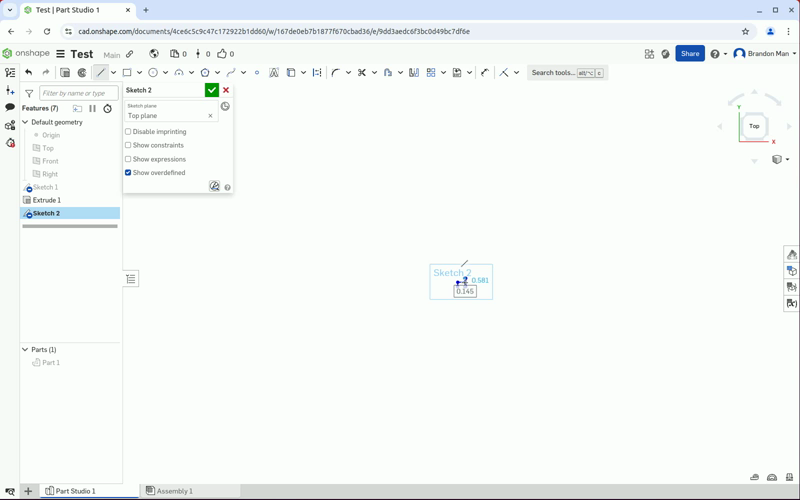
scroll(6)
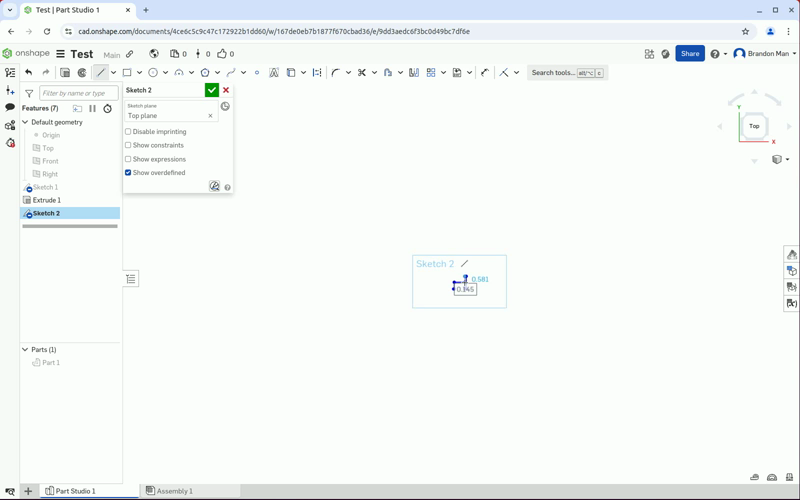
scroll(6)
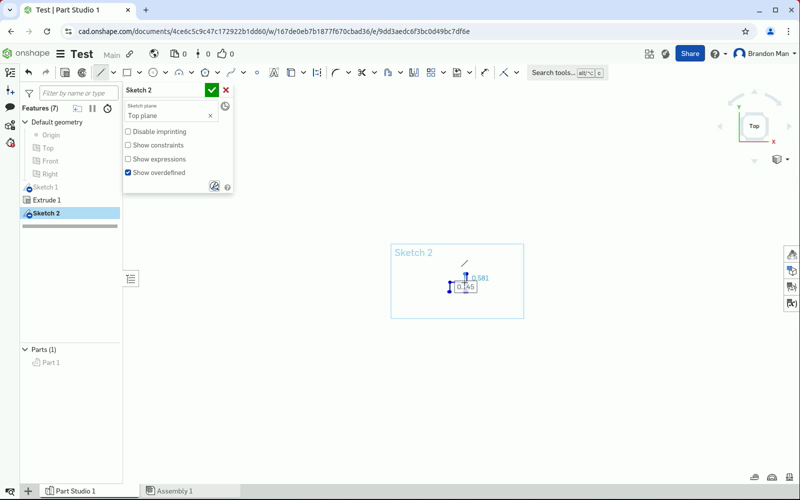
scroll(6)
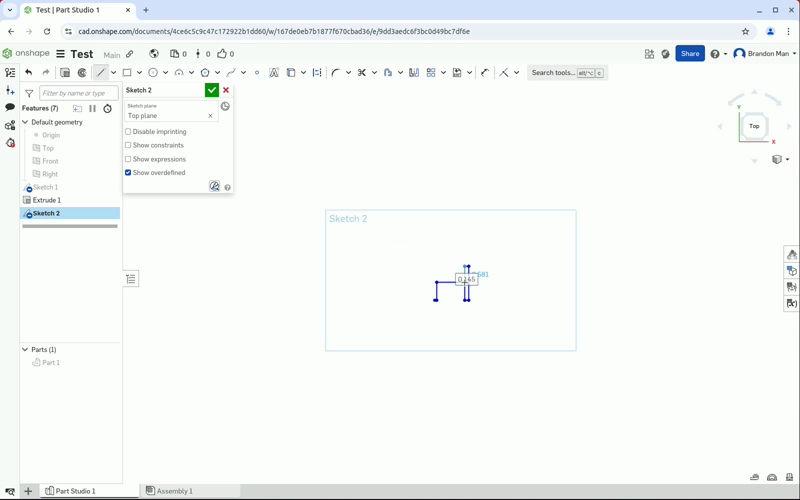
scroll(6)
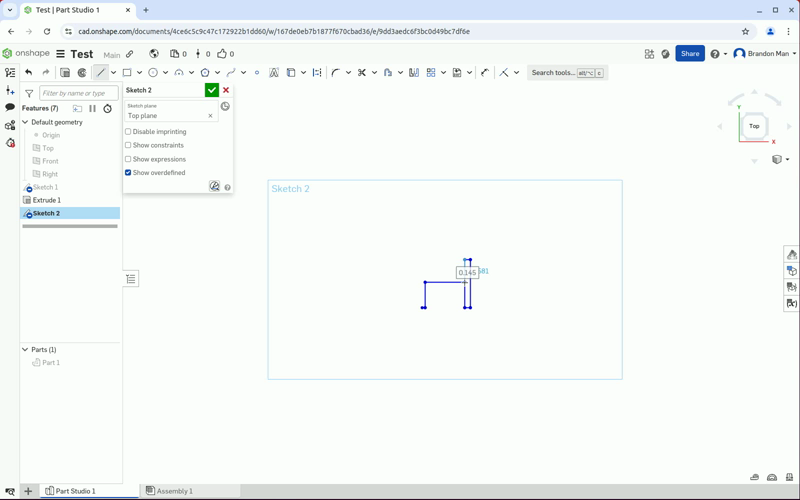
scroll(6)
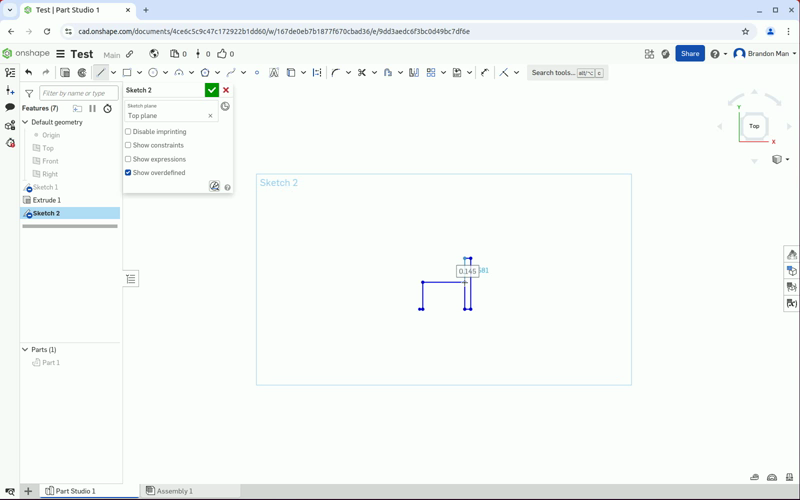
scroll(6)
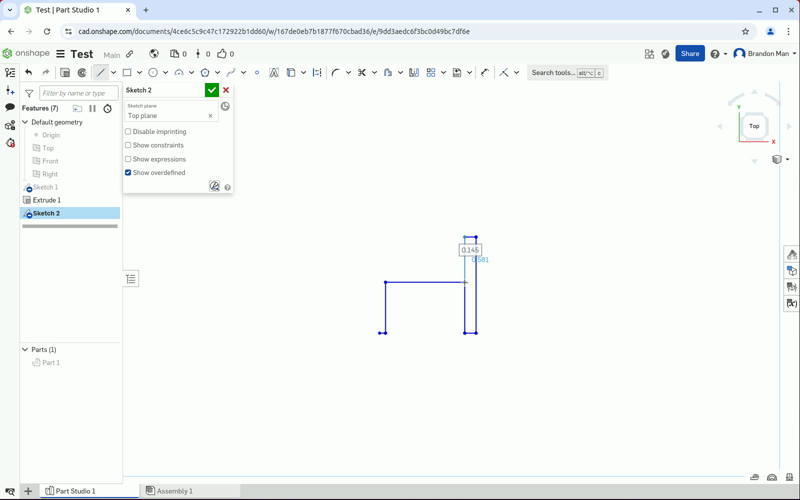
click(464, 282)
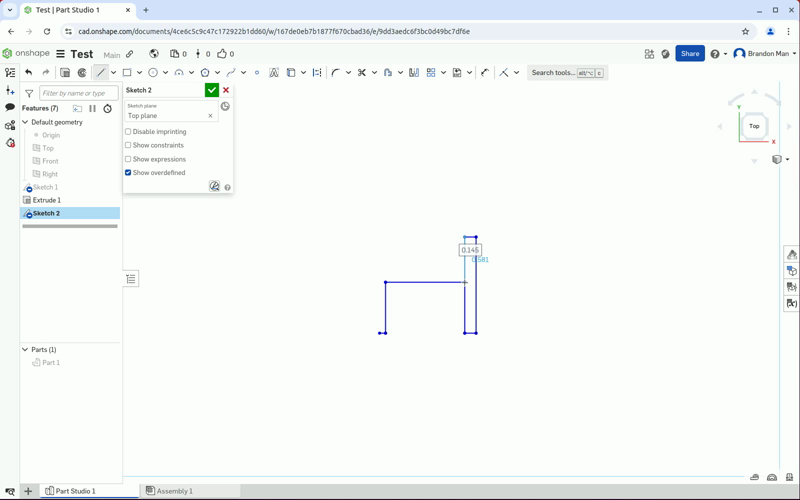
scroll(-6)
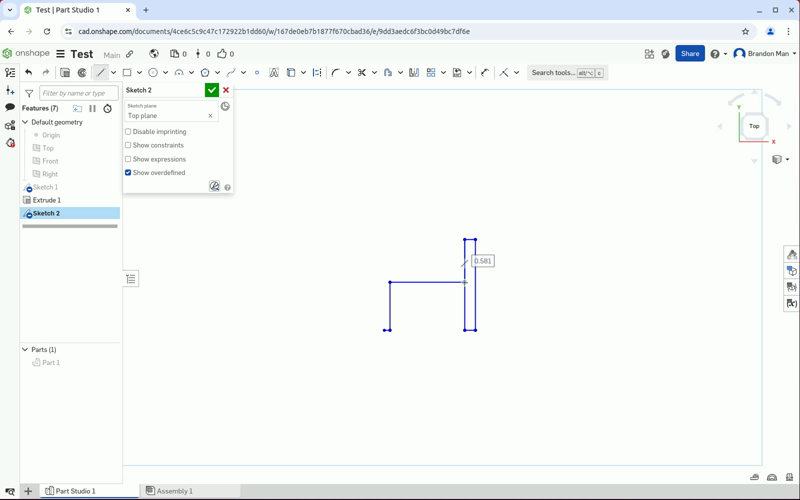
scroll(-6)
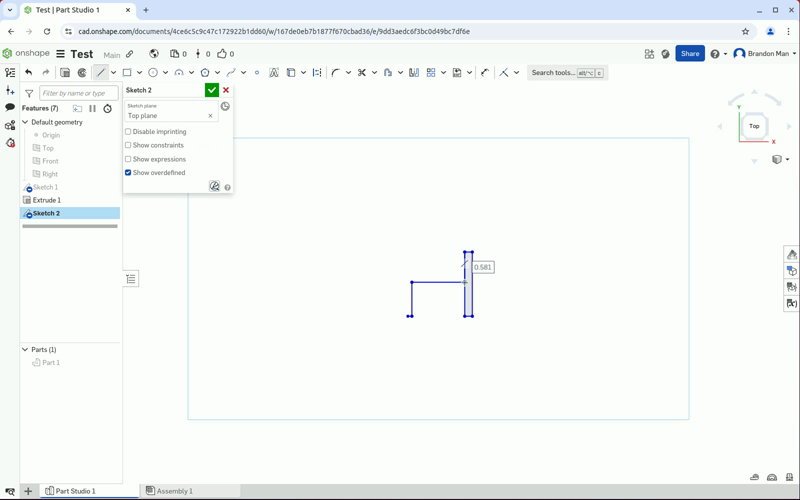
scroll(-6)
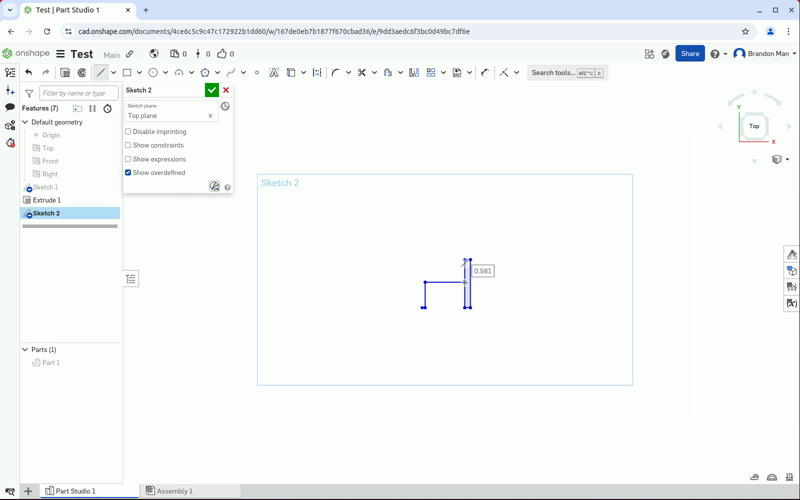
scroll(-6)
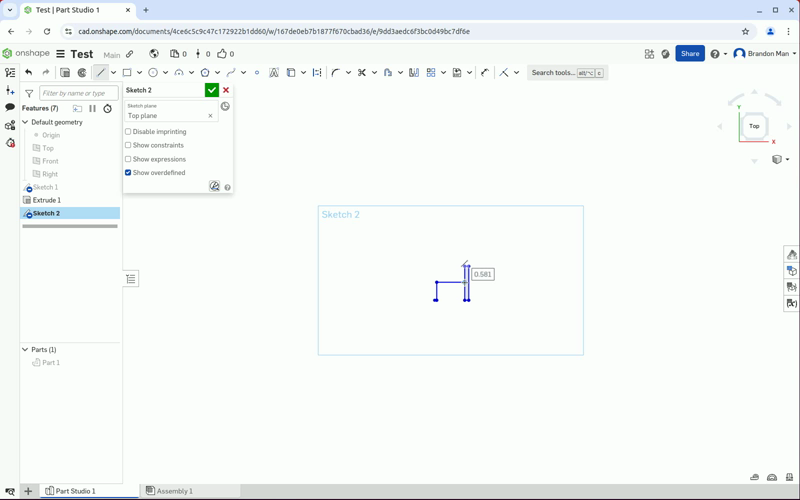
scroll(-6)
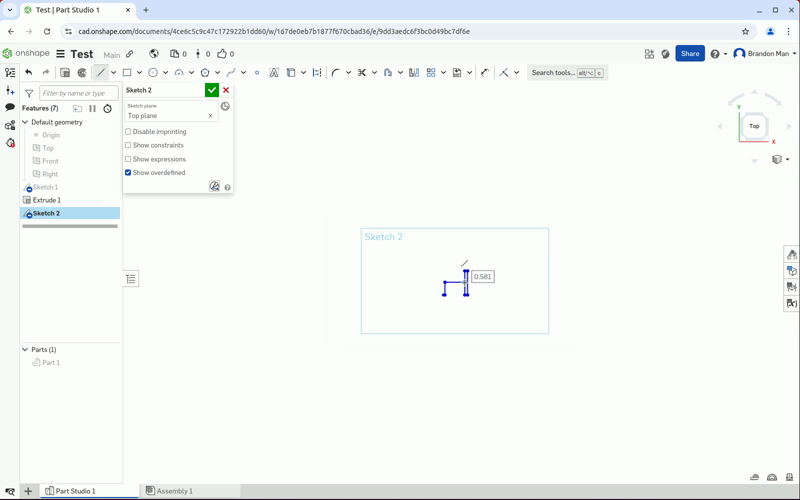
scroll(-6)
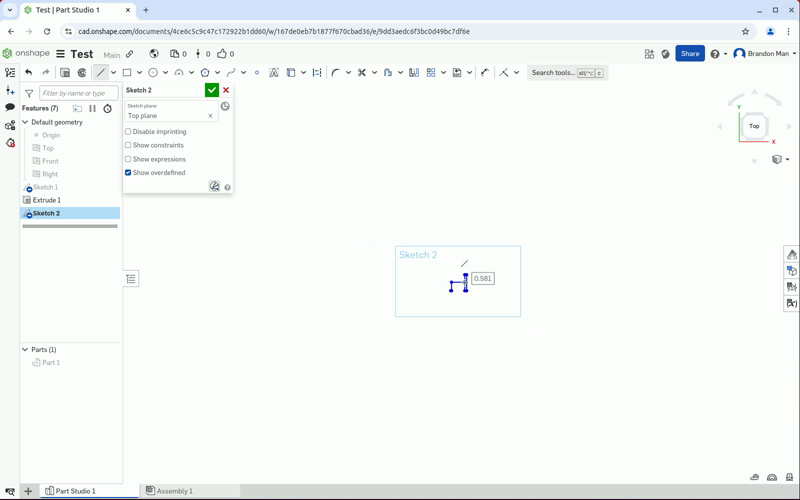
scroll(-6)
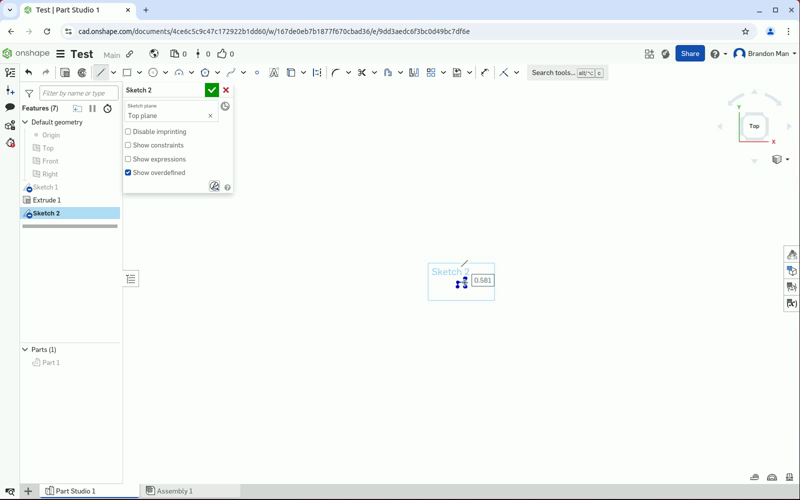
key_up(shift)
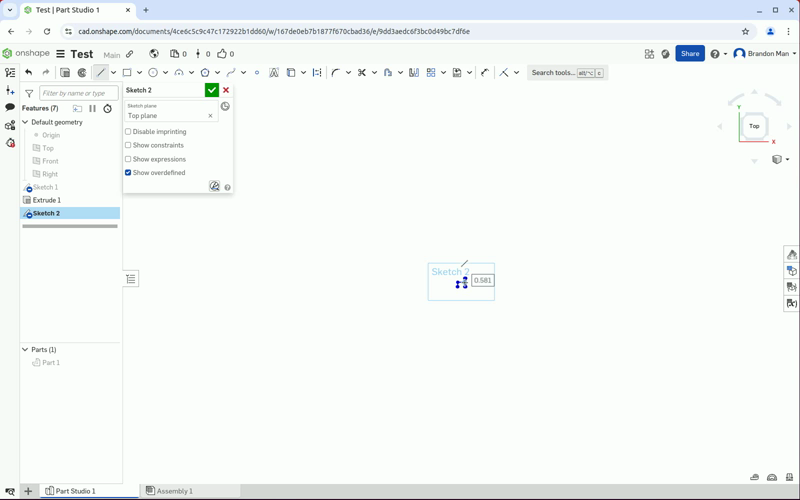
key_down(shift)
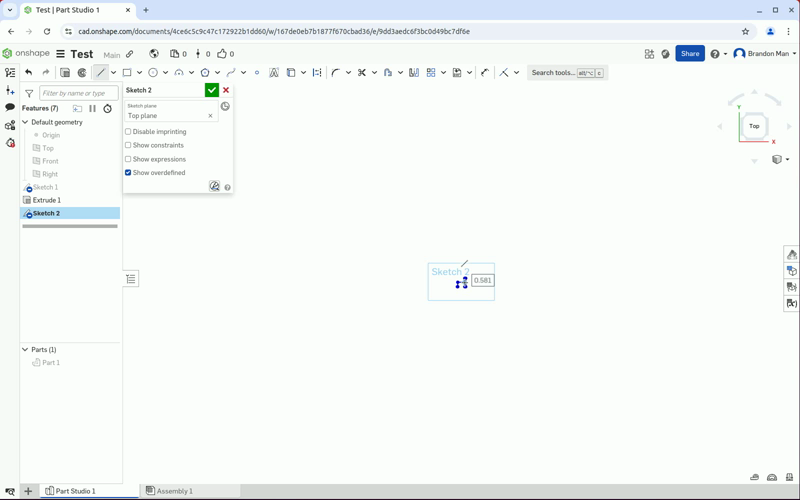
mouse_move(495, 282)
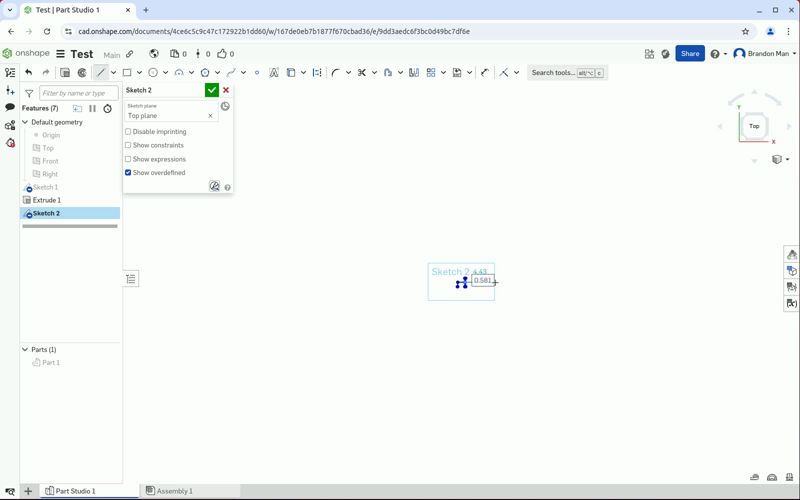
mouse_move(457, 282)
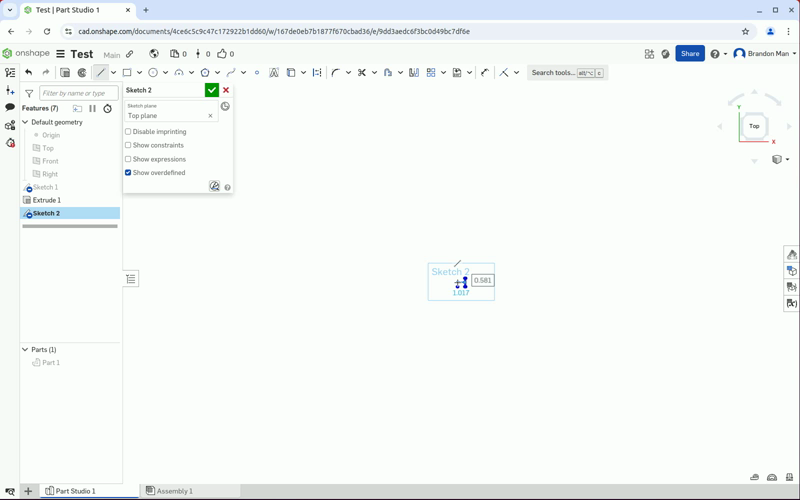
scroll(6)
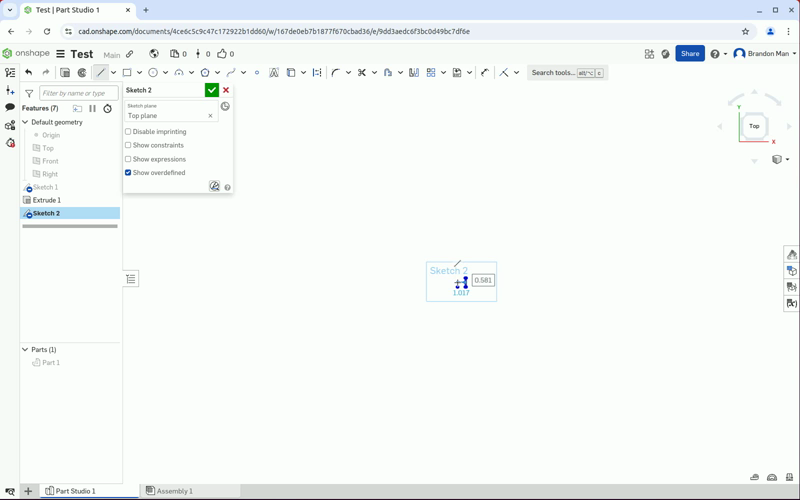
scroll(6)
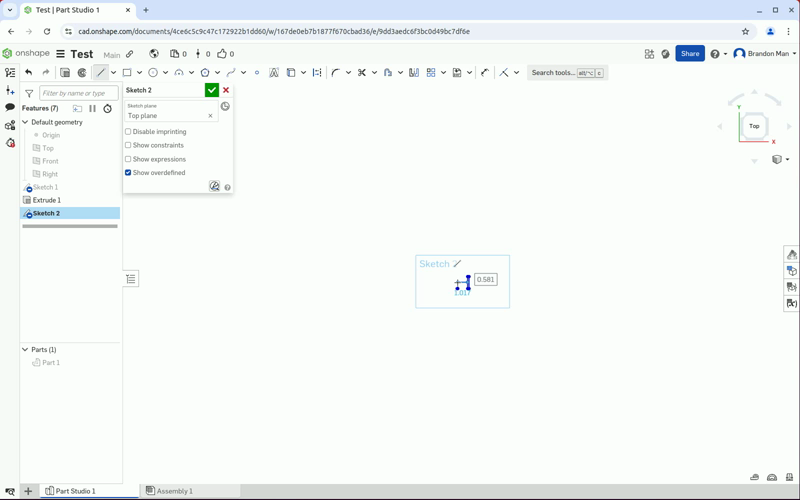
scroll(6)
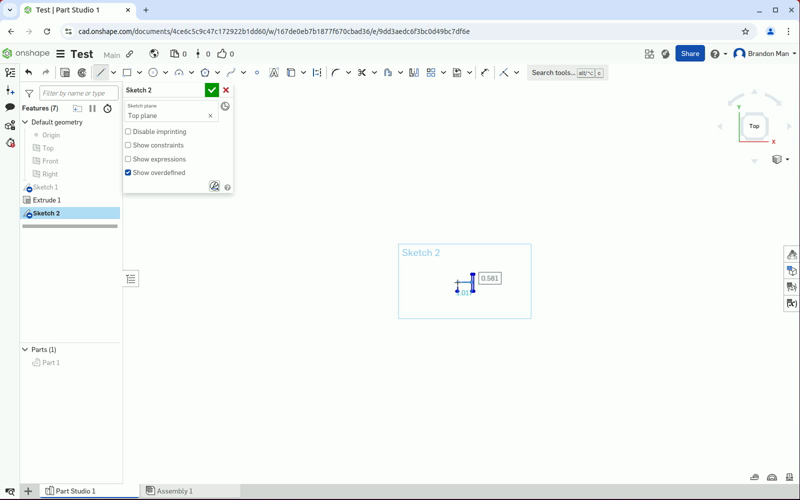
scroll(6)
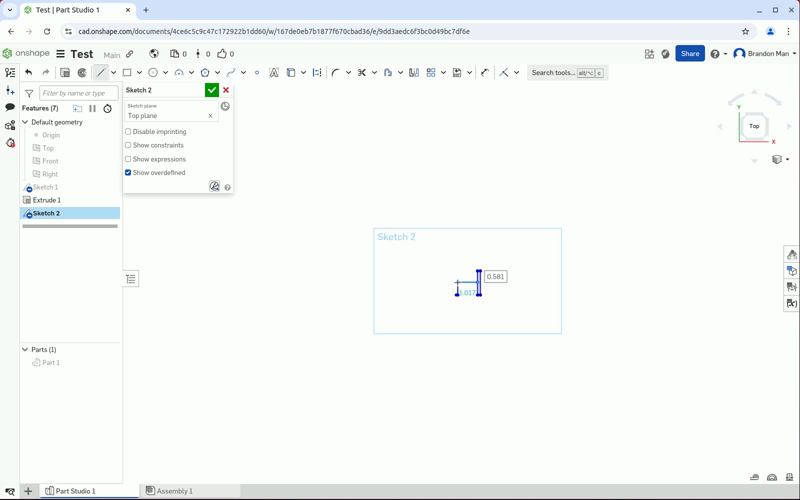
scroll(6)
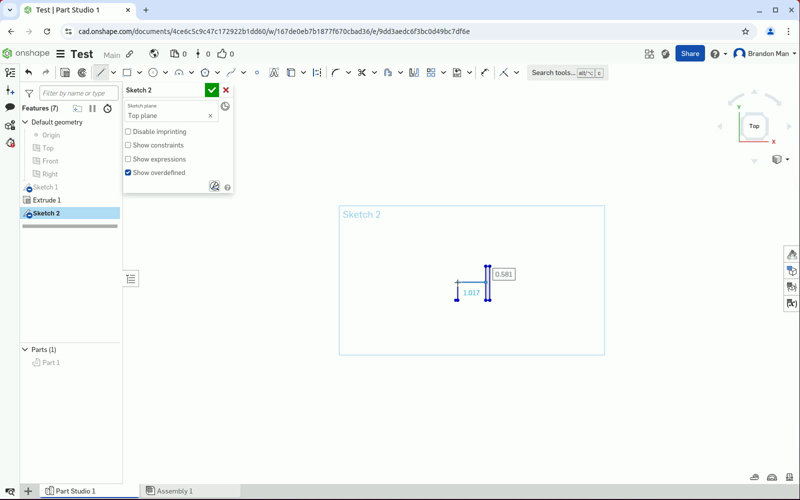
scroll(6)
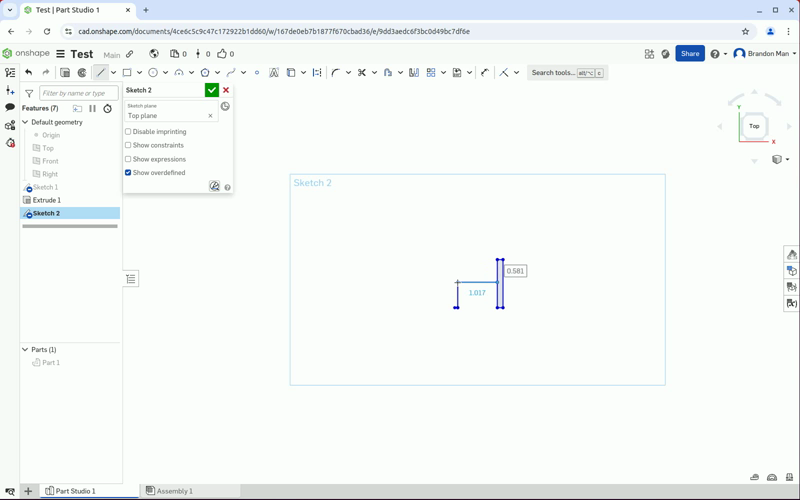
scroll(6)
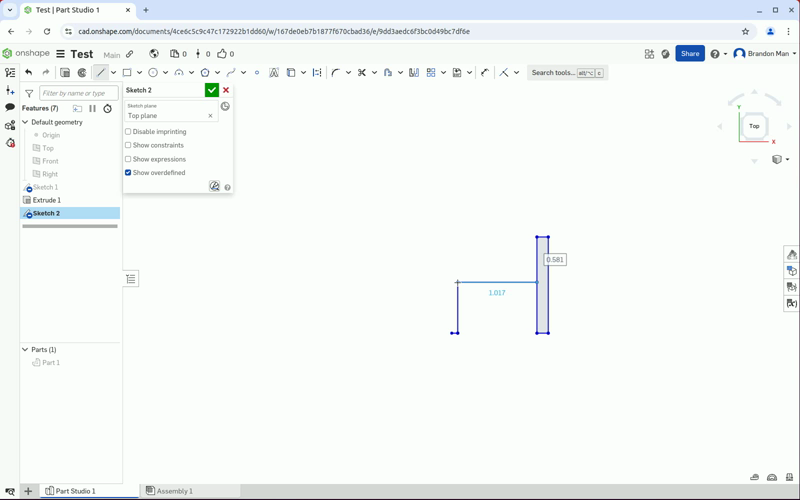
click(457, 282)
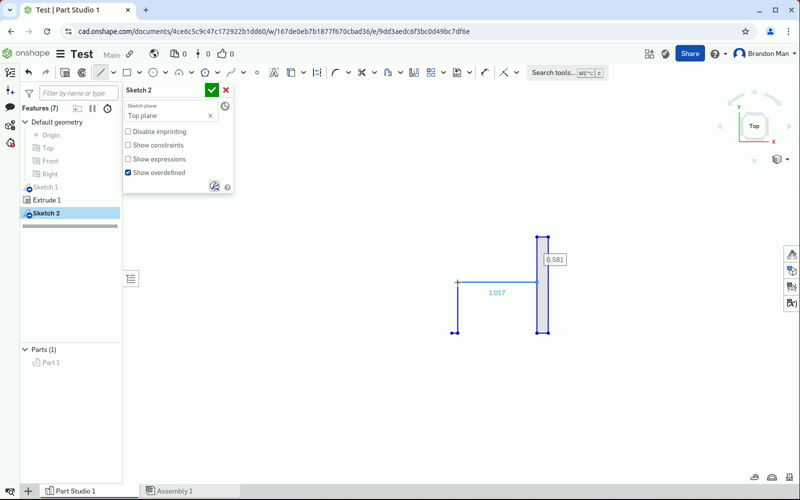
scroll(-6)
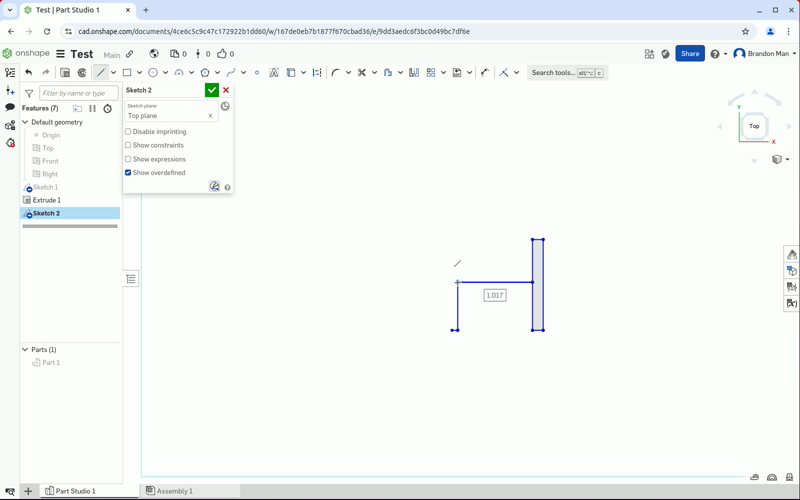
scroll(-6)
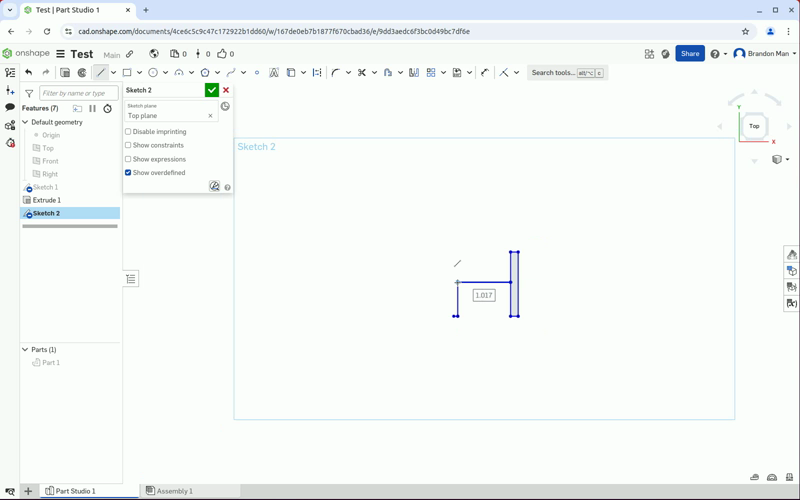
scroll(-6)
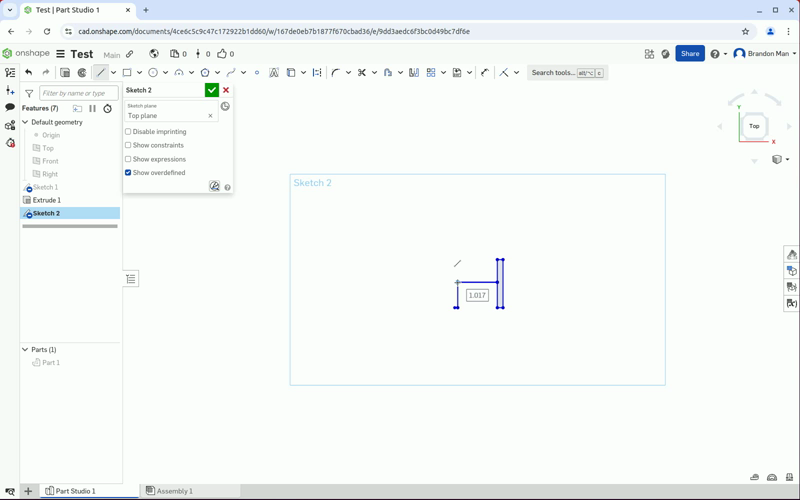
scroll(-6)
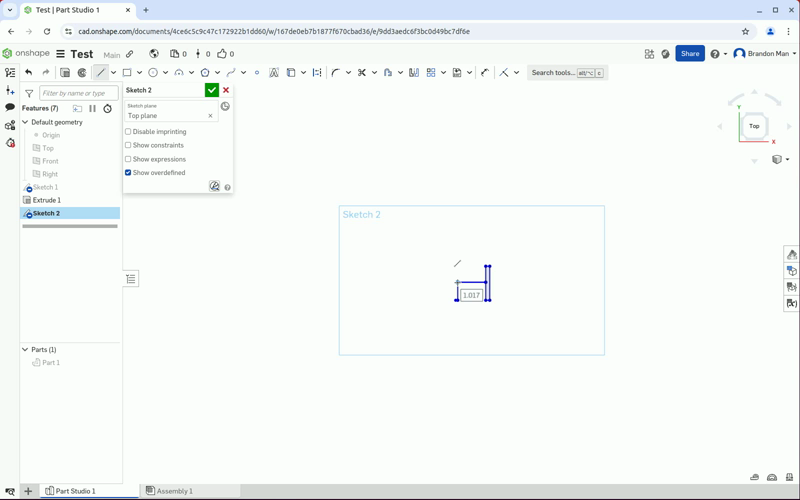
scroll(-6)
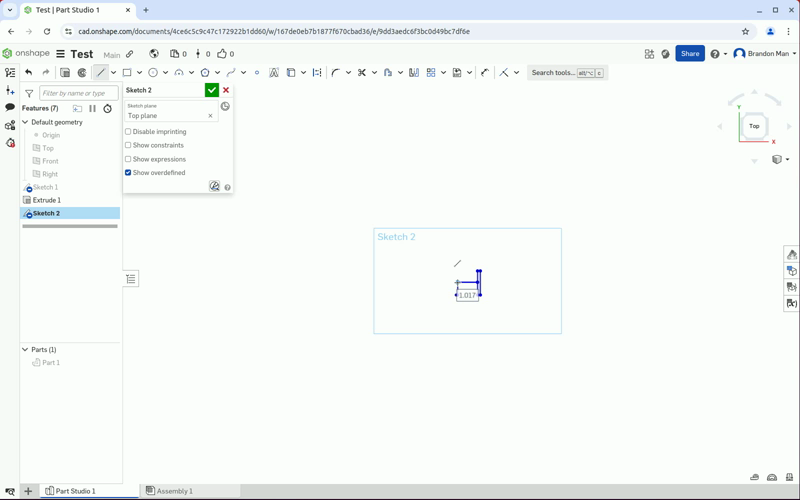
scroll(-6)
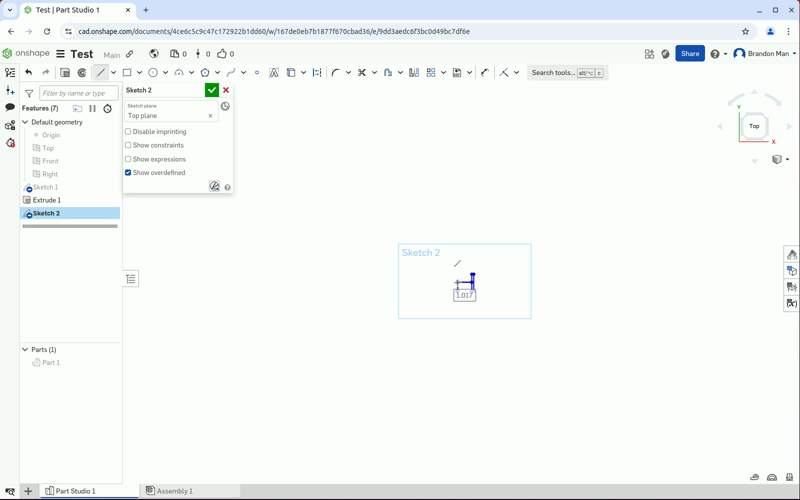
scroll(-6)
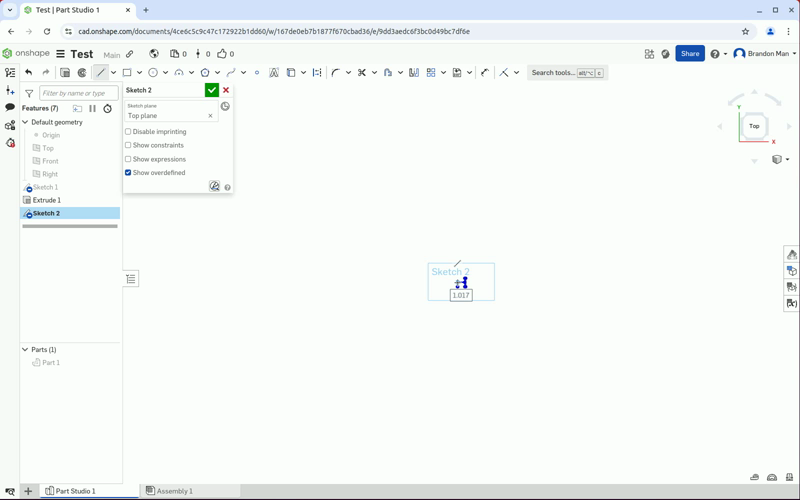
key_up(shift)
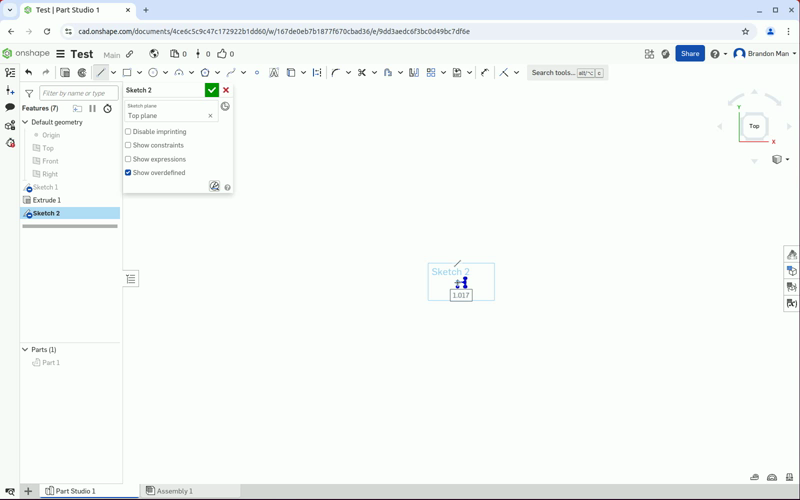
key_down(shift)
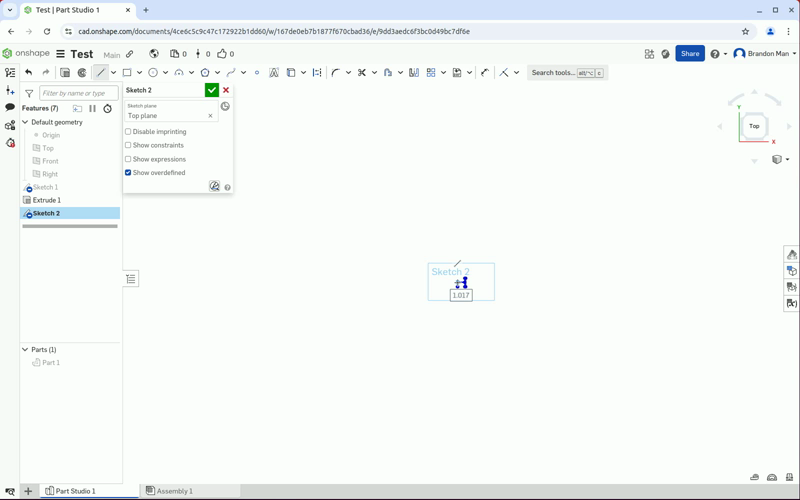
mouse_move(487, 282)
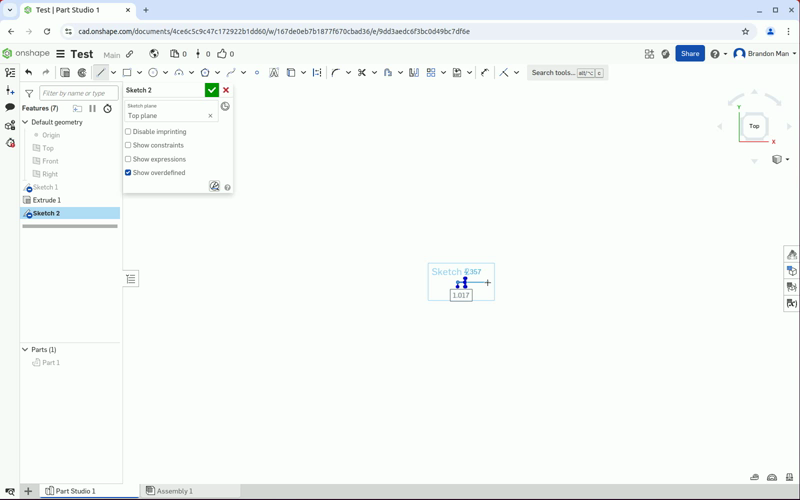
mouse_move(457, 278)
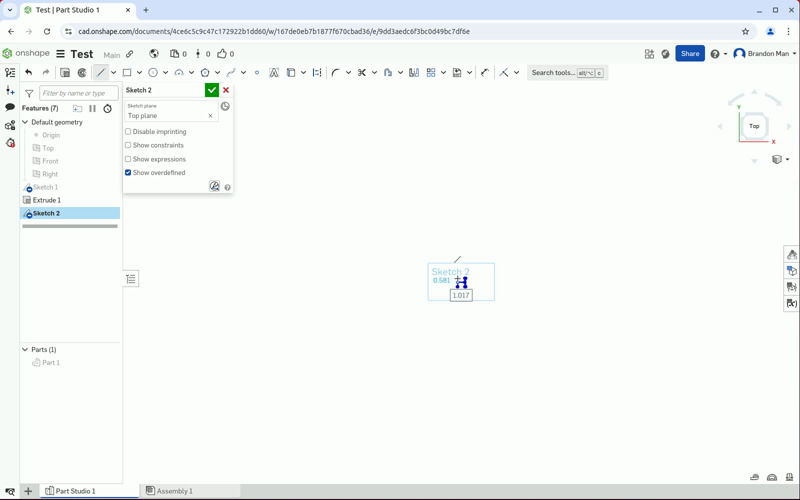
scroll(6)
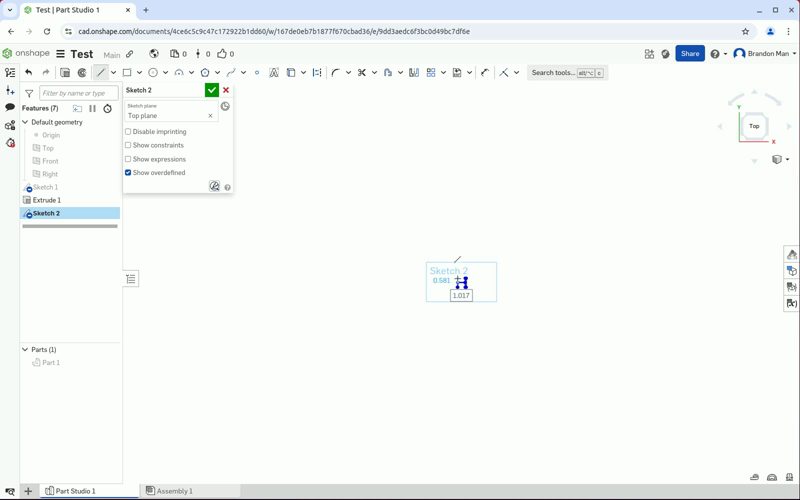
scroll(6)
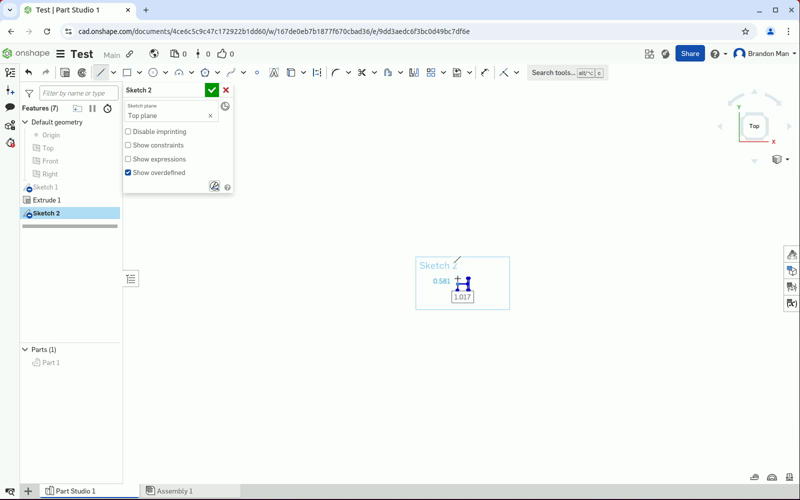
scroll(6)
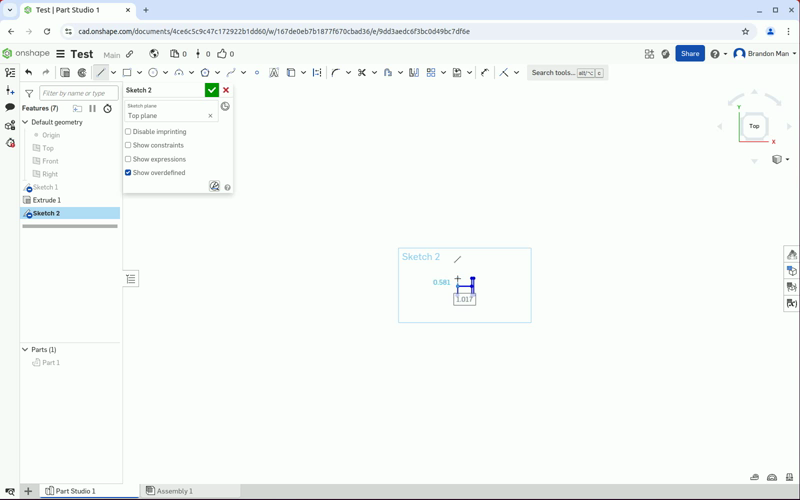
scroll(6)
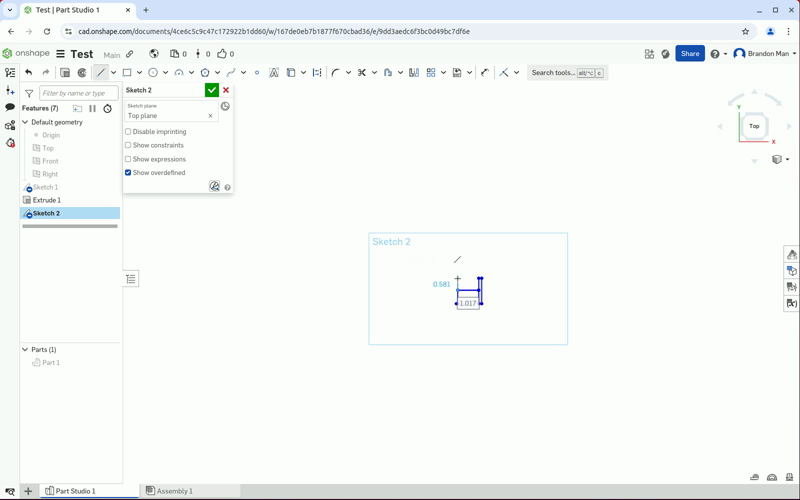
scroll(6)
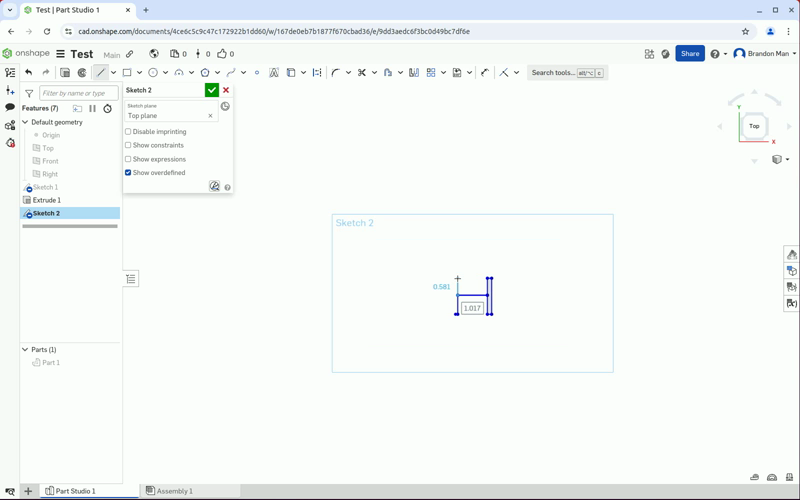
scroll(6)
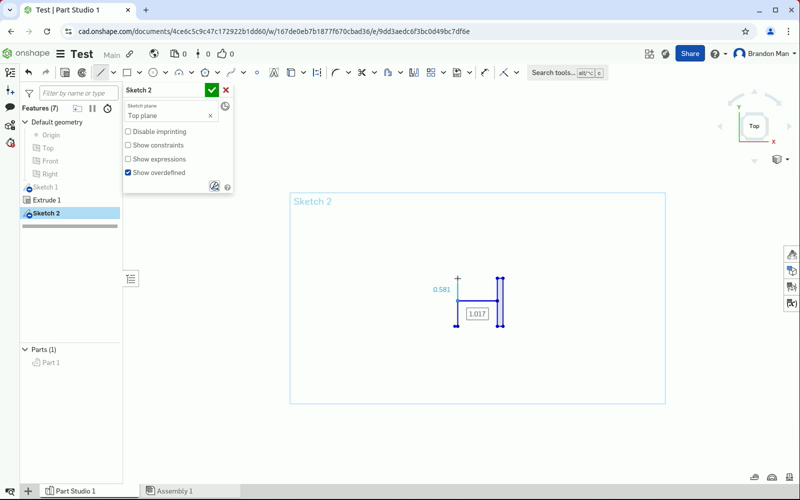
scroll(6)
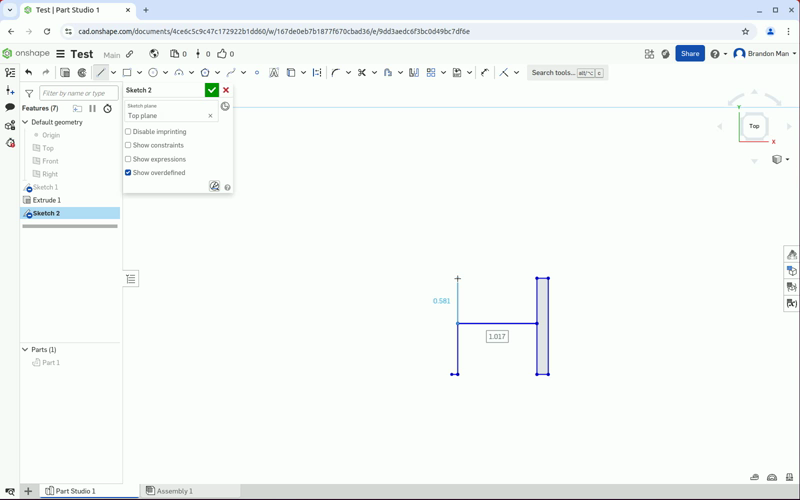
click(457, 278)
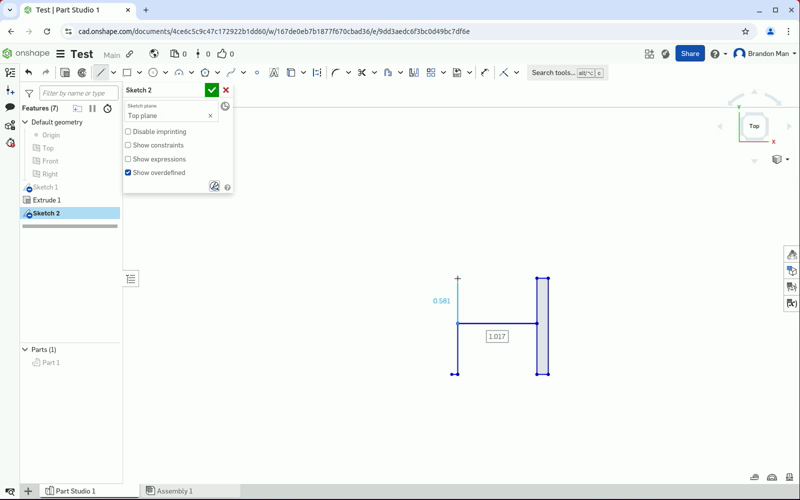
scroll(-6)
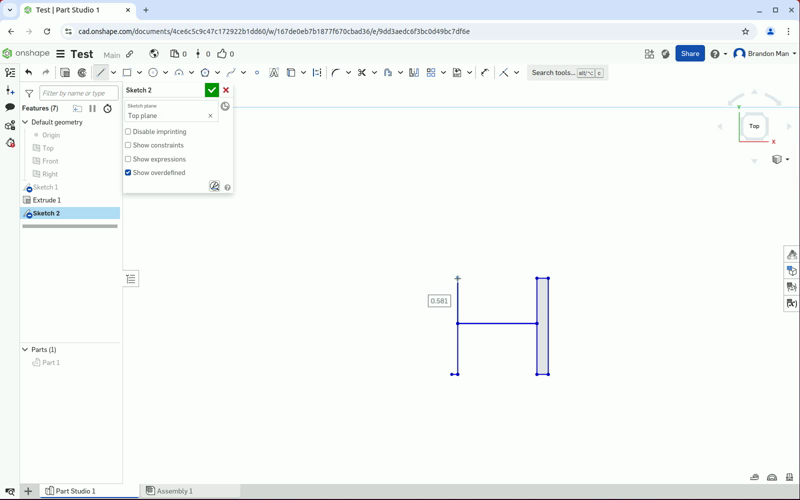
scroll(-6)
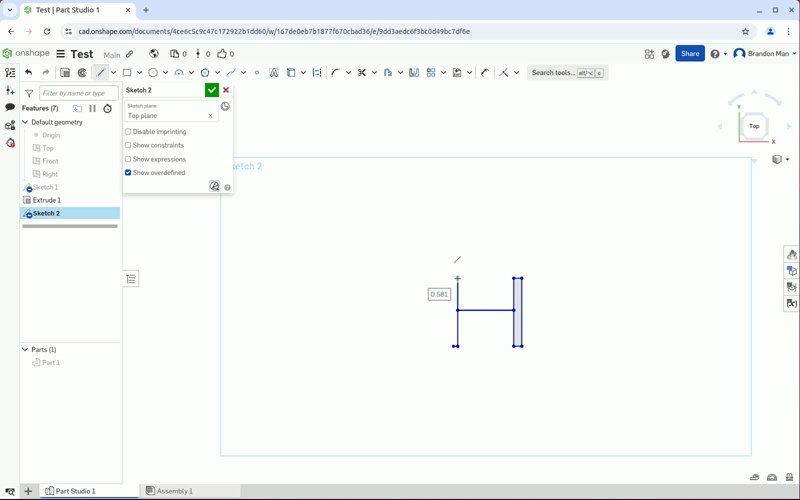
scroll(-6)
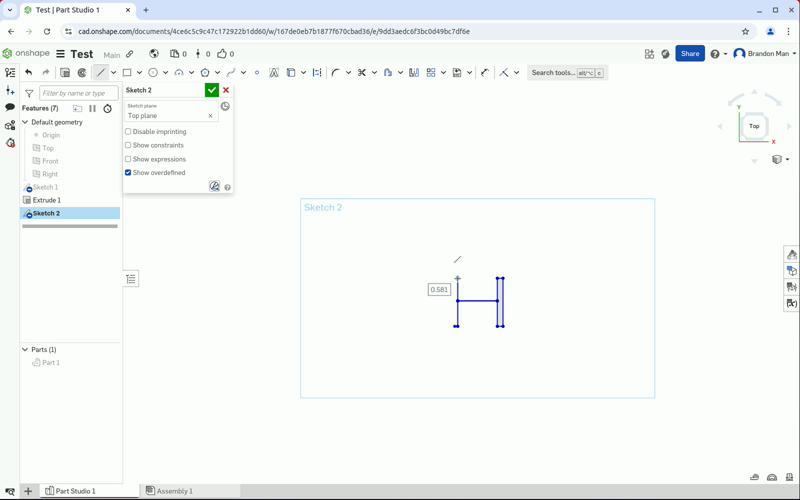
scroll(-6)
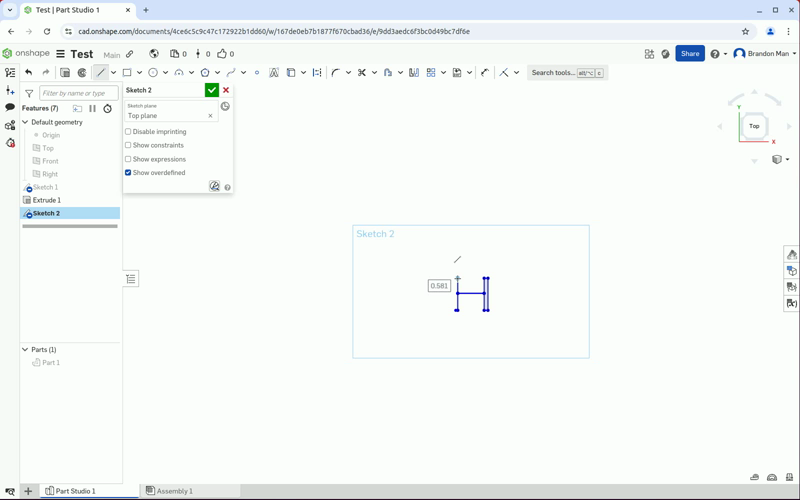
scroll(-6)
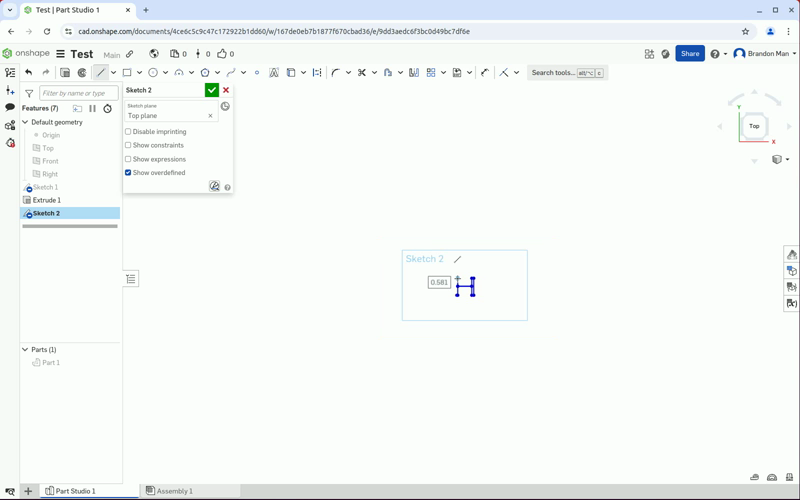
scroll(-6)
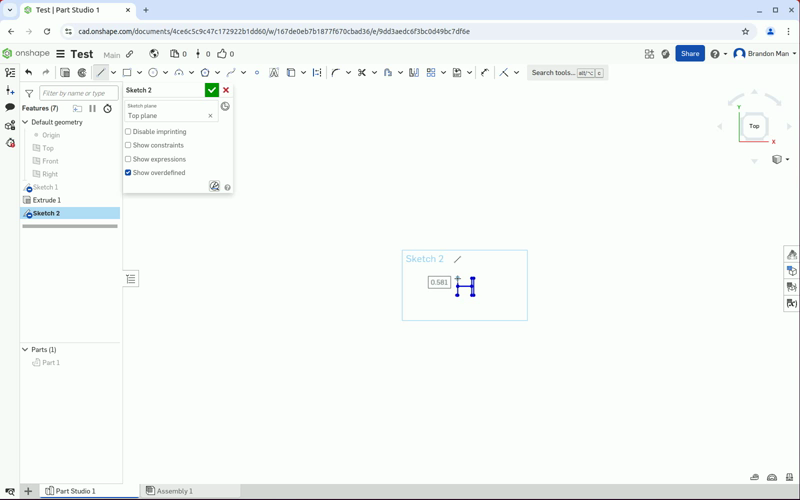
scroll(-6)
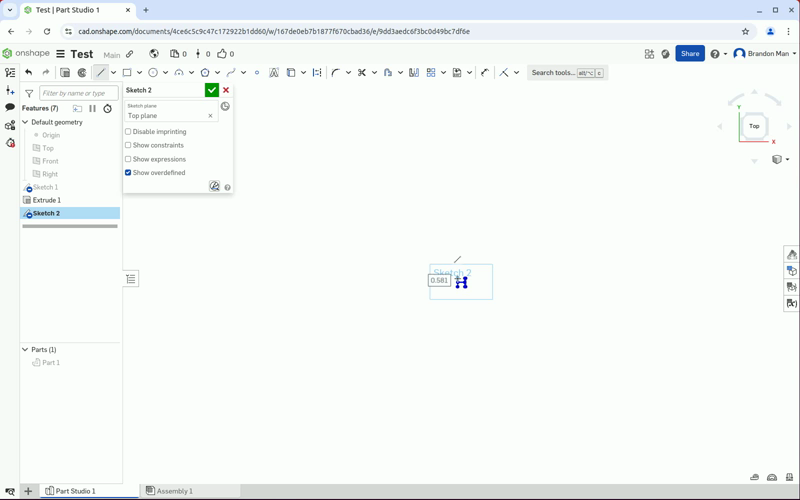
key_up(shift)
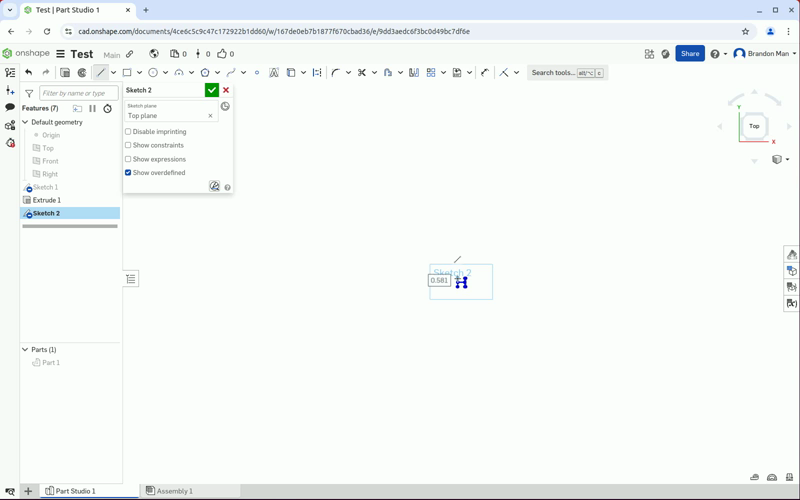
key_down(shift)
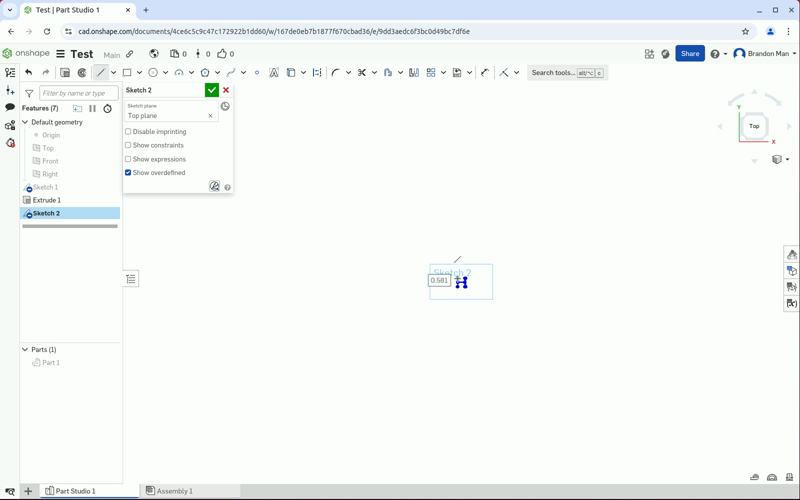
mouse_move(487, 278)
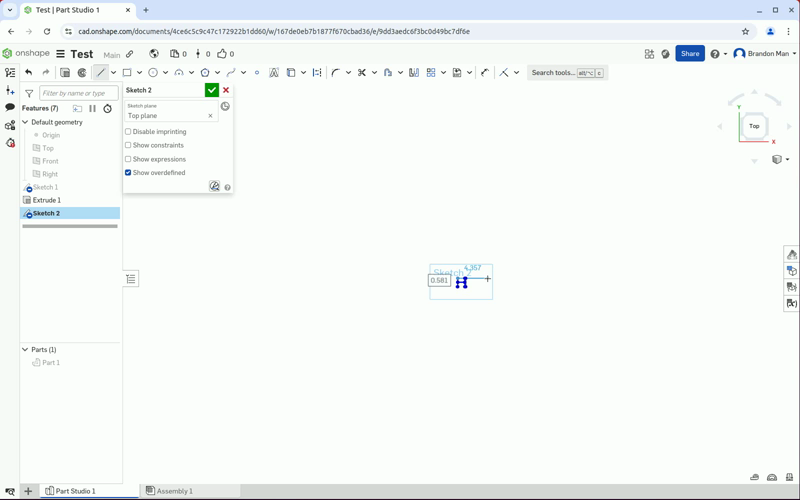
mouse_move(457, 278)
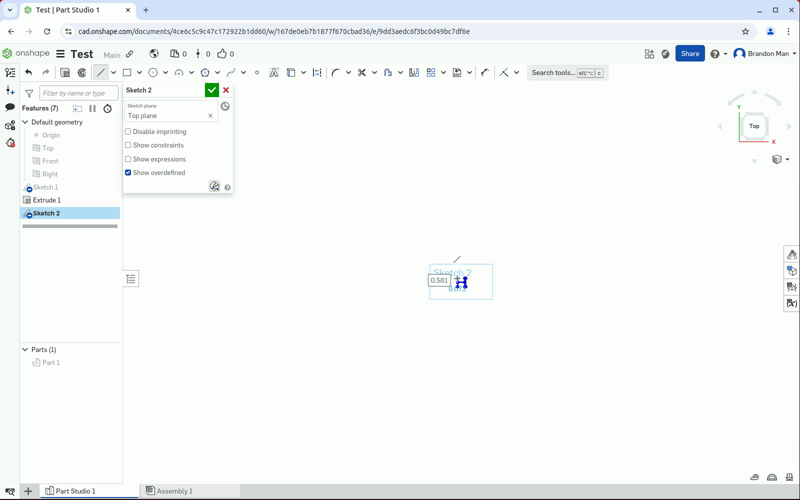
scroll(6)
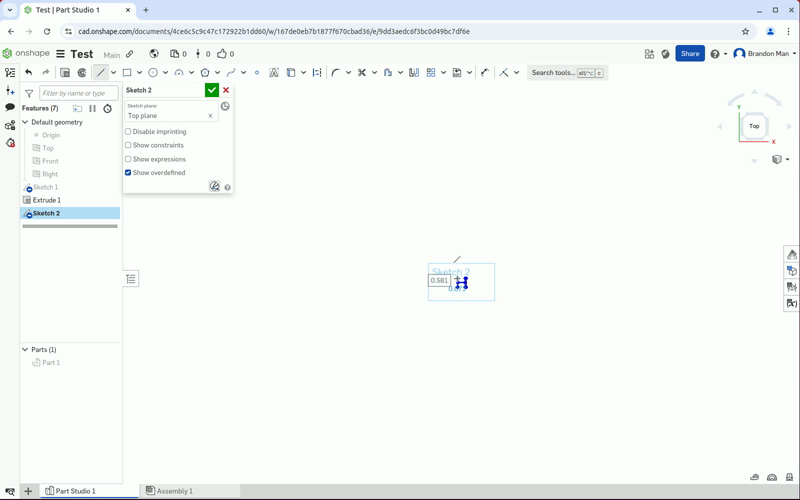
scroll(6)
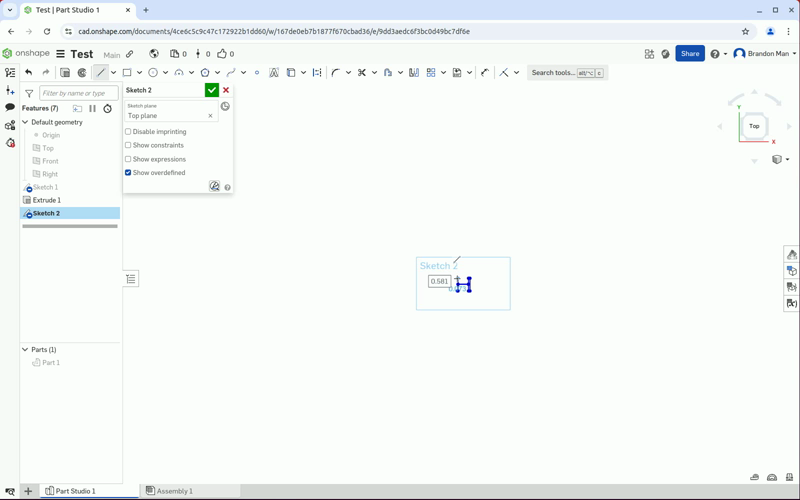
scroll(6)
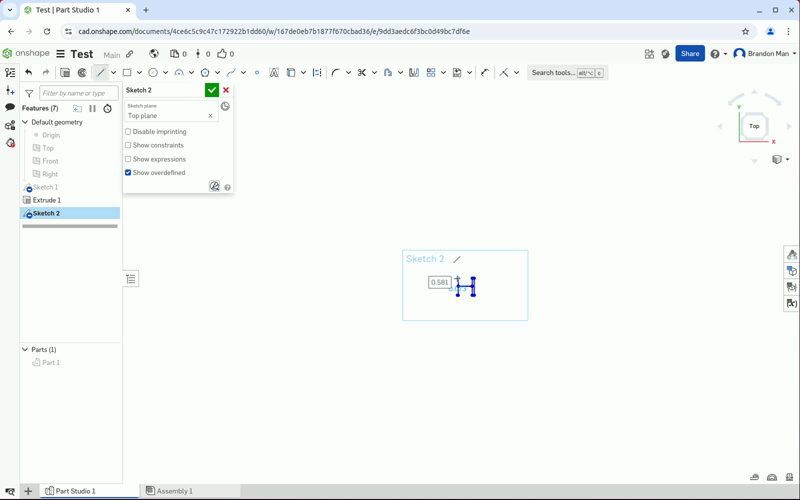
scroll(6)
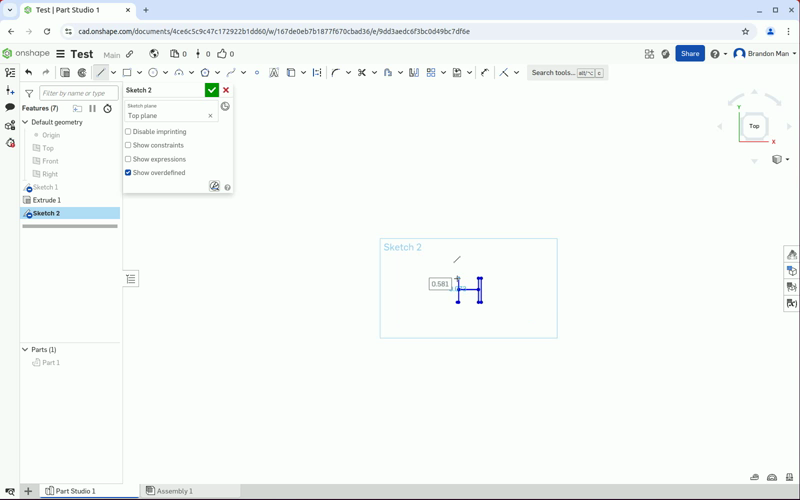
scroll(6)
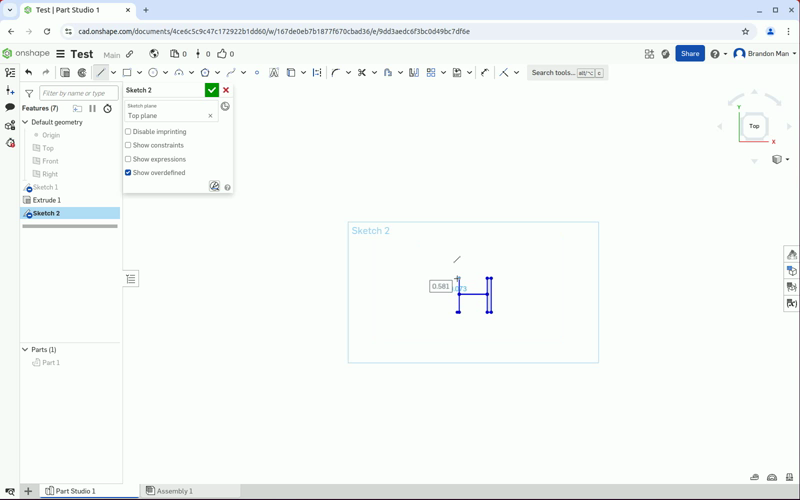
scroll(6)
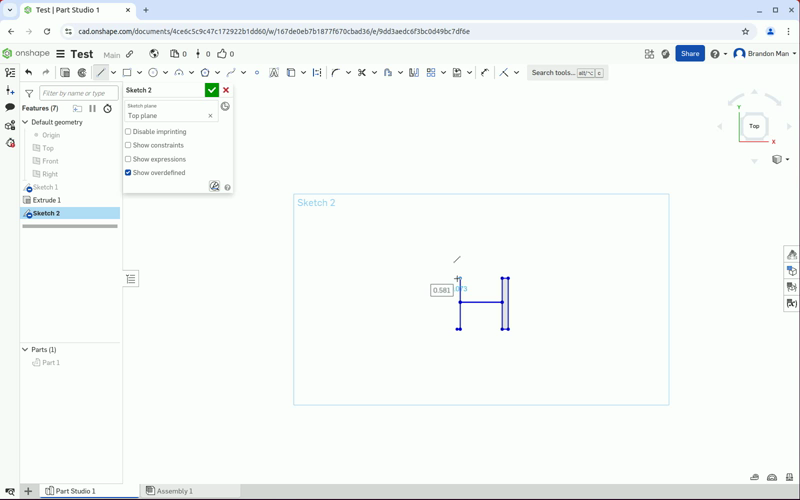
scroll(6)
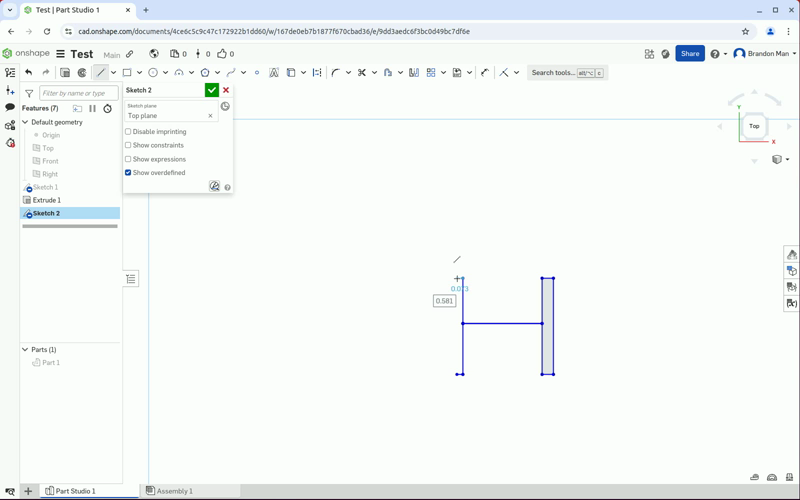
click(457, 278)
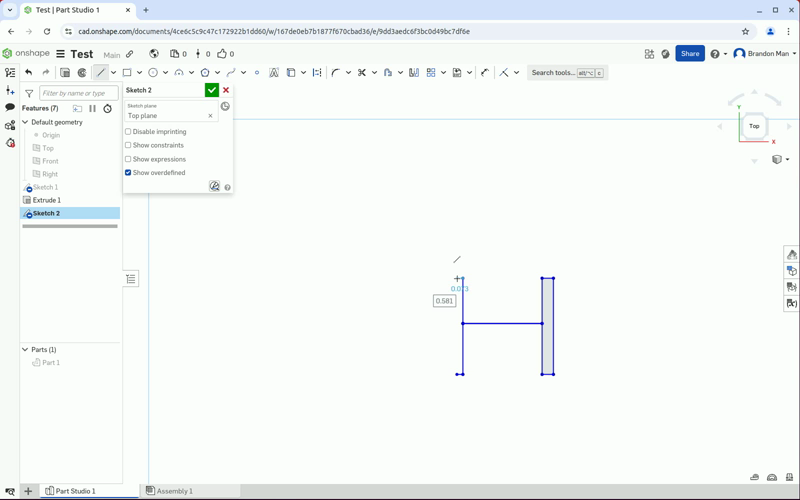
scroll(-6)
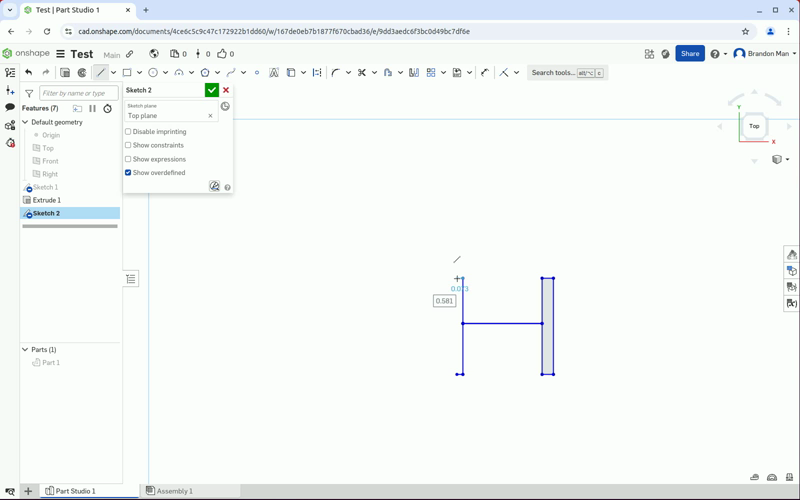
scroll(-6)
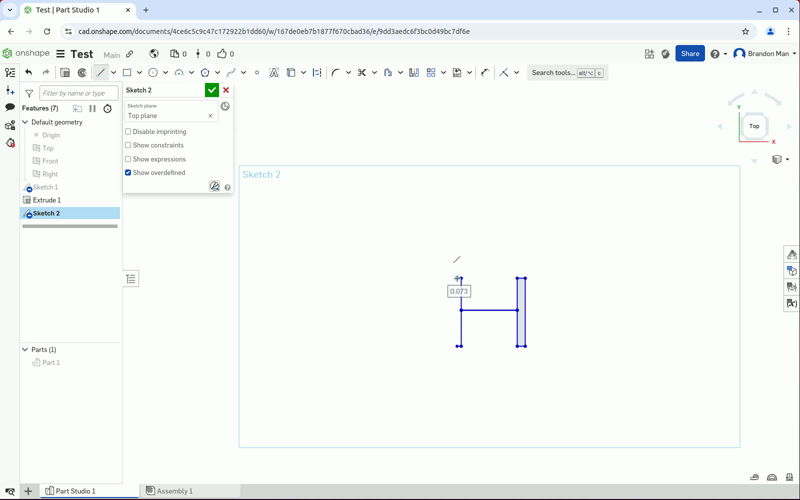
scroll(-6)
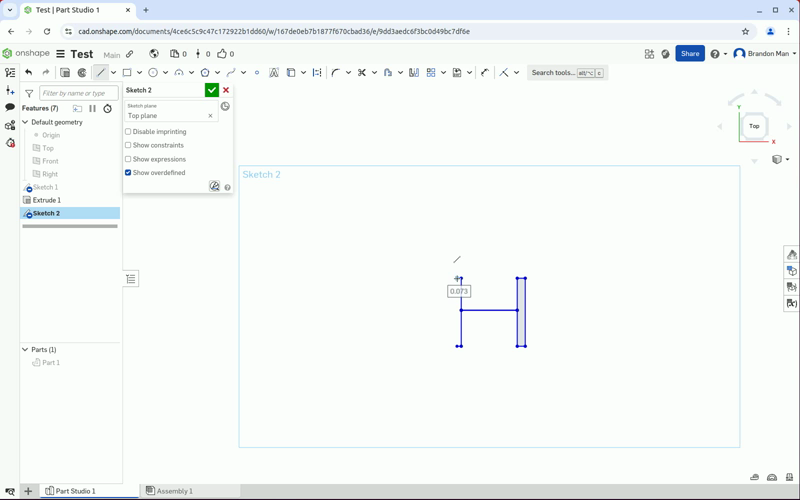
scroll(-6)
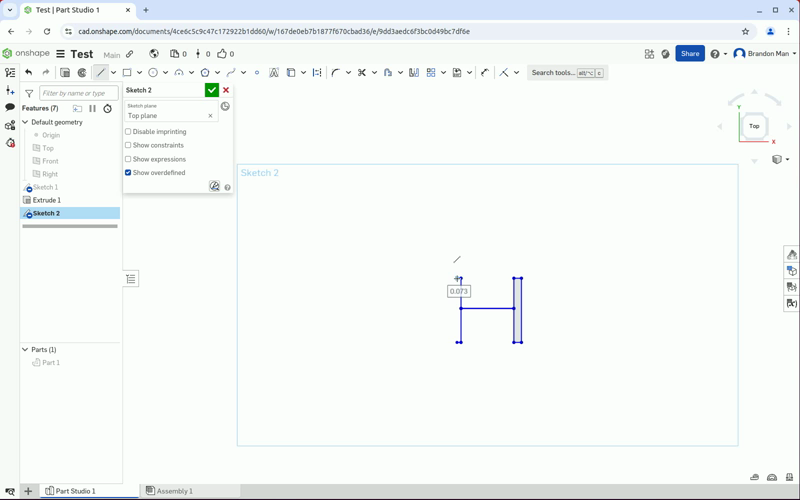
scroll(-6)
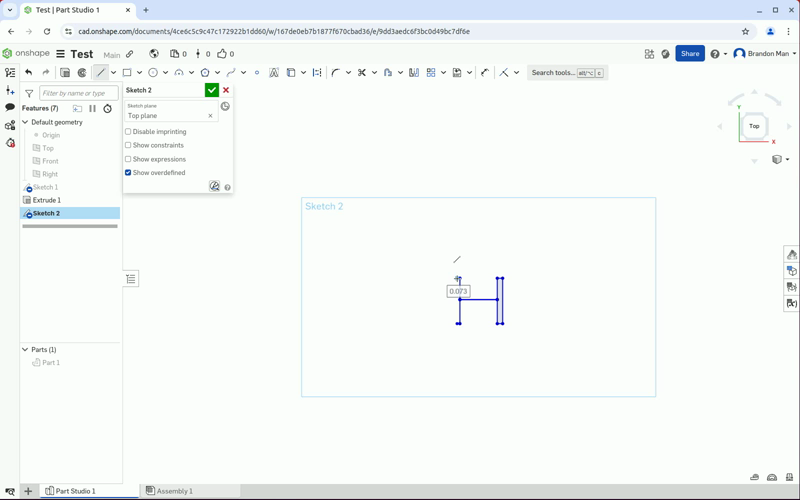
scroll(-6)
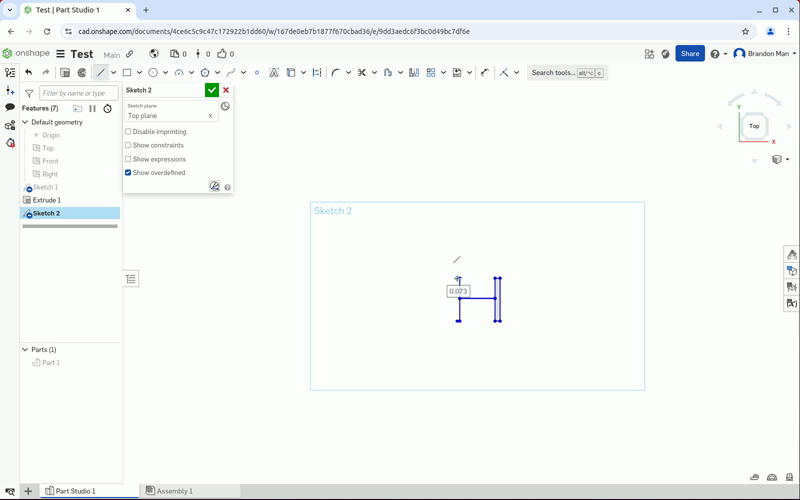
scroll(-6)
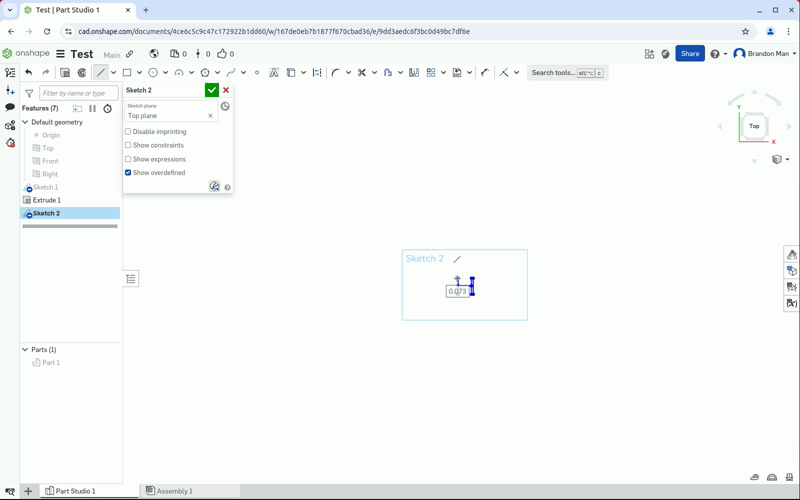
key_up(shift)
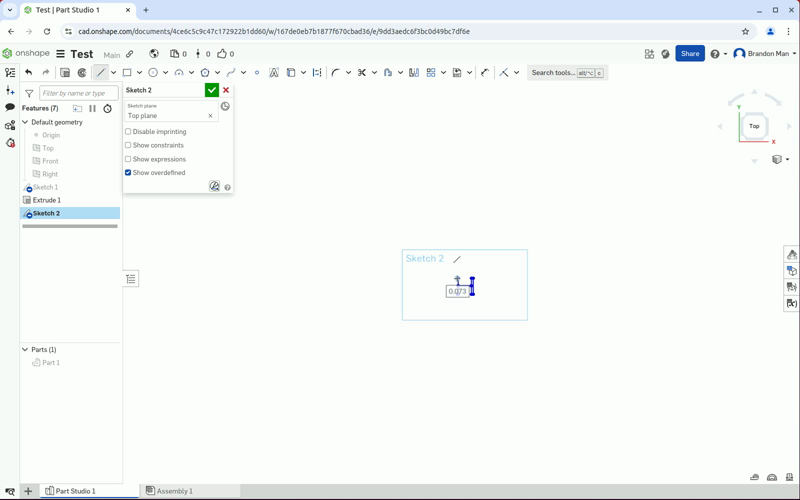
mouse_move(487, 278)
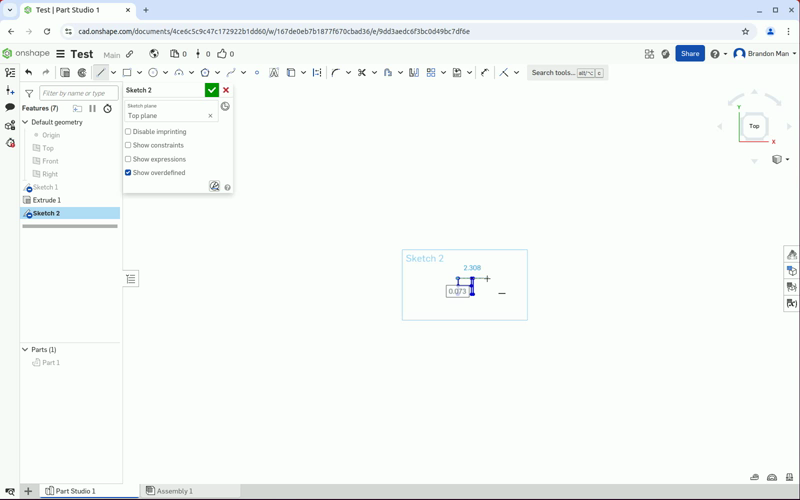
key_down(shift)
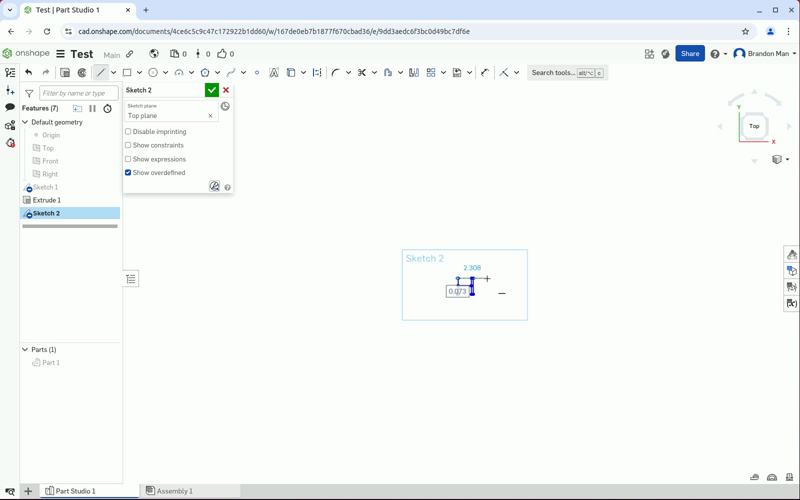
mouse_move(457, 286)
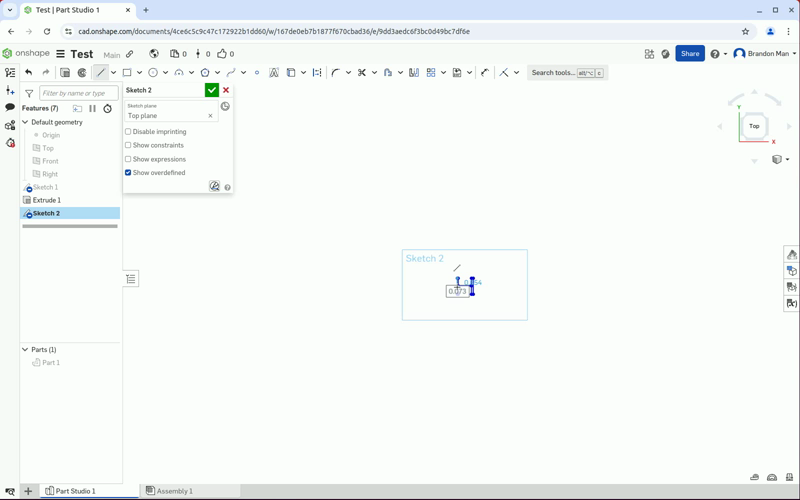
scroll(6)
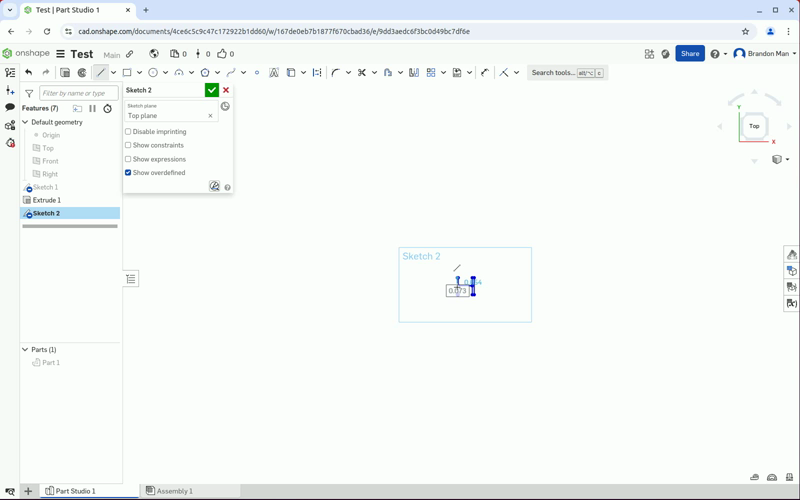
scroll(6)
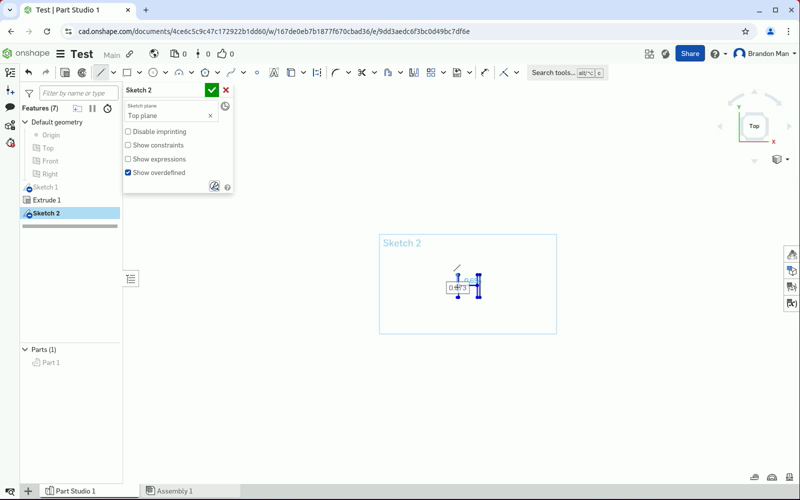
scroll(6)
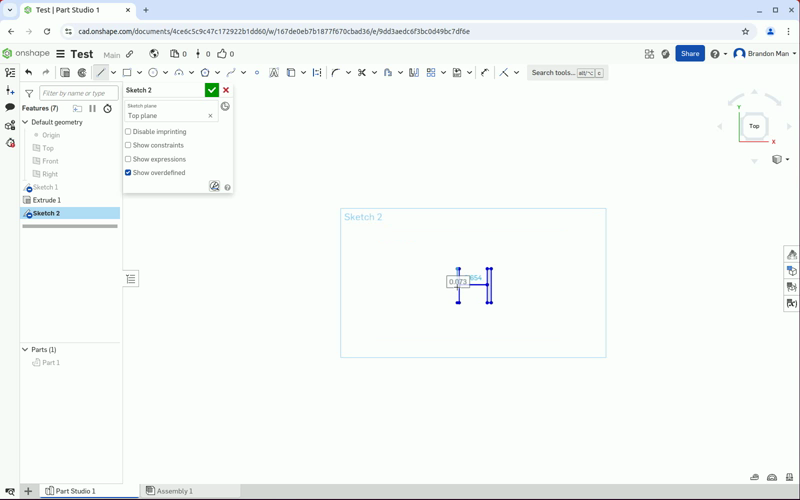
scroll(6)
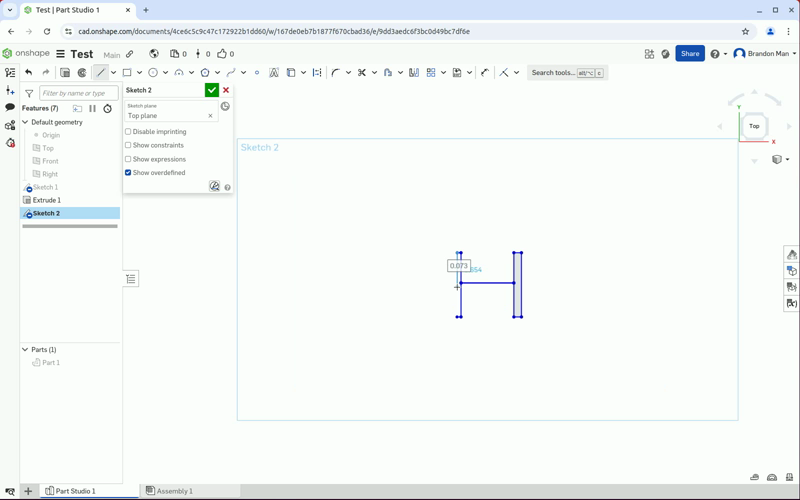
scroll(6)
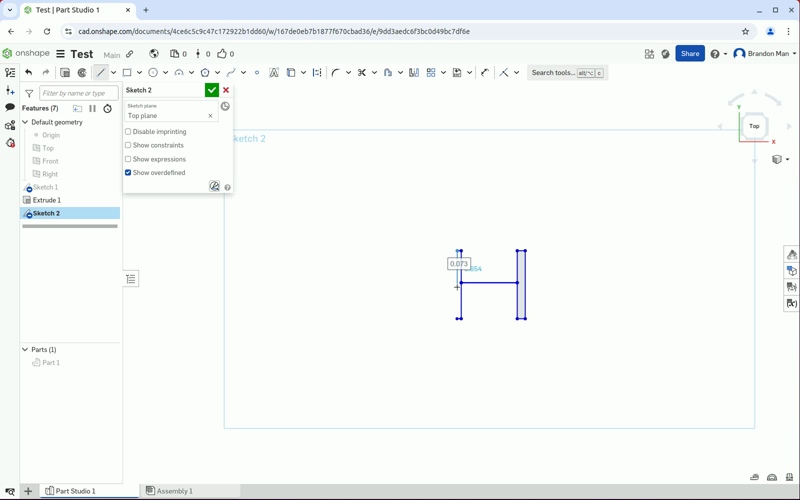
scroll(6)
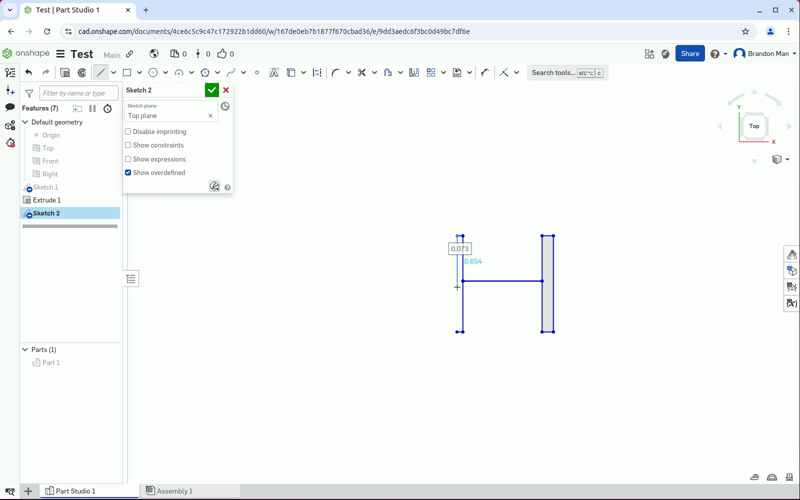
scroll(6)
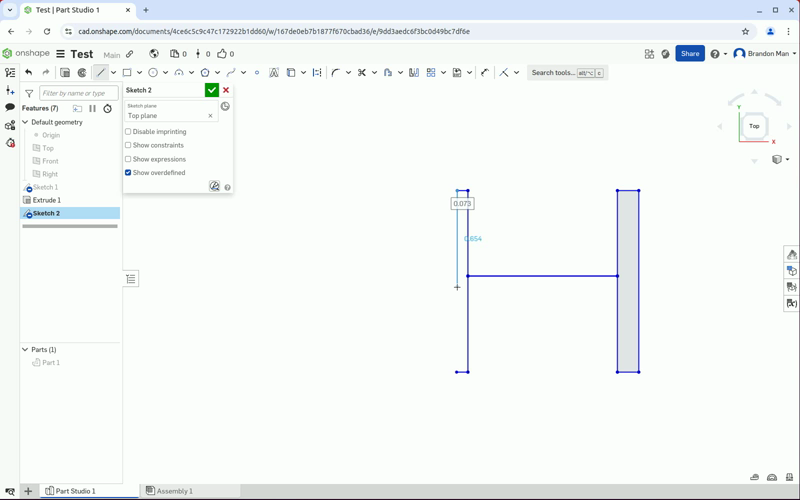
key_up(shift)
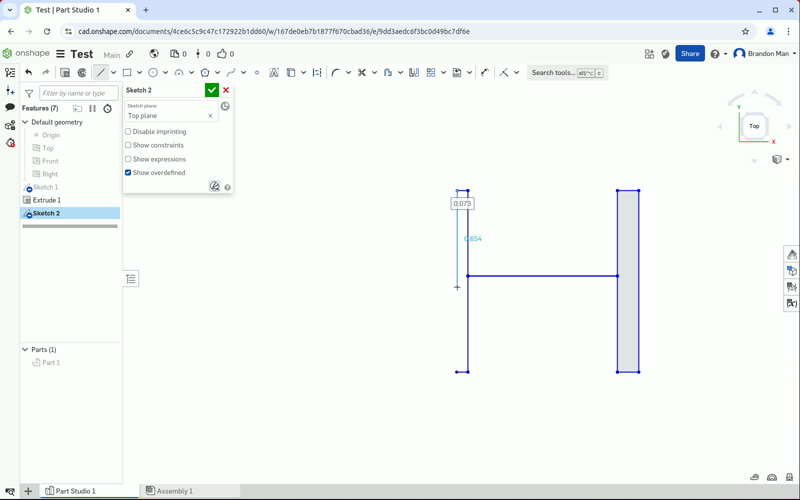
click(457, 286)
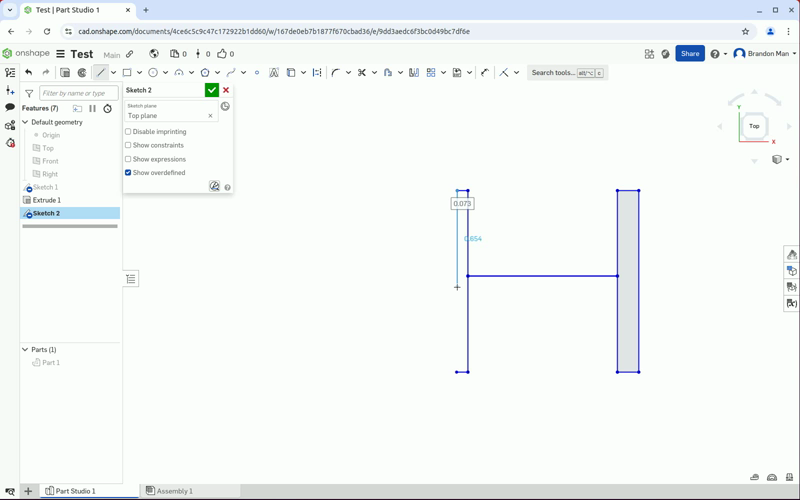
scroll(-6)
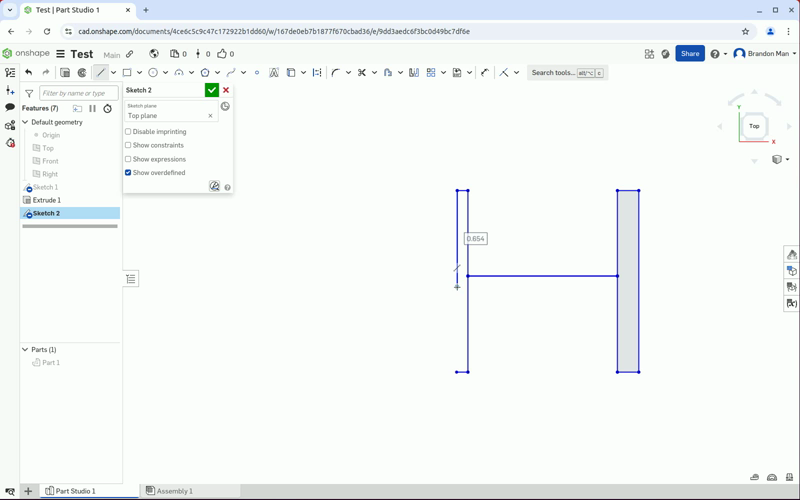
scroll(-6)
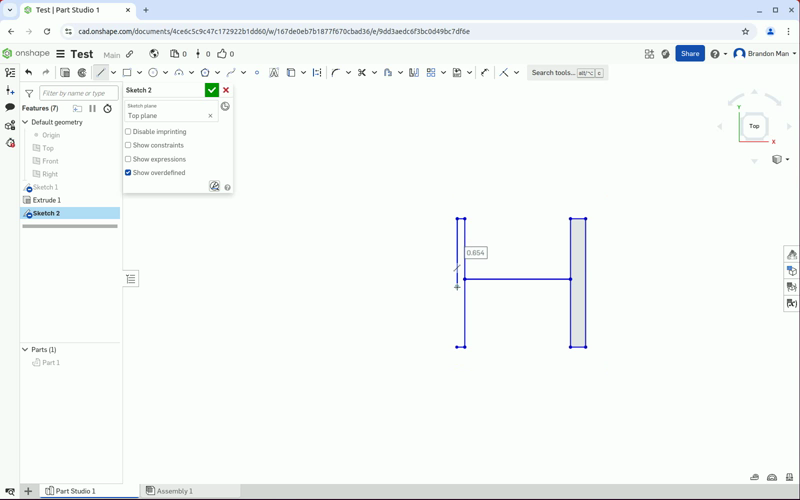
scroll(-6)
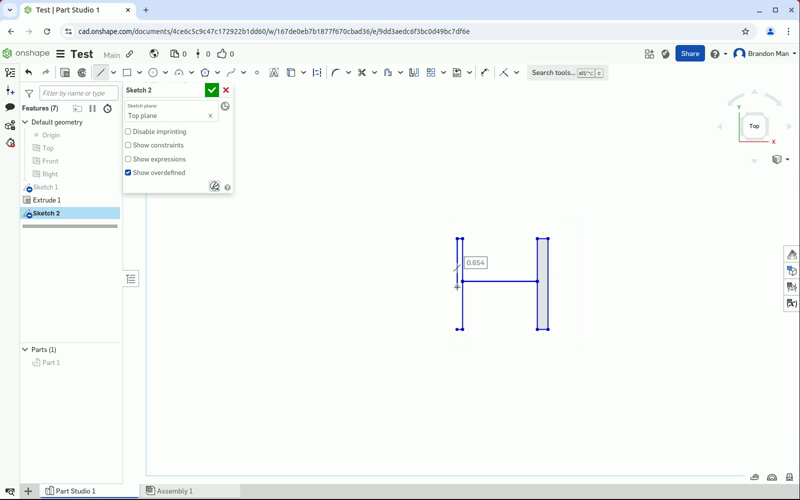
scroll(-6)
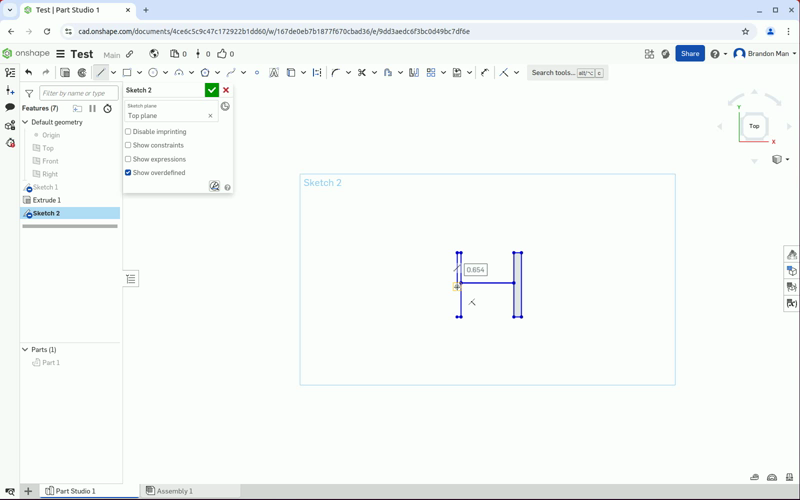
scroll(-6)
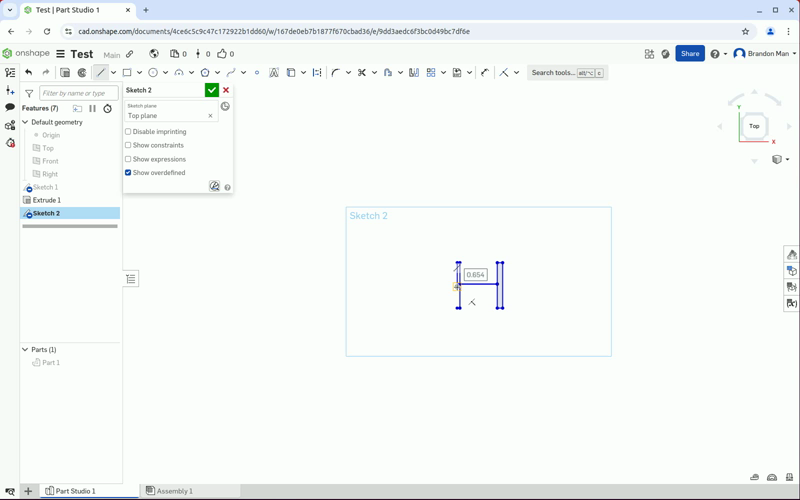
scroll(-6)
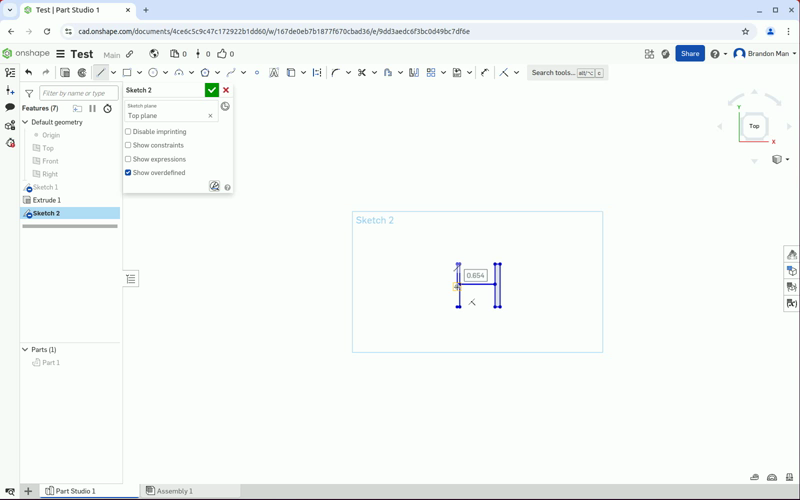
scroll(-6)
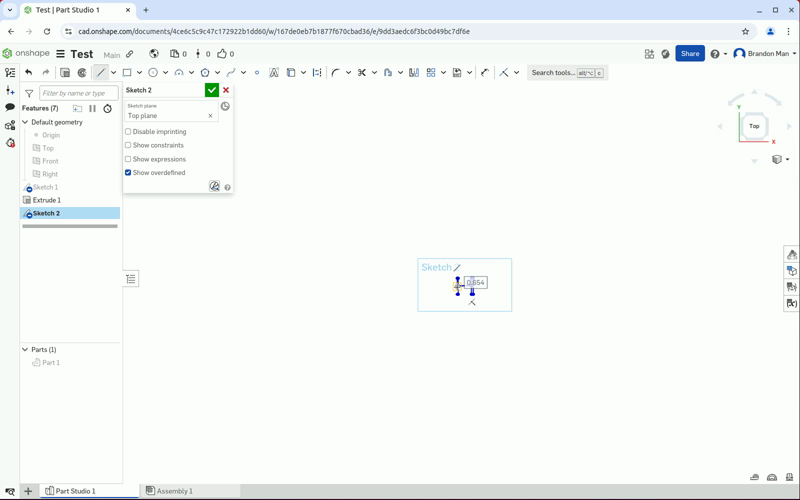
key(esc)
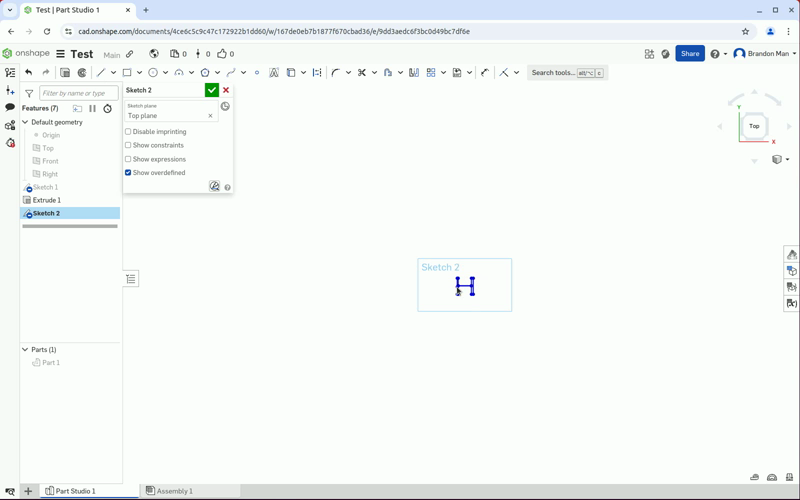
mouse_move(457, 280)
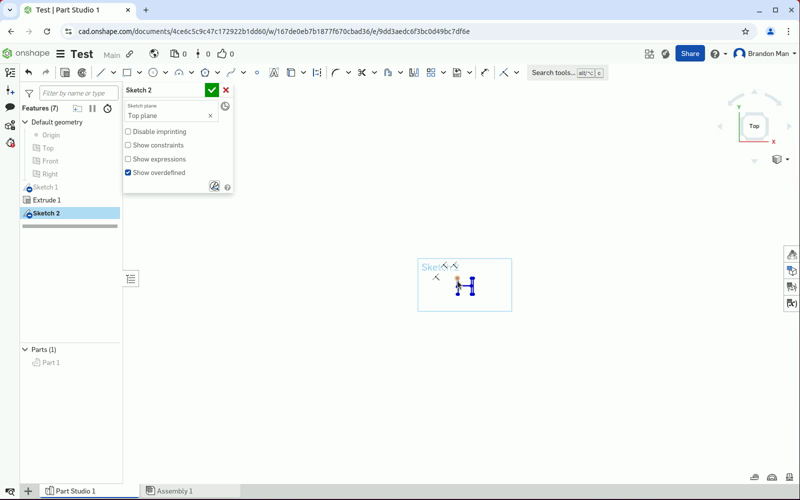
scroll(6)
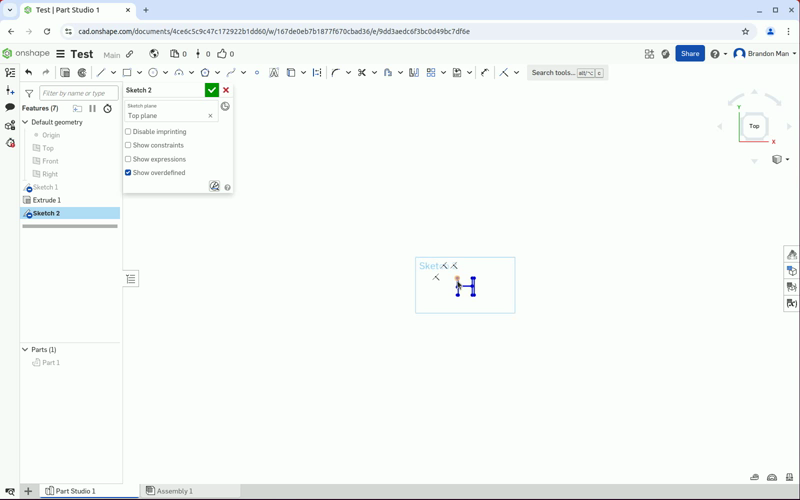
scroll(6)
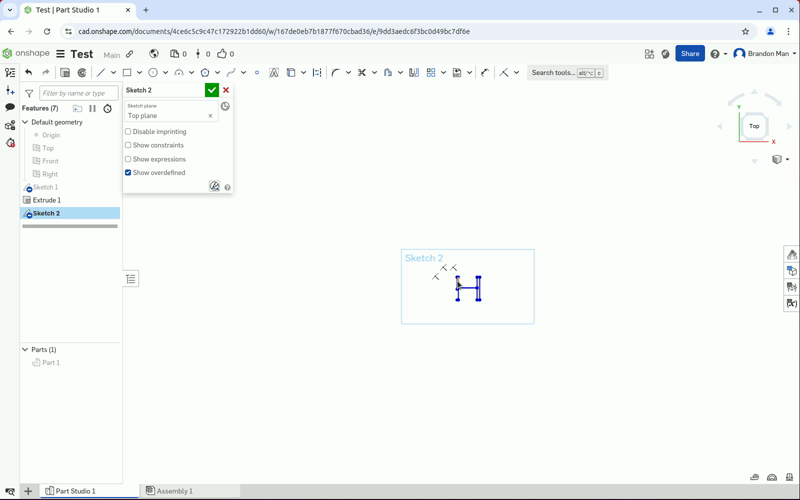
scroll(6)
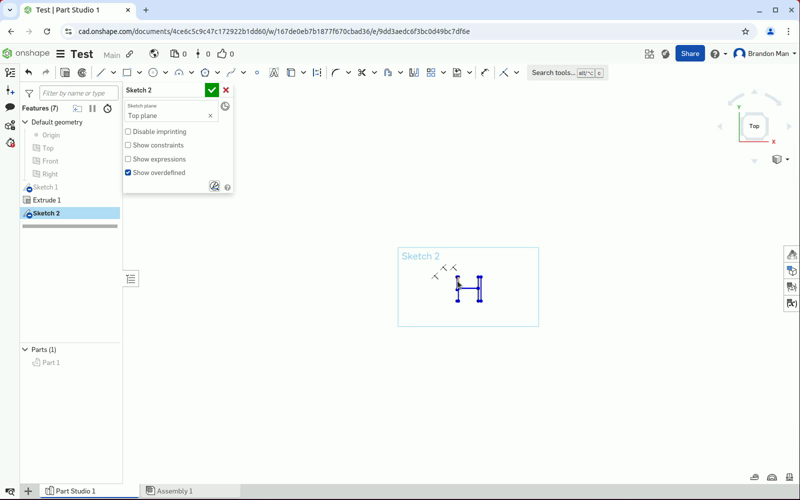
scroll(6)
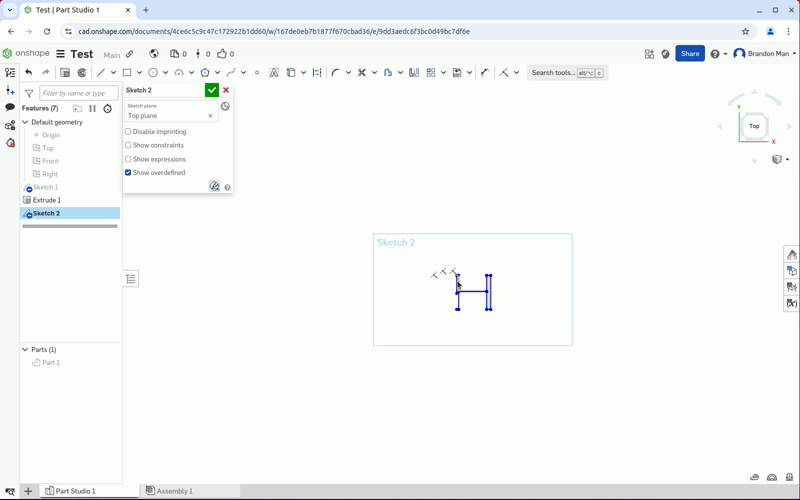
scroll(6)
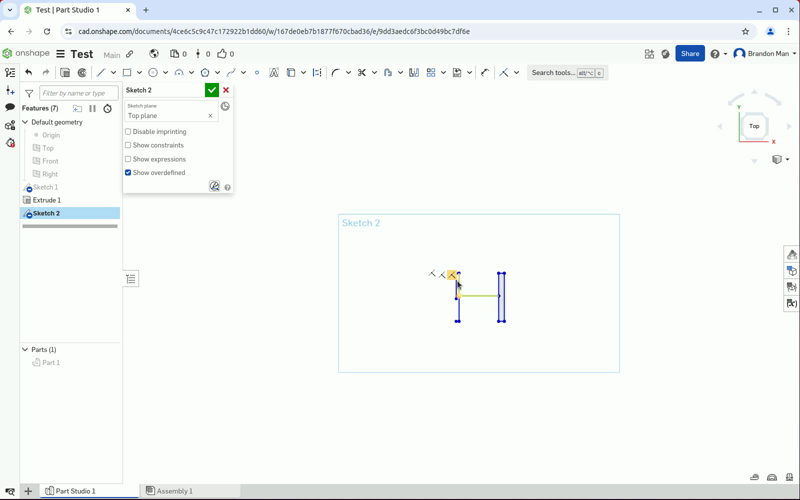
scroll(6)
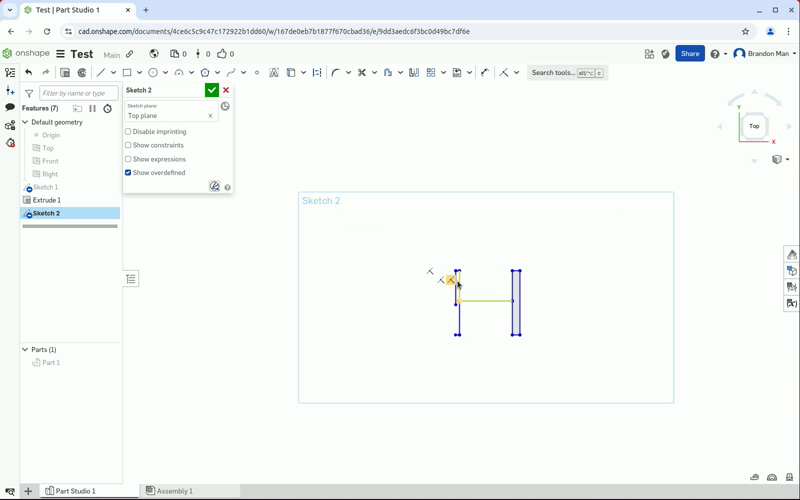
scroll(6)
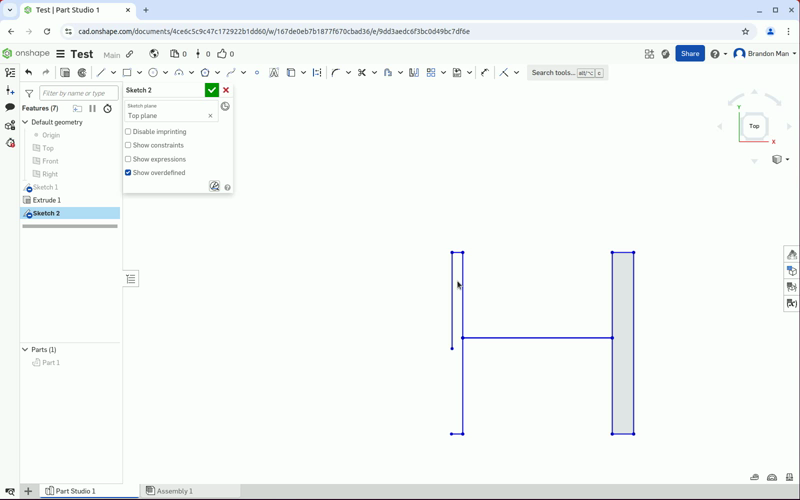
click(457, 280)
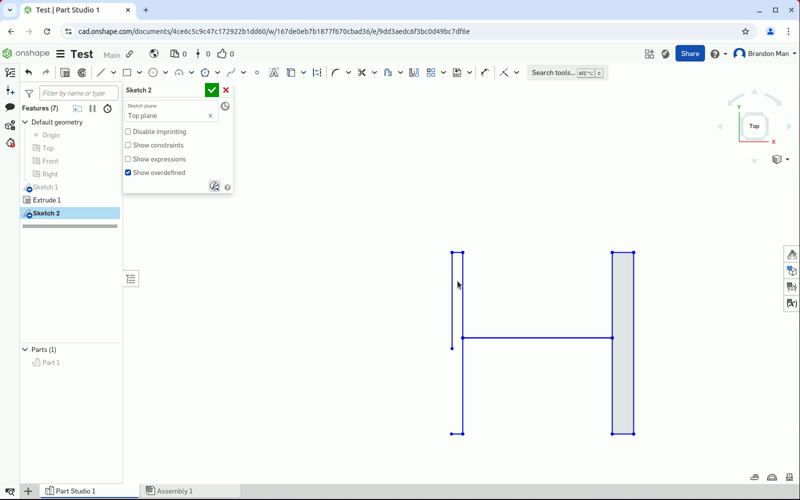
scroll(-6)
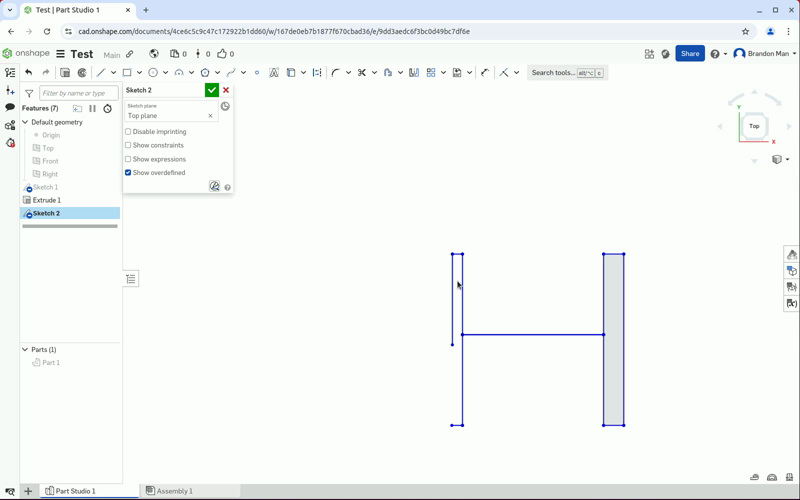
scroll(-6)
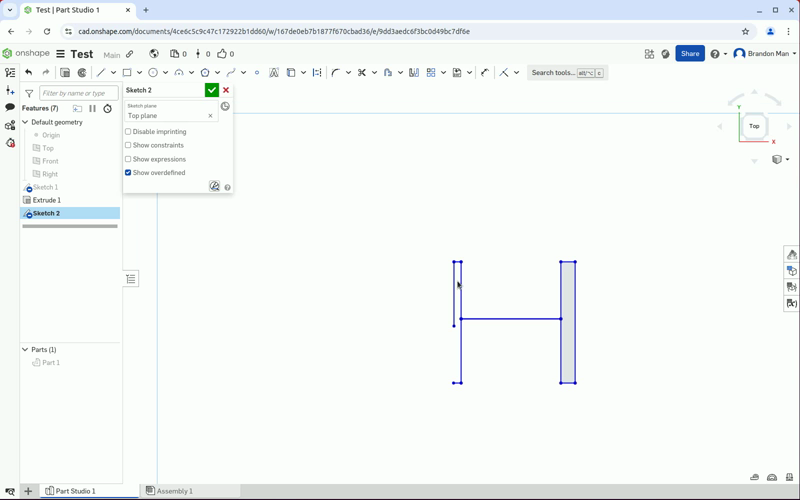
scroll(-6)
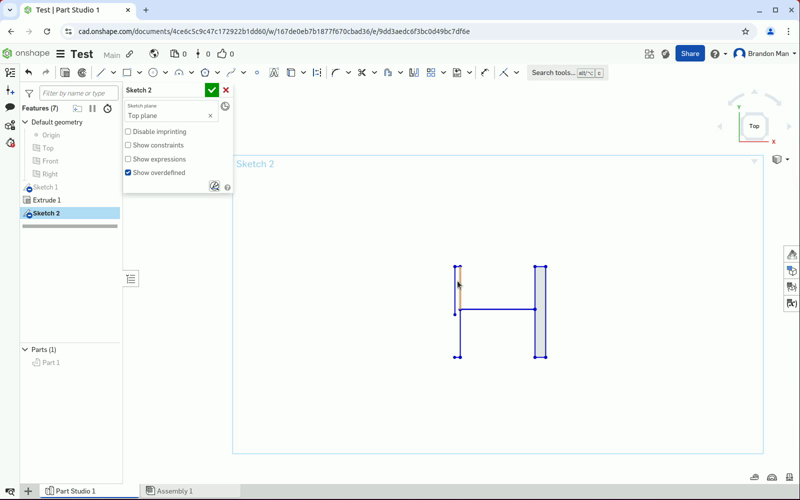
scroll(-6)
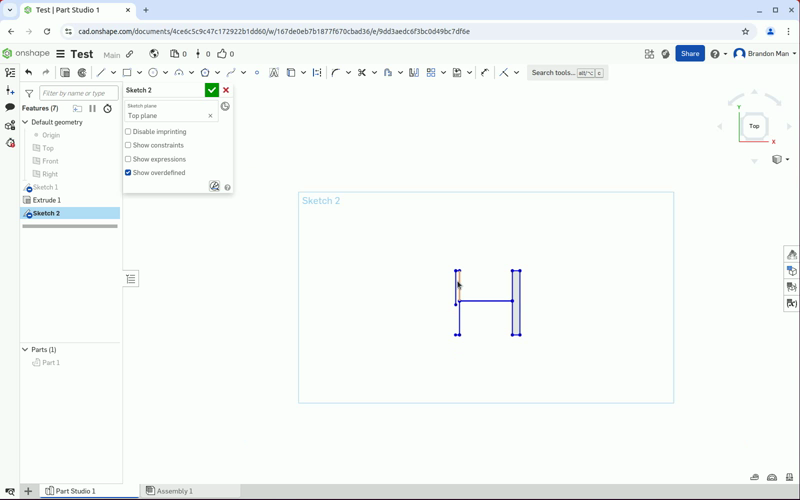
scroll(-6)
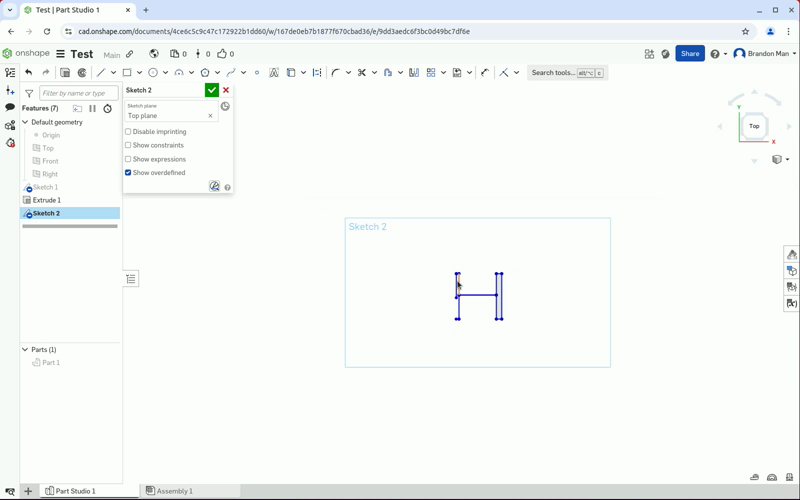
scroll(-6)
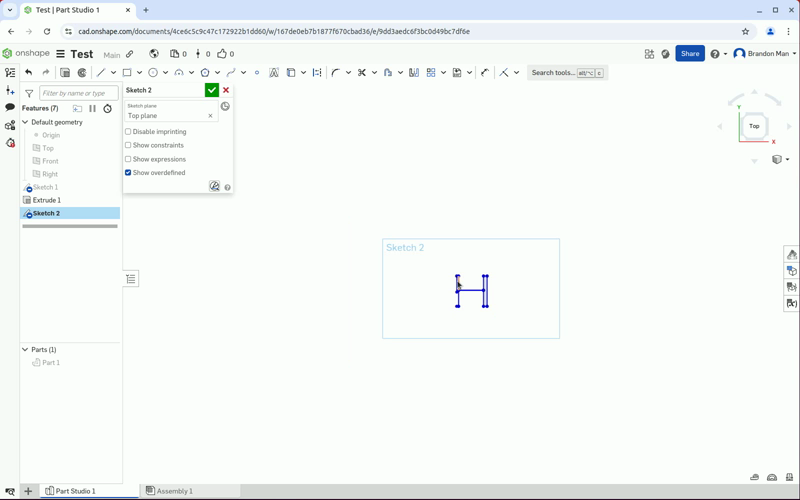
scroll(-6)
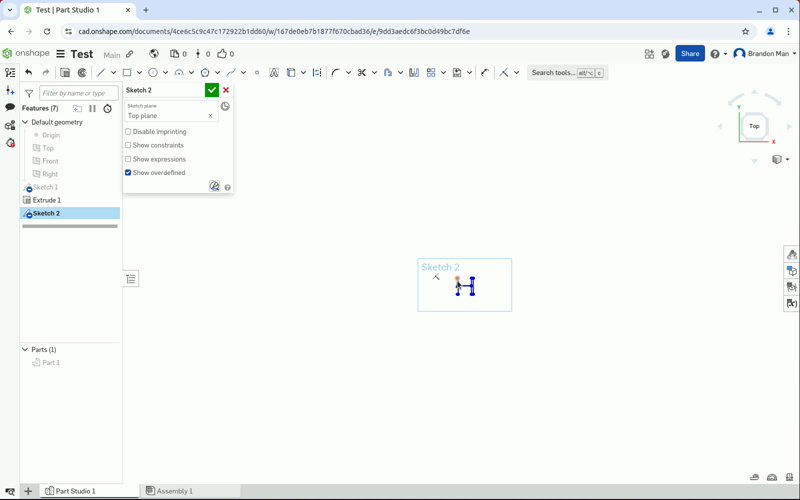
mouse_move(73, 352)
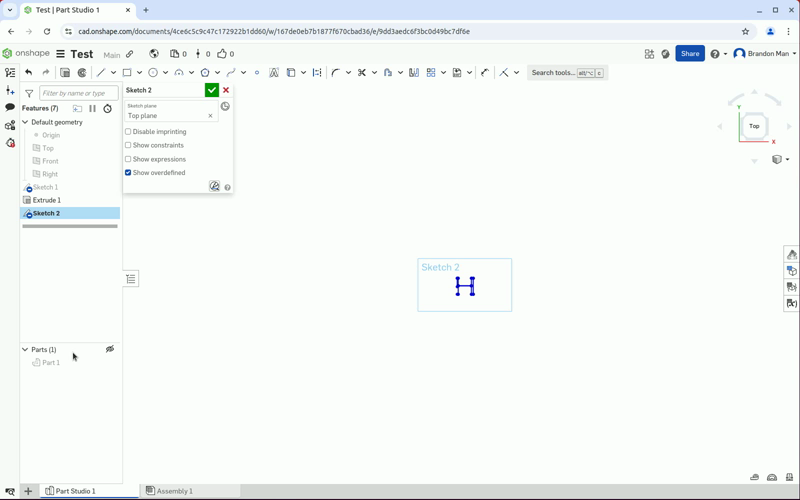
key(shift+y)
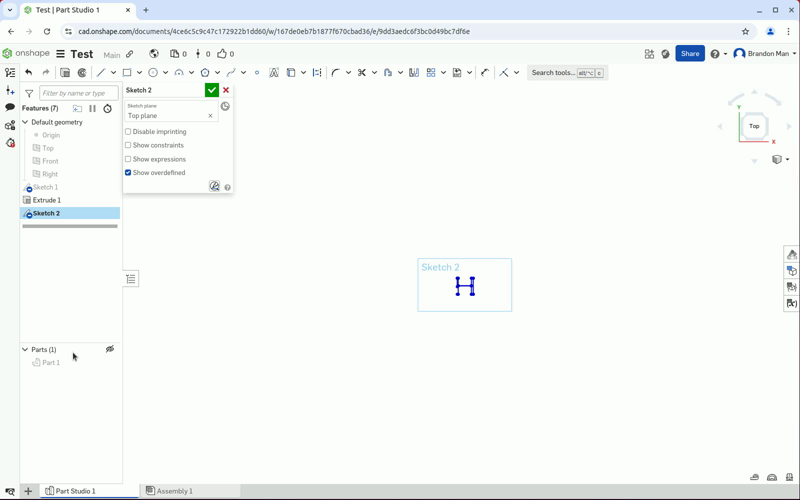
key(shift+e)
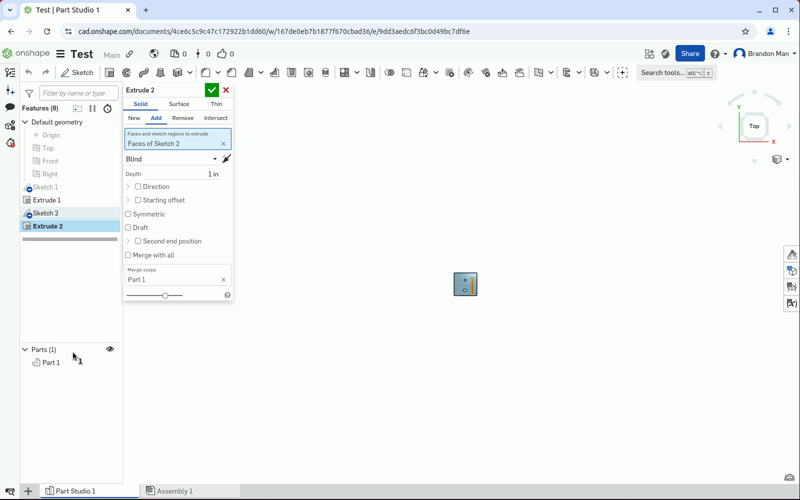
mouse_move(143, 106)
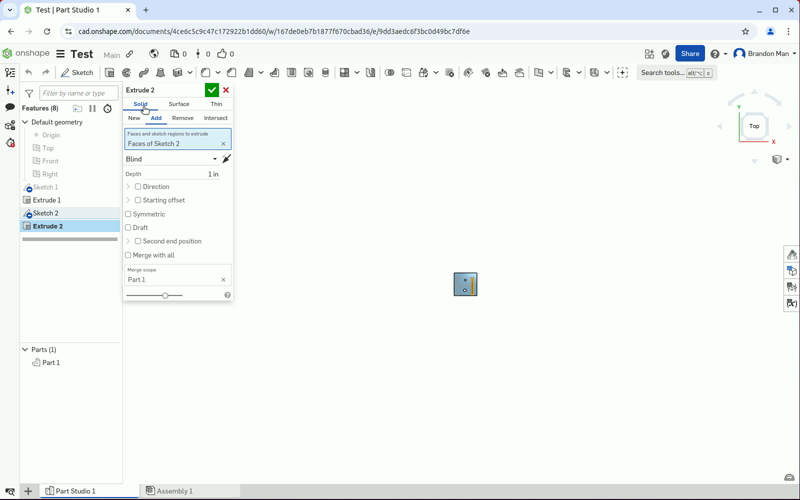
click(143, 106)
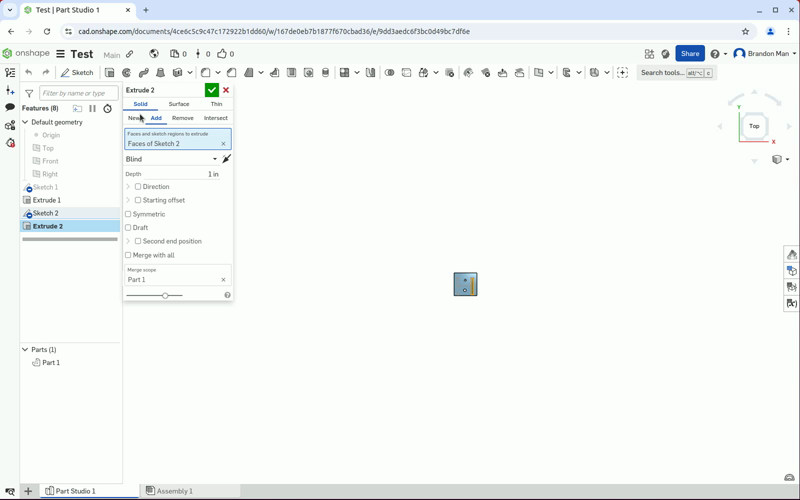
mouse_move(137, 120)
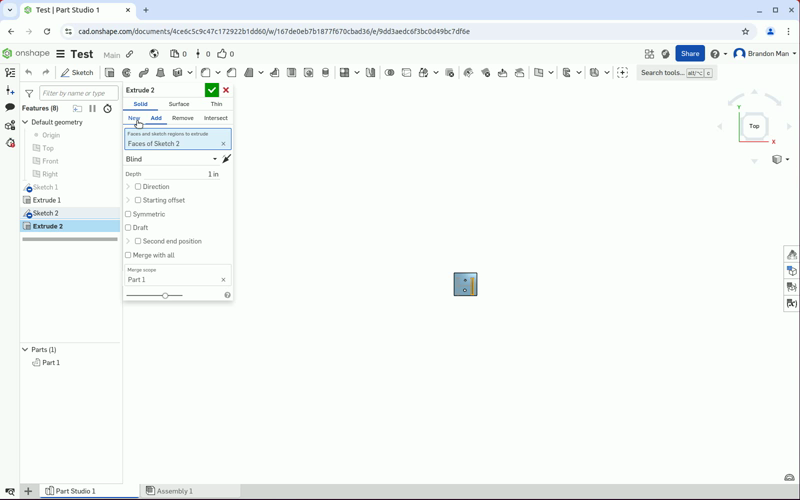
click(137, 120)
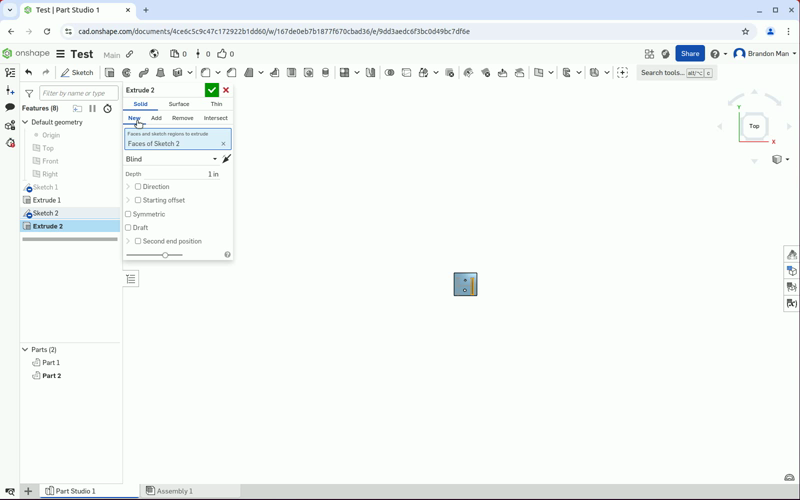
key(tab, 4)
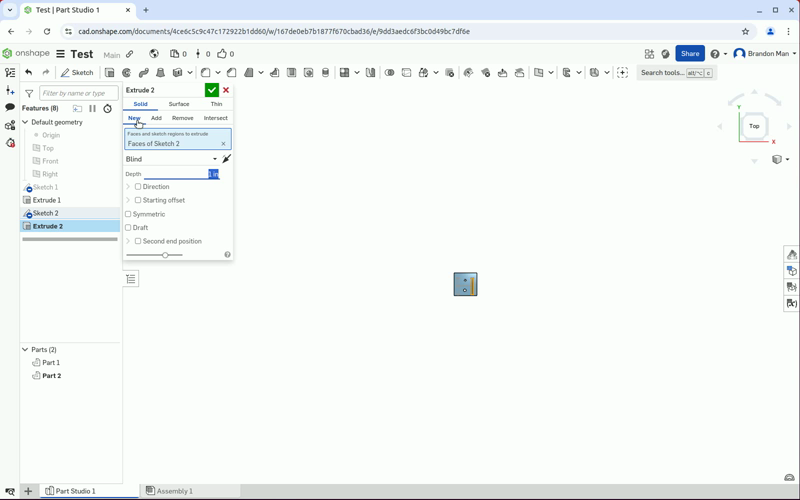
text(23.108)
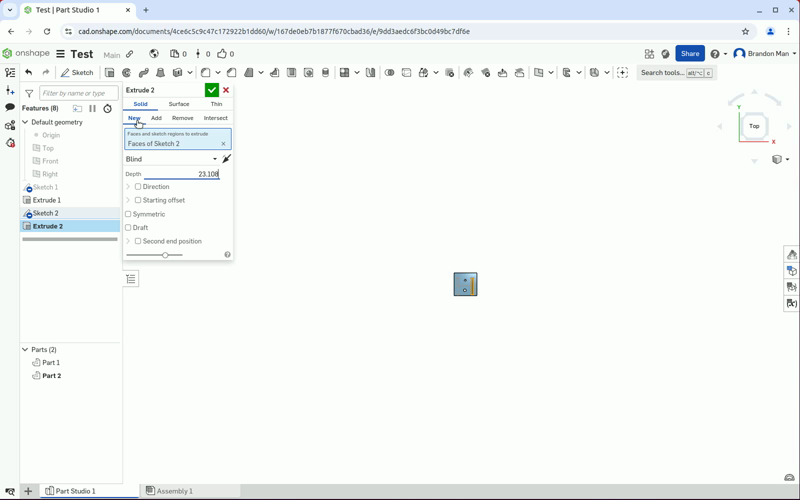
key(enter)
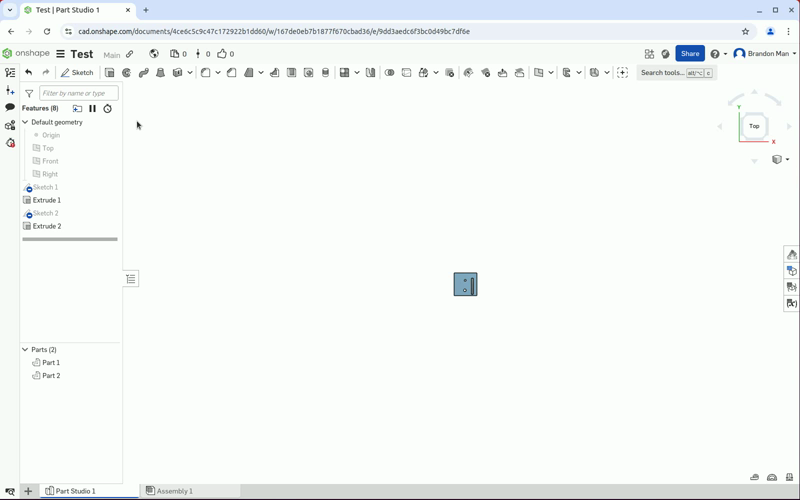
key(shift+h)
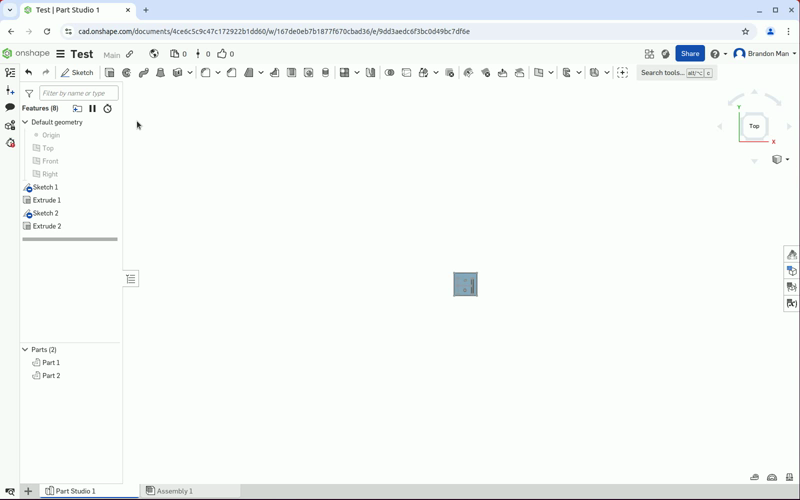
key(shift+h)
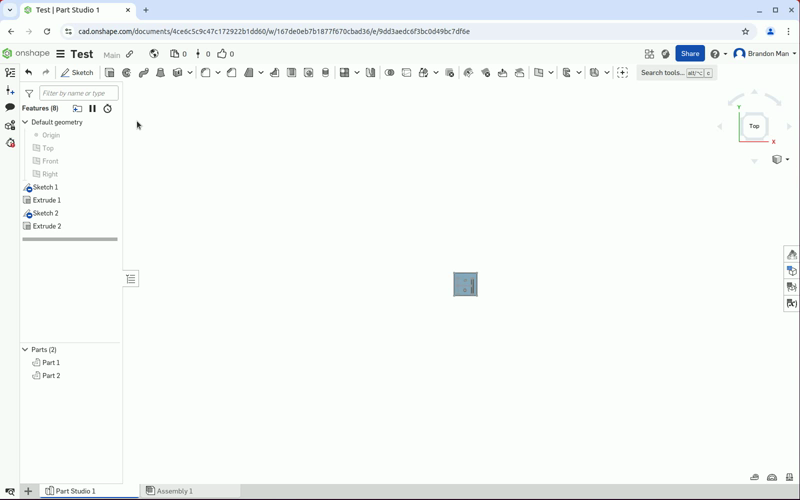
key(shift+7)
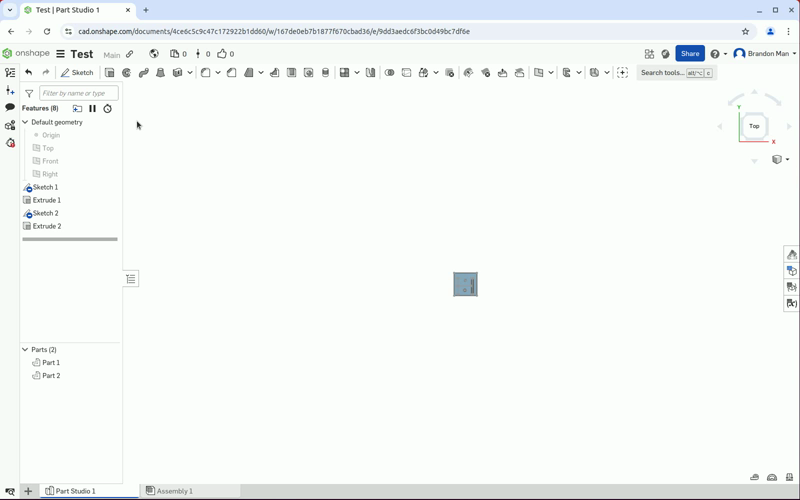
key(up, 3)
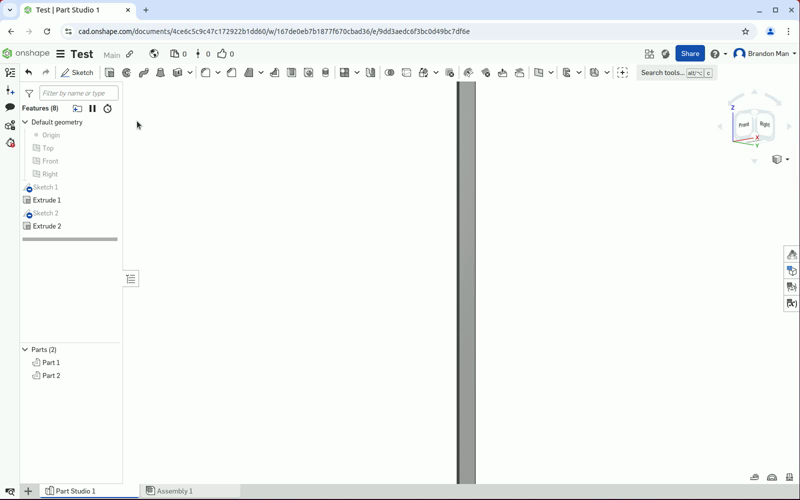
key(left, 3)
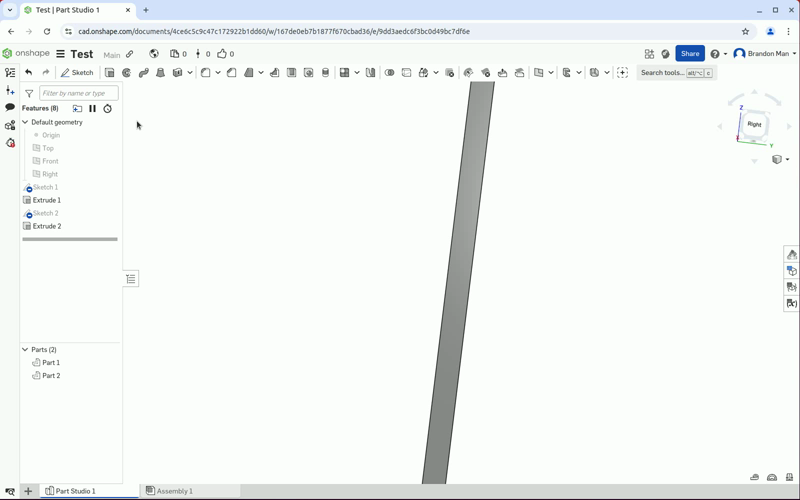
key(right, 3)
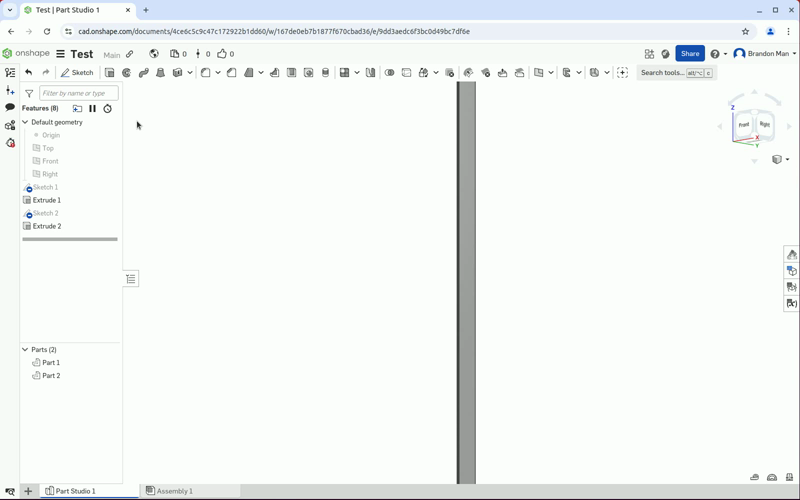
key(down, 3)
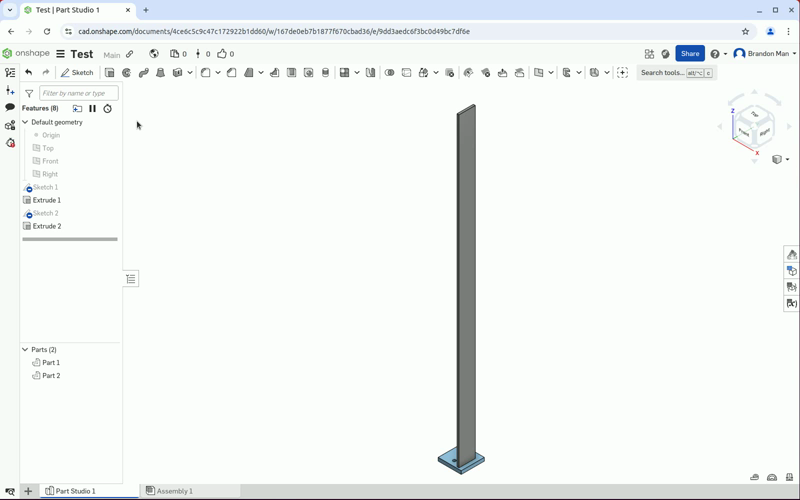
mouse_move(73, 189)
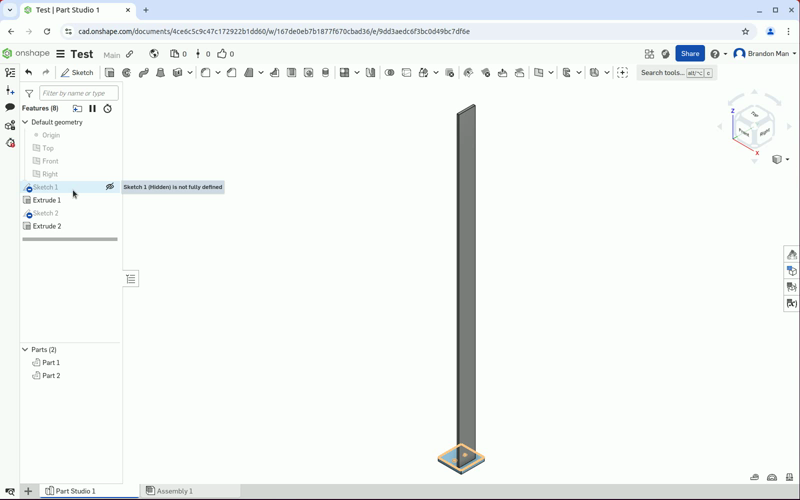
click(73, 189)